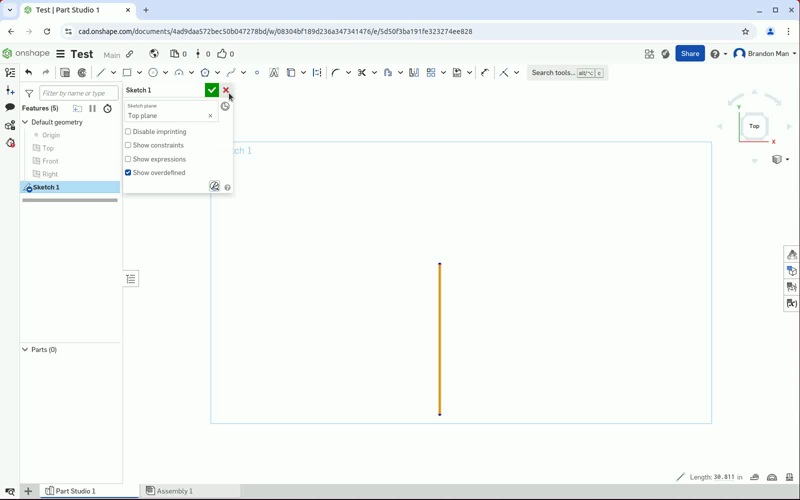
key(shift+h)
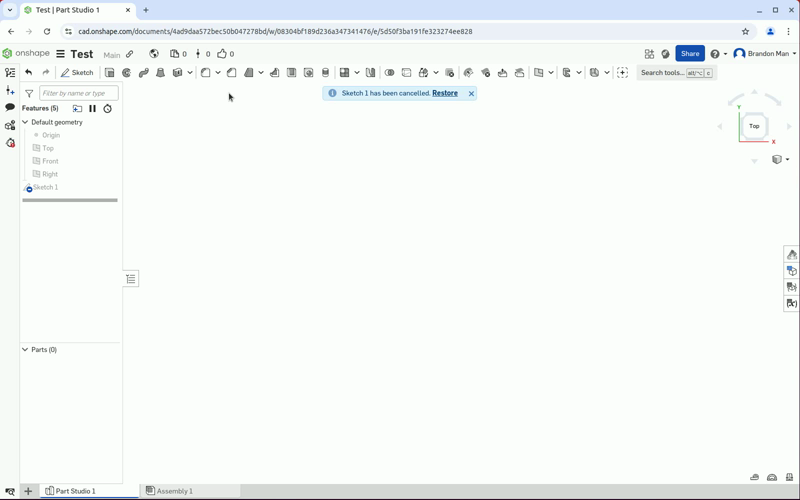
mouse_move(73, 352)
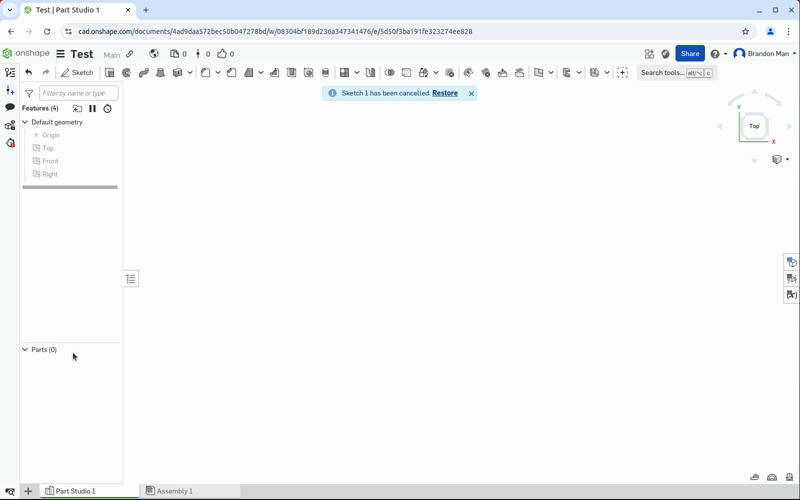
key(y)
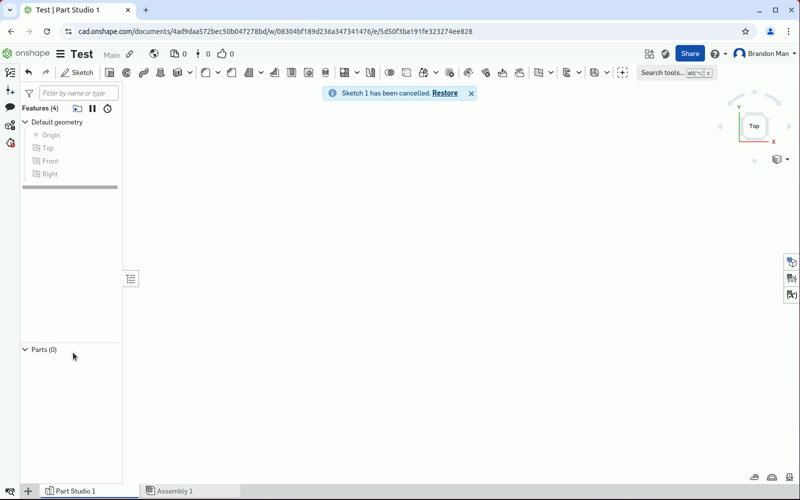
key(shift+p)
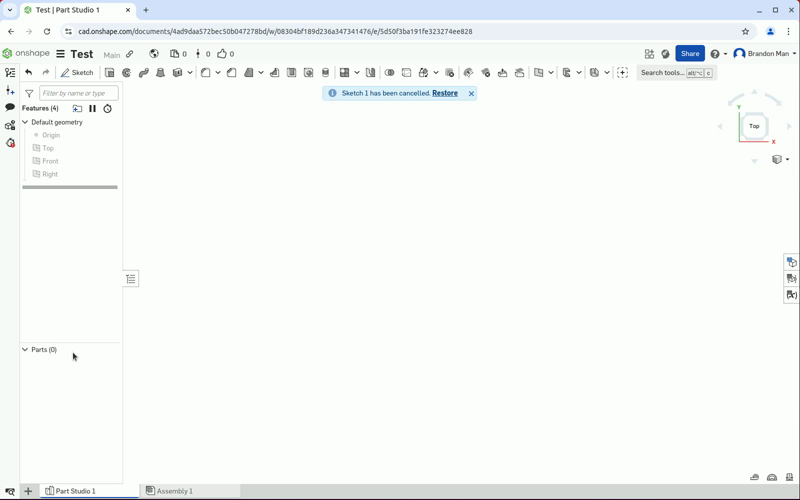
key(space)
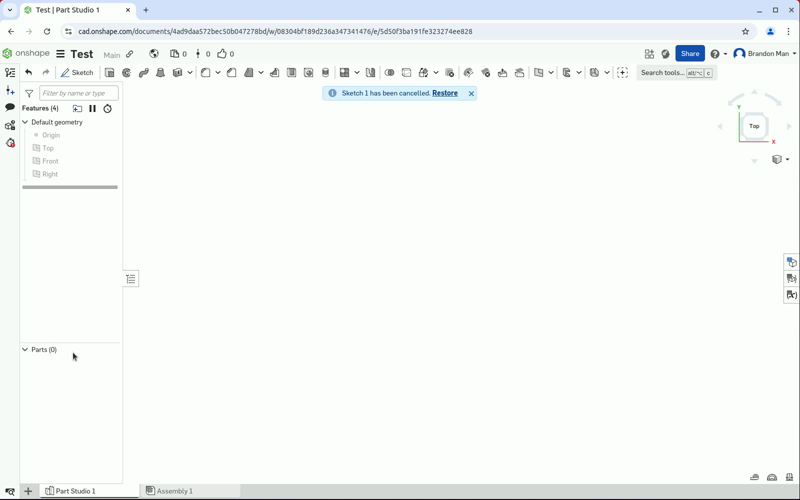
key_down(shift)
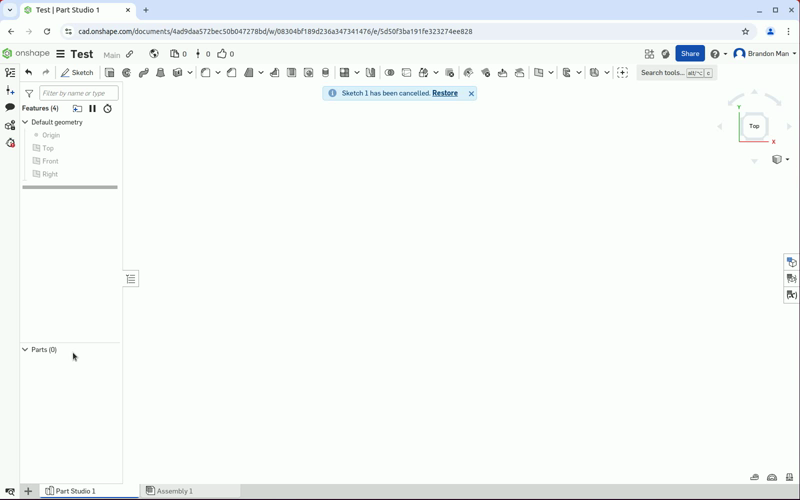
key(up)
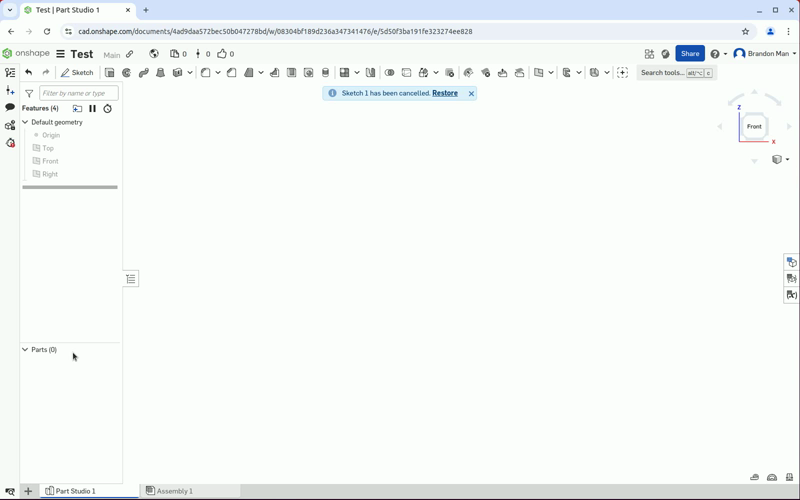
key_up(shift)
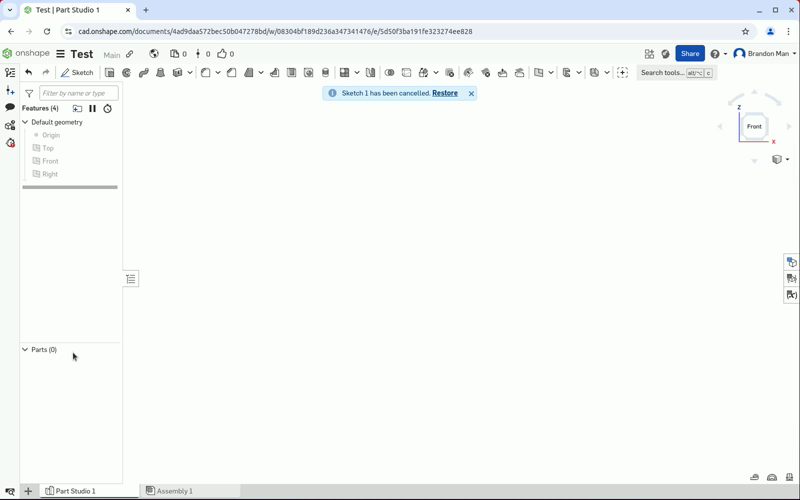
key(space)
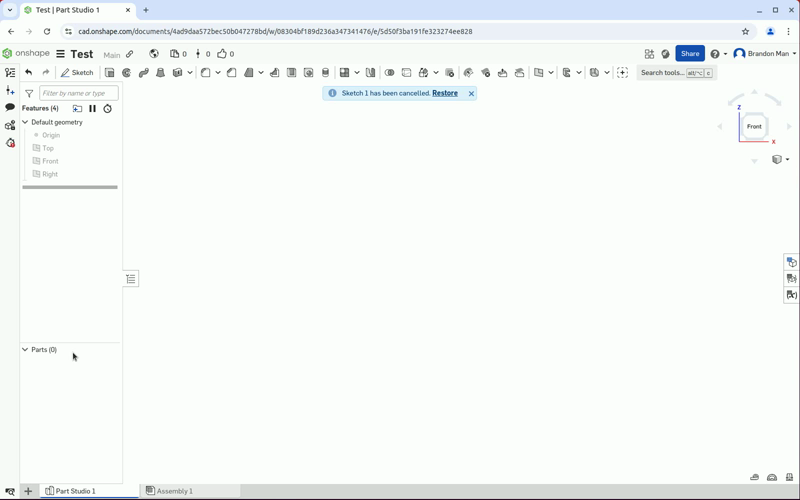
key_down(shift)
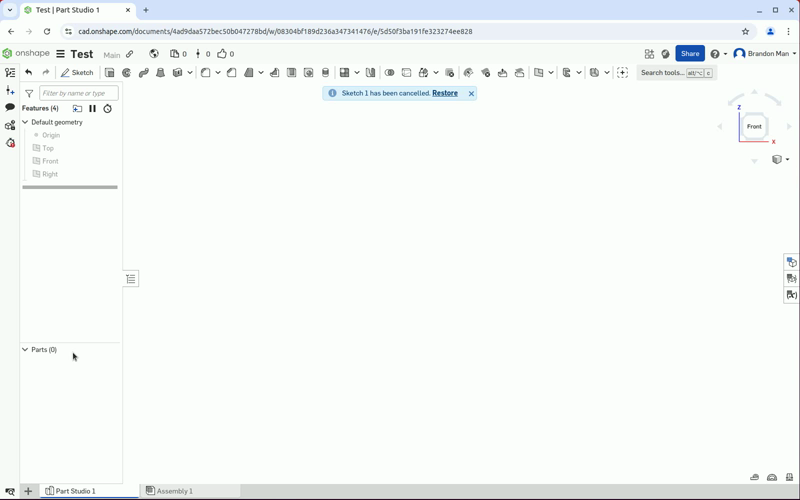
key(left)
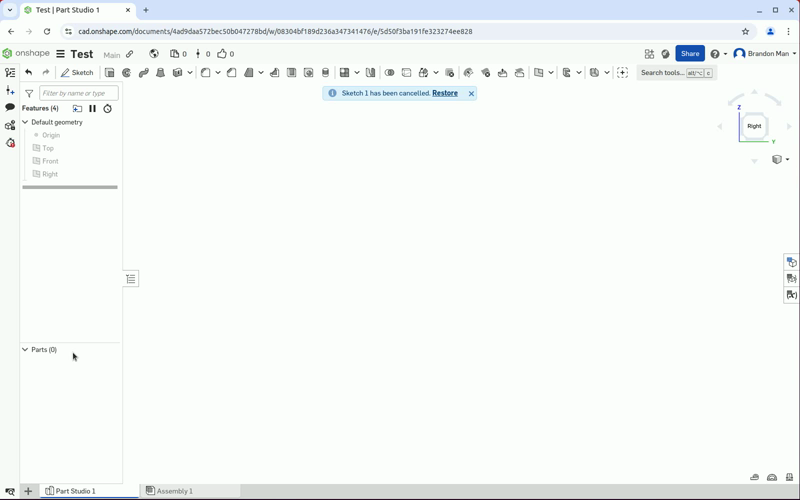
key_up(shift)
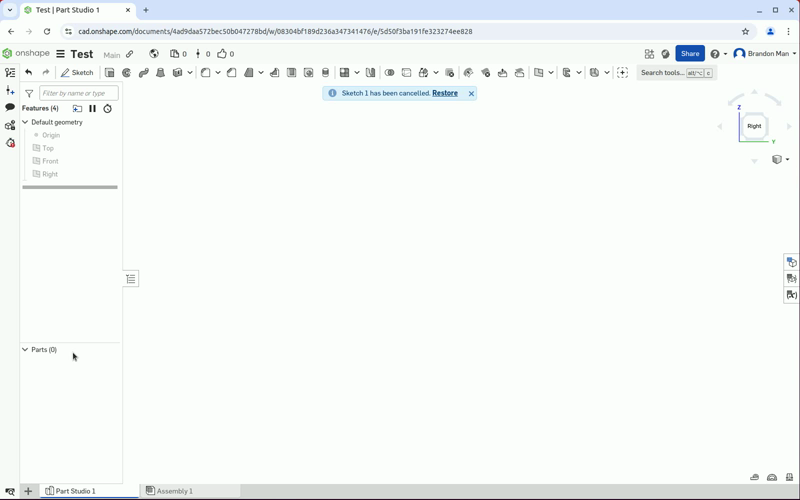
mouse_move(73, 352)
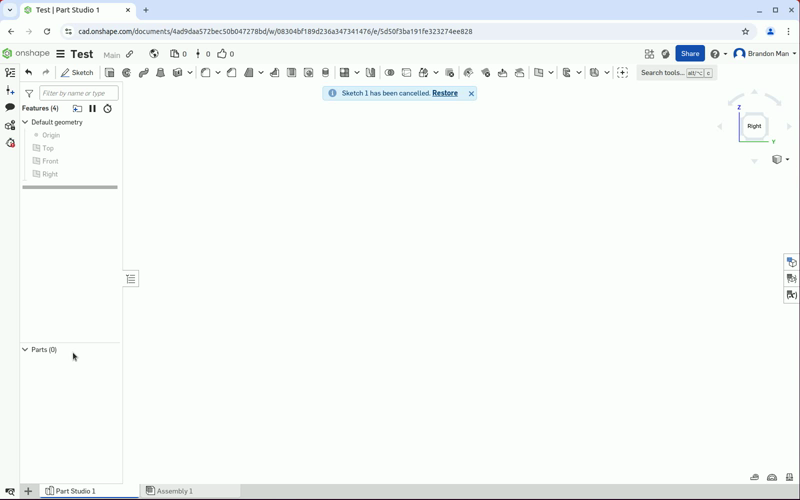
key(shift+y)
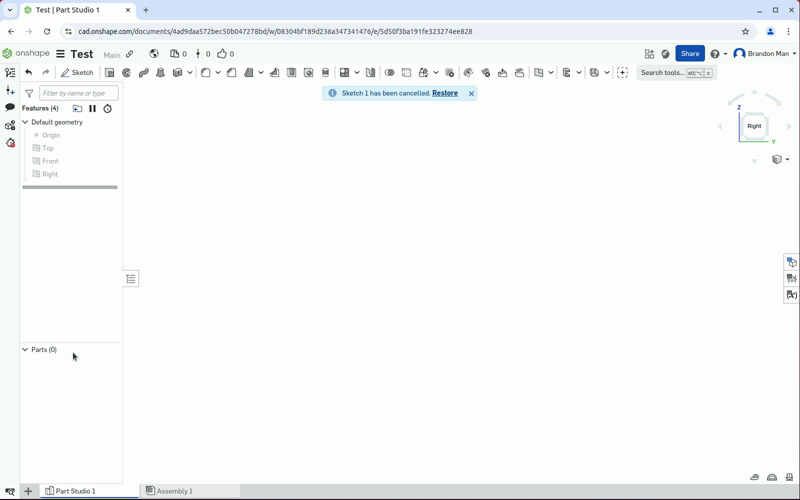
key(shift+s)
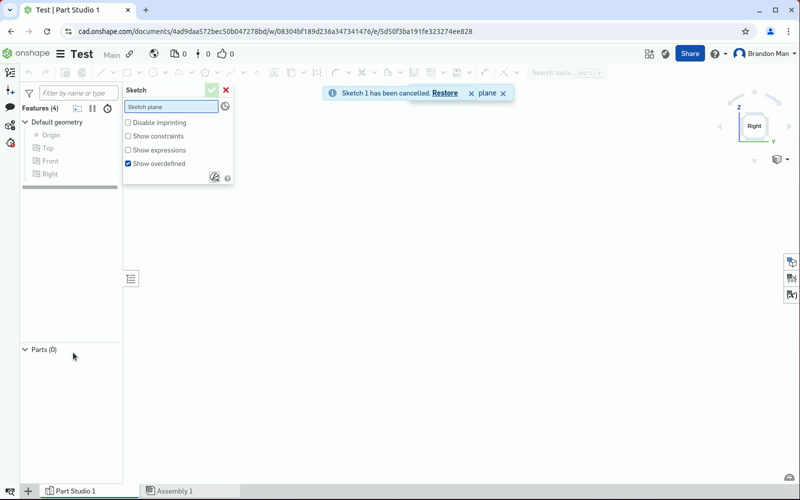
mouse_move(73, 176)
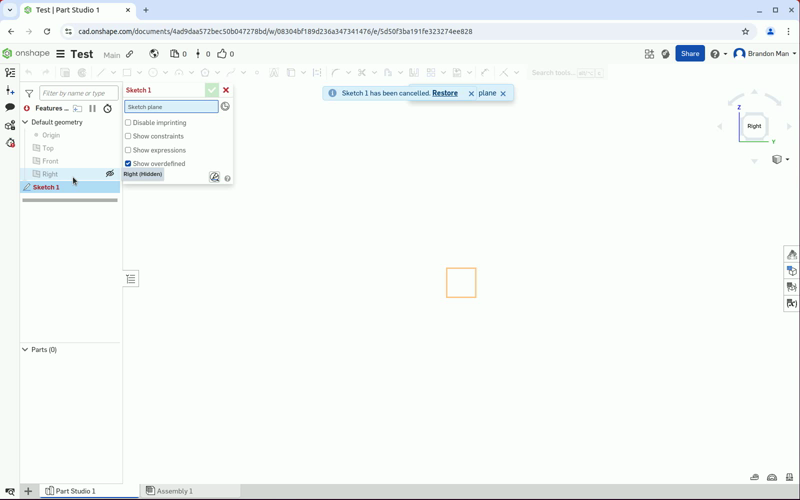
click(73, 176)
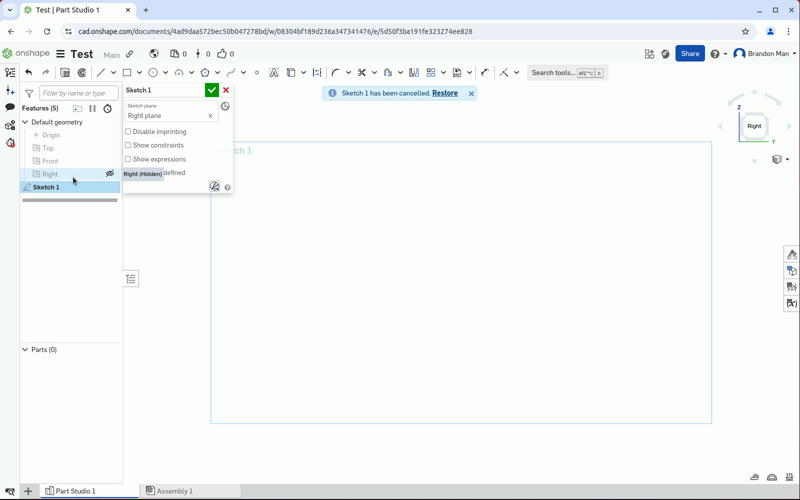
mouse_move(73, 352)
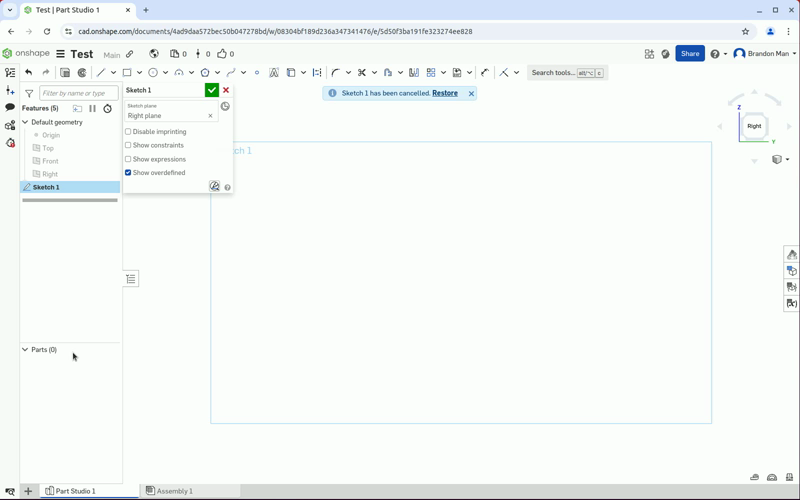
key(y)
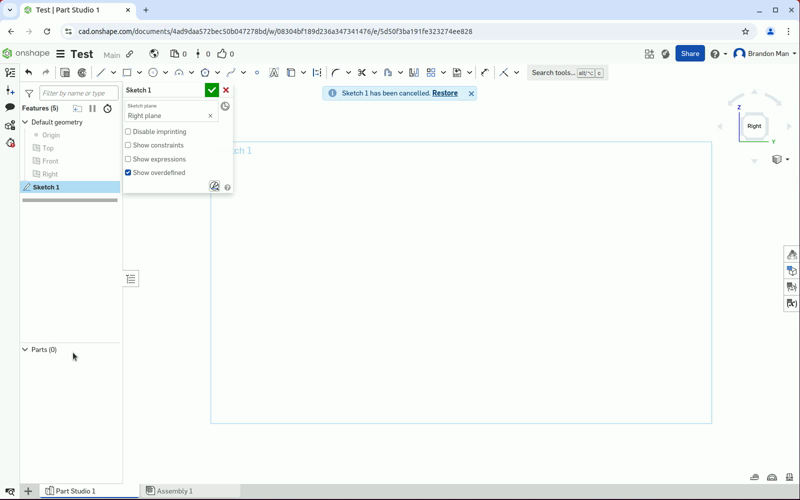
key(l)
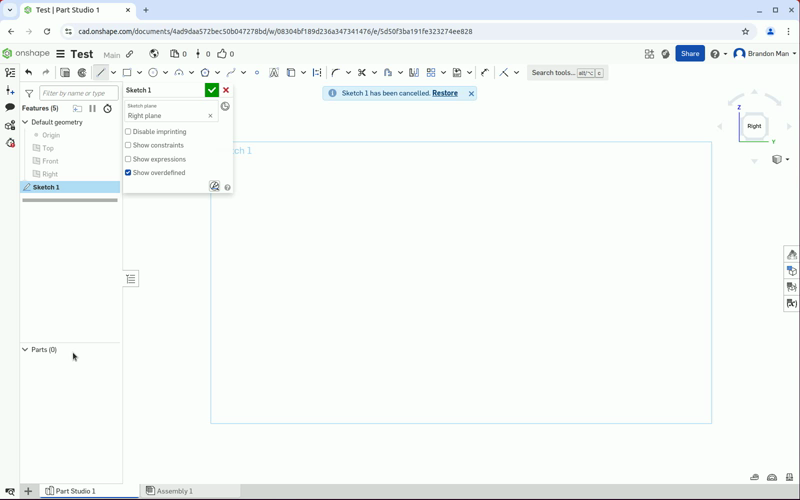
key_down(shift)
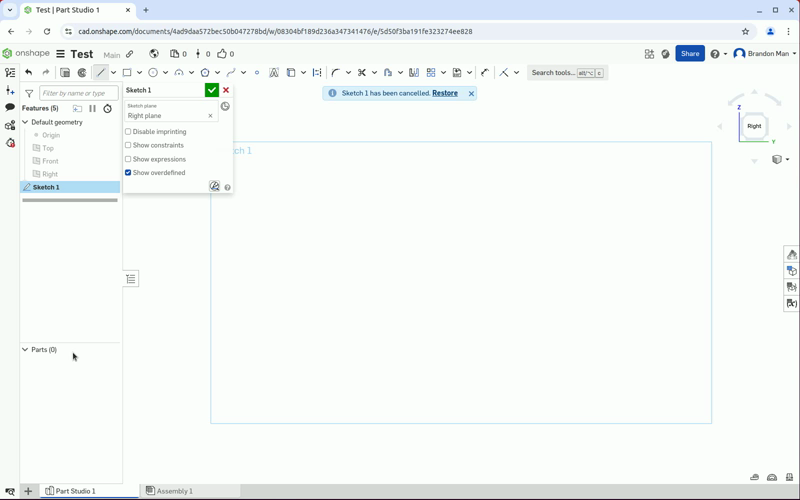
mouse_move(460, 282)
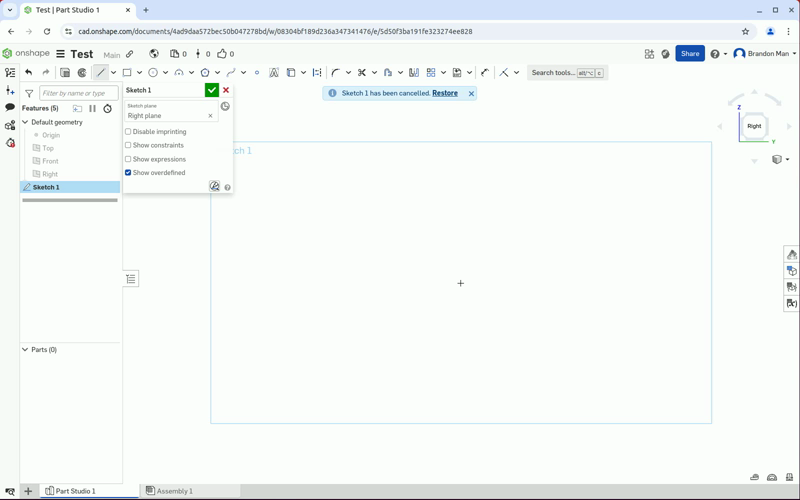
click(460, 282)
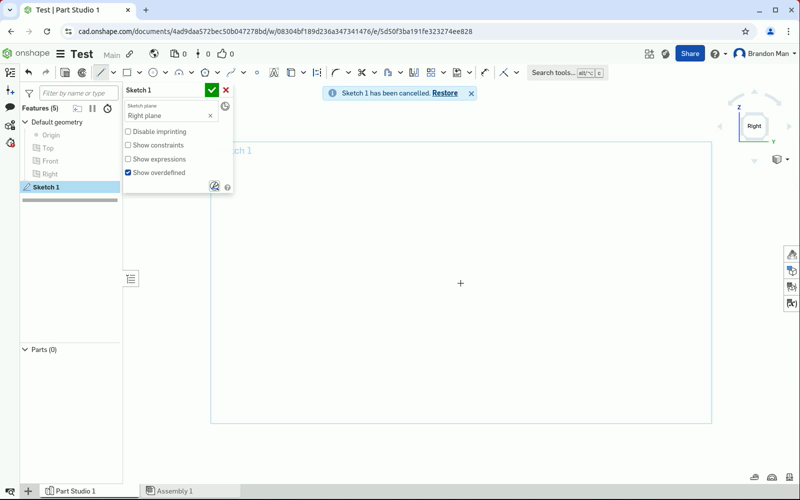
key_up(shift)
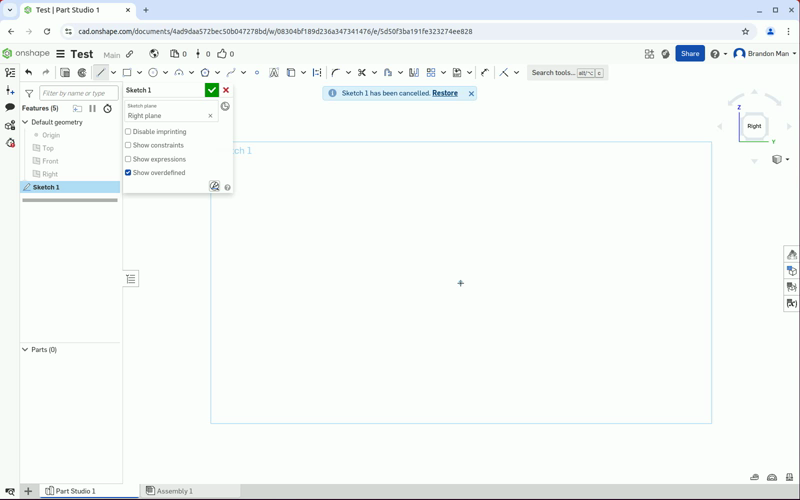
key_down(shift)
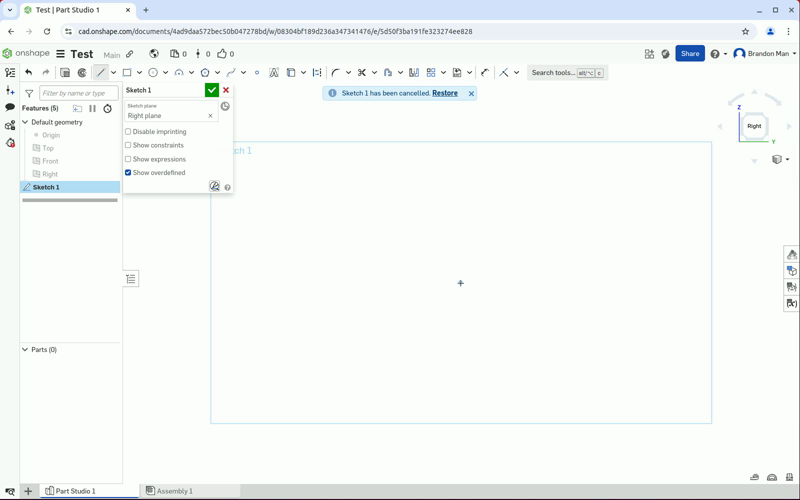
mouse_move(490, 282)
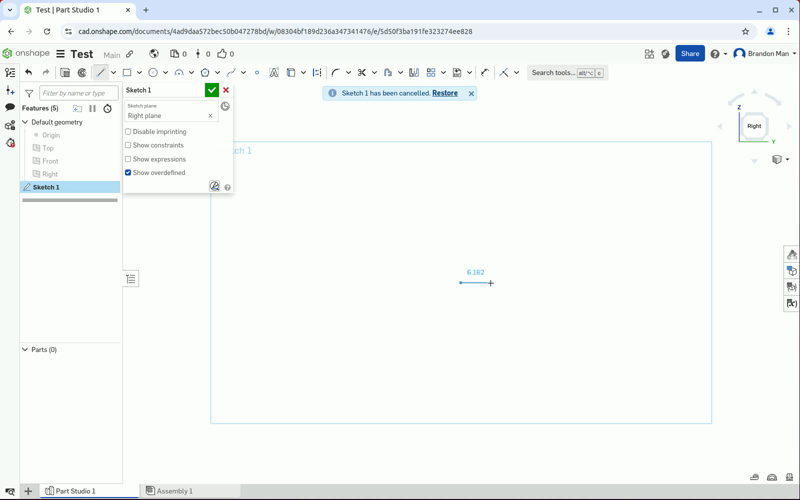
mouse_move(519, 282)
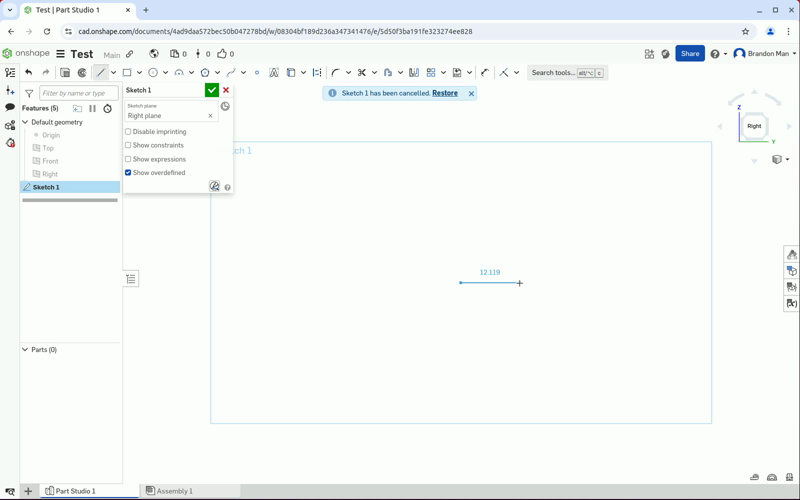
click(519, 282)
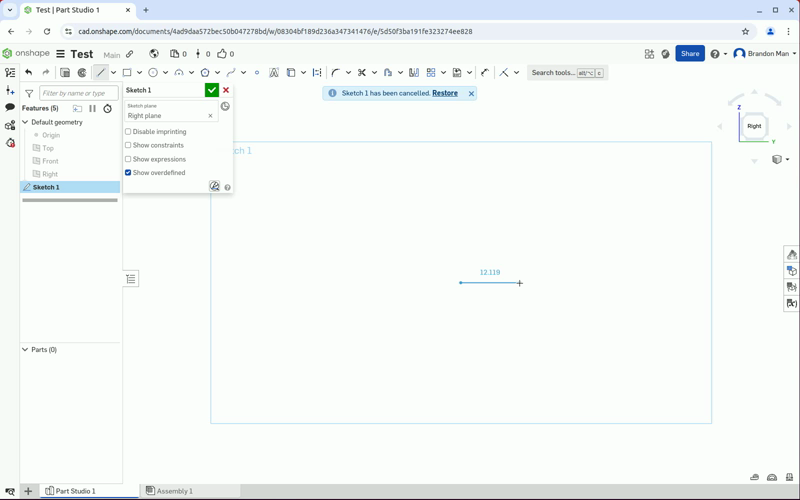
key_up(shift)
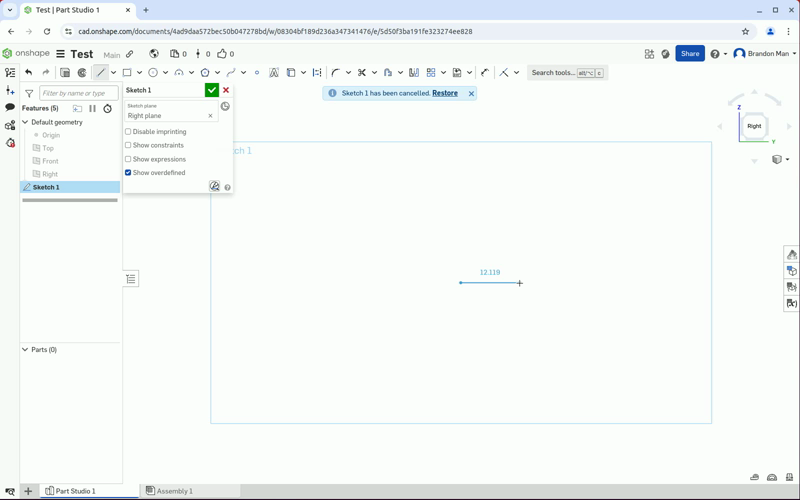
key_down(shift)
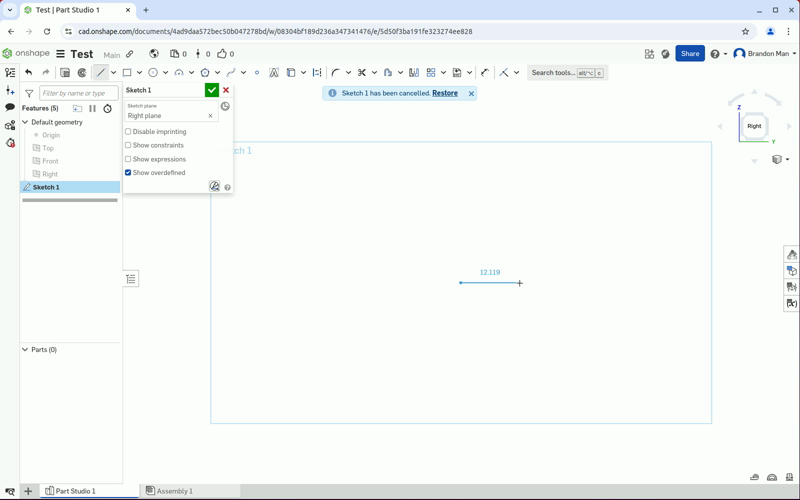
mouse_move(549, 282)
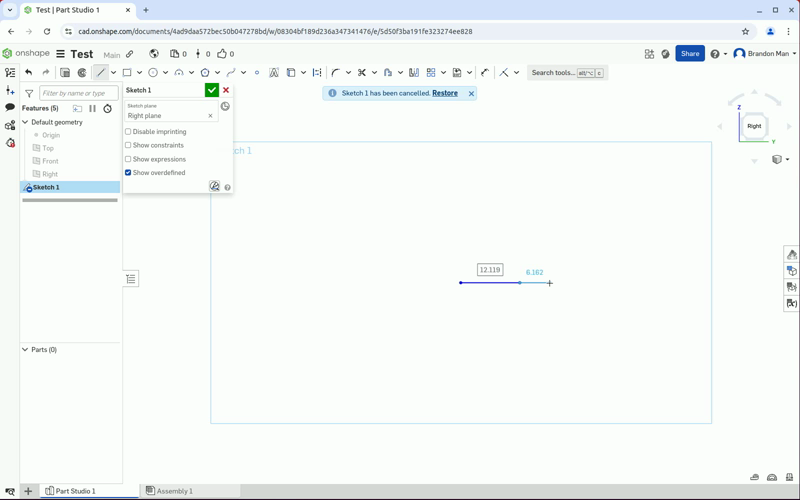
mouse_move(519, 282)
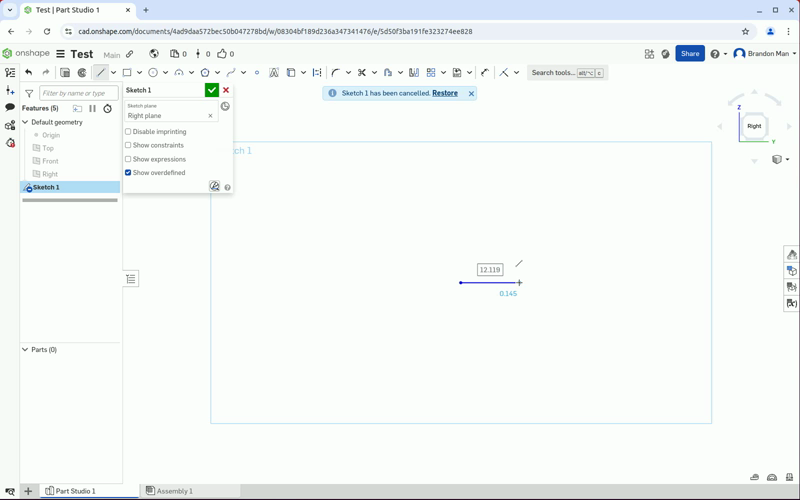
scroll(6)
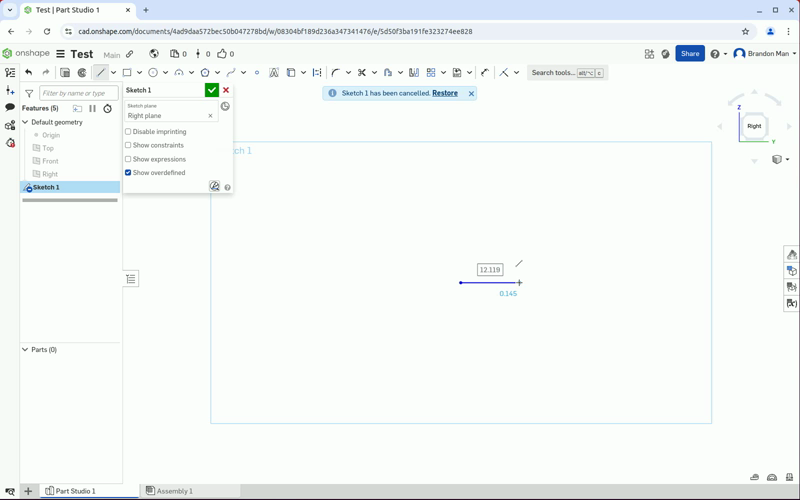
scroll(6)
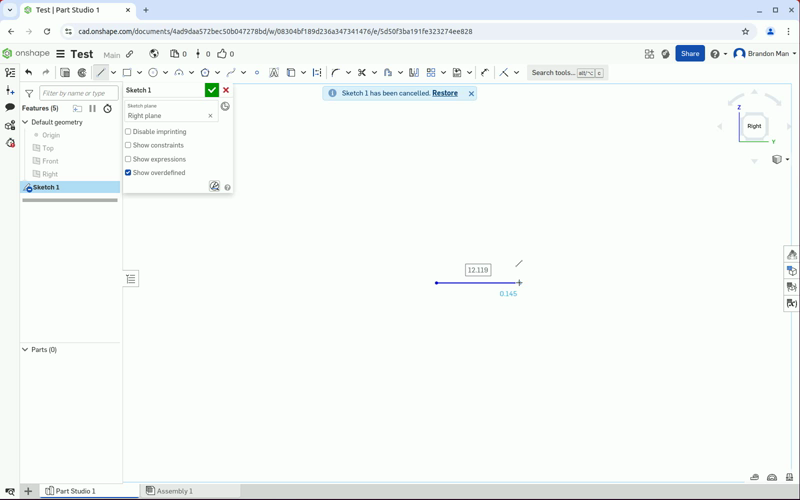
scroll(6)
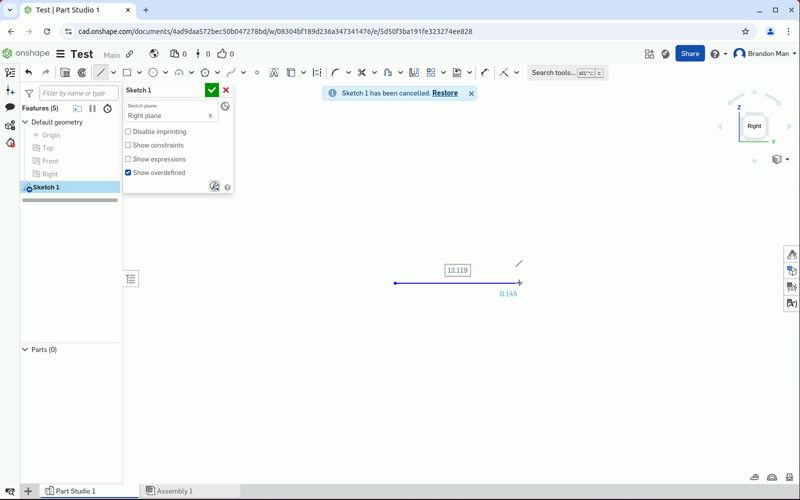
scroll(6)
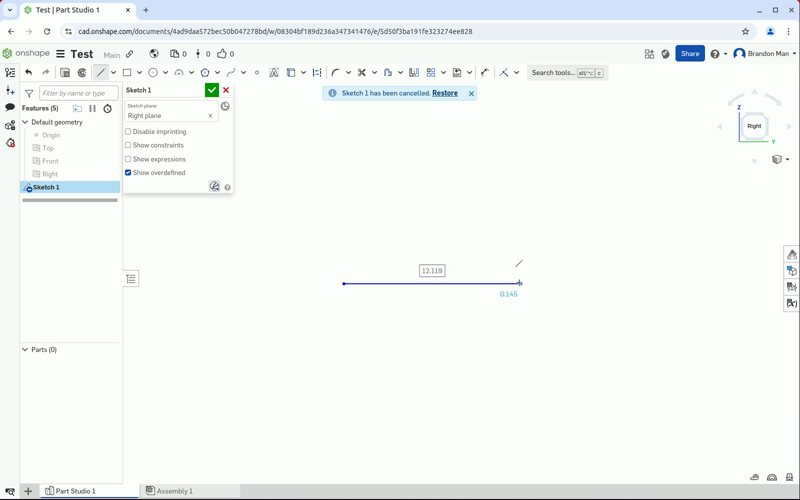
scroll(6)
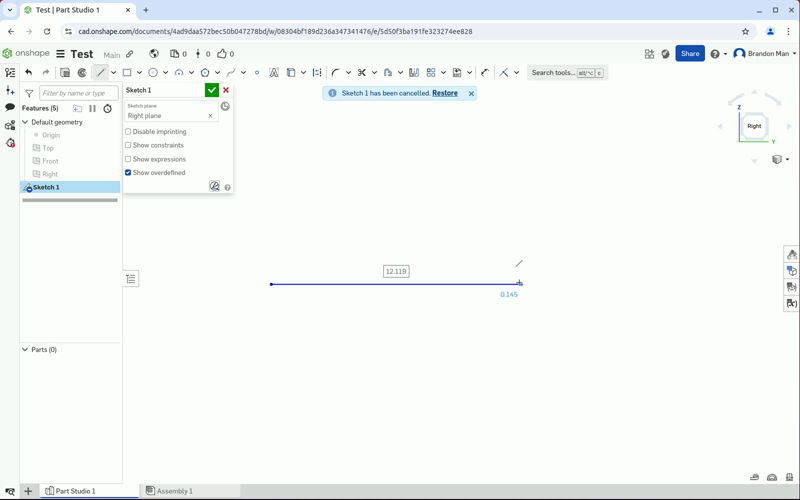
scroll(6)
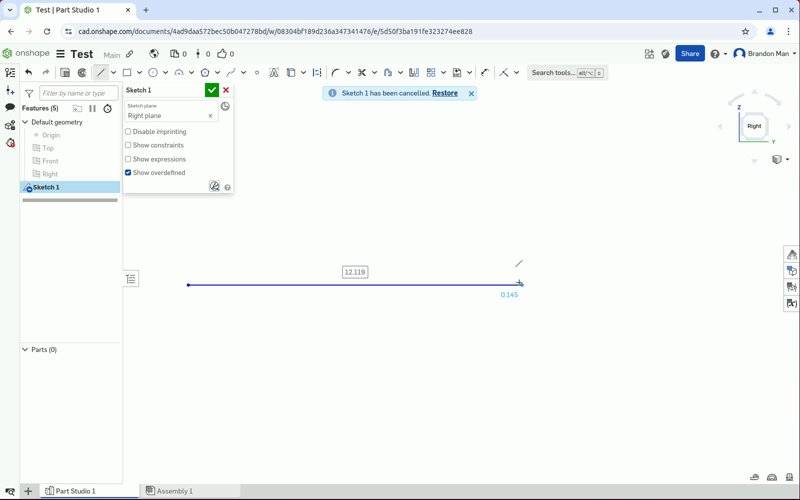
scroll(6)
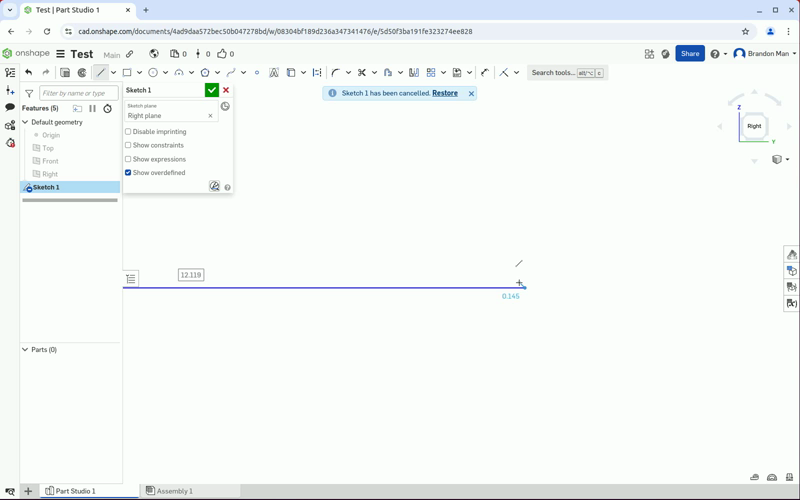
click(519, 282)
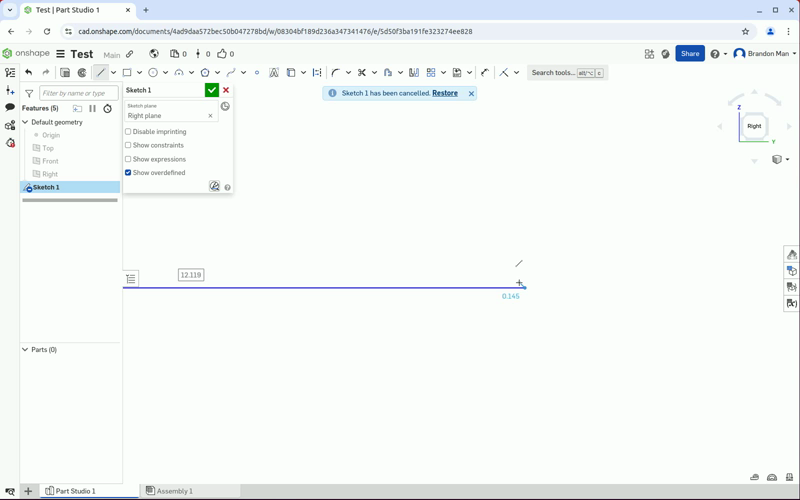
scroll(-6)
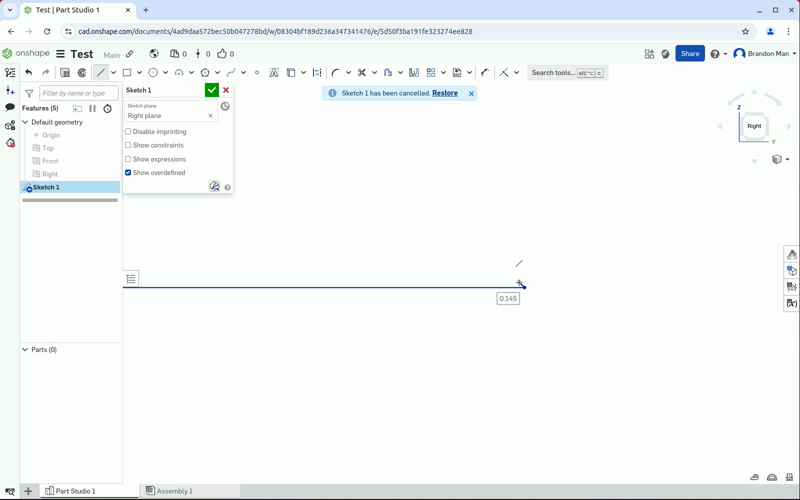
scroll(-6)
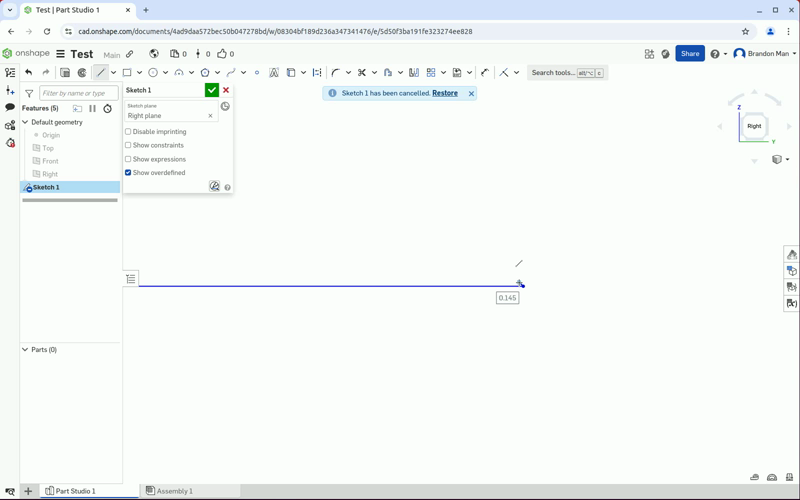
scroll(-6)
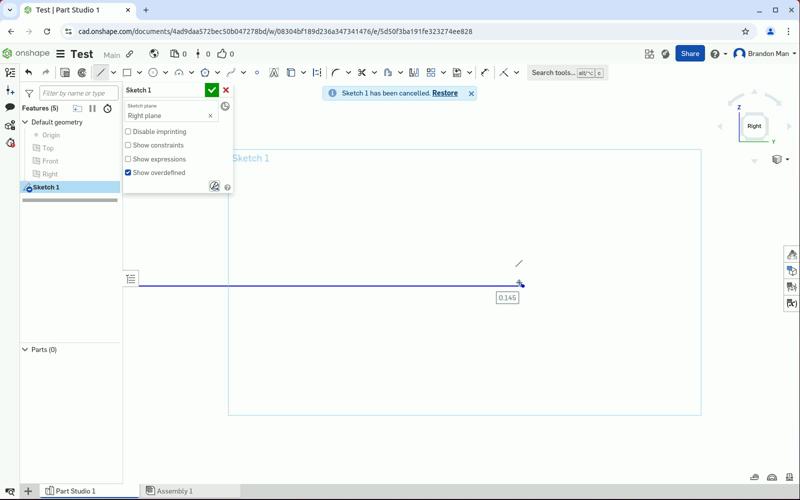
scroll(-6)
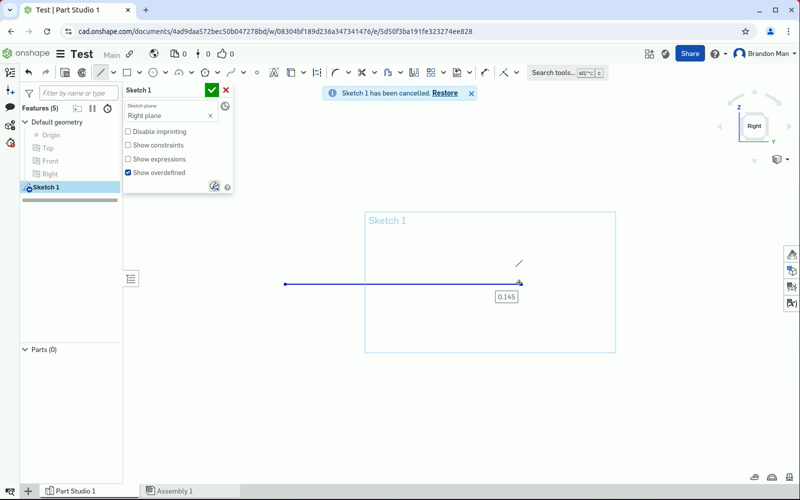
scroll(-6)
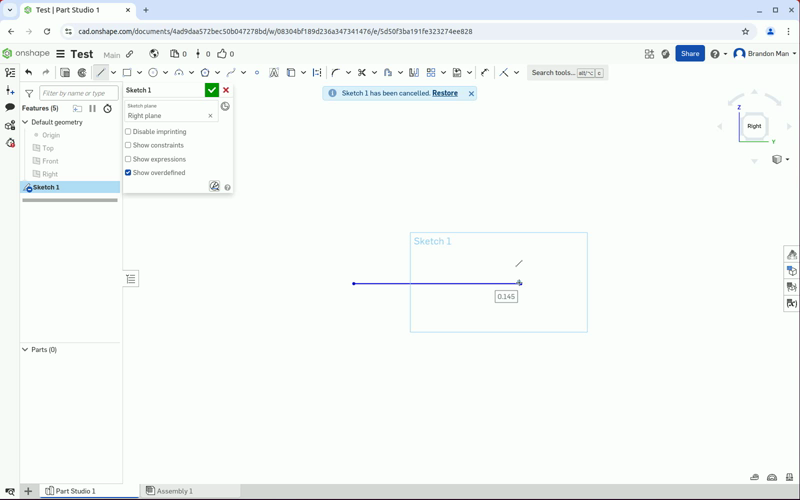
scroll(-6)
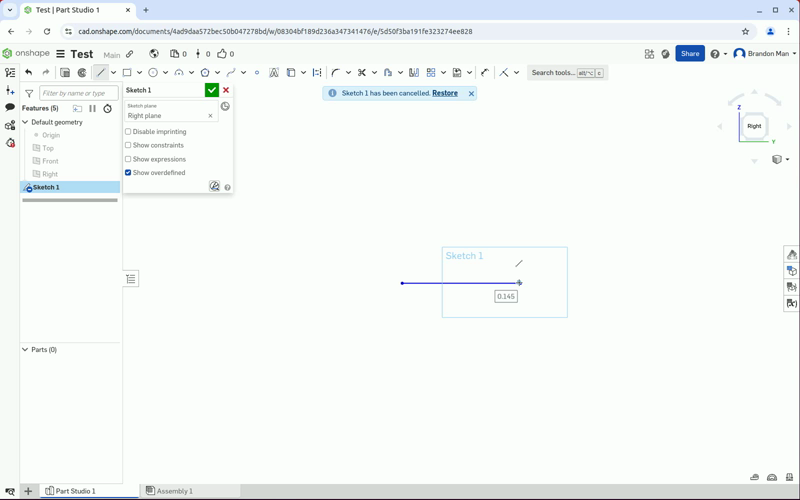
scroll(-6)
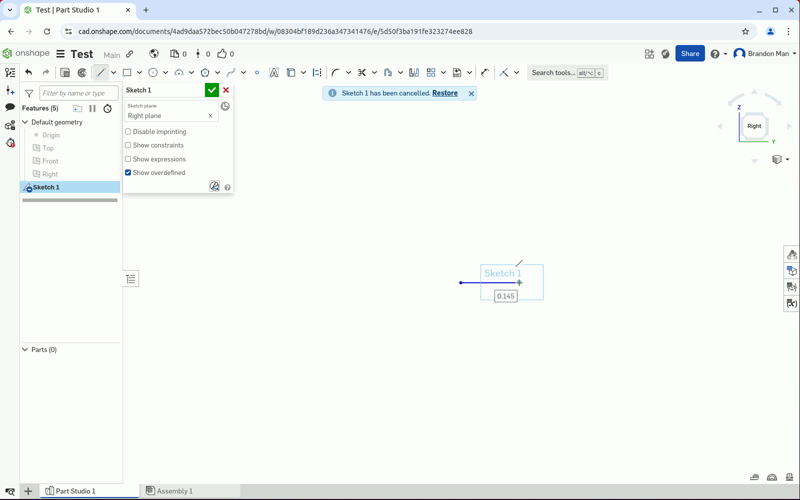
key_up(shift)
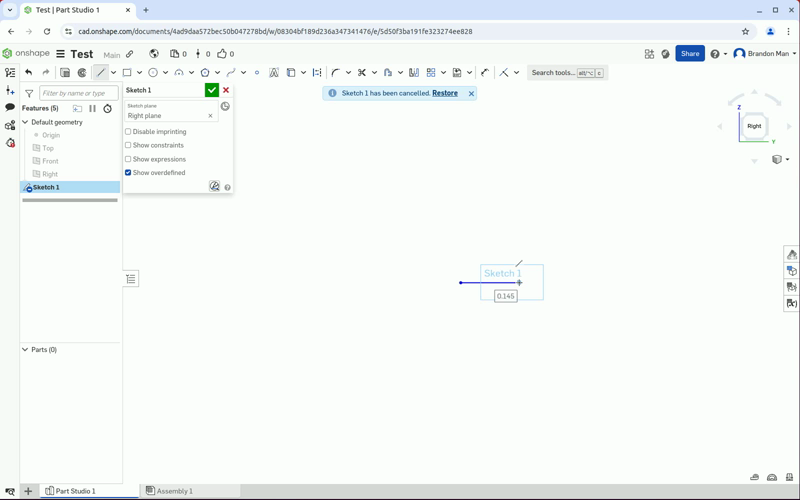
key_down(shift)
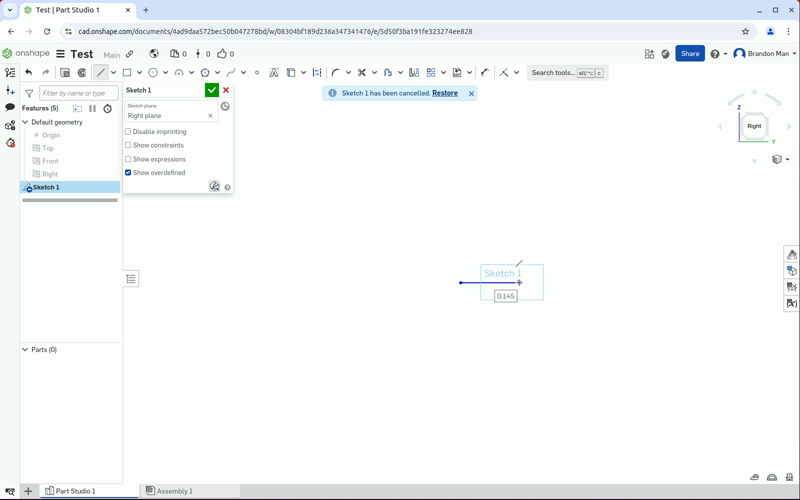
mouse_move(549, 282)
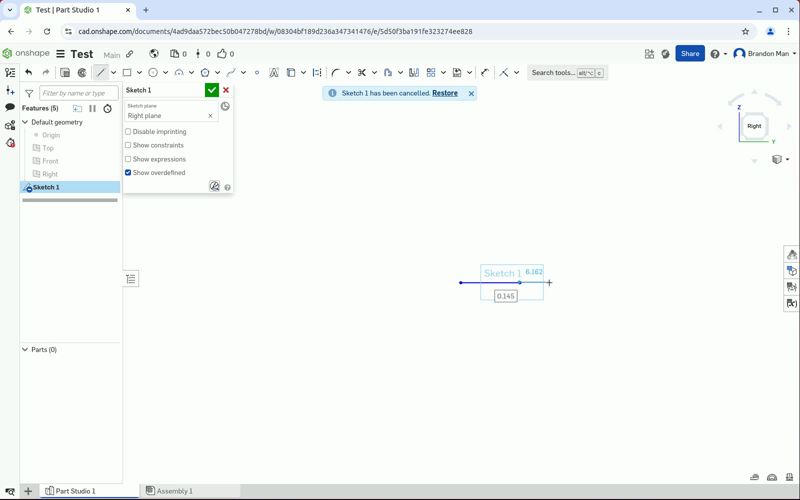
mouse_move(461, 282)
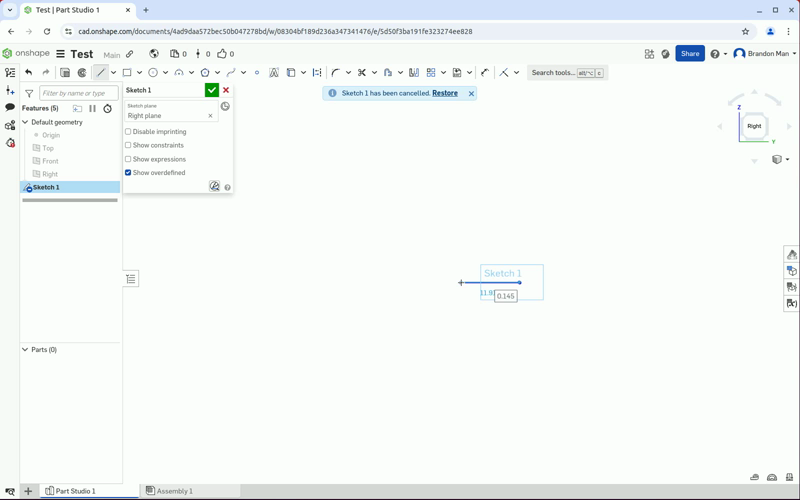
scroll(6)
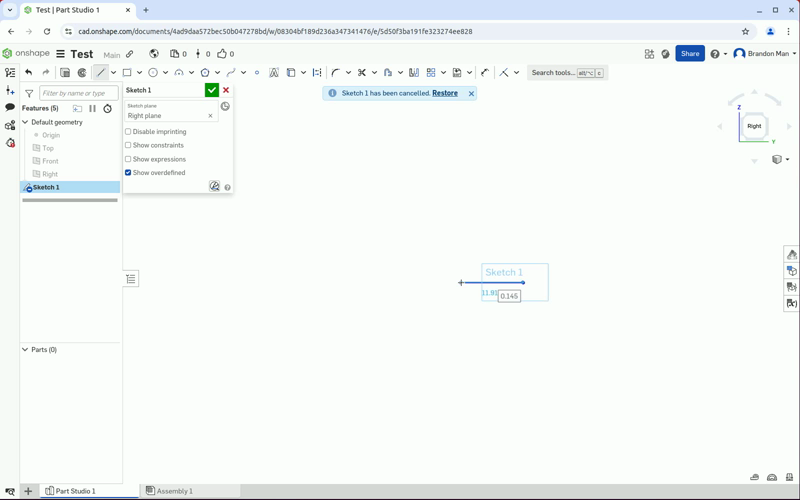
scroll(6)
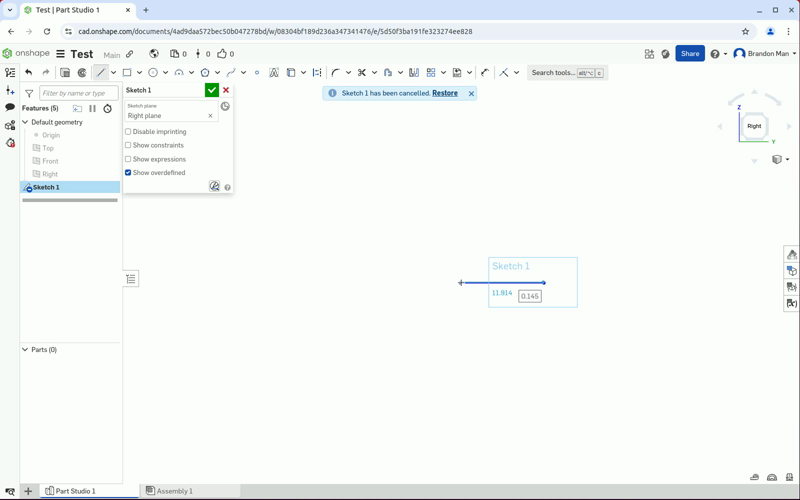
scroll(6)
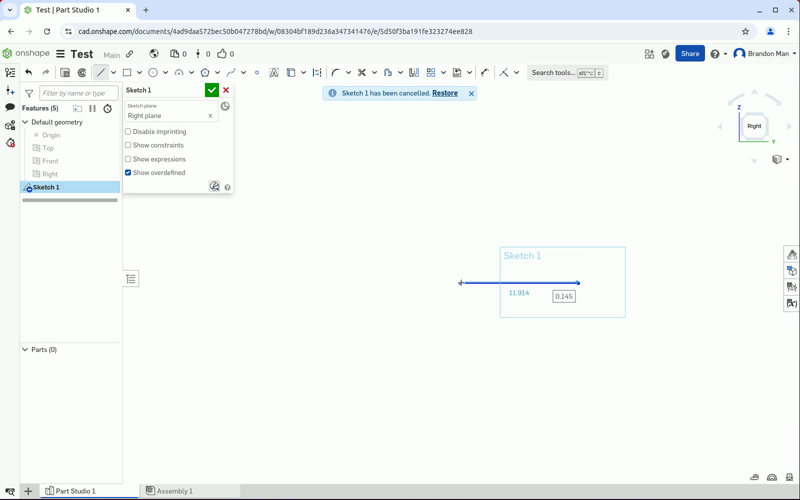
scroll(6)
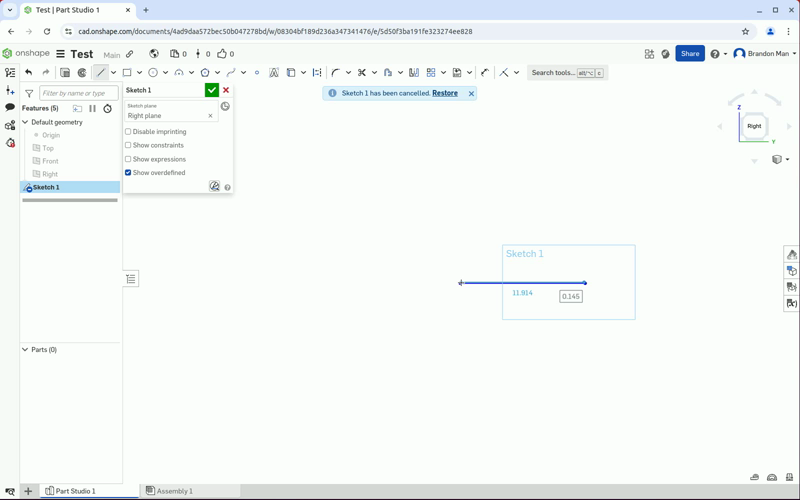
scroll(6)
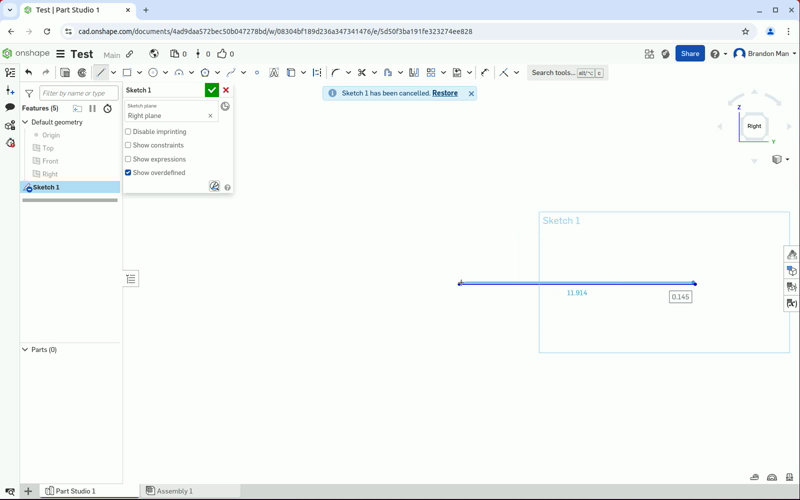
scroll(6)
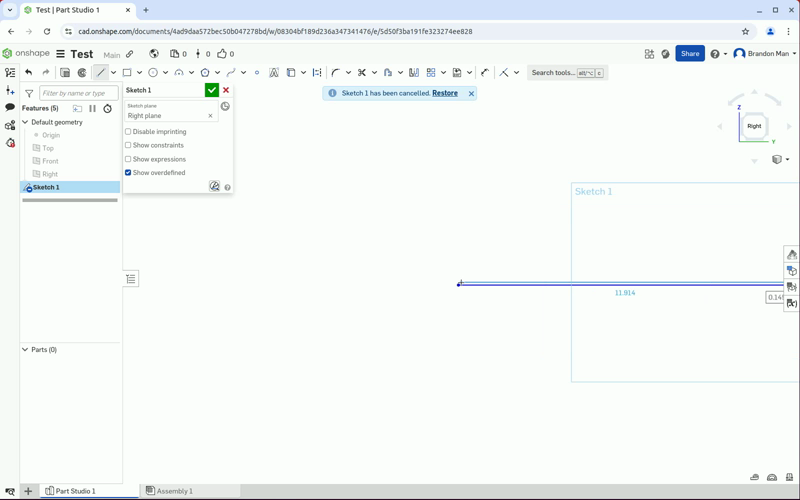
scroll(6)
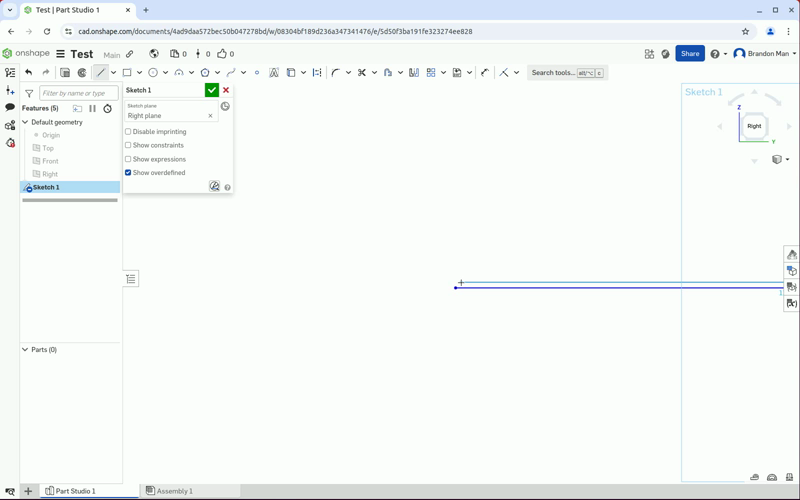
click(461, 282)
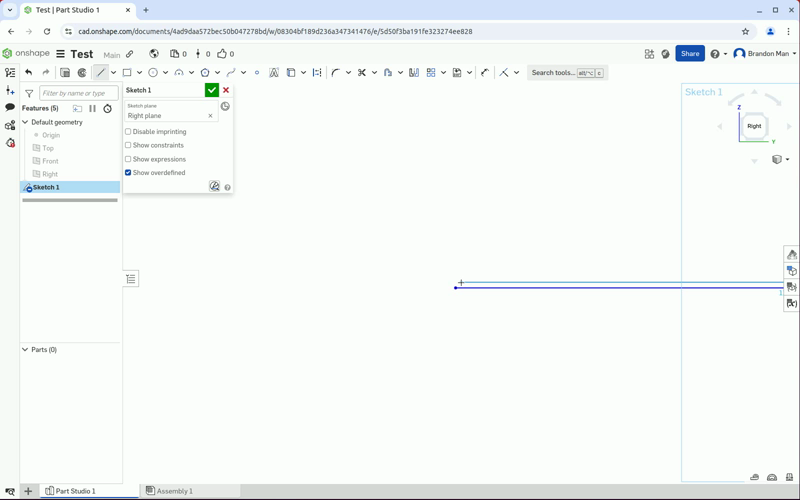
scroll(-6)
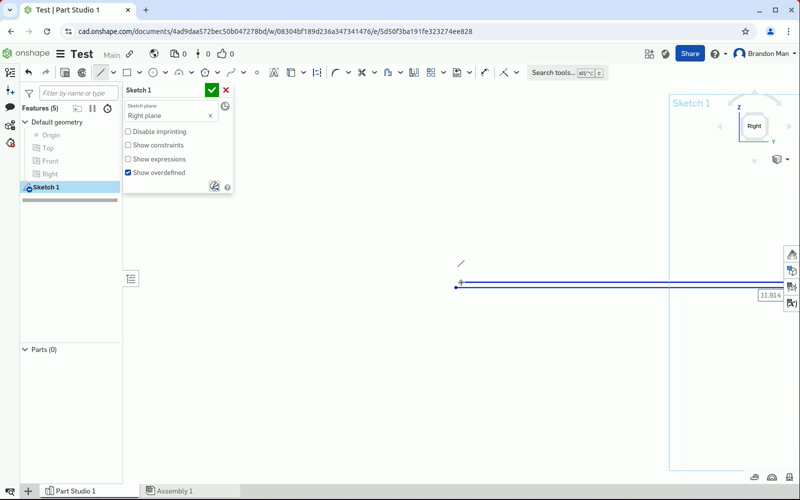
scroll(-6)
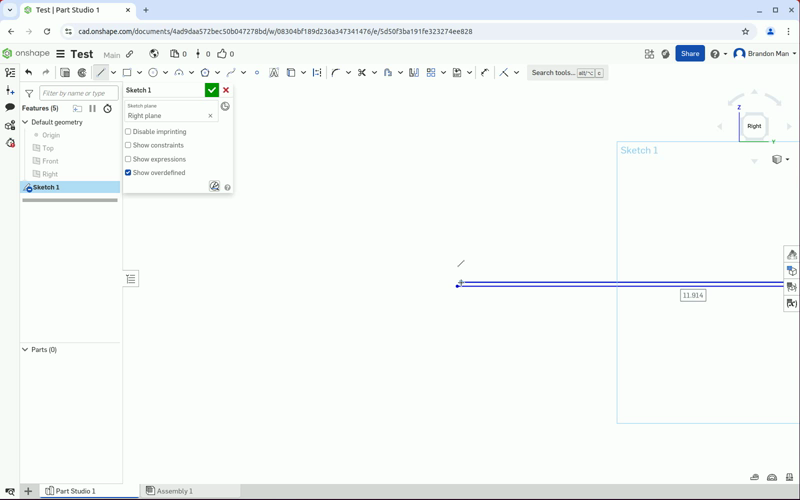
scroll(-6)
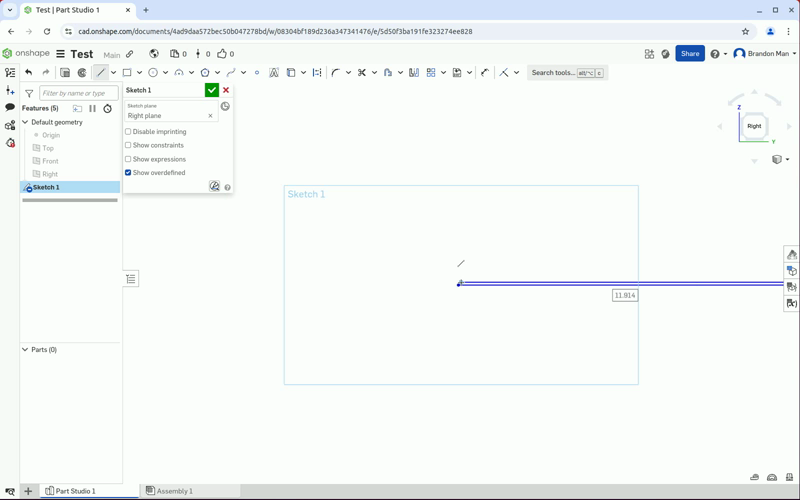
scroll(-6)
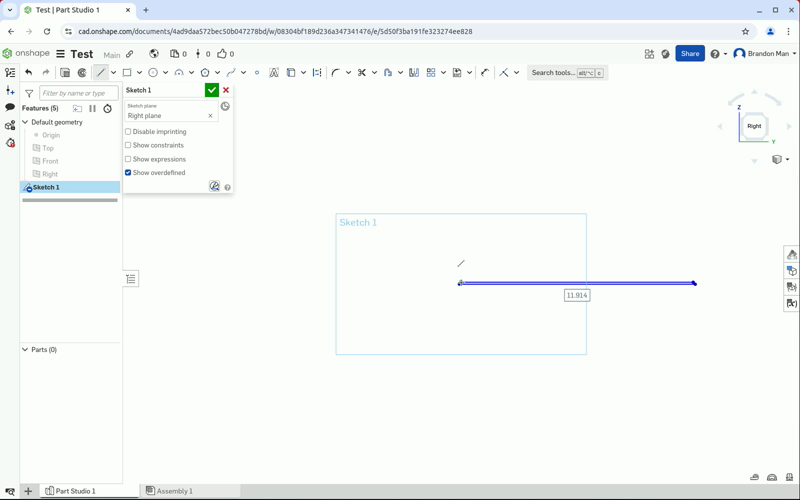
scroll(-6)
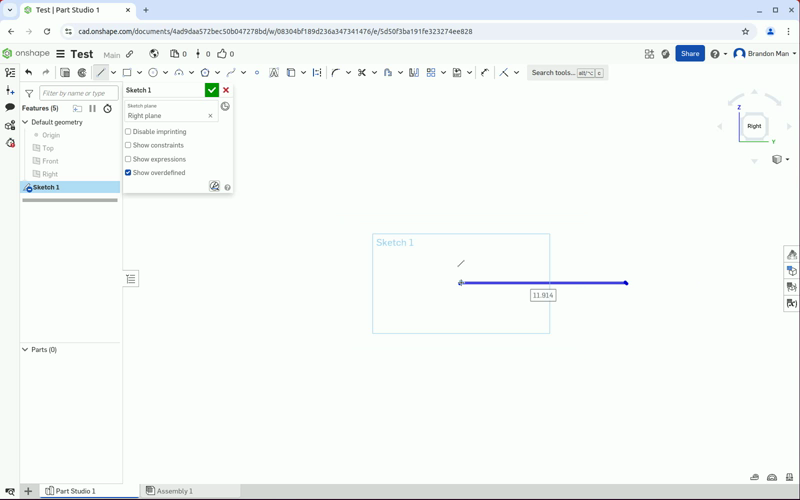
scroll(-6)
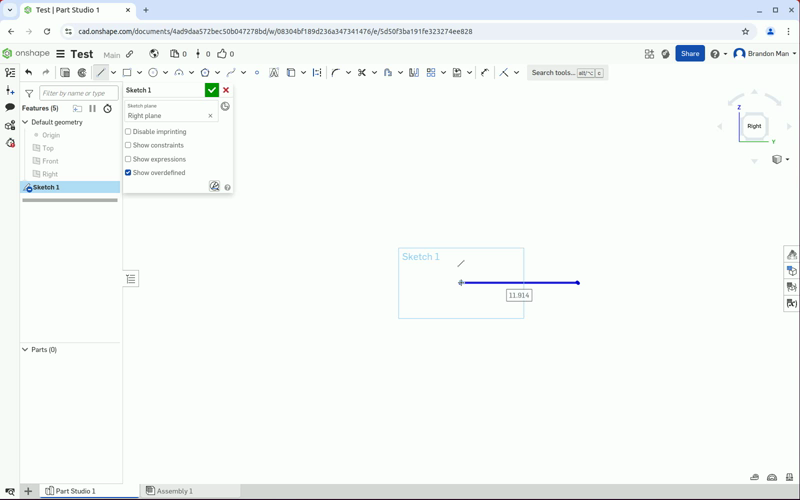
scroll(-6)
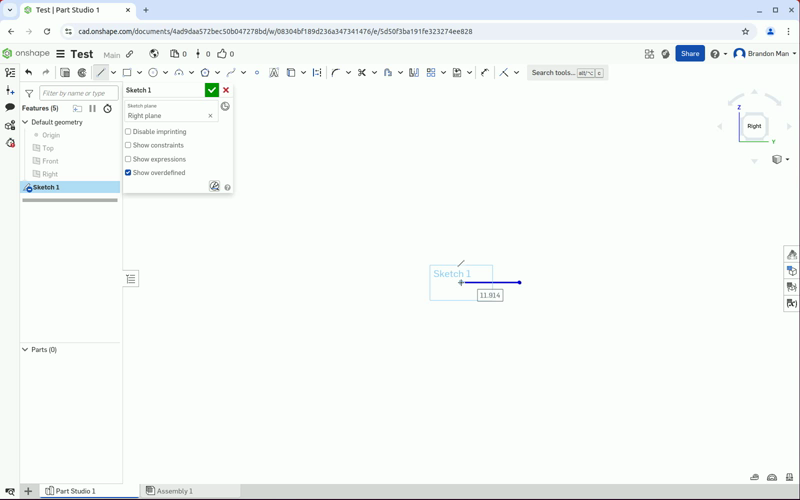
key_up(shift)
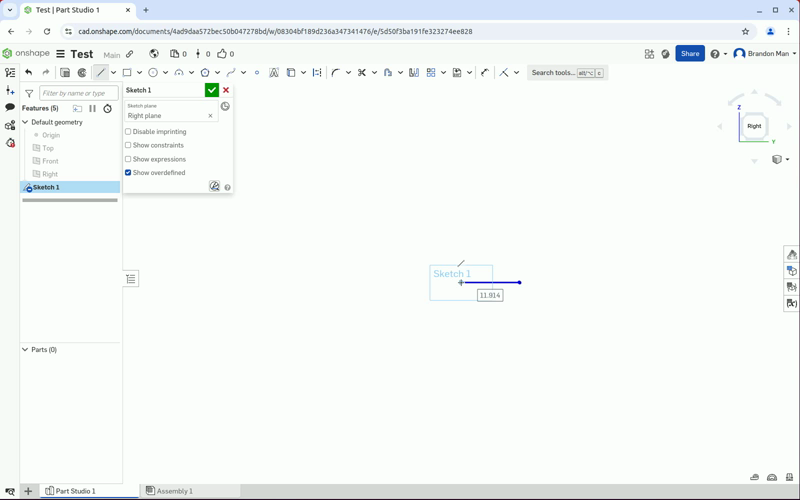
mouse_move(491, 282)
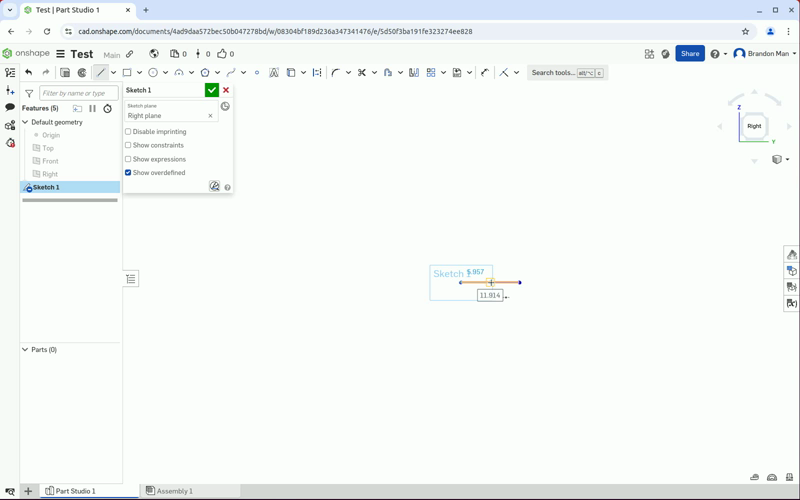
key_down(shift)
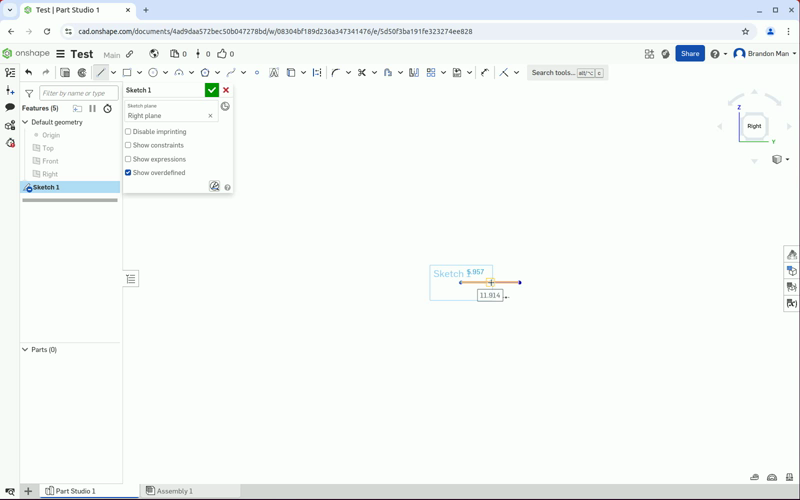
mouse_move(460, 282)
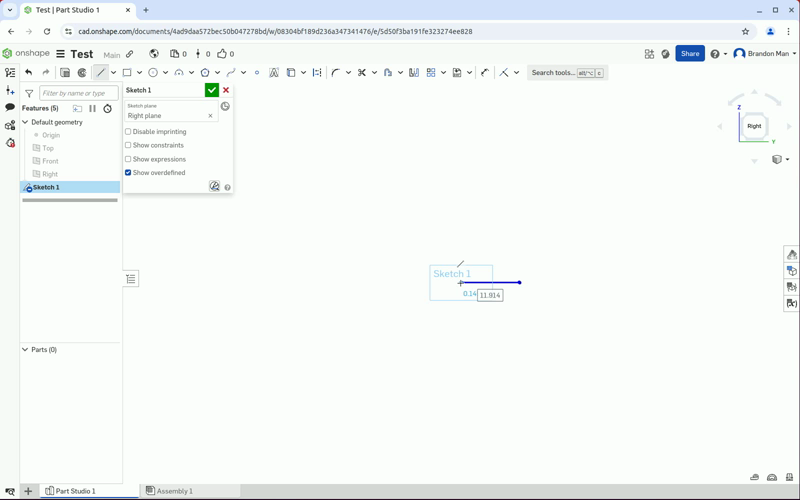
scroll(6)
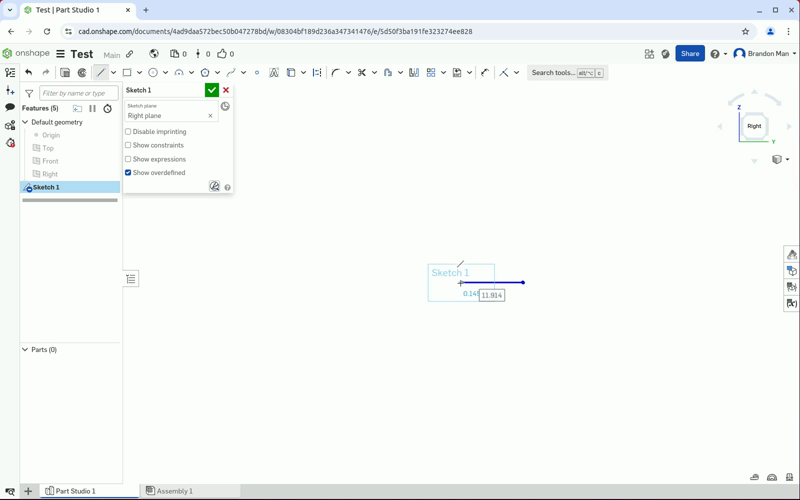
scroll(6)
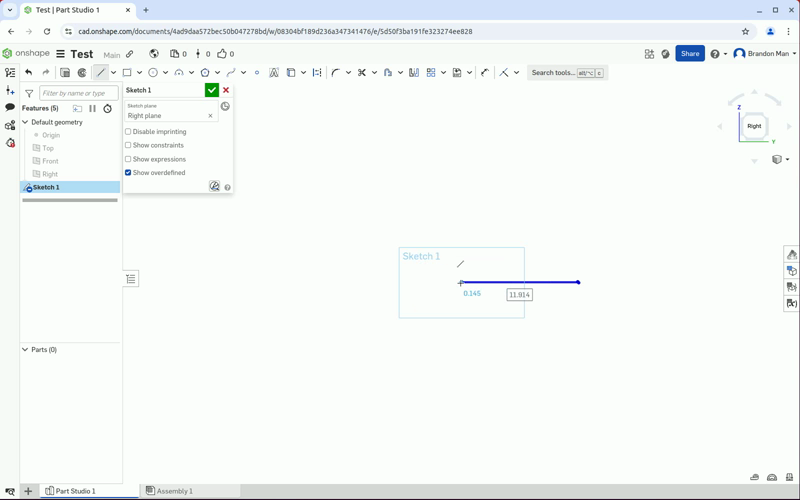
scroll(6)
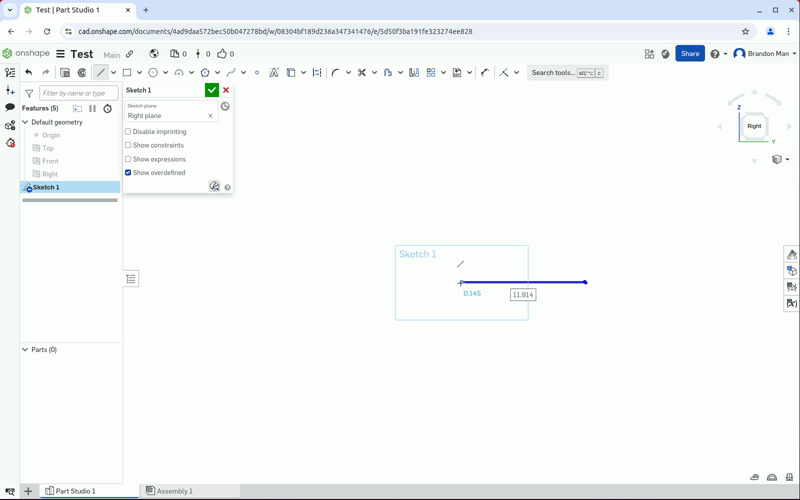
scroll(6)
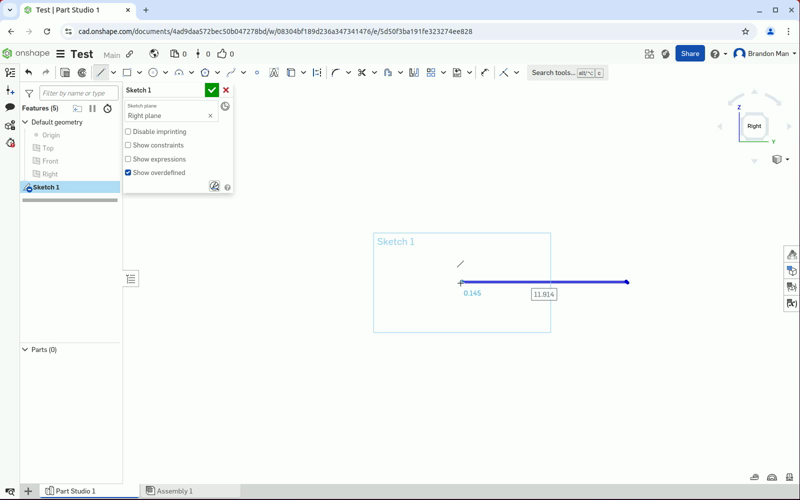
scroll(6)
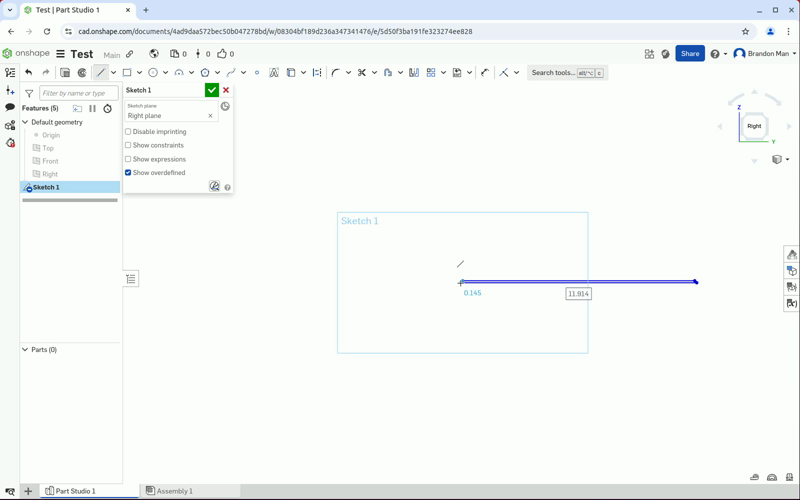
scroll(6)
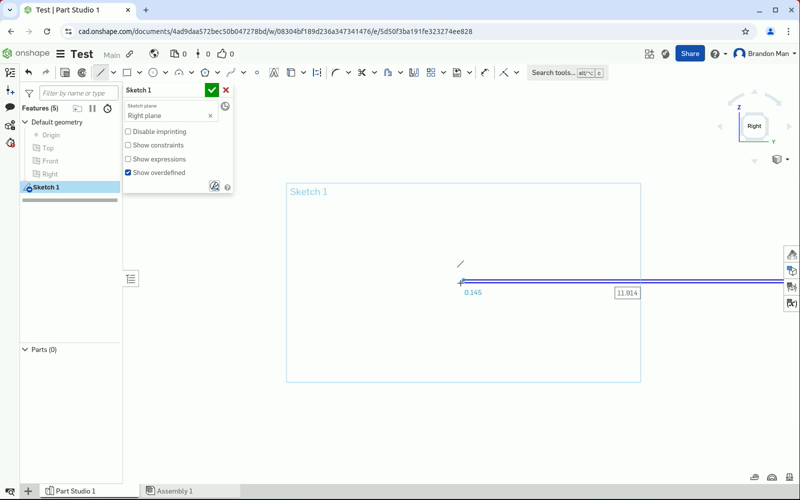
scroll(6)
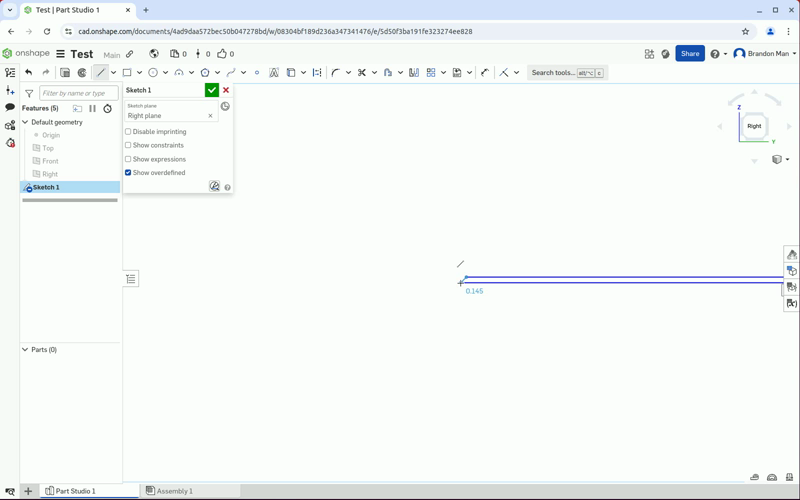
key_up(shift)
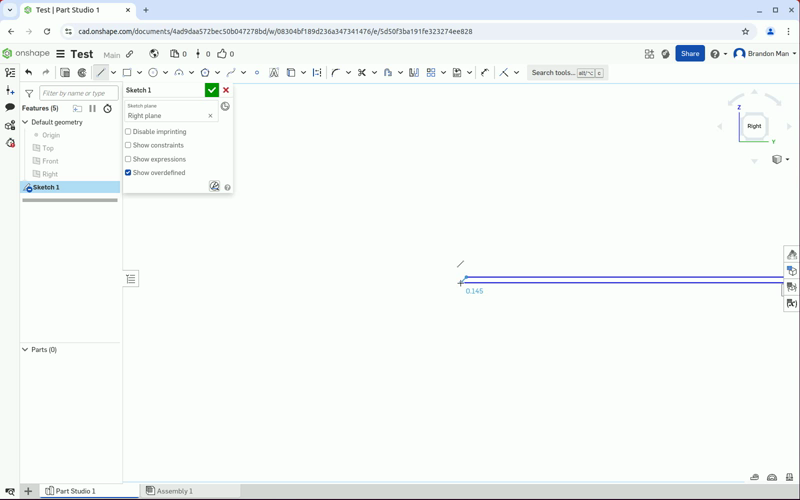
click(460, 282)
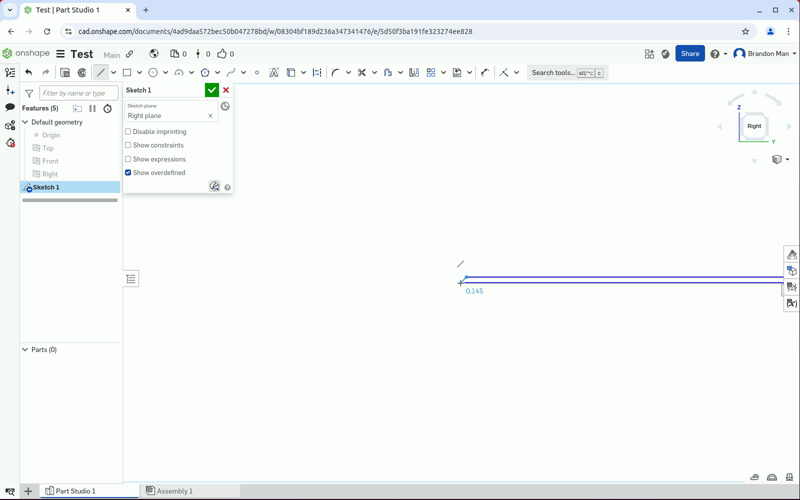
scroll(-6)
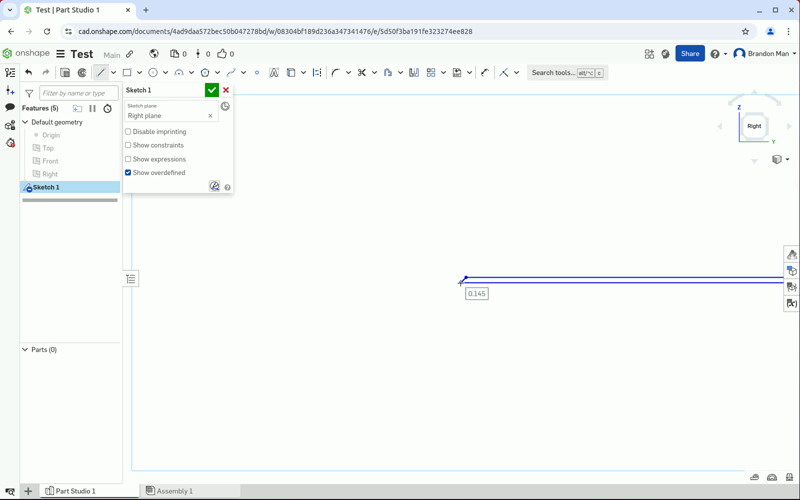
scroll(-6)
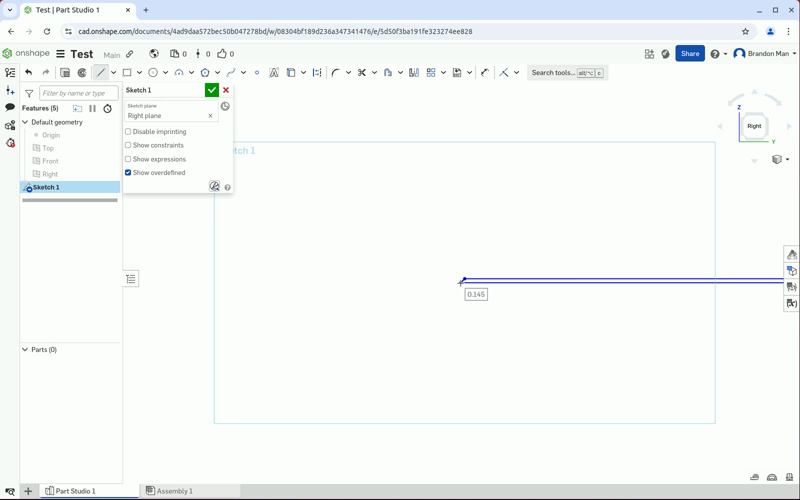
scroll(-6)
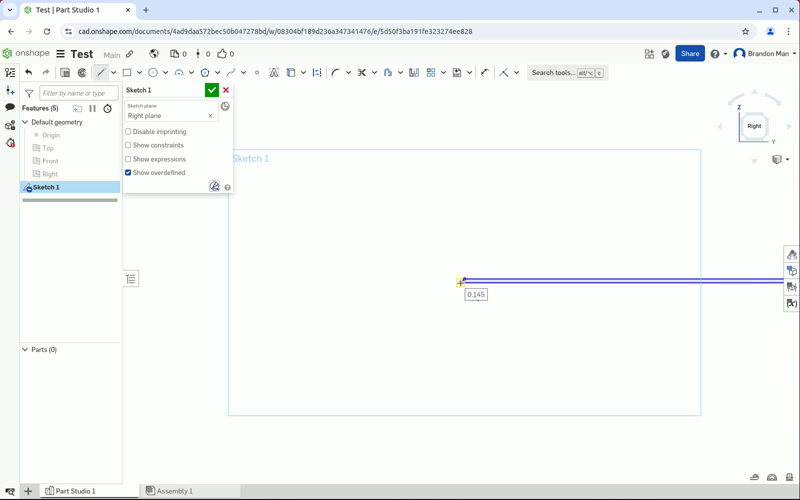
scroll(-6)
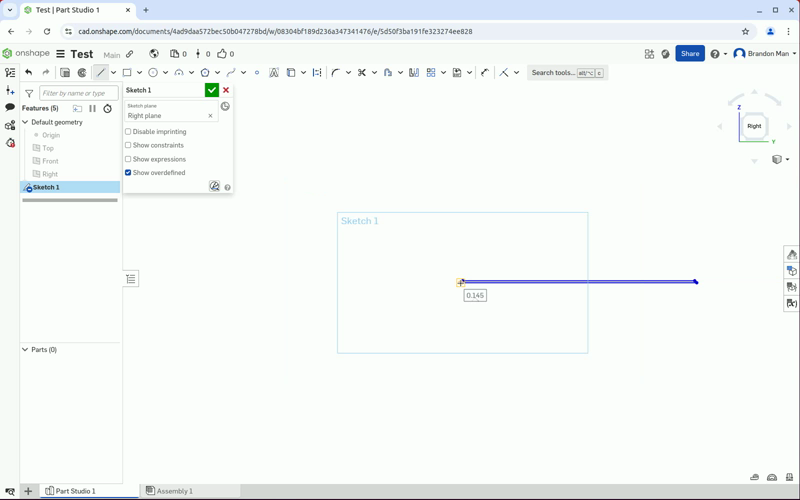
scroll(-6)
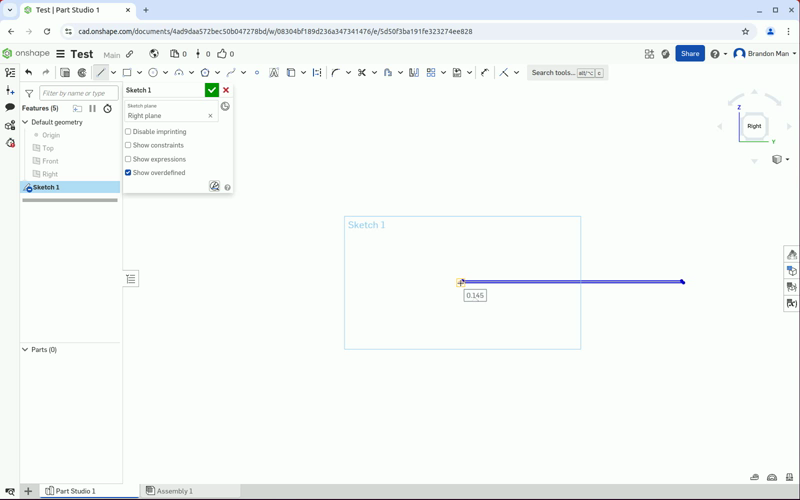
scroll(-6)
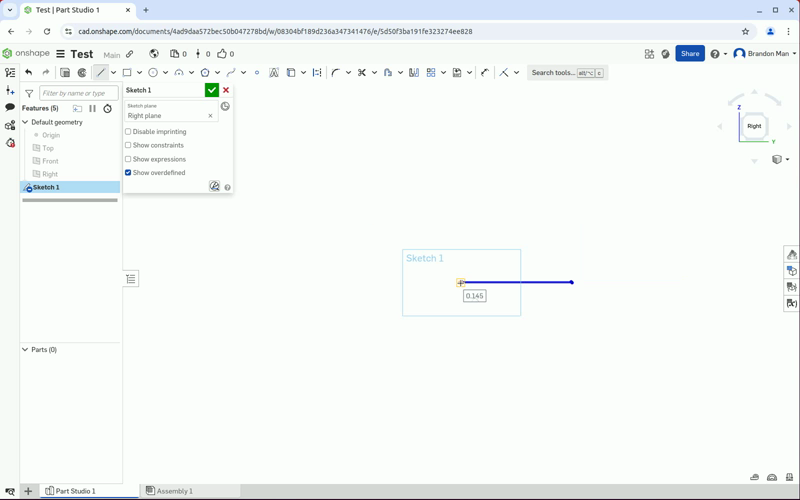
scroll(-6)
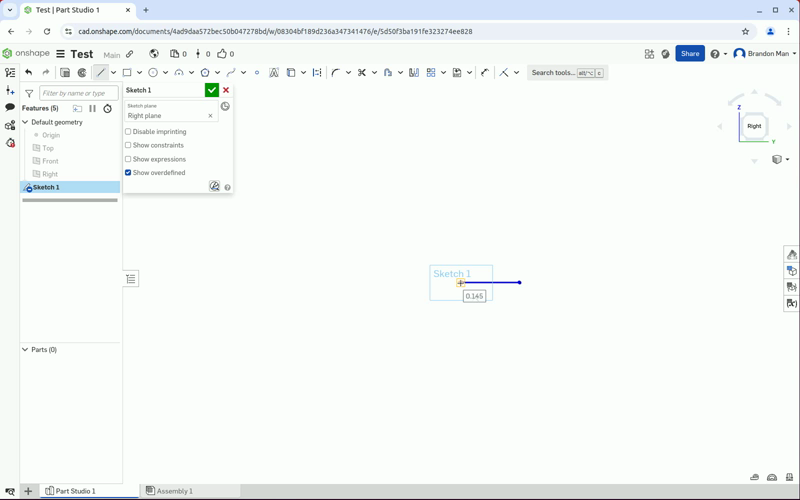
key(esc)
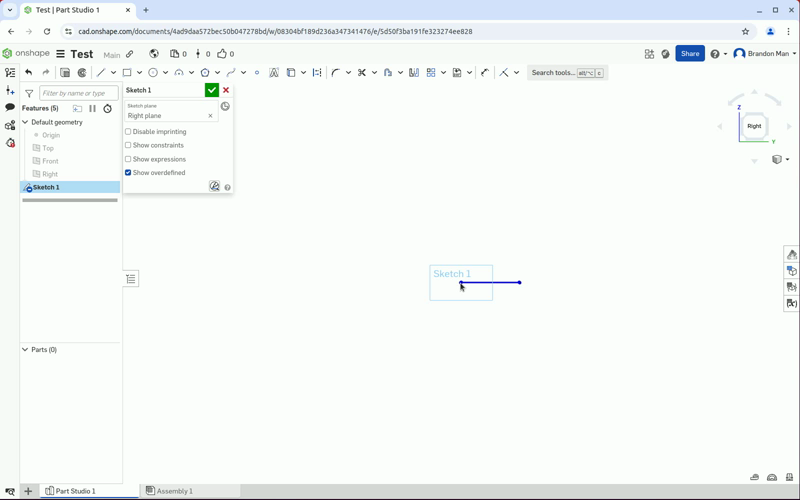
mouse_move(486, 282)
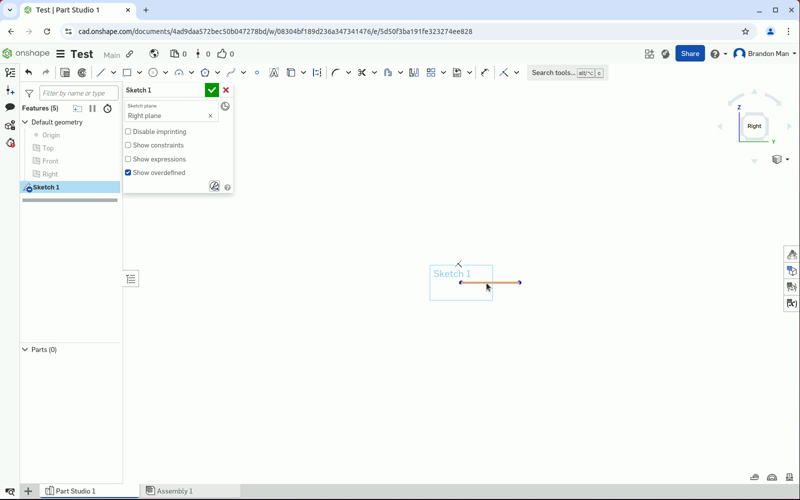
scroll(6)
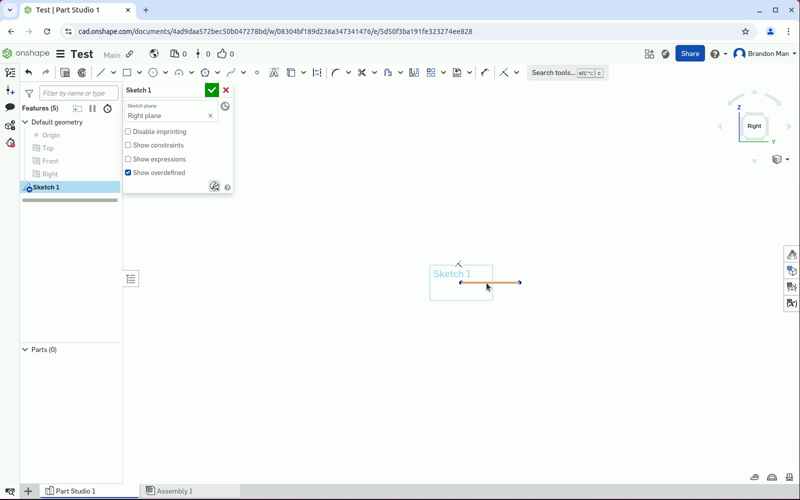
scroll(6)
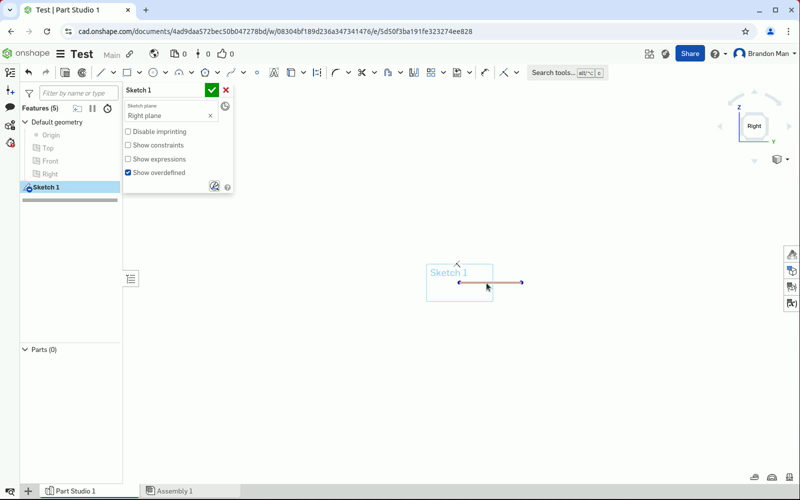
scroll(6)
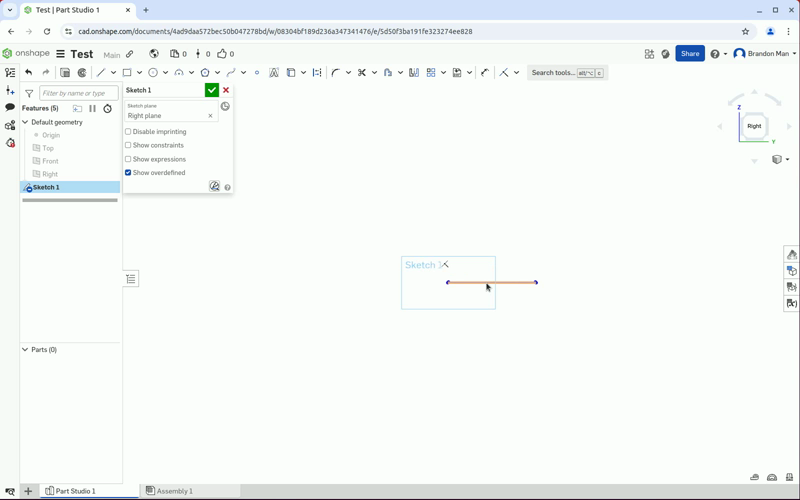
scroll(6)
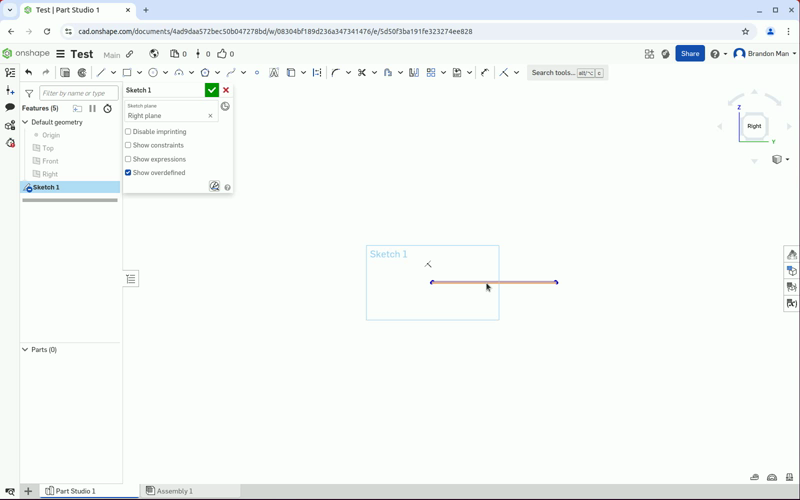
scroll(6)
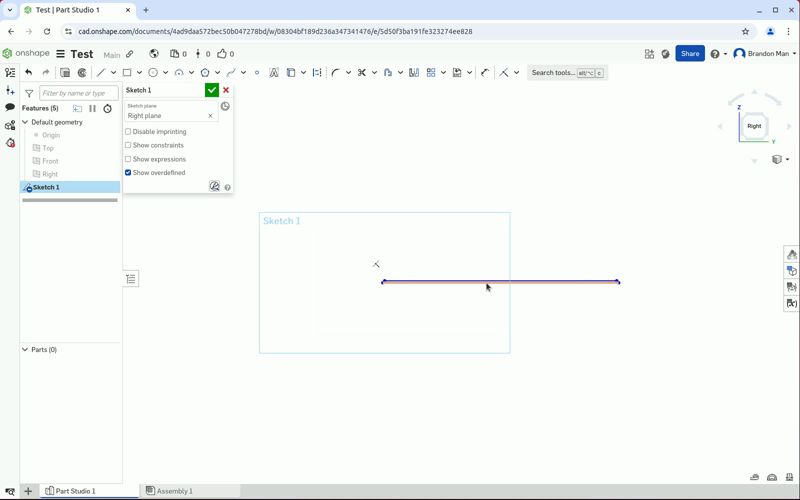
scroll(6)
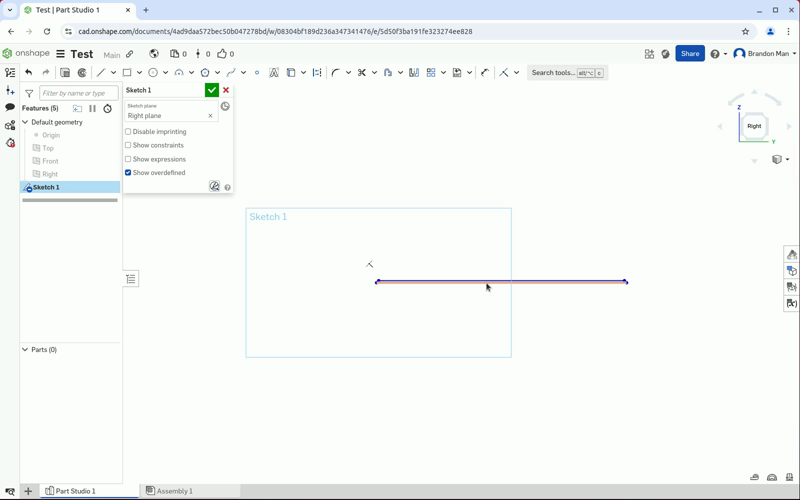
scroll(6)
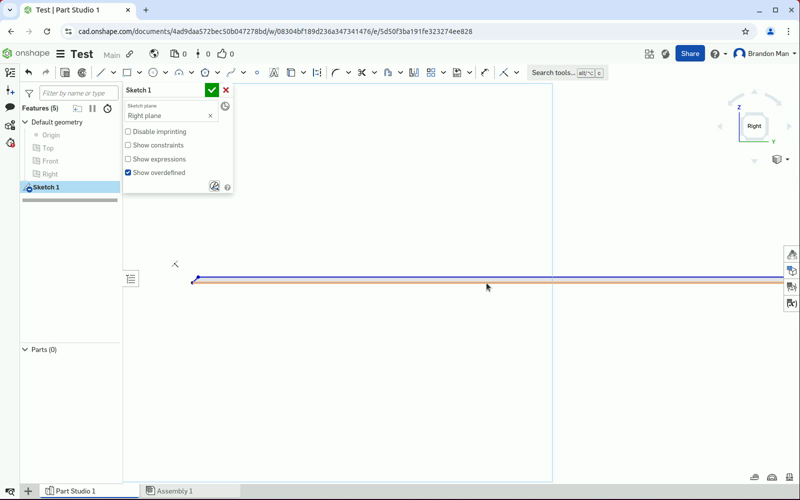
click(486, 282)
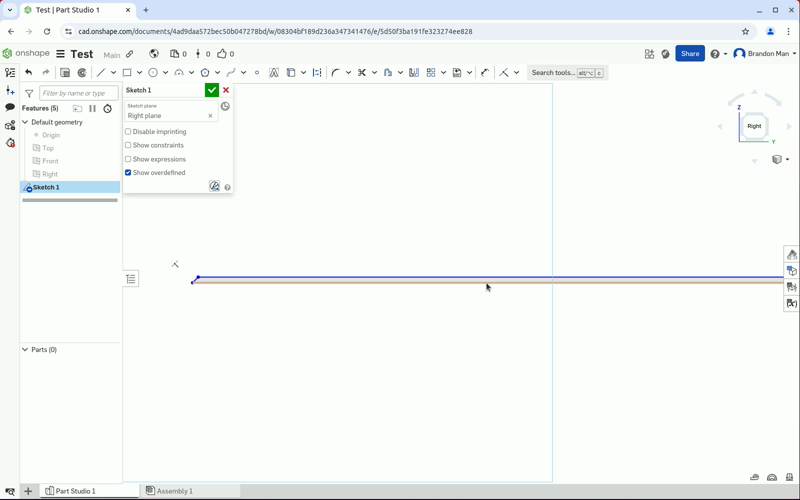
scroll(-6)
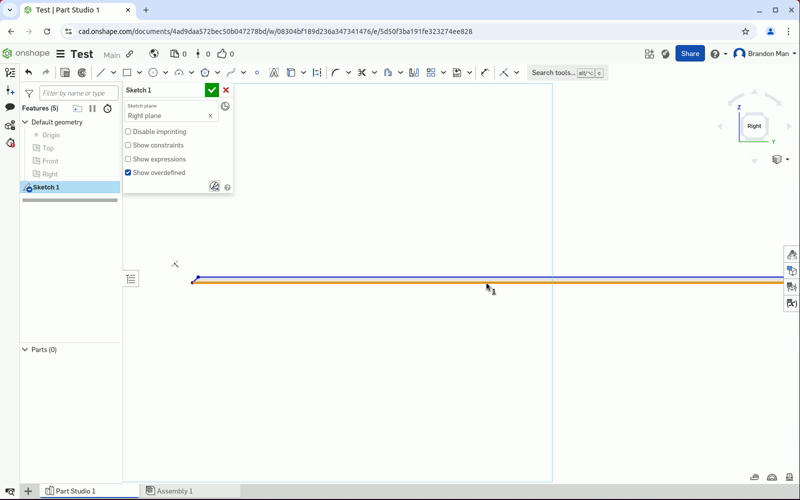
scroll(-6)
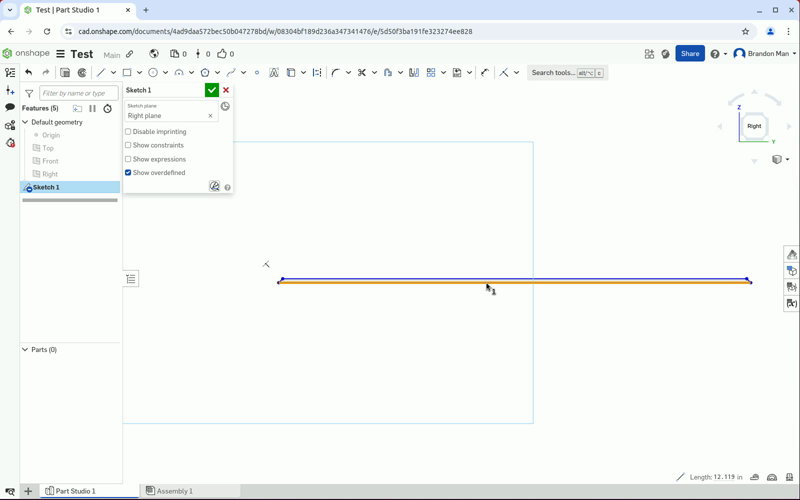
scroll(-6)
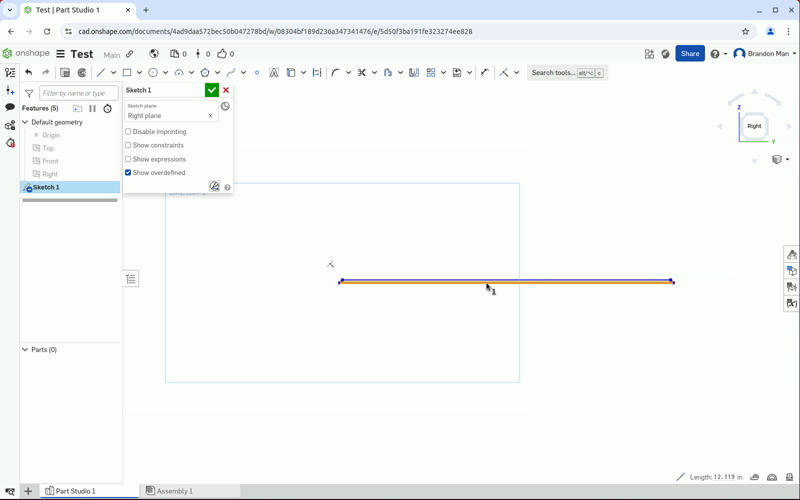
scroll(-6)
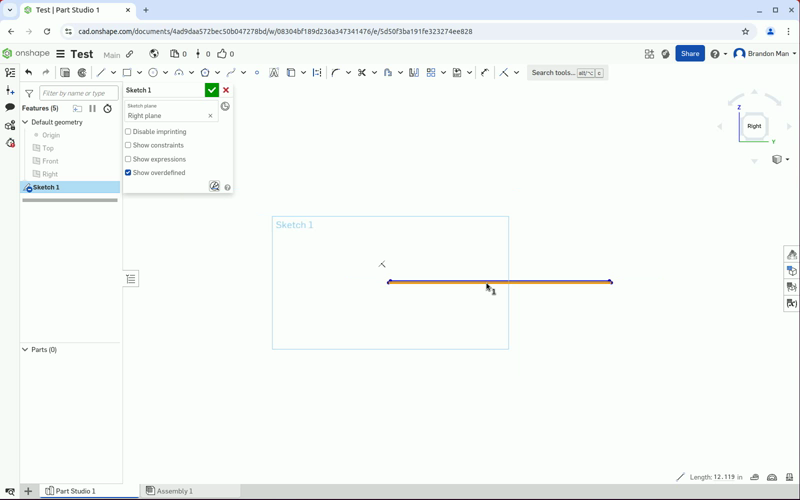
scroll(-6)
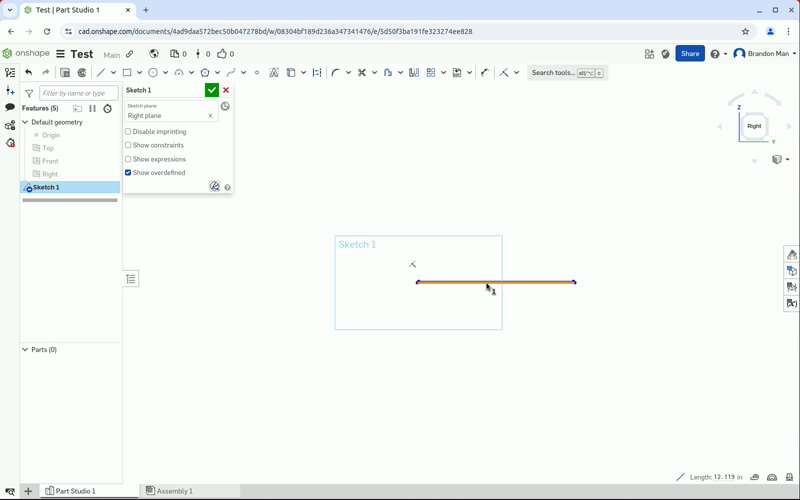
scroll(-6)
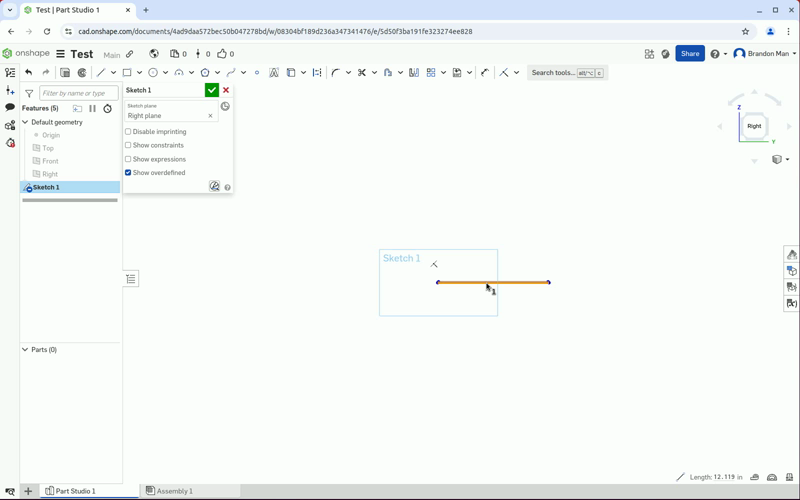
scroll(-6)
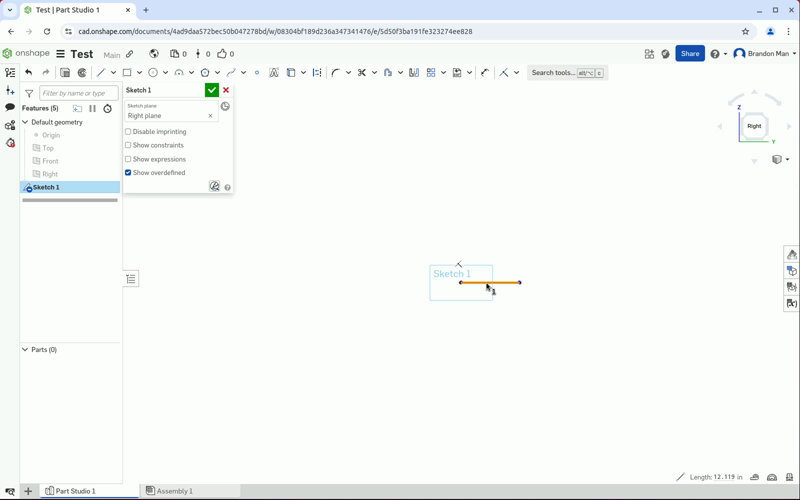
mouse_move(73, 352)
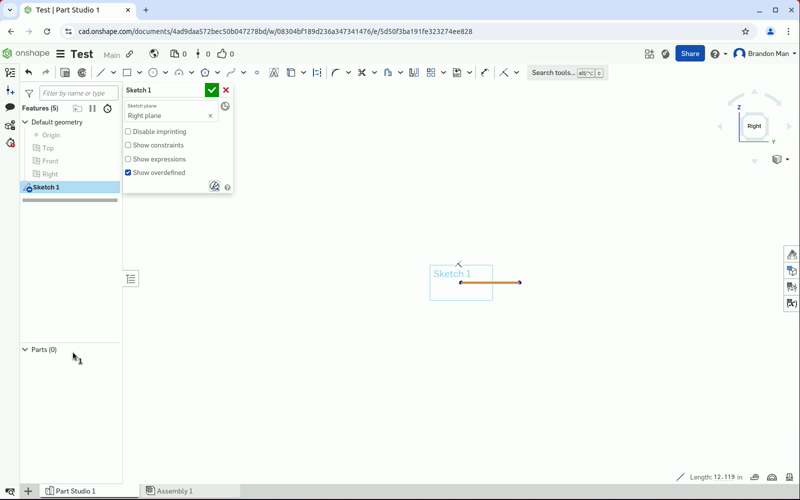
key(shift+y)
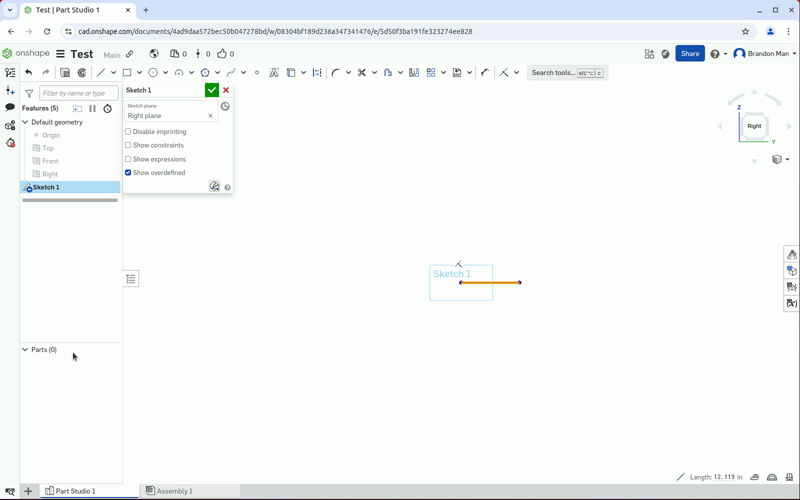
key(shift+e)
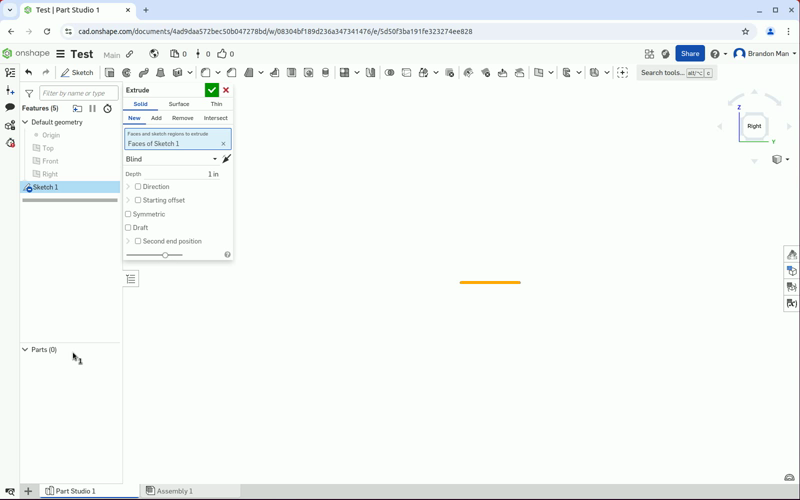
mouse_move(143, 106)
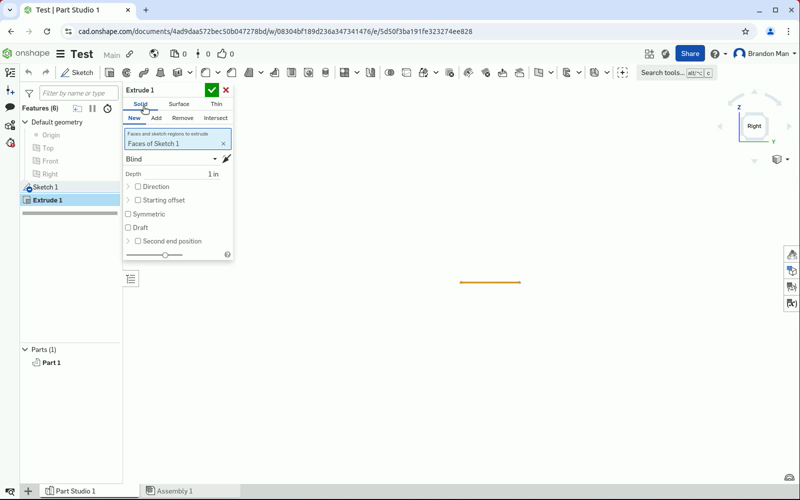
click(143, 106)
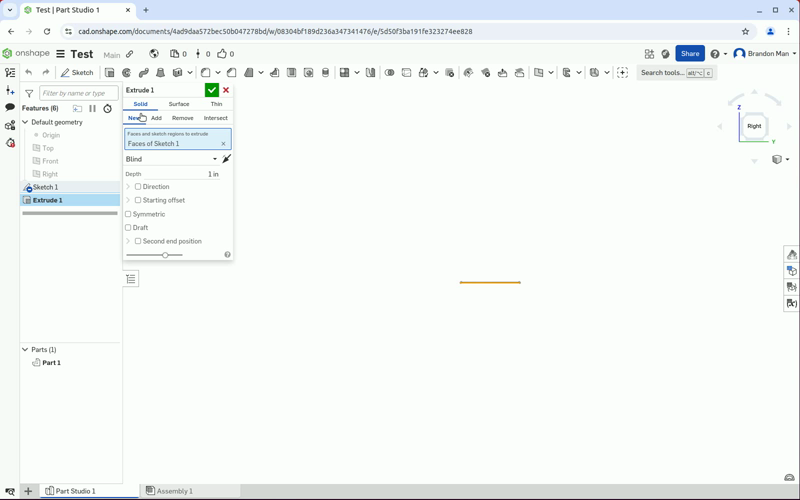
mouse_move(137, 120)
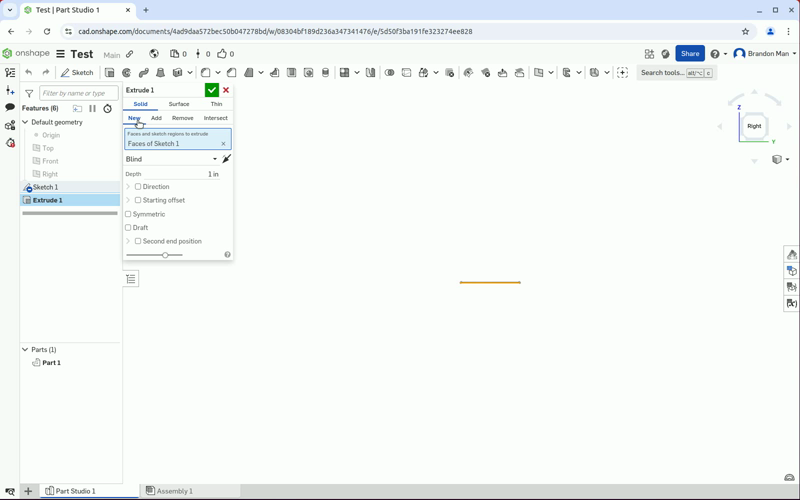
click(137, 120)
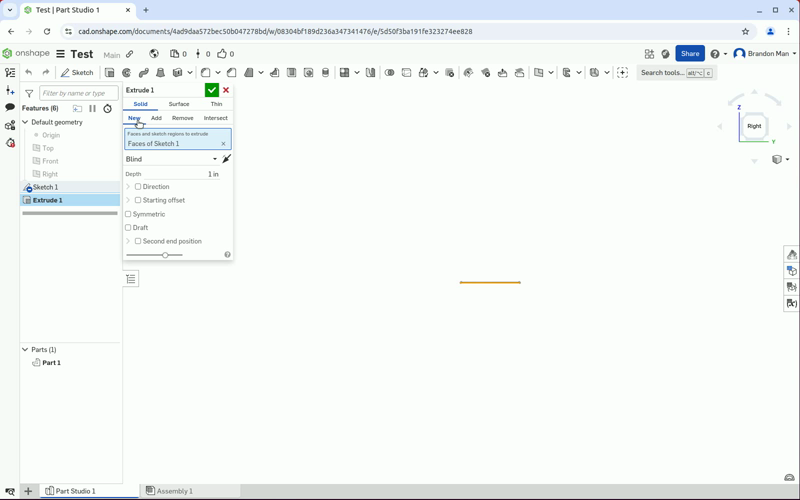
key(tab, 4)
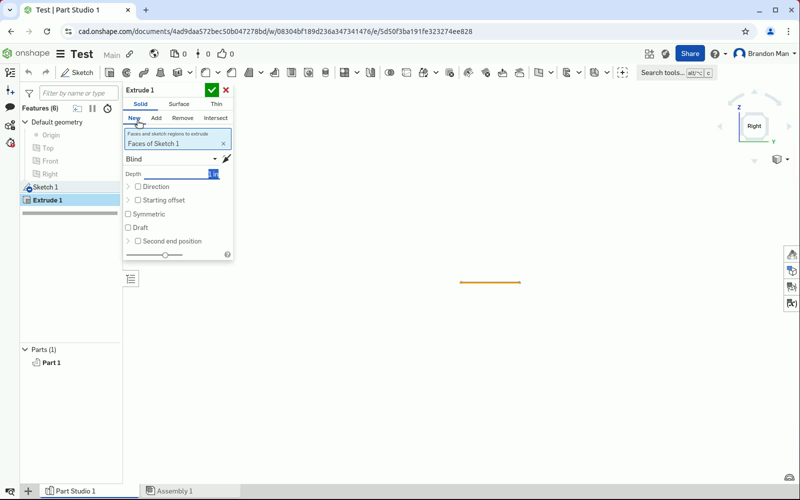
text(23.108)
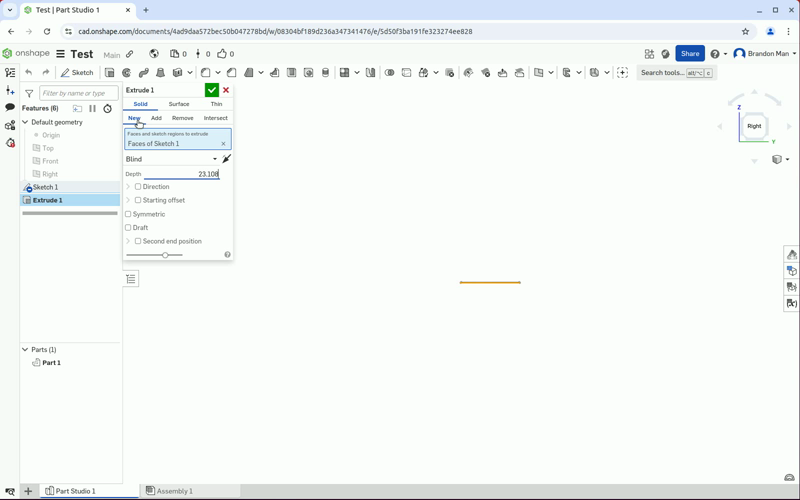
key(enter)
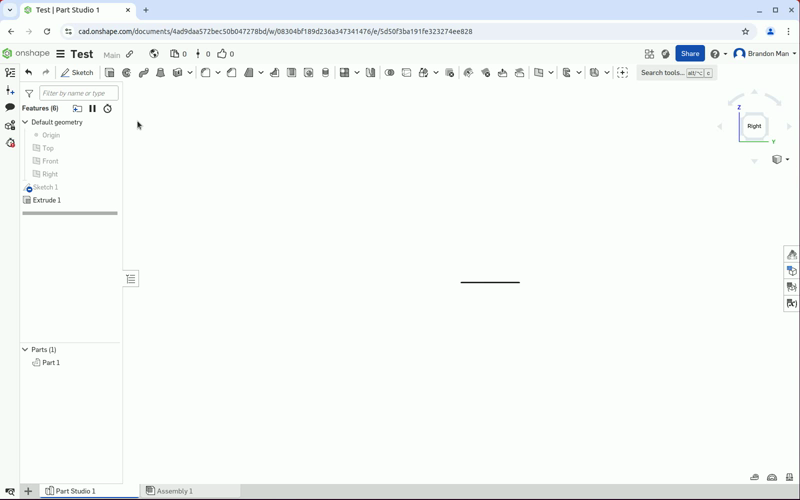
key(shift+h)
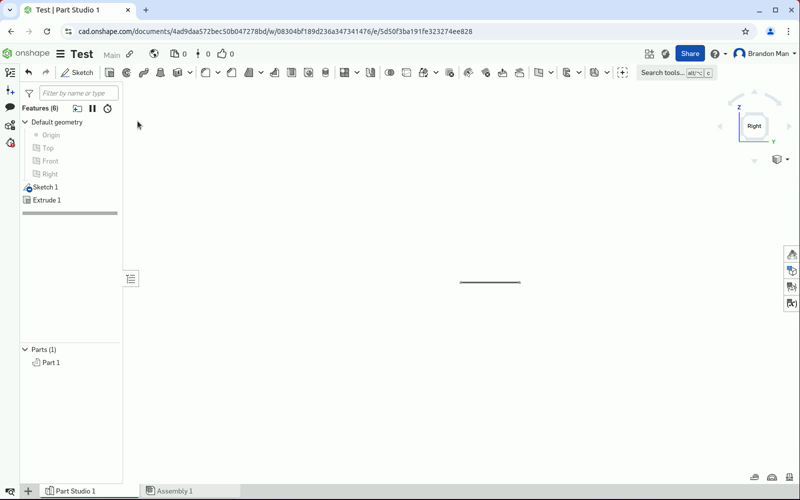
key(shift+h)
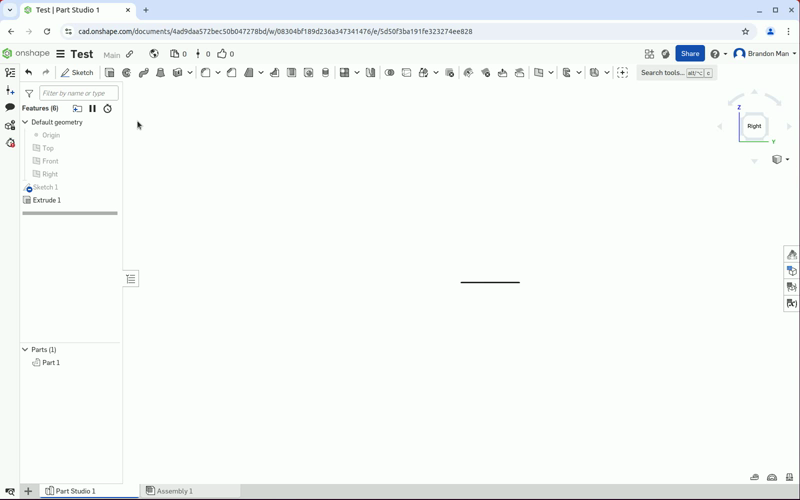
mouse_move(73, 189)
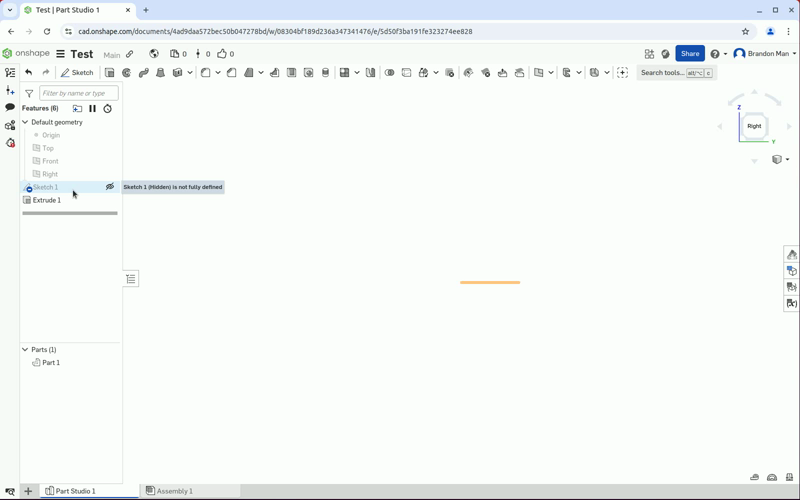
click(73, 189)
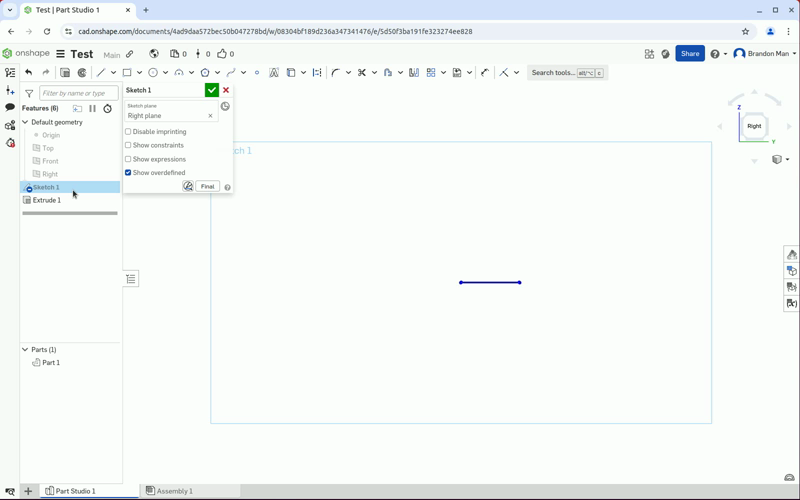
mouse_move(229, 92)
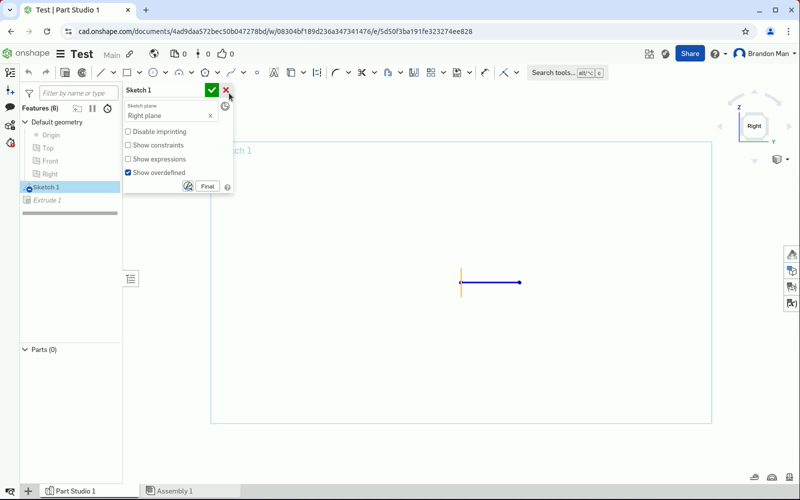
click(229, 92)
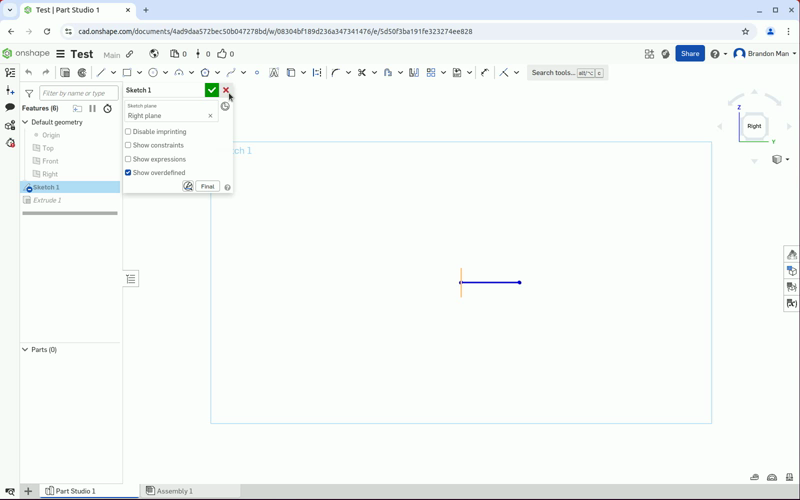
key(shift+s)
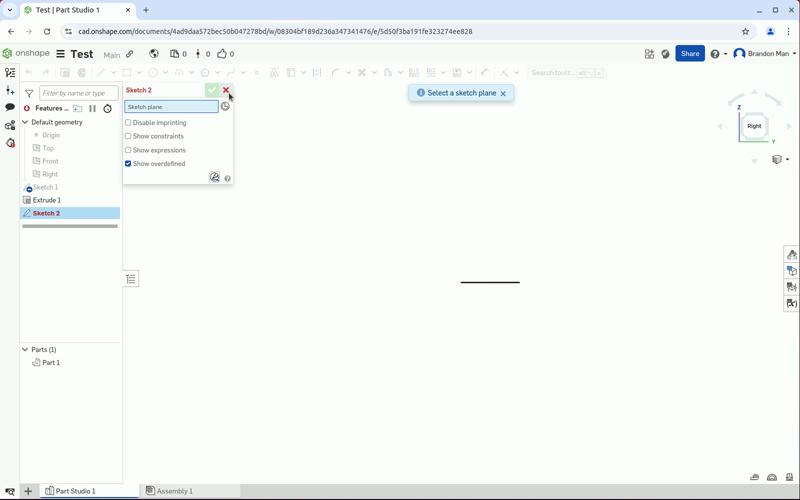
mouse_move(73, 176)
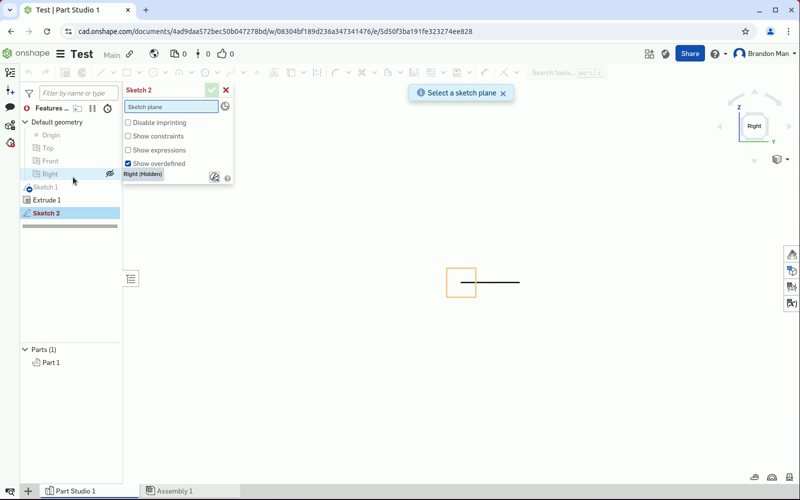
click(73, 176)
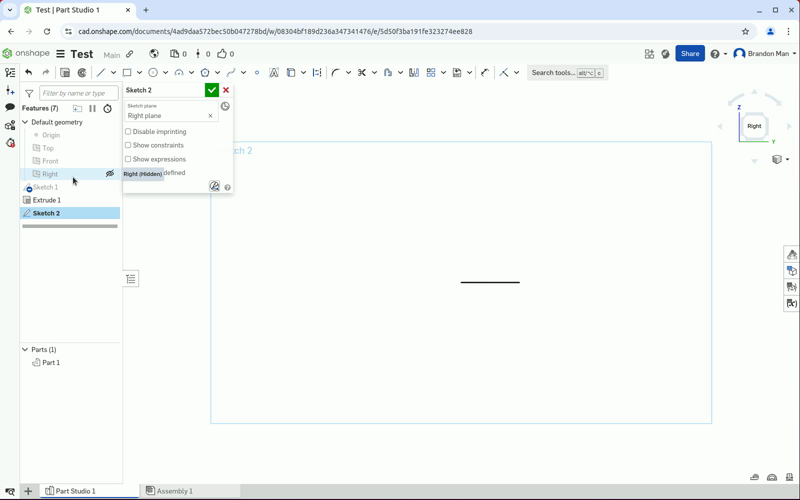
mouse_move(73, 352)
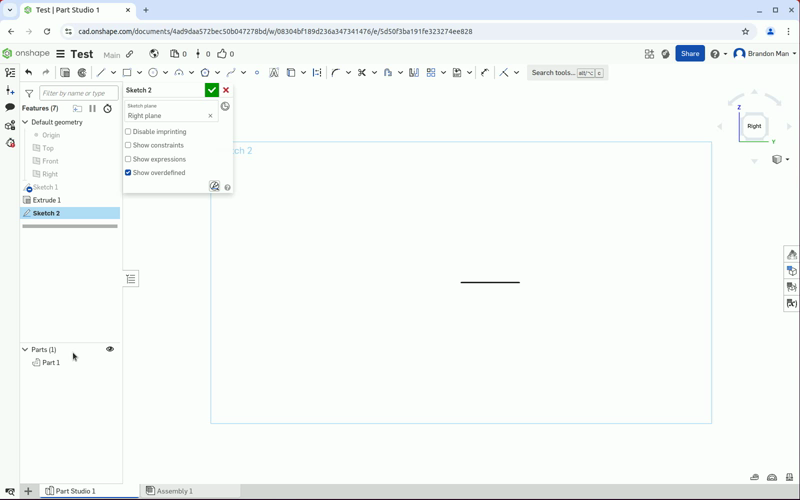
key(y)
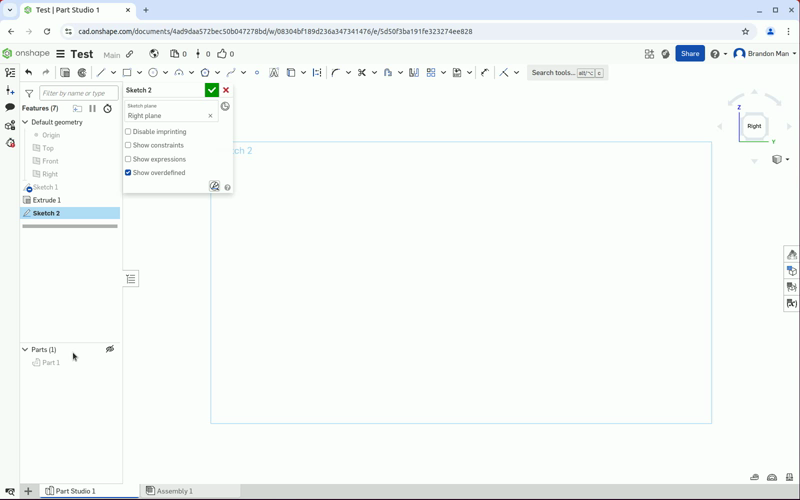
key(l)
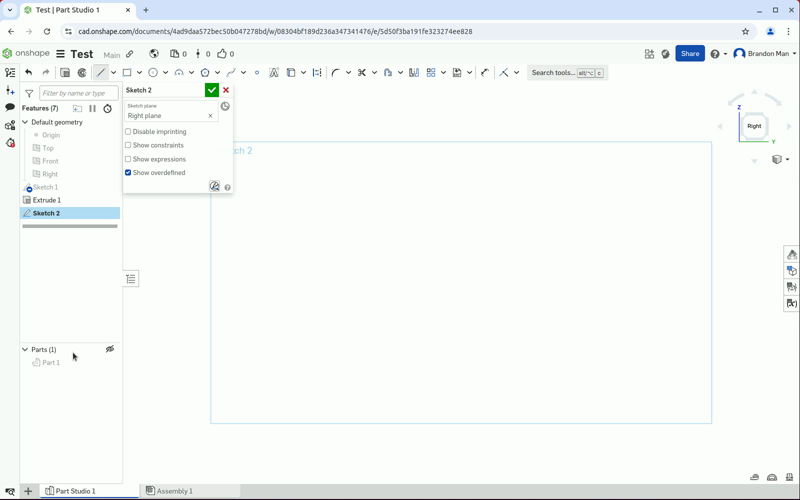
key_down(shift)
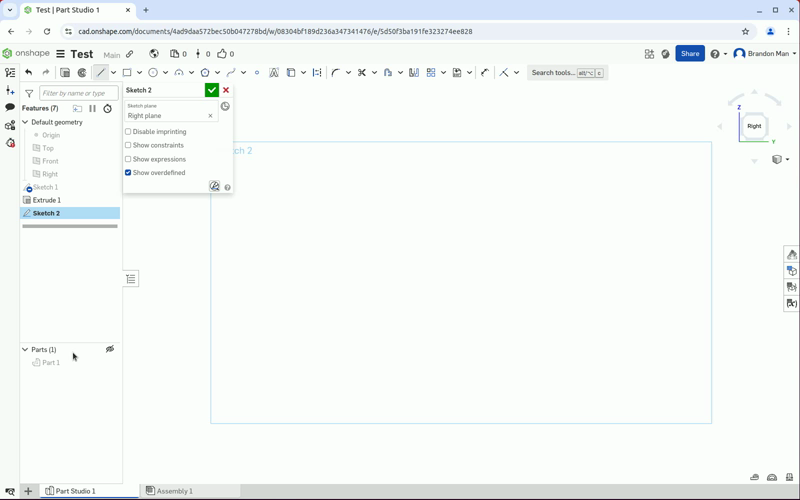
mouse_move(460, 282)
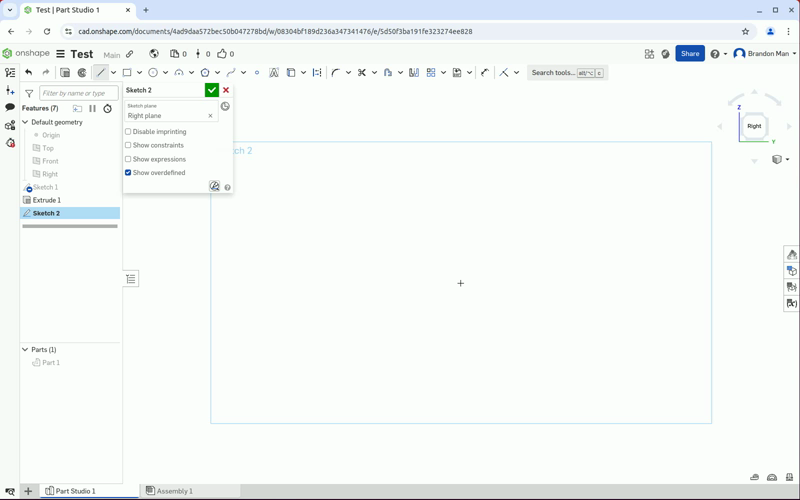
click(460, 282)
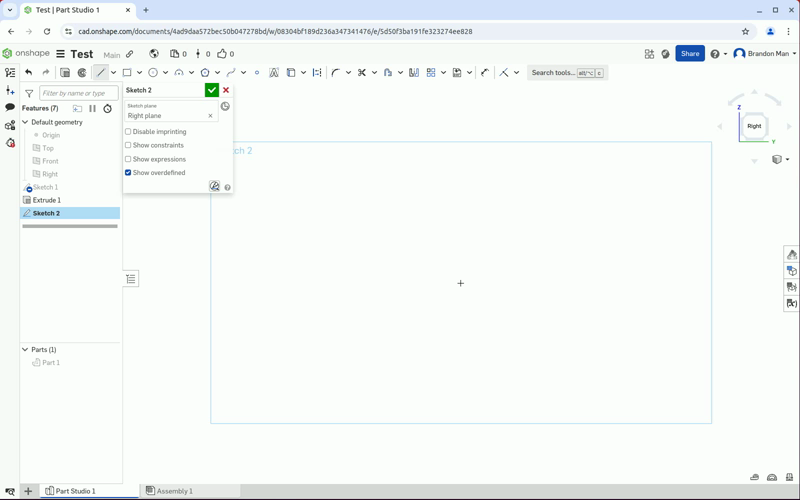
key_up(shift)
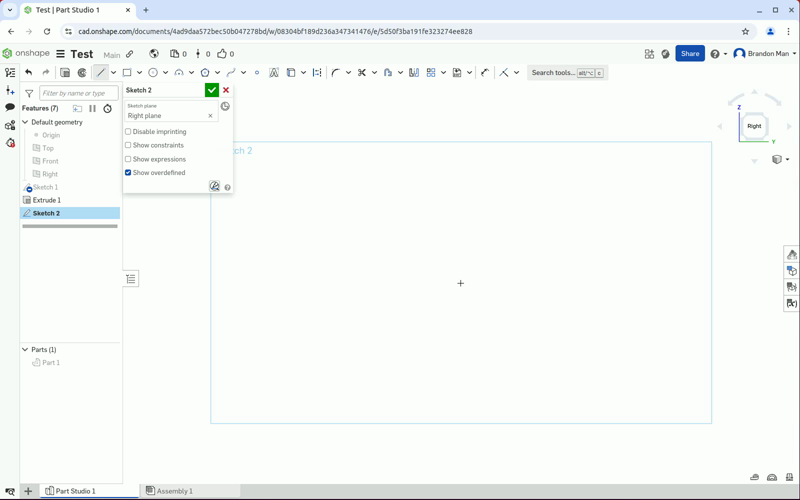
key_down(shift)
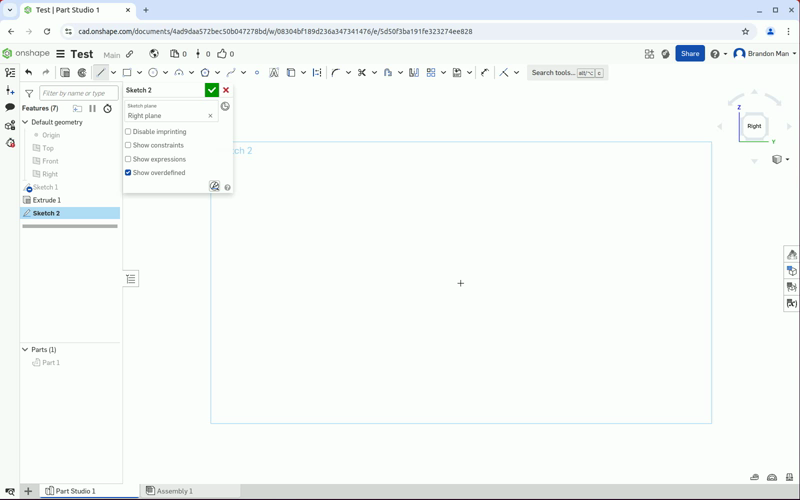
mouse_move(490, 282)
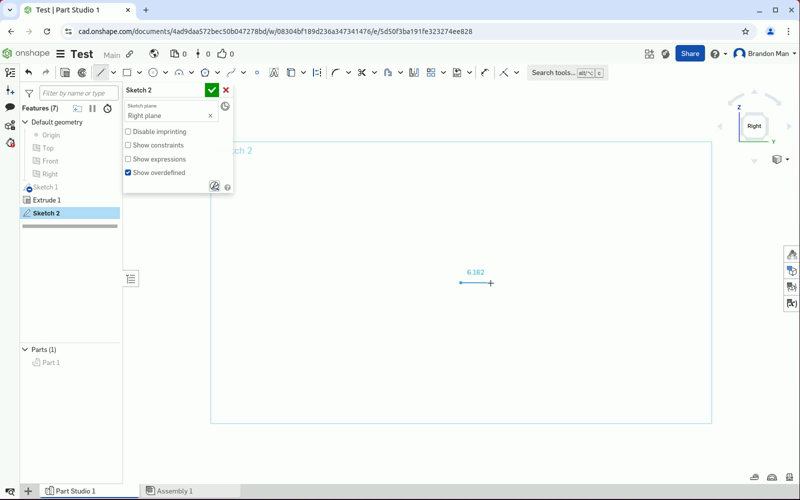
mouse_move(519, 282)
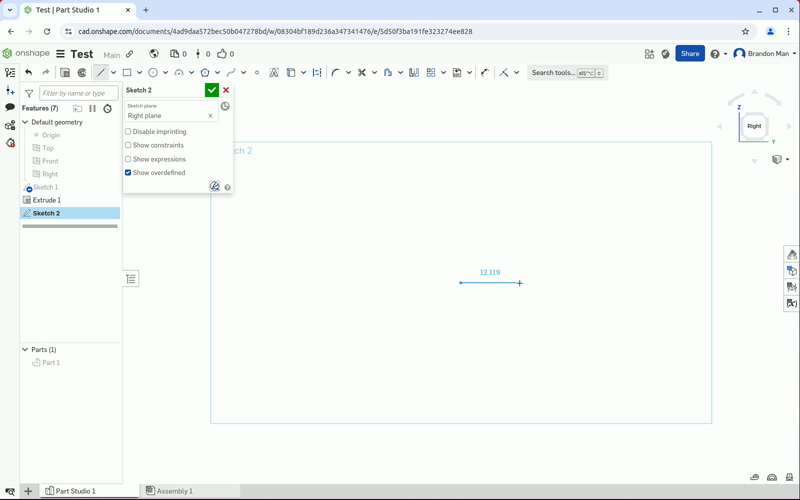
click(519, 282)
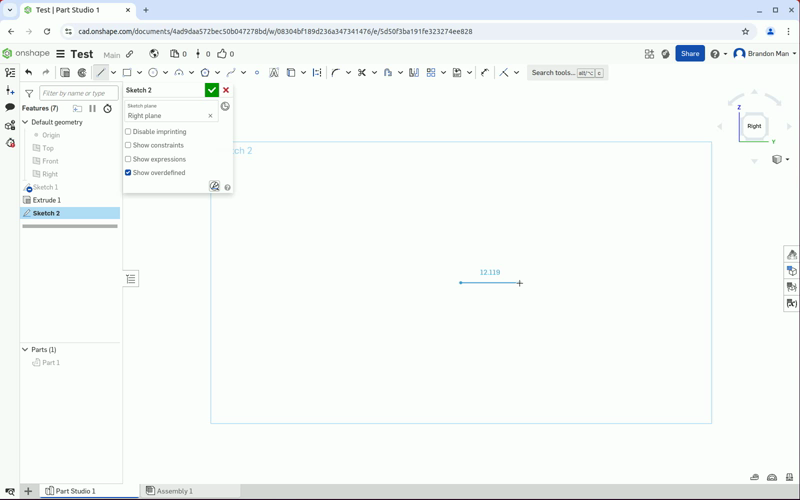
key_up(shift)
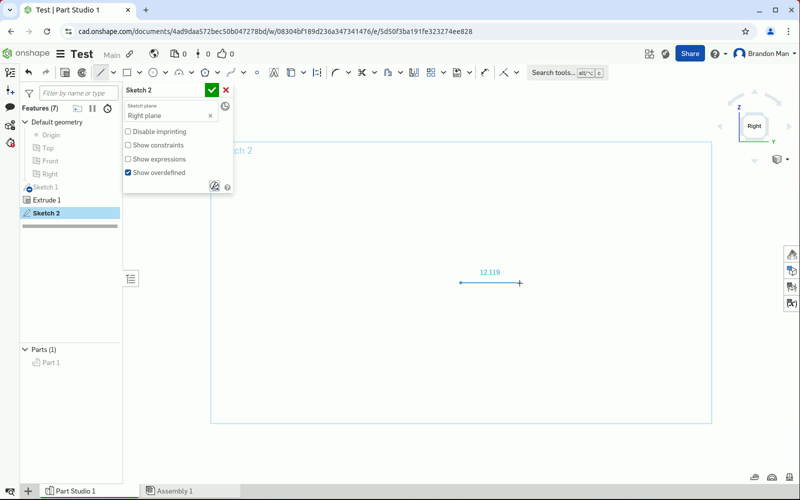
key_down(shift)
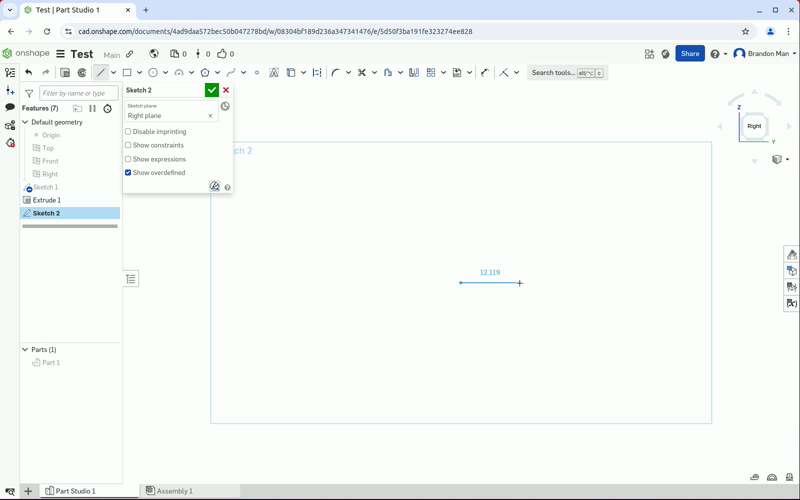
mouse_move(549, 282)
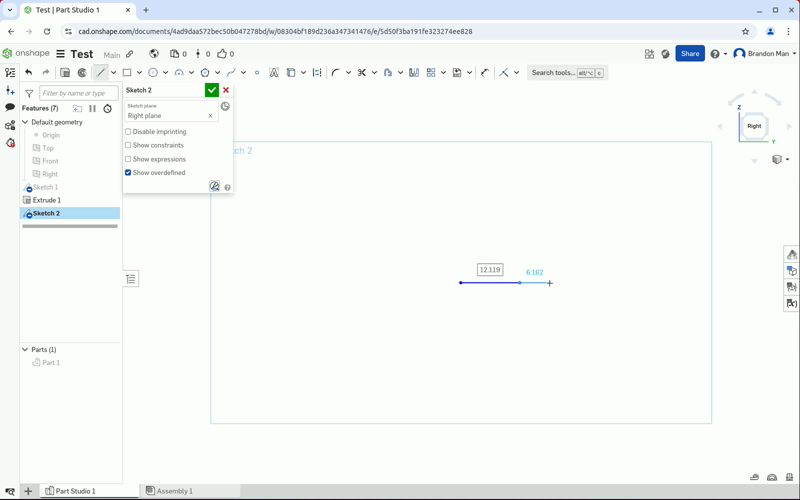
mouse_move(490, 252)
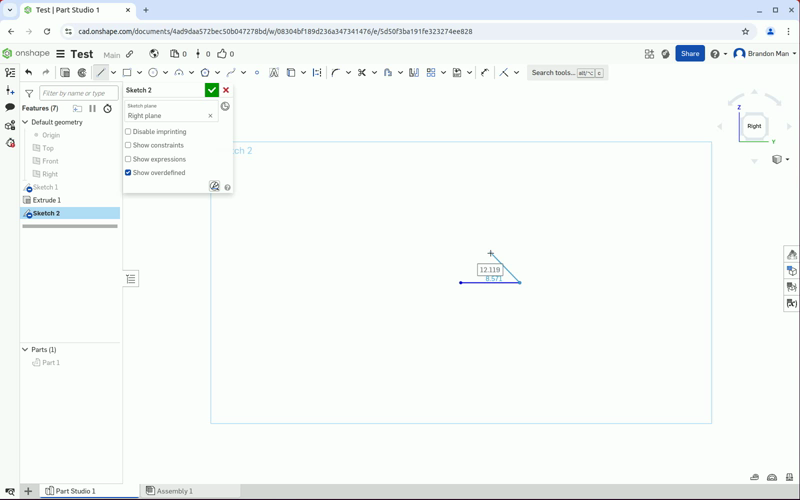
click(490, 252)
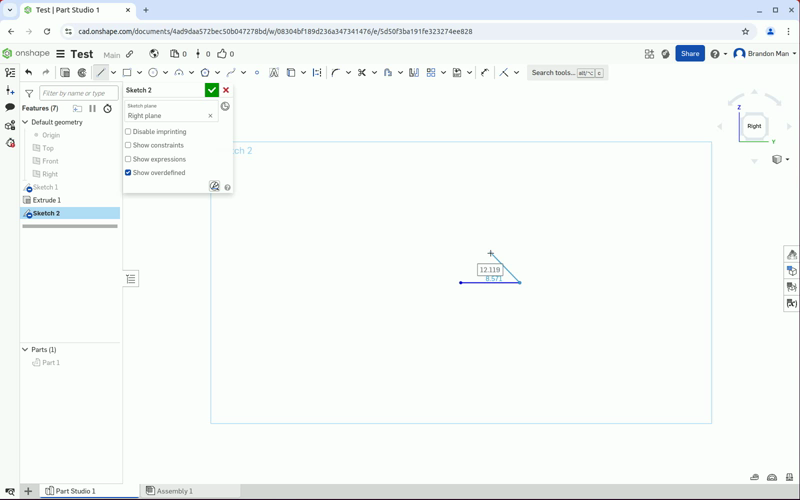
key_up(shift)
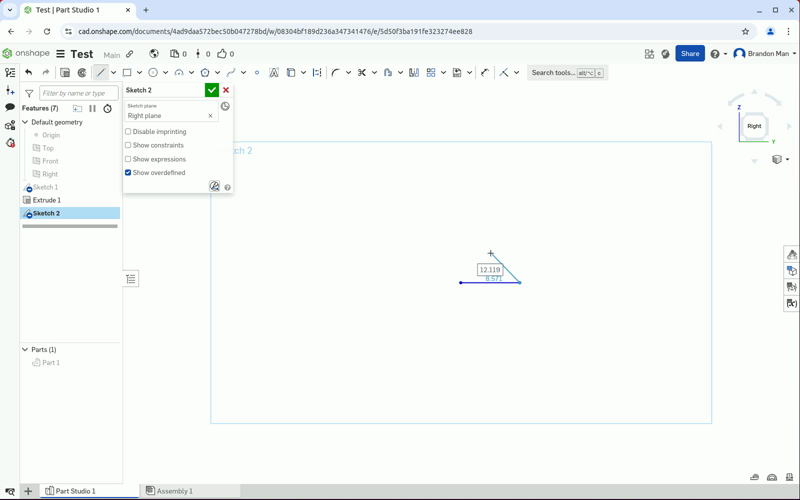
mouse_move(520, 252)
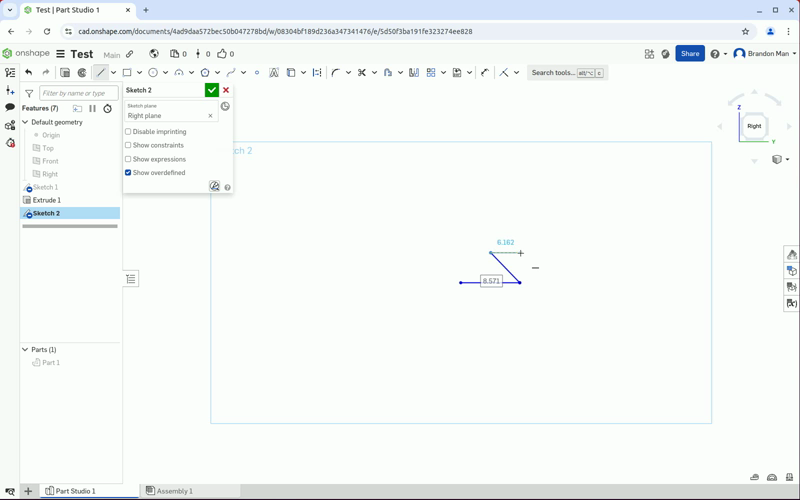
key_down(shift)
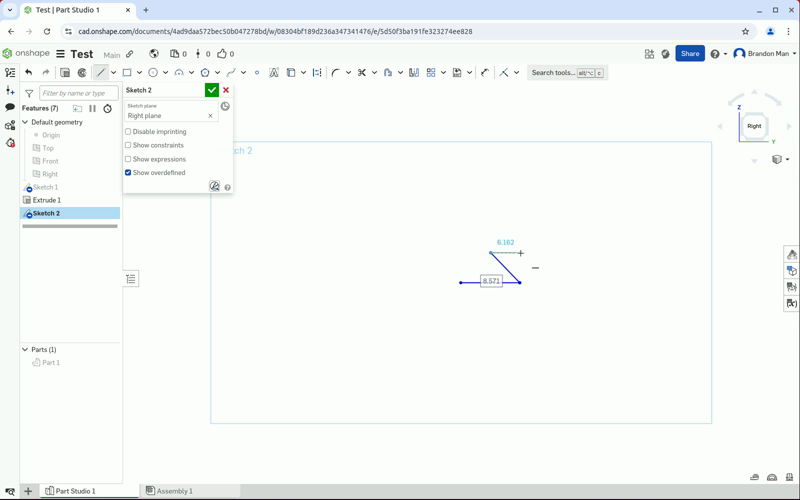
mouse_move(460, 282)
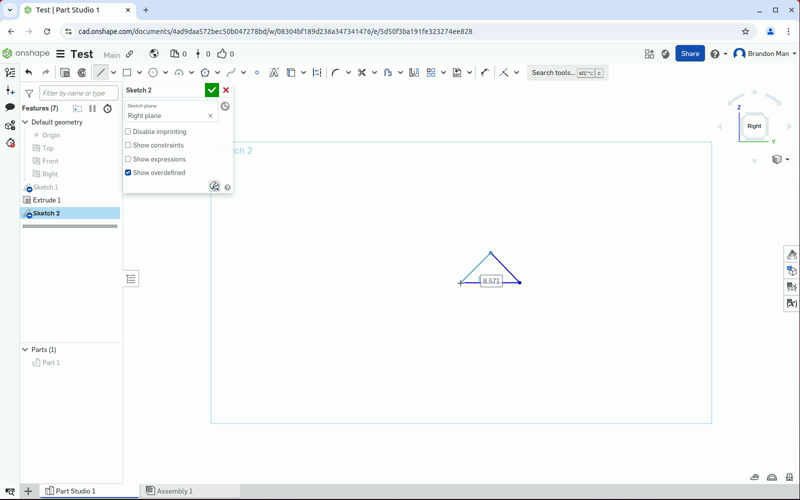
key_up(shift)
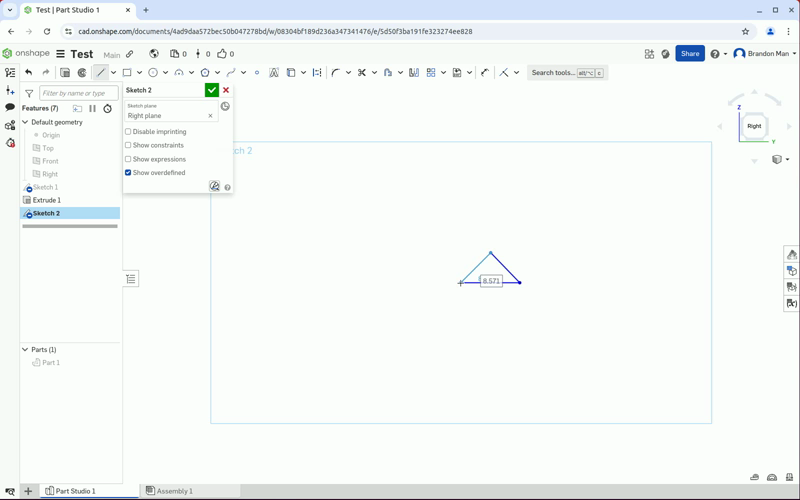
click(460, 282)
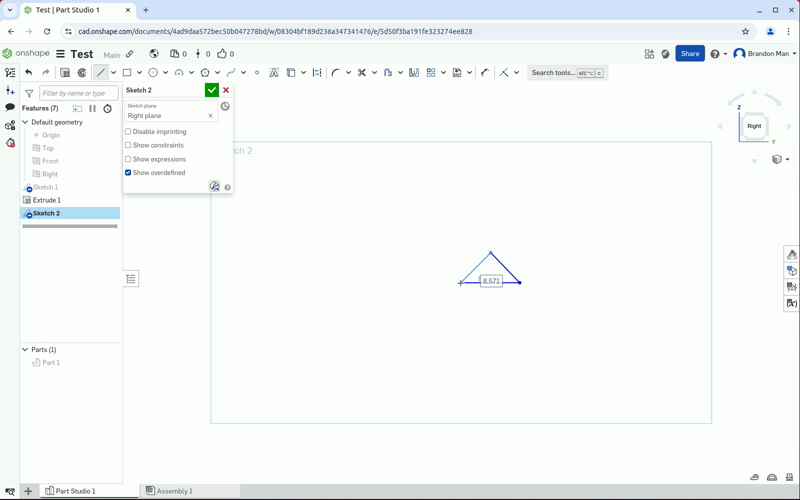
key(esc)
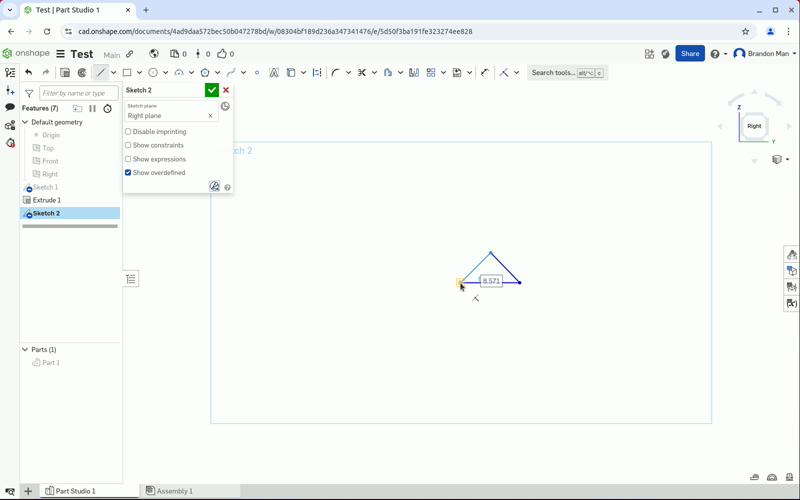
key(l)
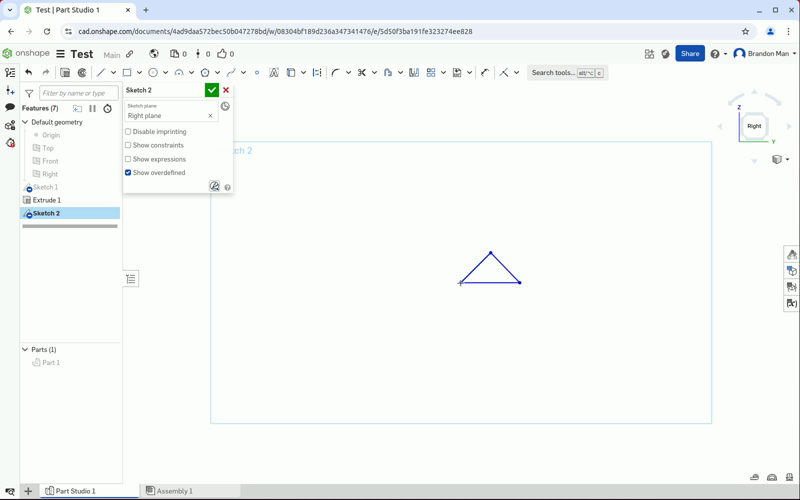
key_down(shift)
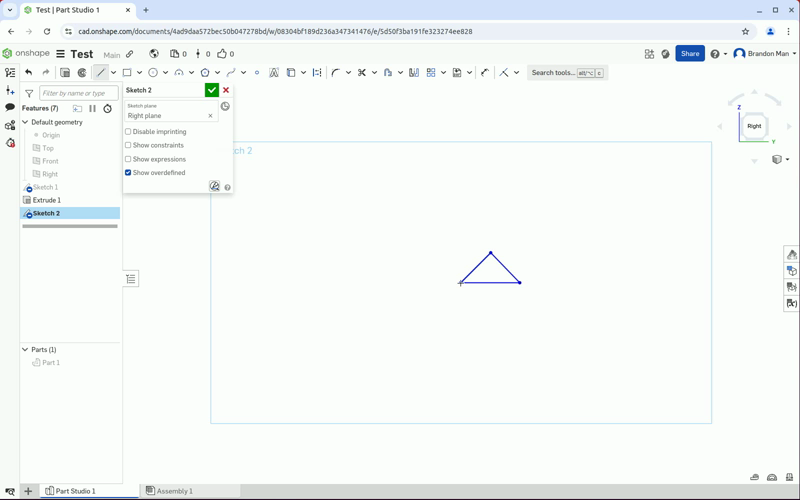
mouse_move(478, 273)
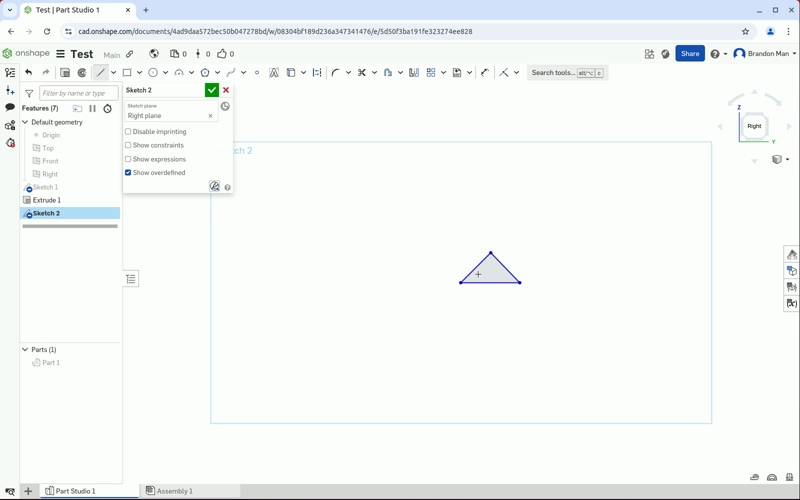
click(478, 273)
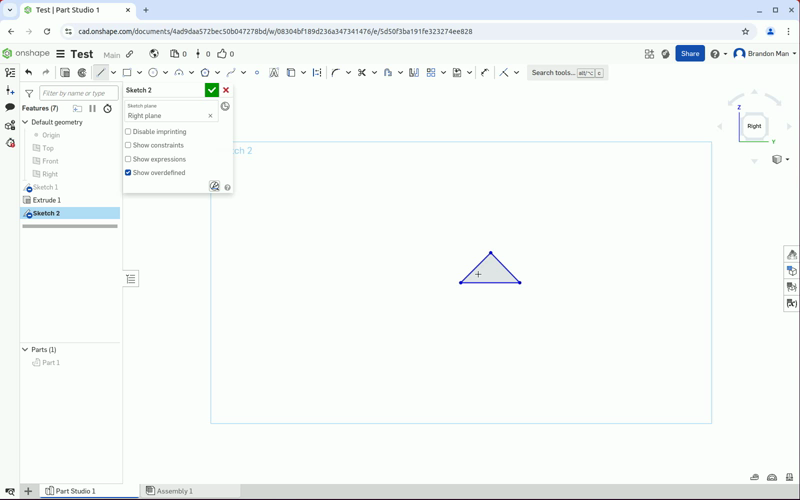
key_up(shift)
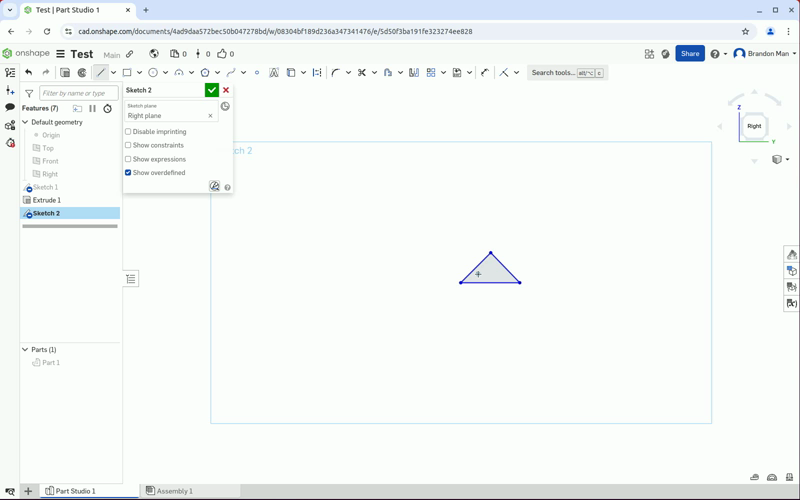
key_down(shift)
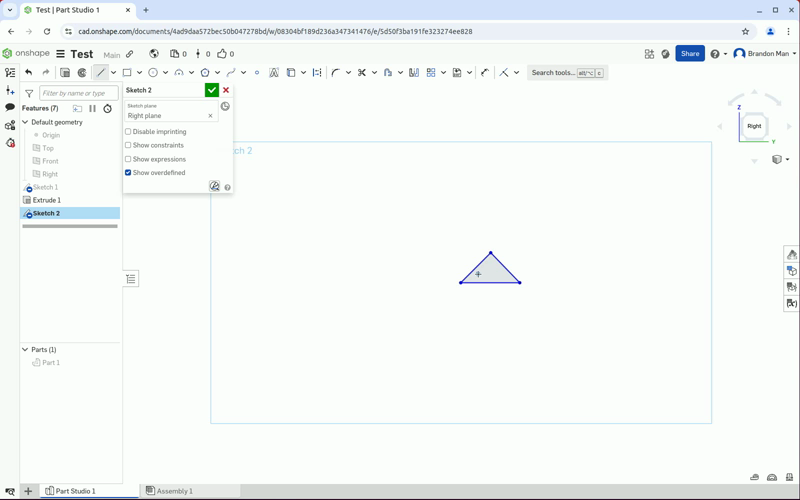
mouse_move(508, 273)
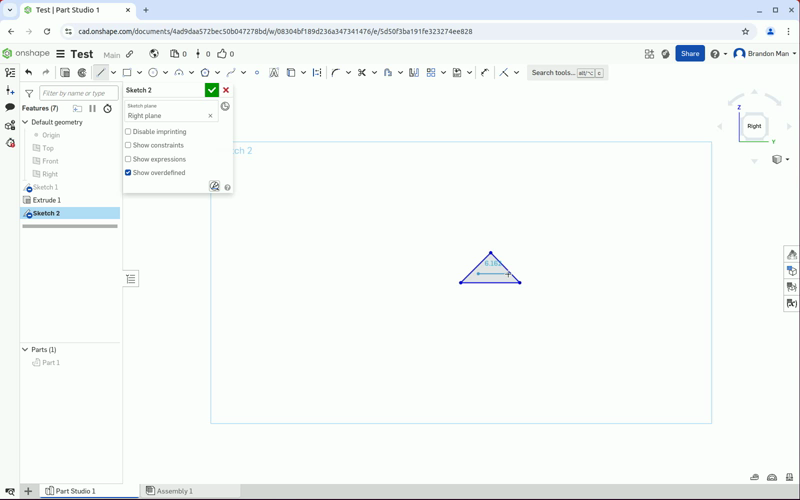
mouse_move(502, 273)
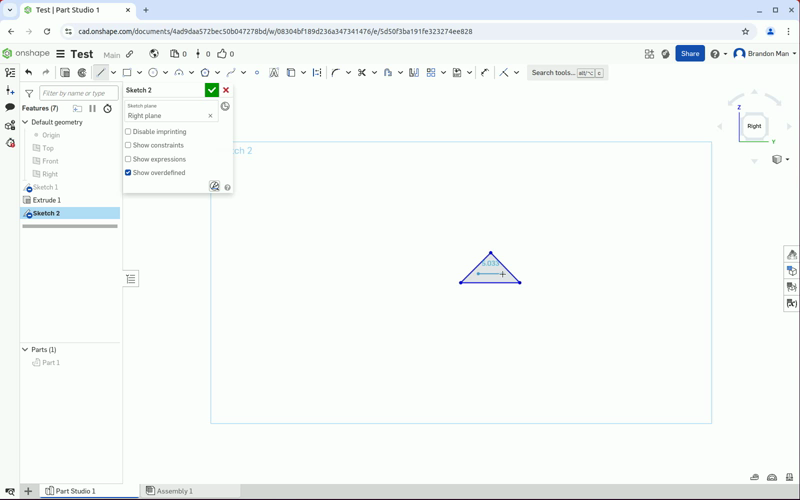
click(502, 273)
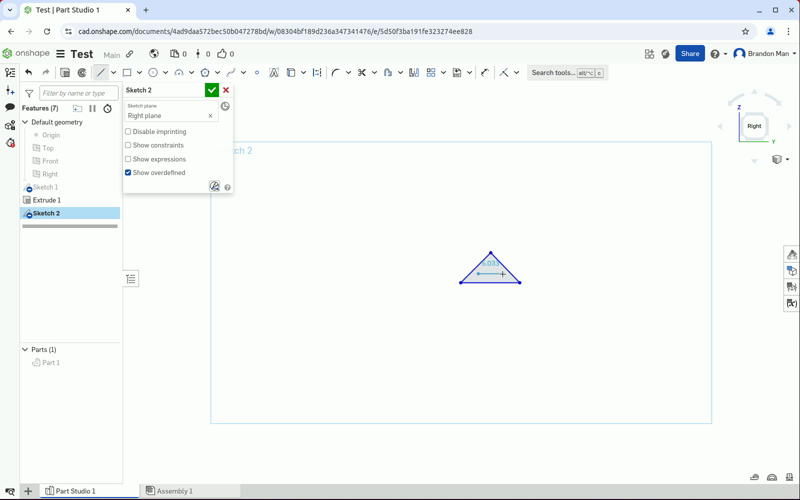
key_up(shift)
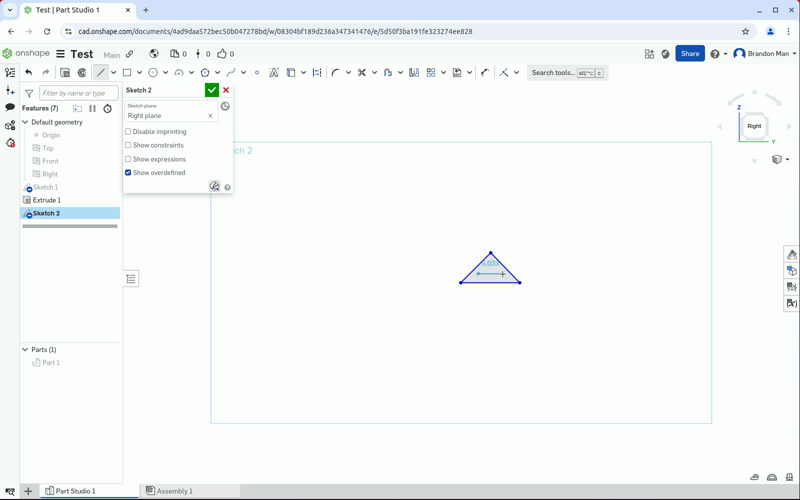
key_down(shift)
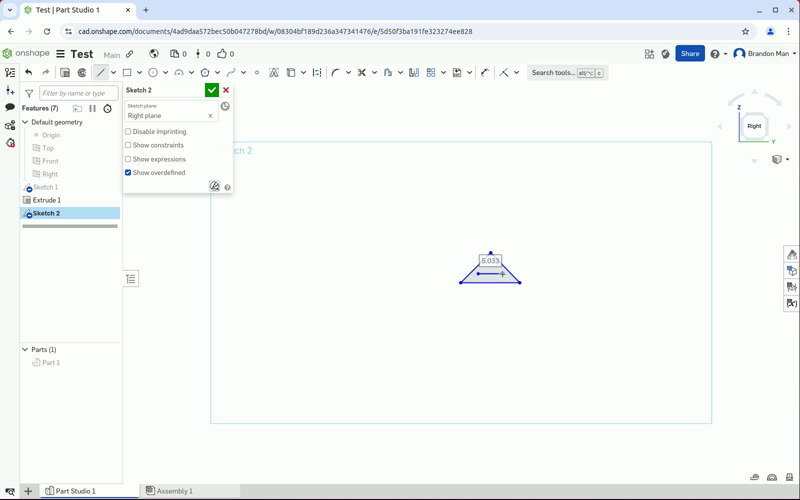
mouse_move(532, 273)
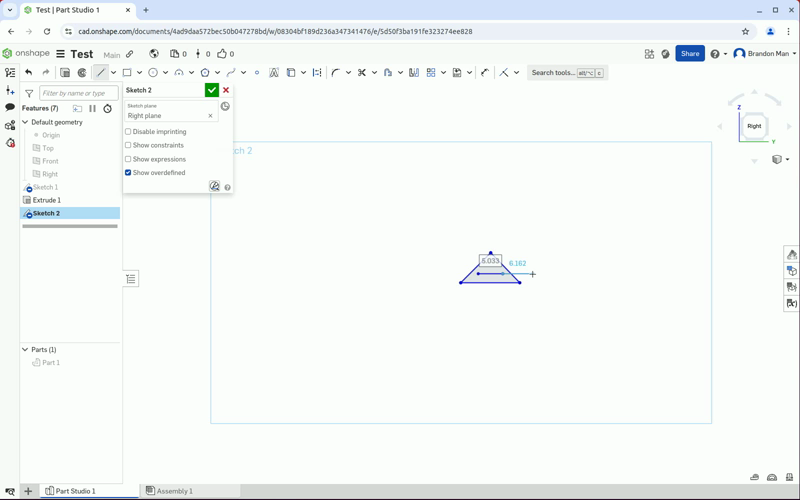
mouse_move(490, 261)
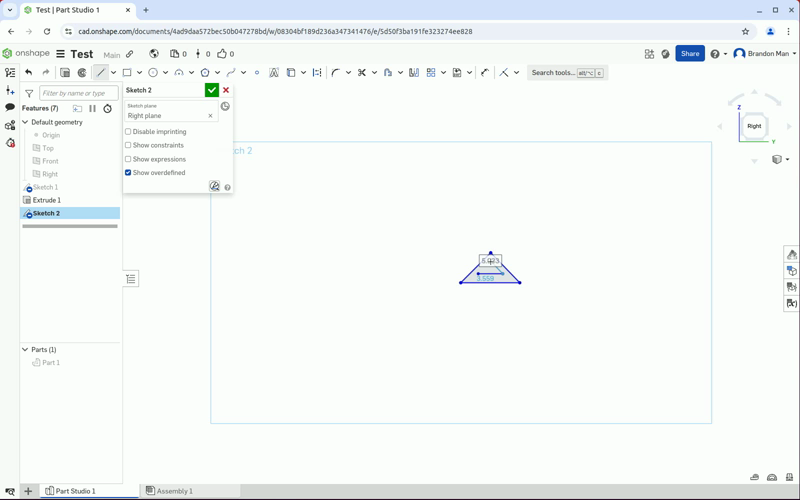
click(490, 261)
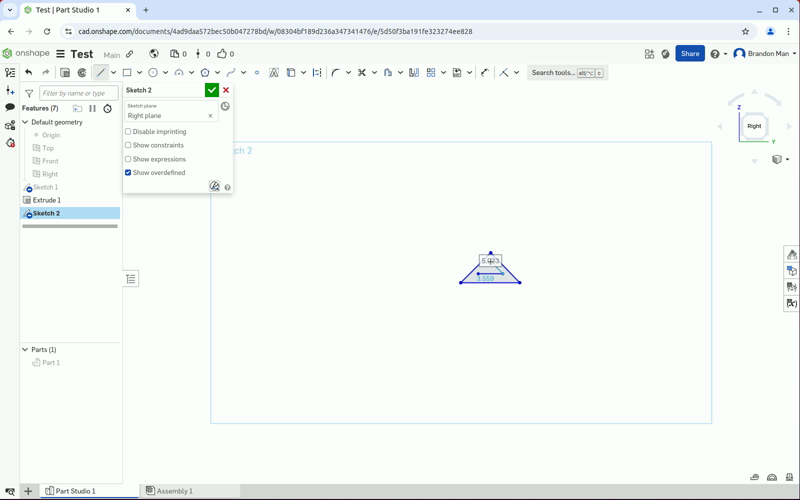
key_up(shift)
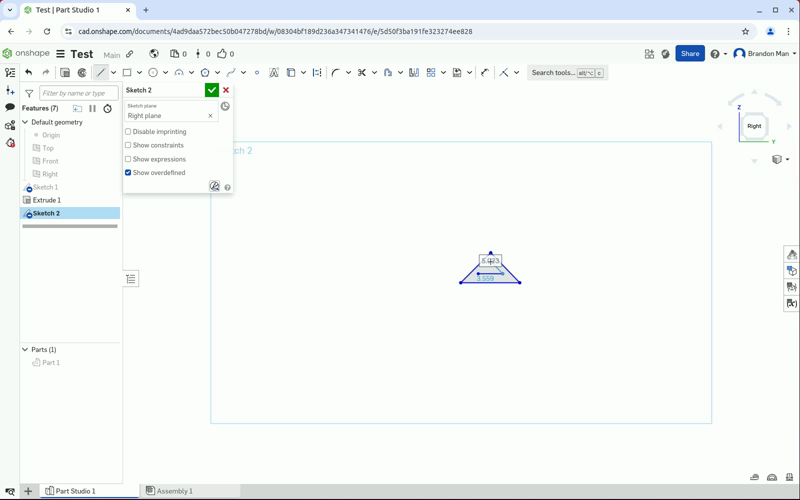
mouse_move(520, 261)
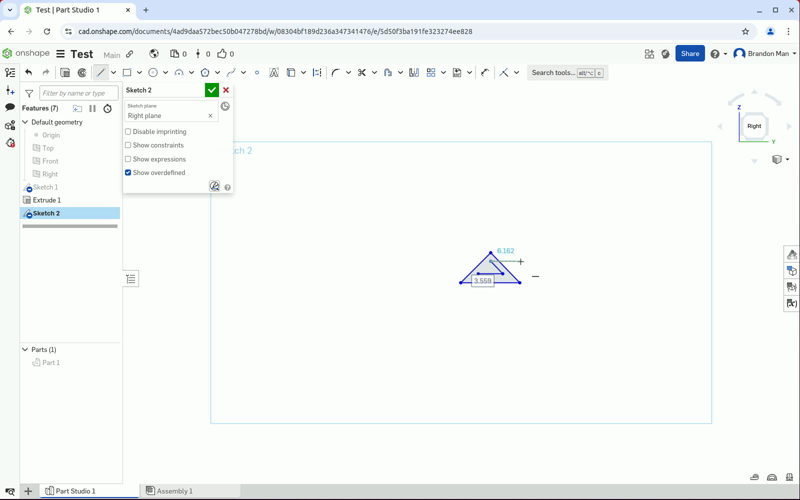
key_down(shift)
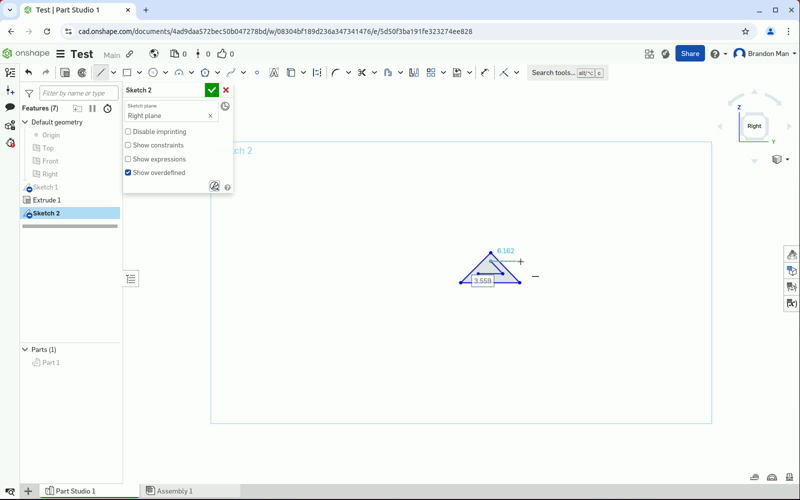
mouse_move(478, 273)
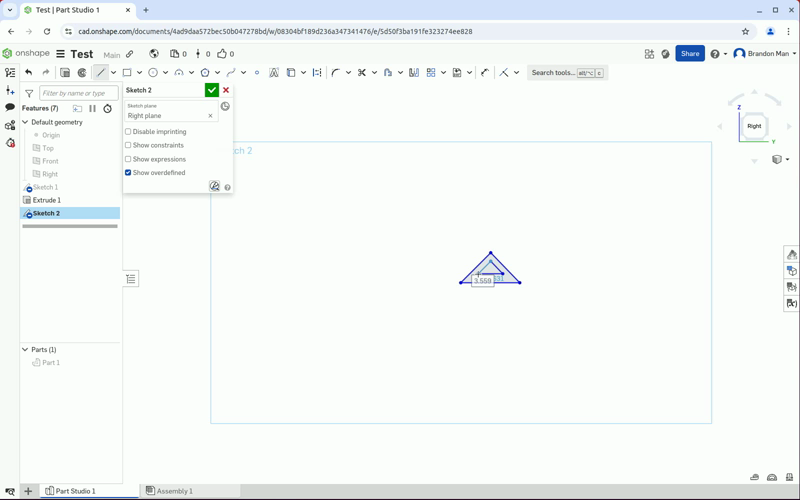
key_up(shift)
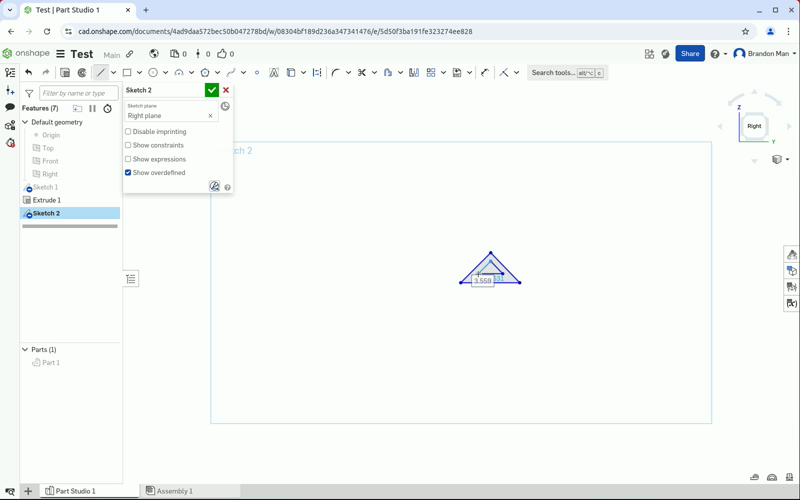
click(478, 273)
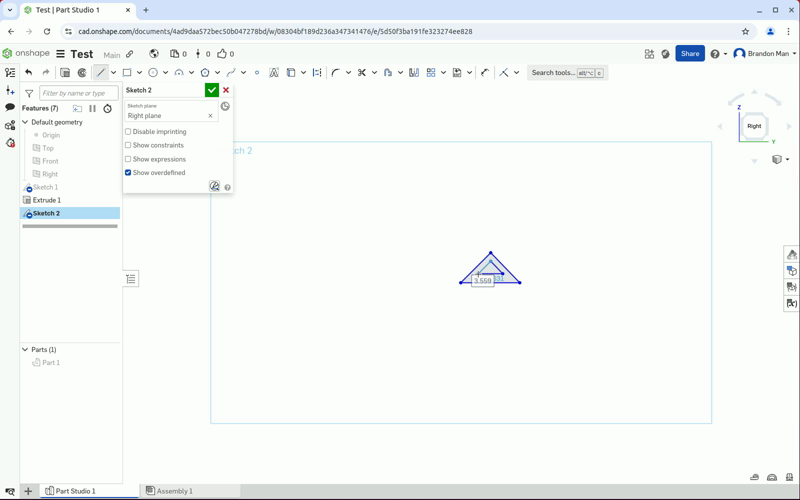
key(esc)
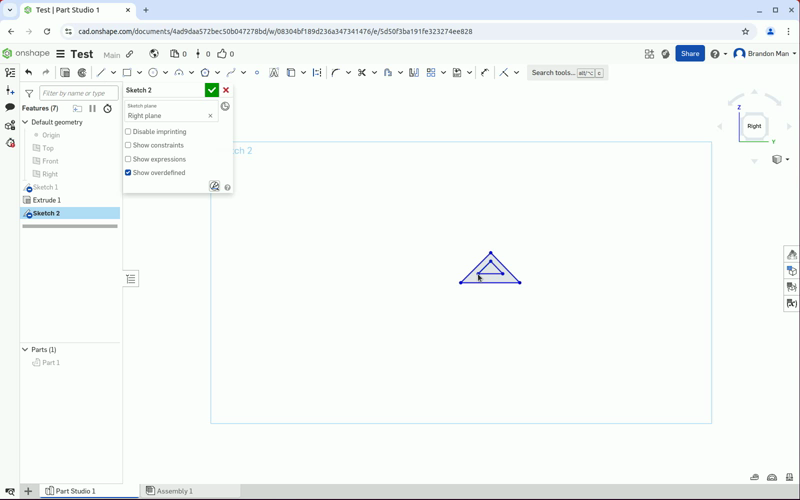
mouse_move(497, 280)
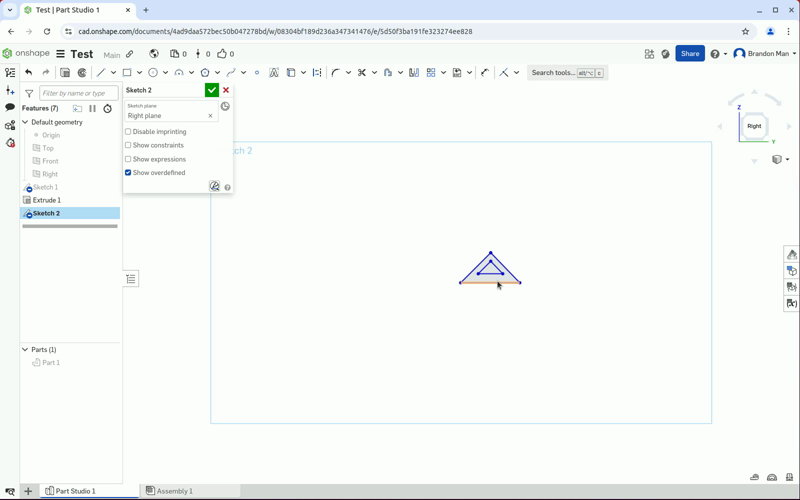
scroll(6)
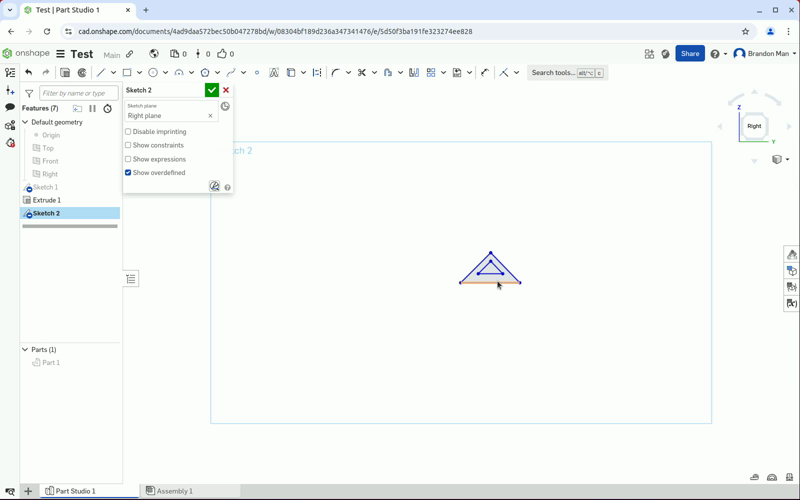
scroll(6)
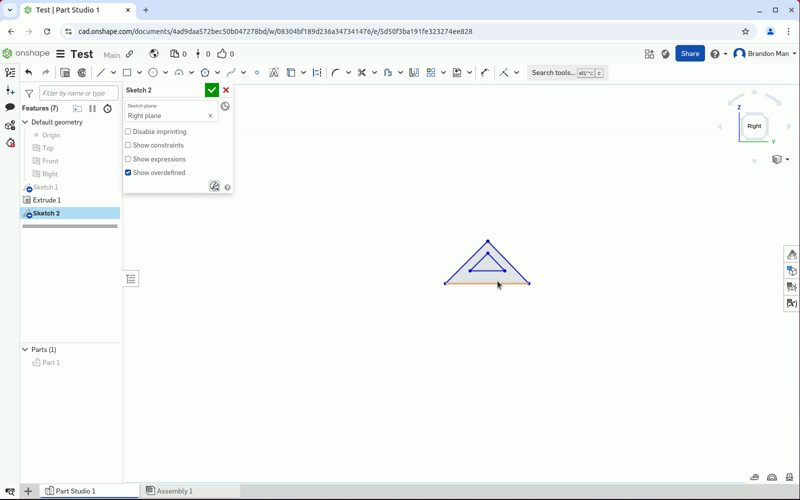
scroll(6)
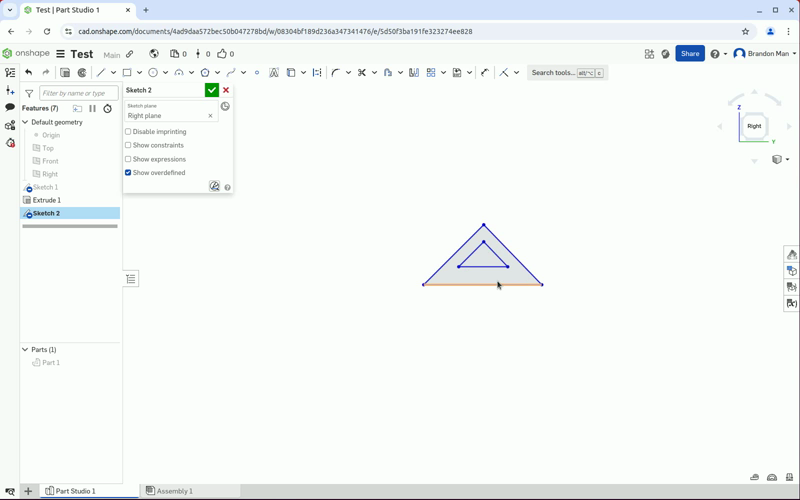
scroll(6)
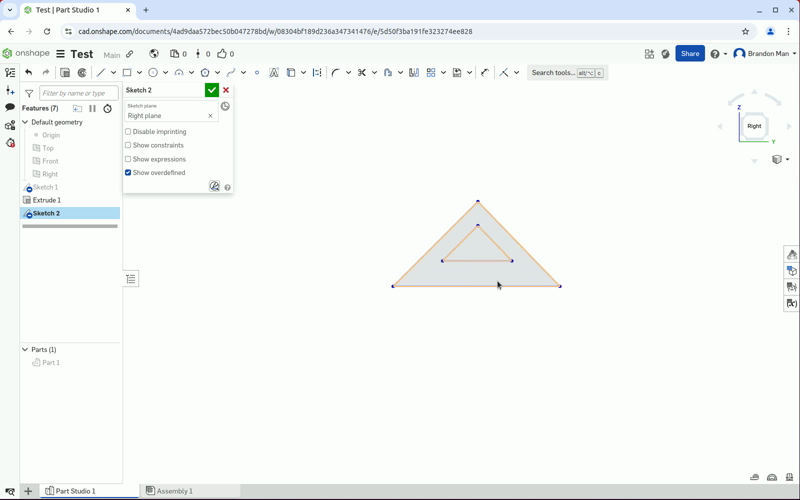
scroll(6)
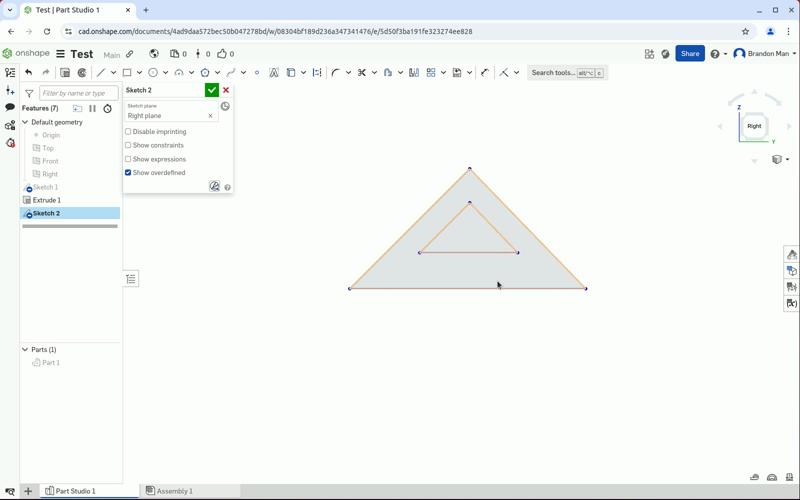
scroll(6)
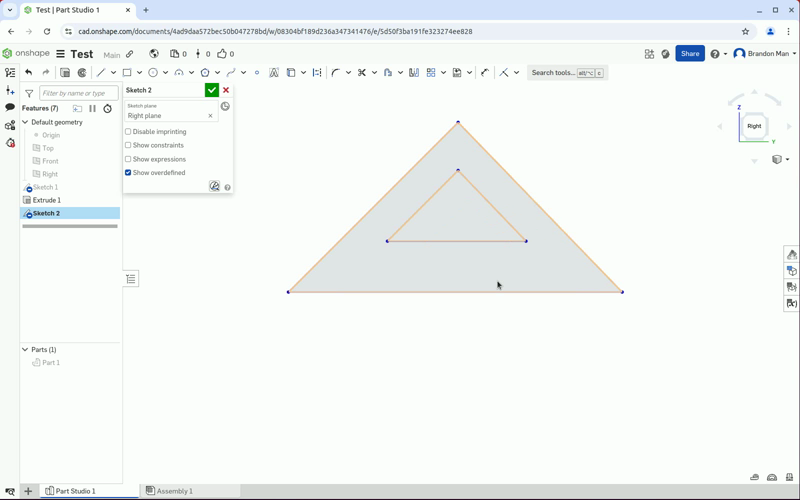
scroll(6)
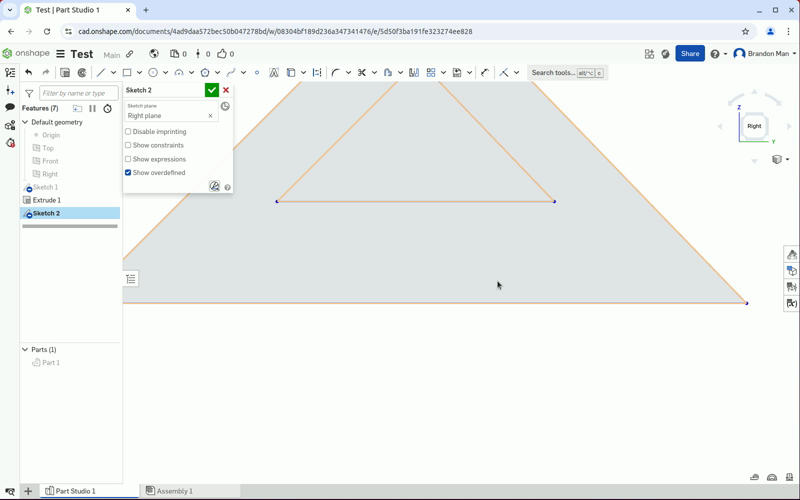
click(497, 280)
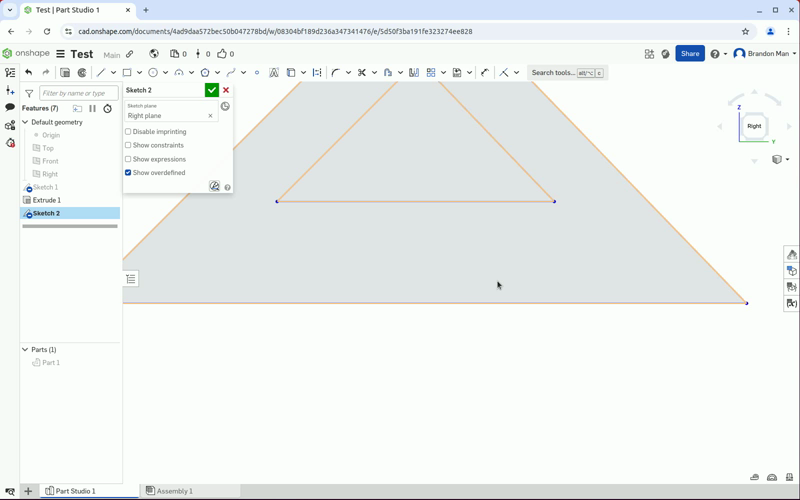
scroll(-6)
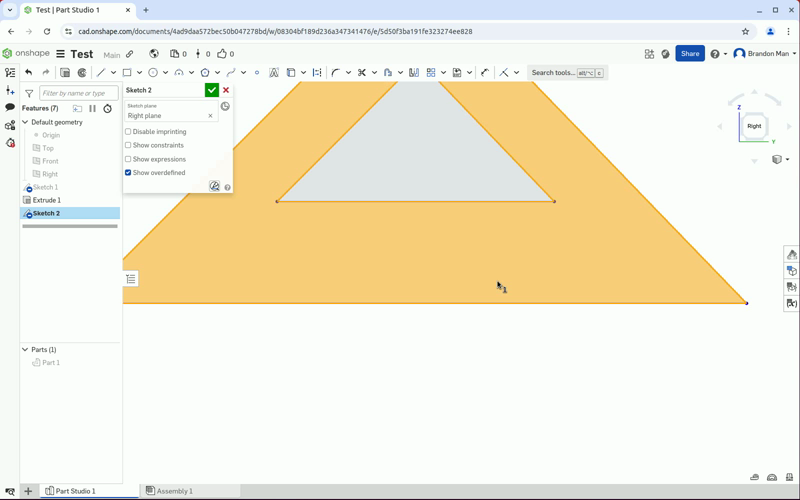
scroll(-6)
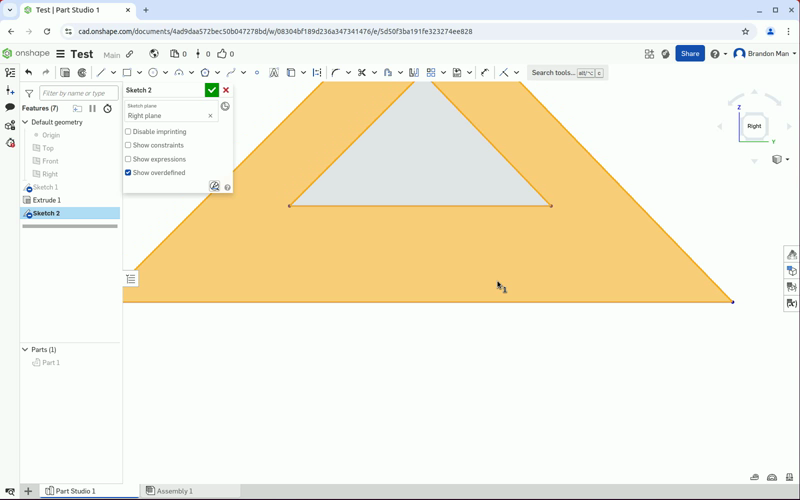
scroll(-6)
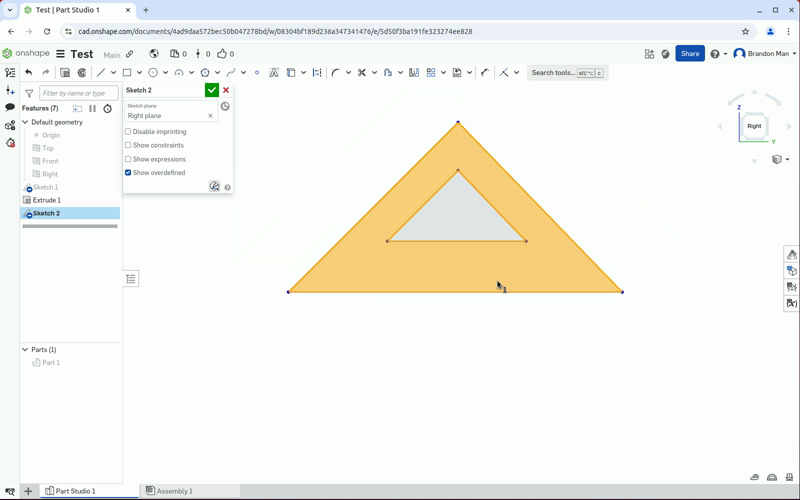
scroll(-6)
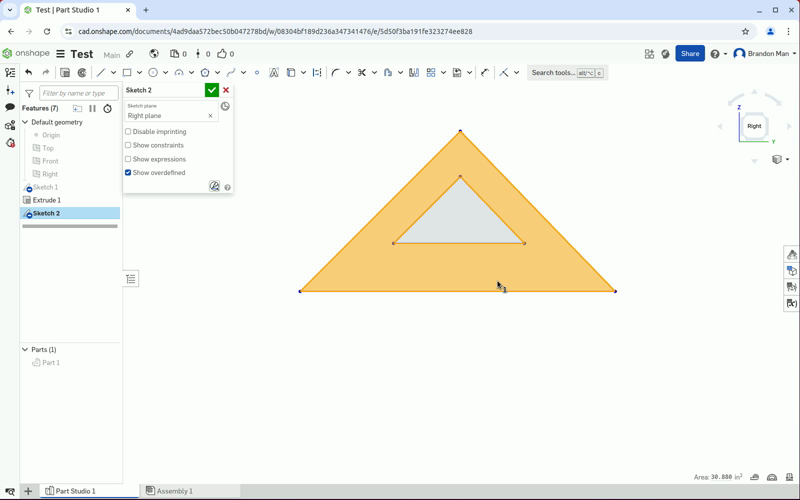
scroll(-6)
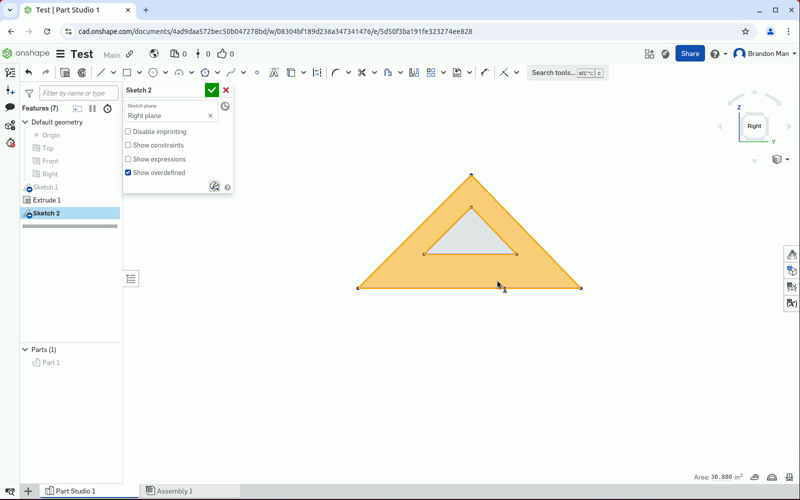
scroll(-6)
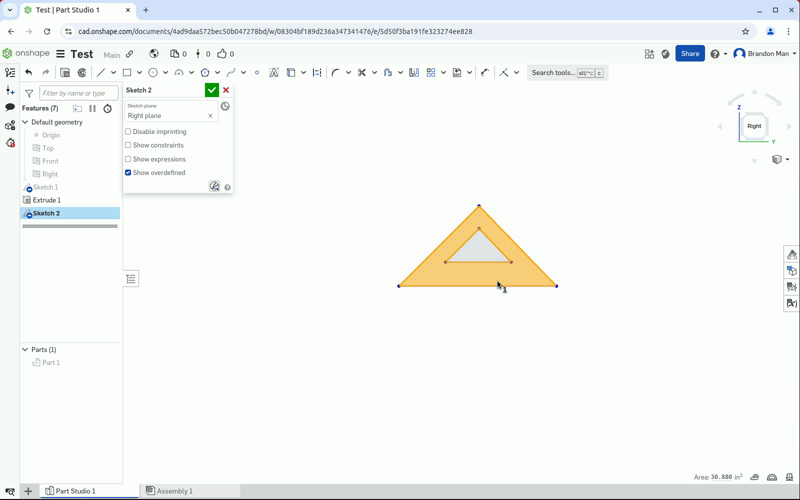
scroll(-6)
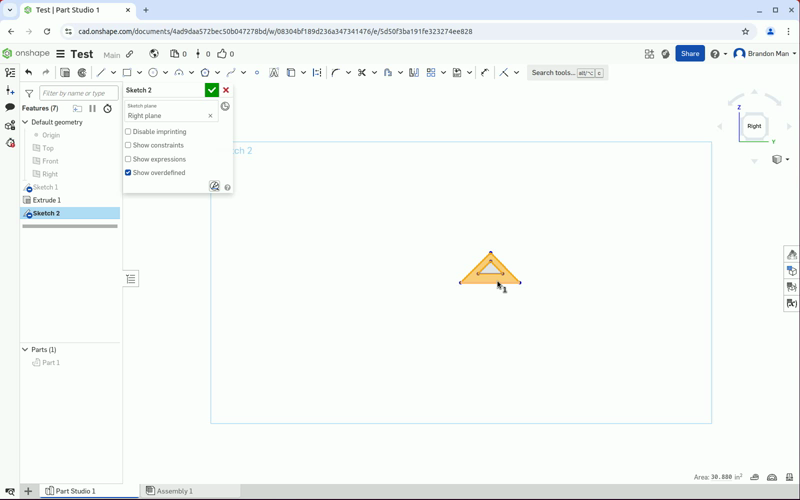
mouse_move(73, 352)
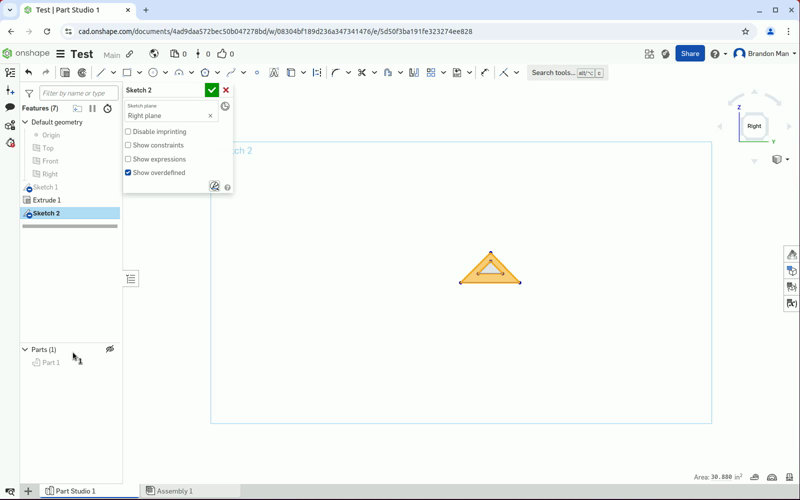
key(shift+y)
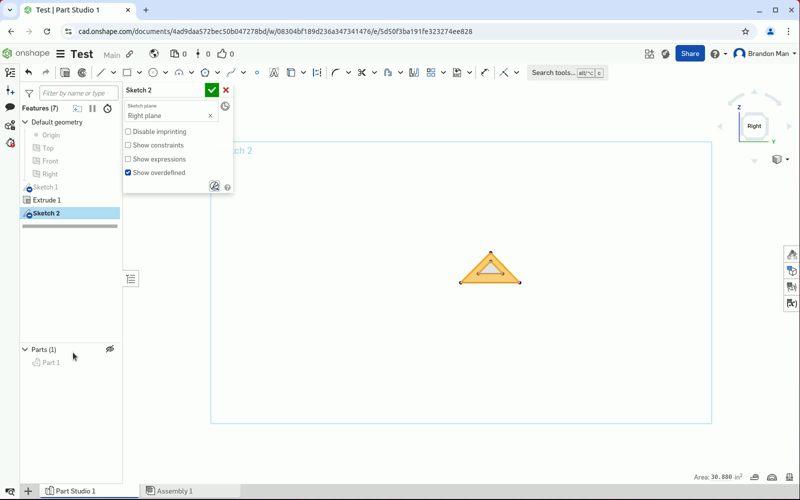
key(shift+e)
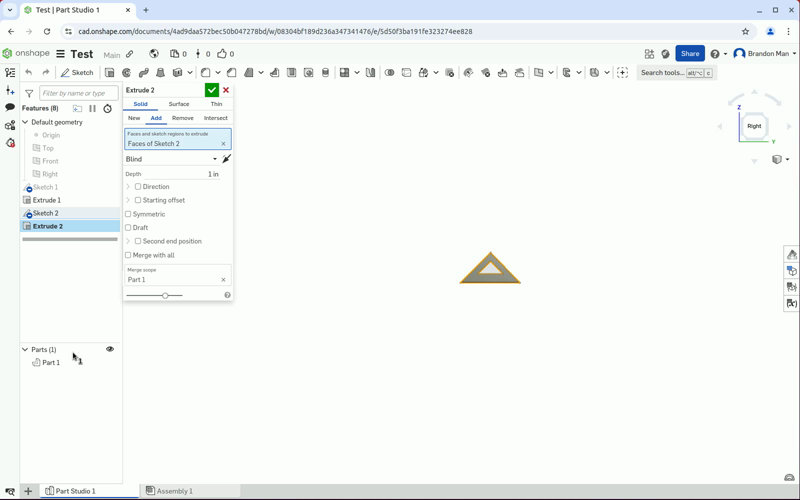
mouse_move(143, 106)
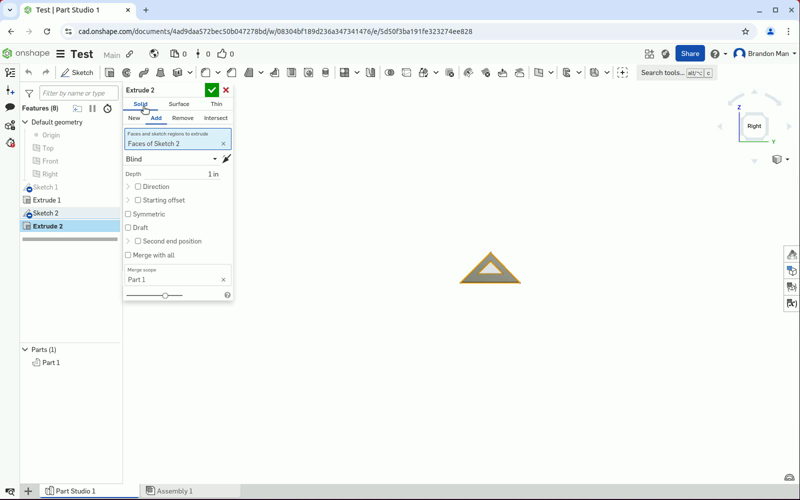
click(143, 106)
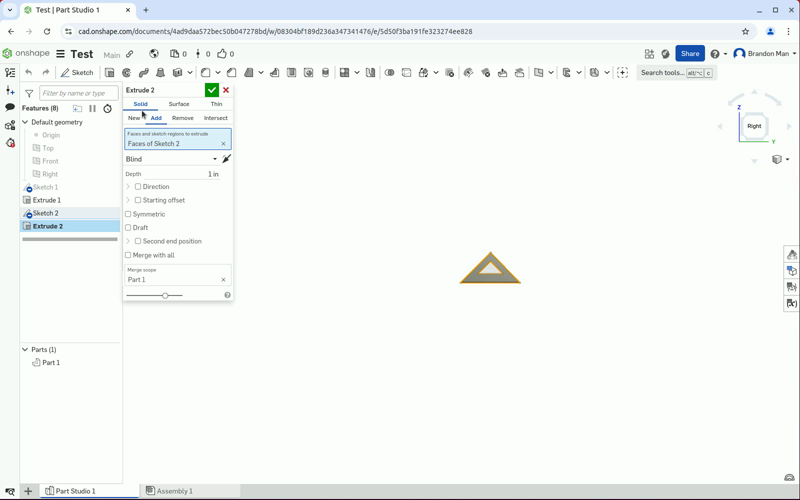
mouse_move(137, 120)
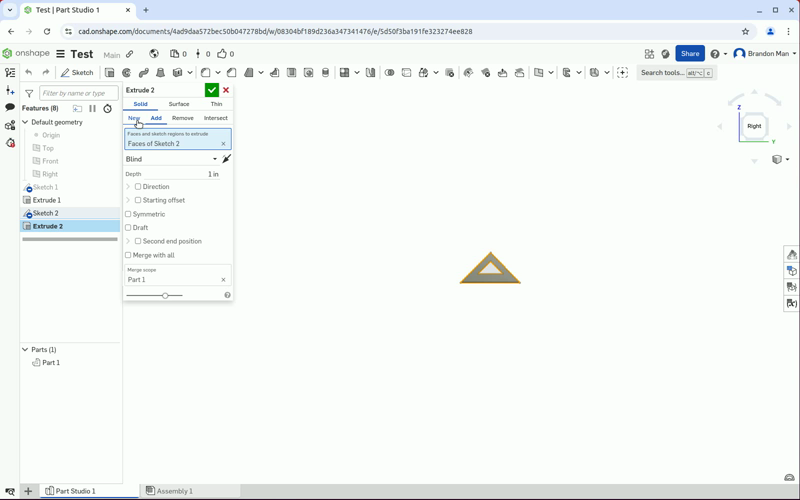
click(137, 120)
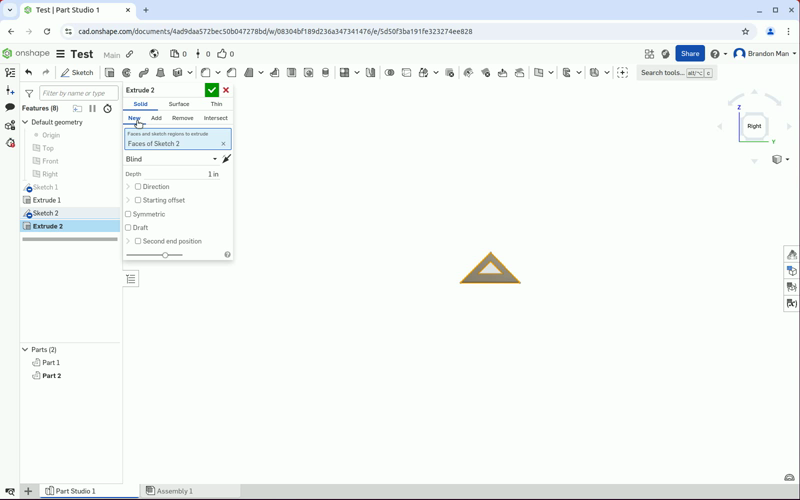
key(tab, 4)
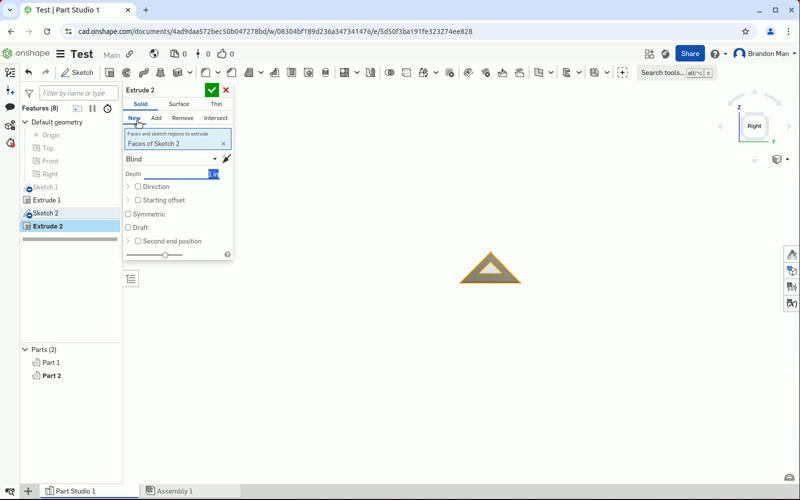
text(0.963)
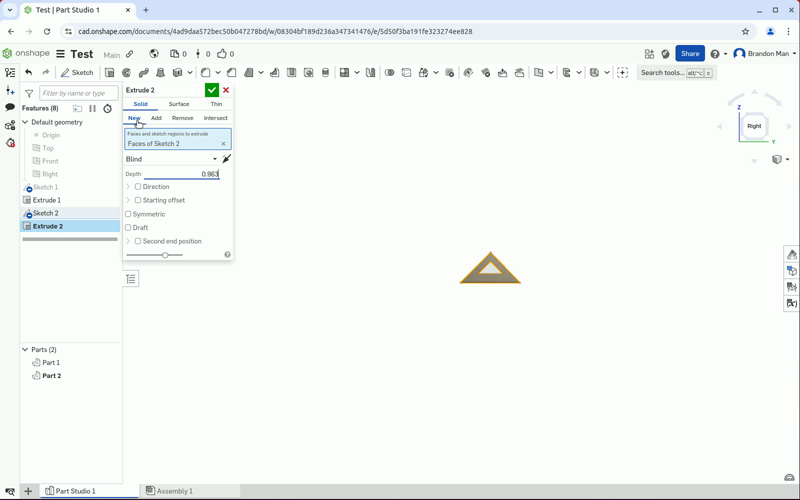
key(enter)
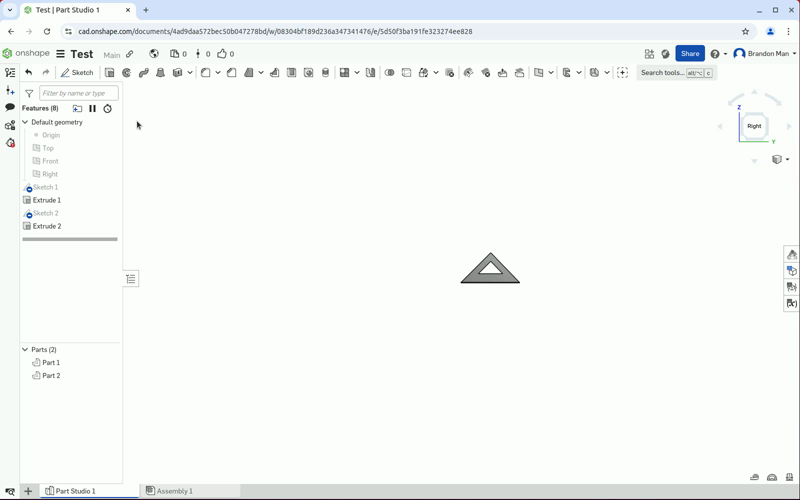
key(shift+h)
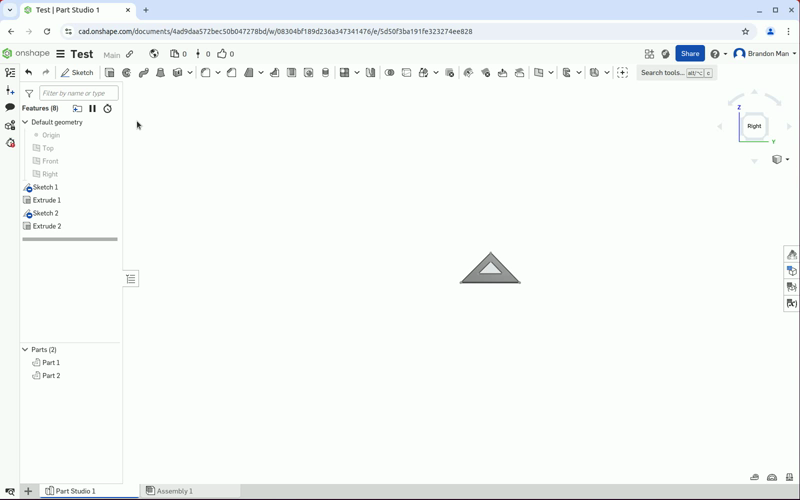
key(shift+h)
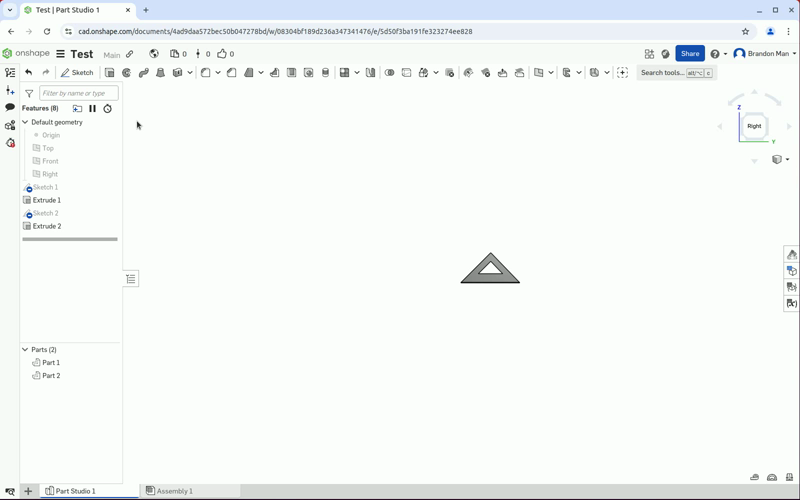
mouse_move(73, 189)
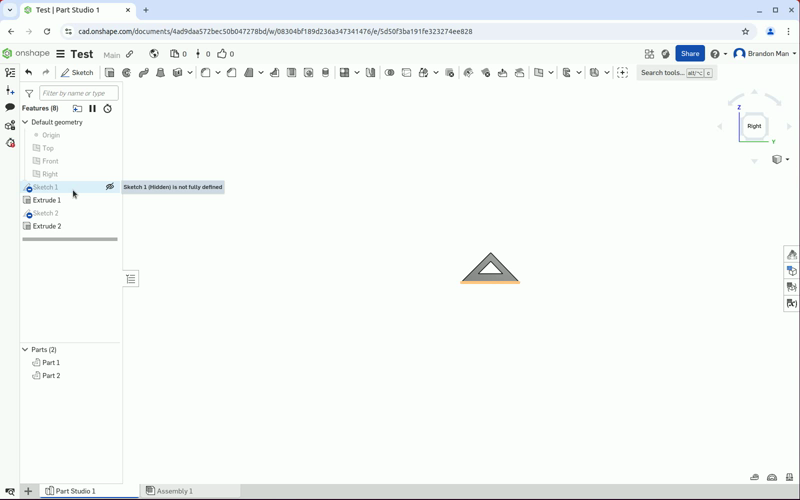
click(73, 189)
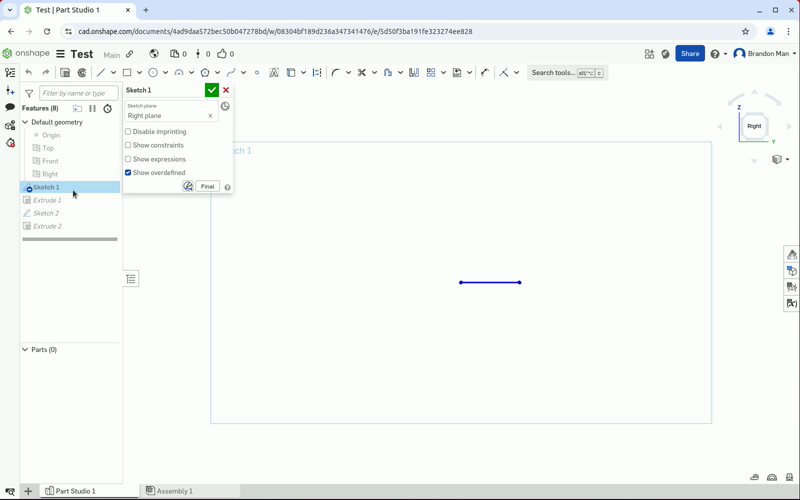
mouse_move(229, 92)
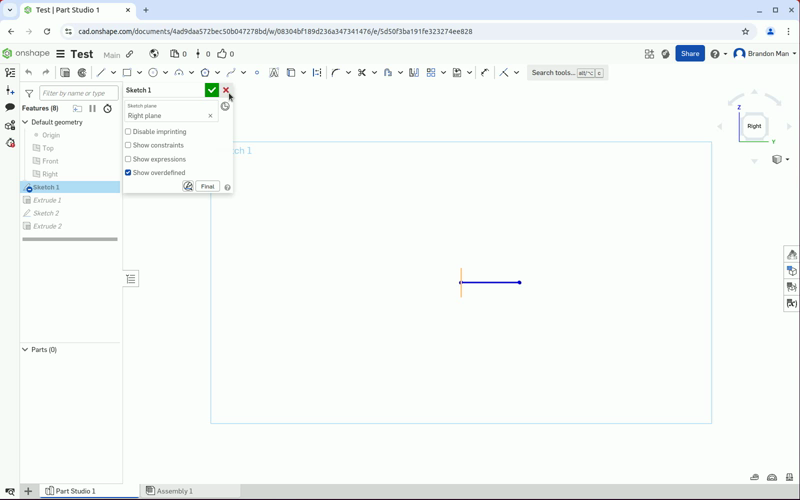
click(229, 92)
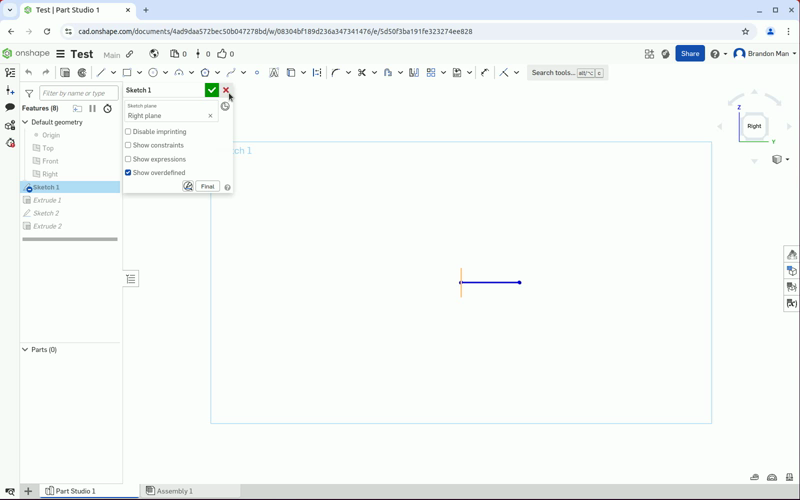
key(shift+s)
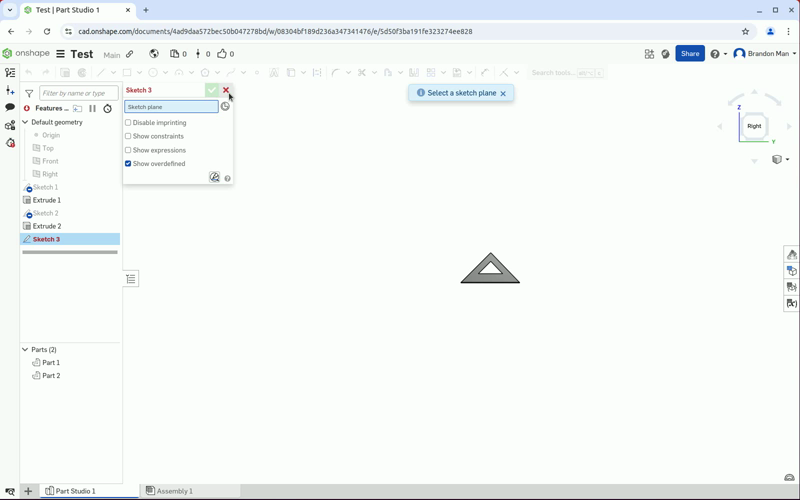
mouse_move(73, 176)
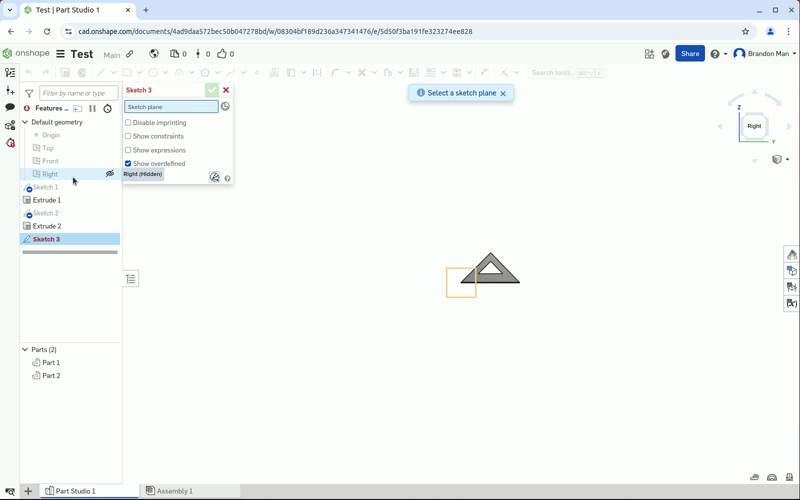
click(73, 176)
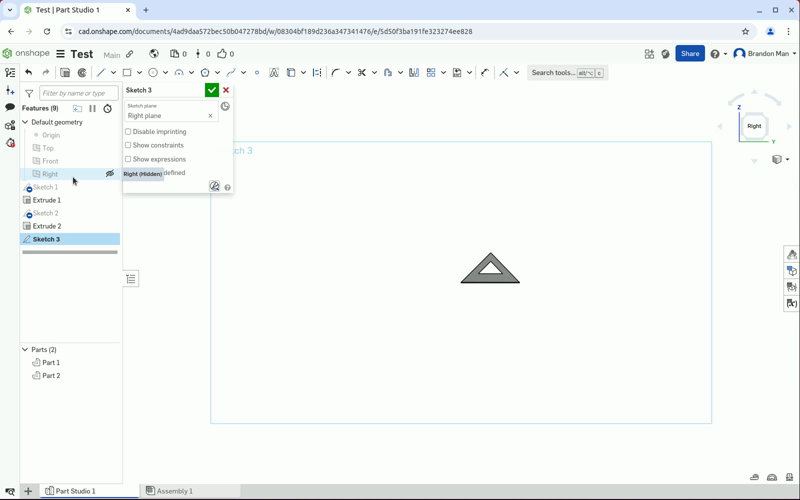
mouse_move(73, 352)
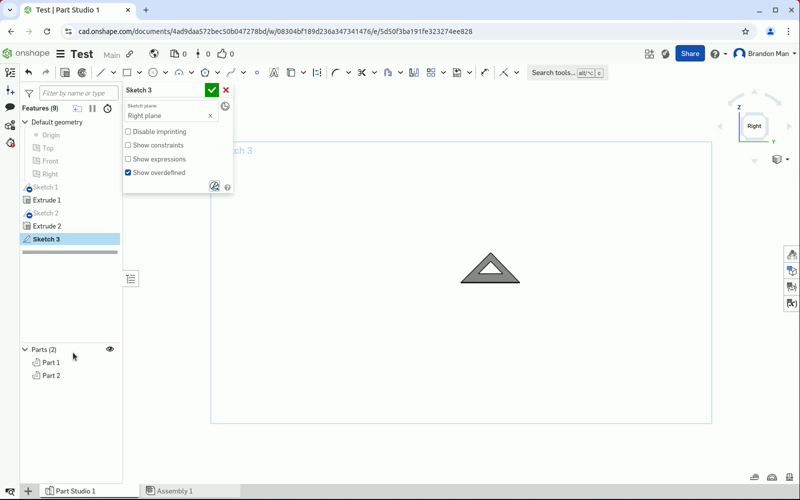
key(y)
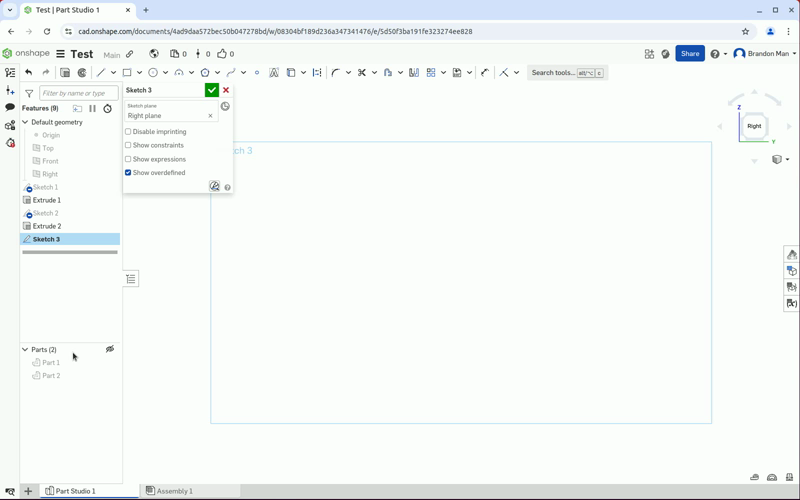
key(l)
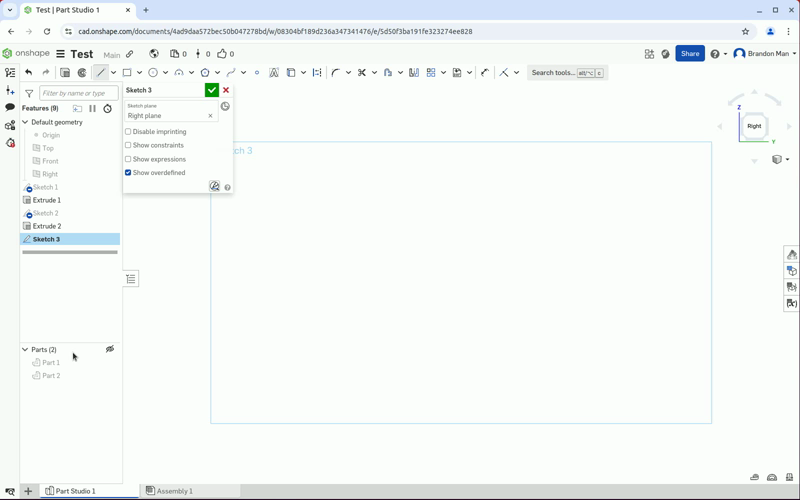
key_down(shift)
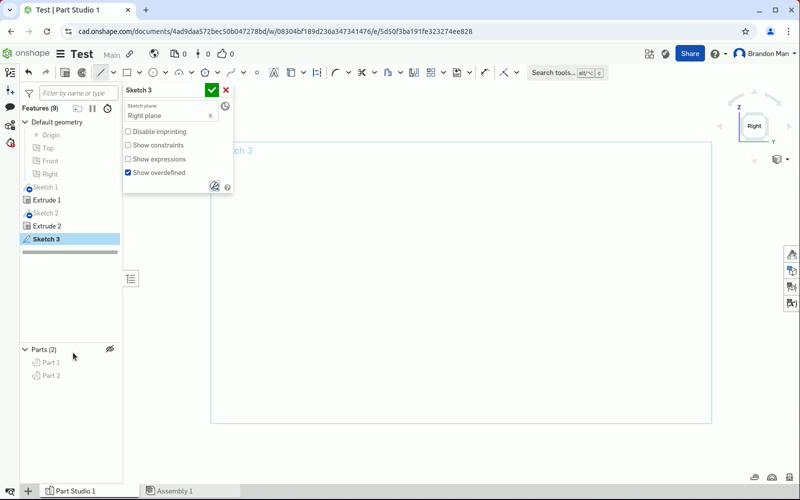
mouse_move(478, 273)
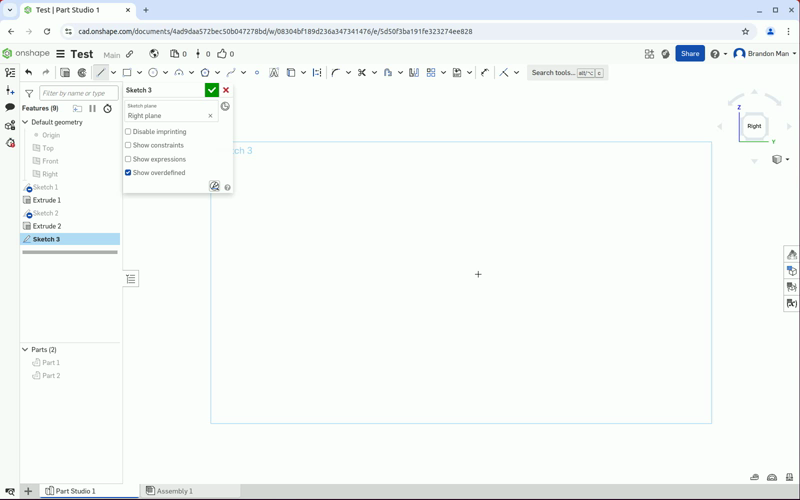
click(478, 273)
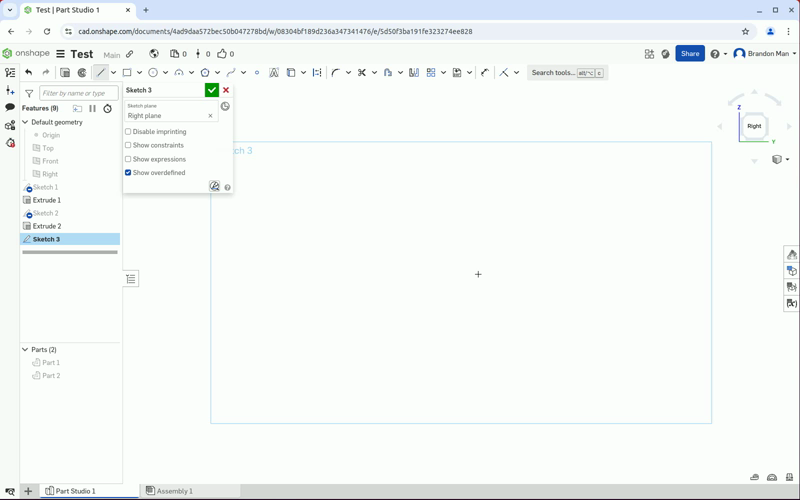
key_up(shift)
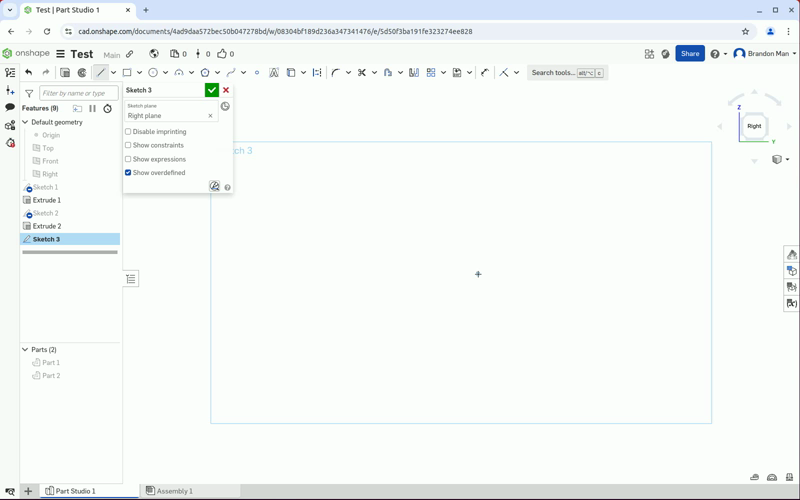
key_down(shift)
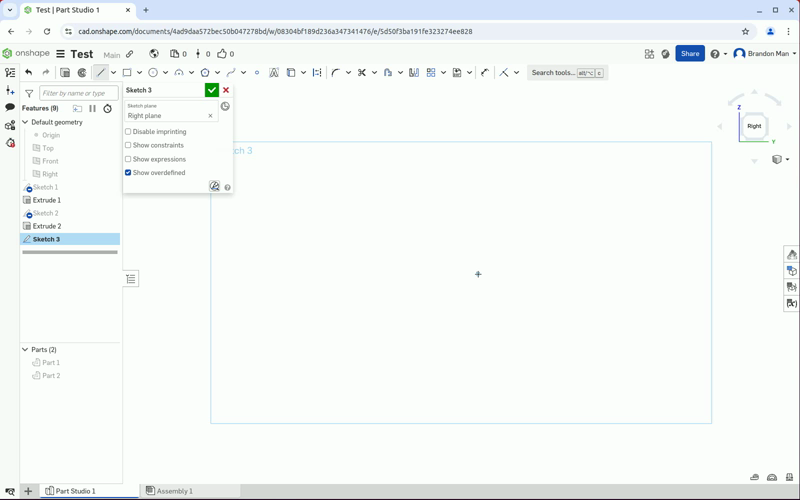
mouse_move(508, 273)
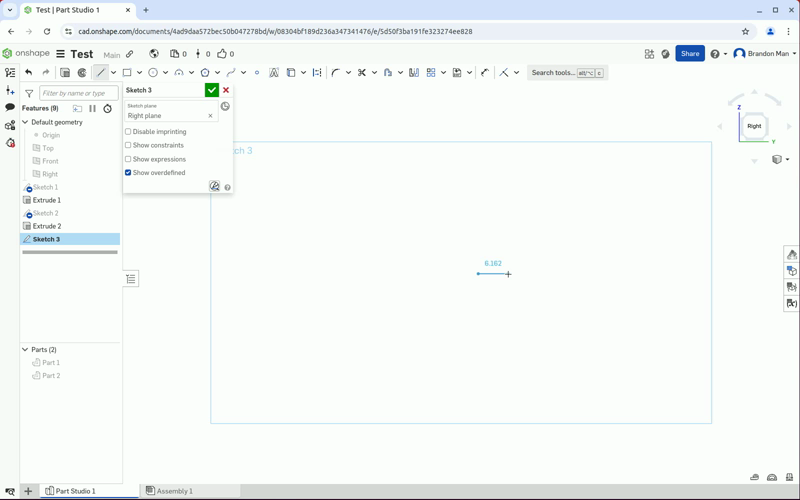
mouse_move(502, 273)
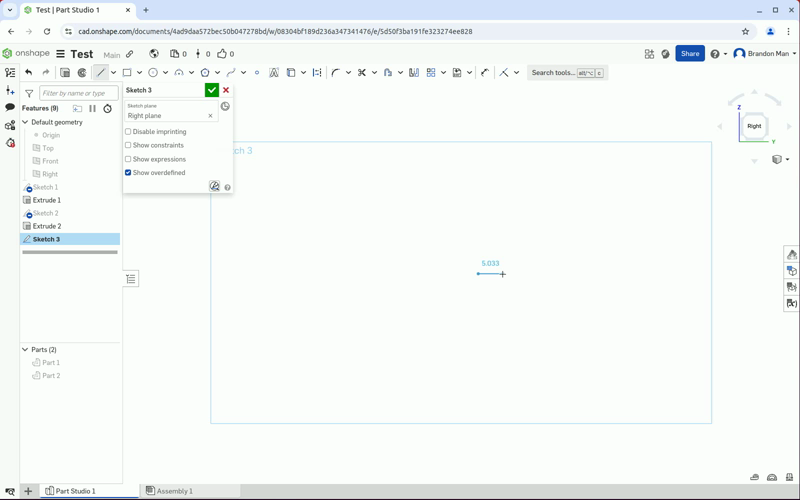
click(502, 273)
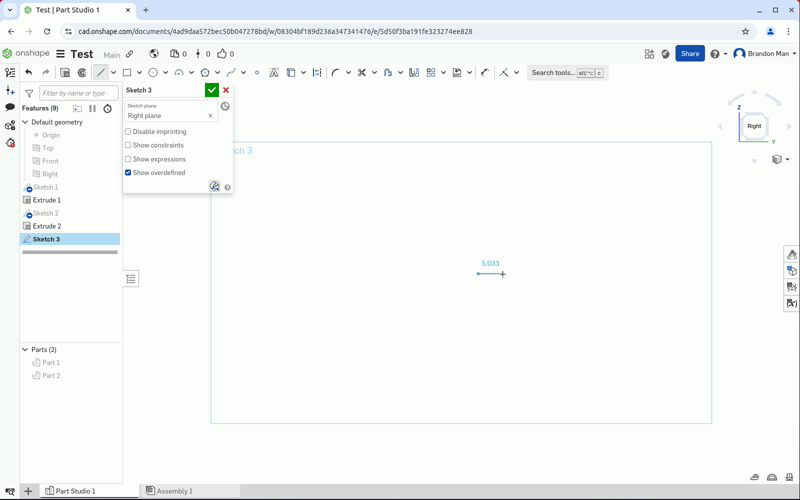
key_up(shift)
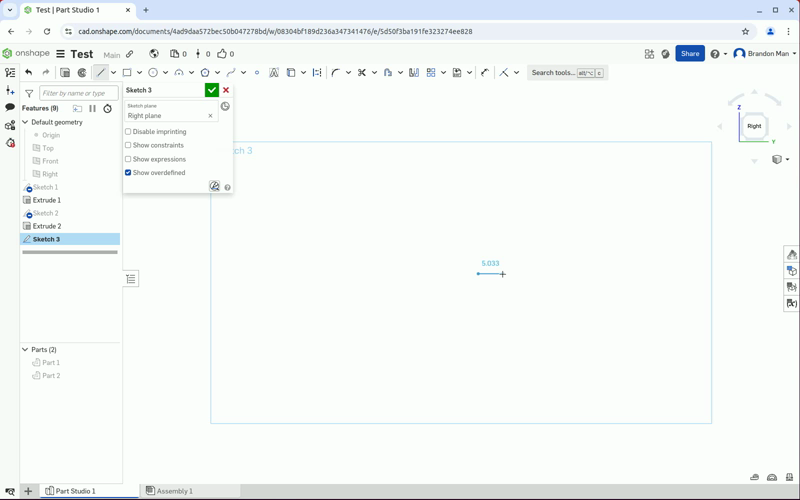
key_down(shift)
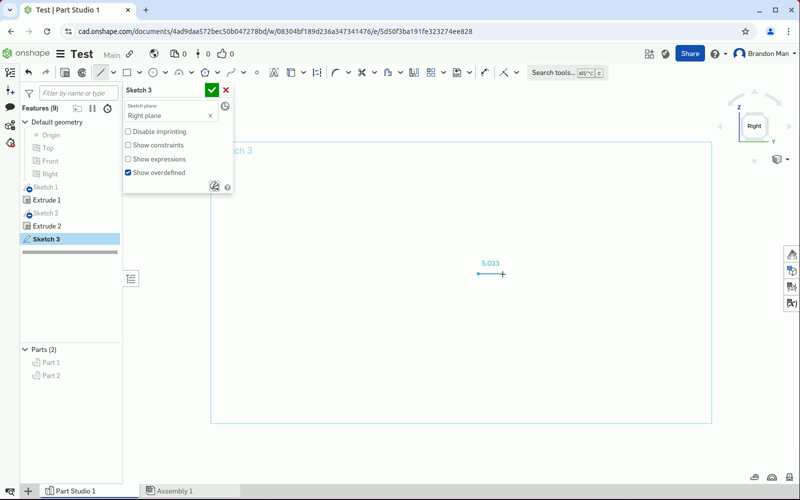
mouse_move(532, 273)
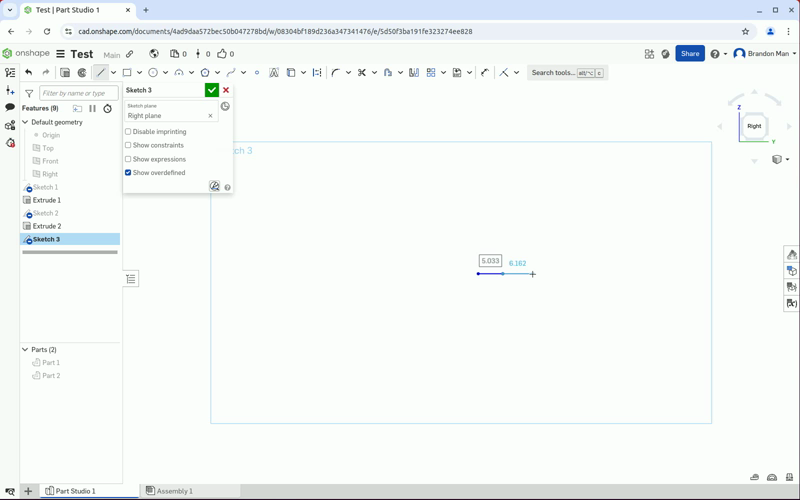
mouse_move(490, 261)
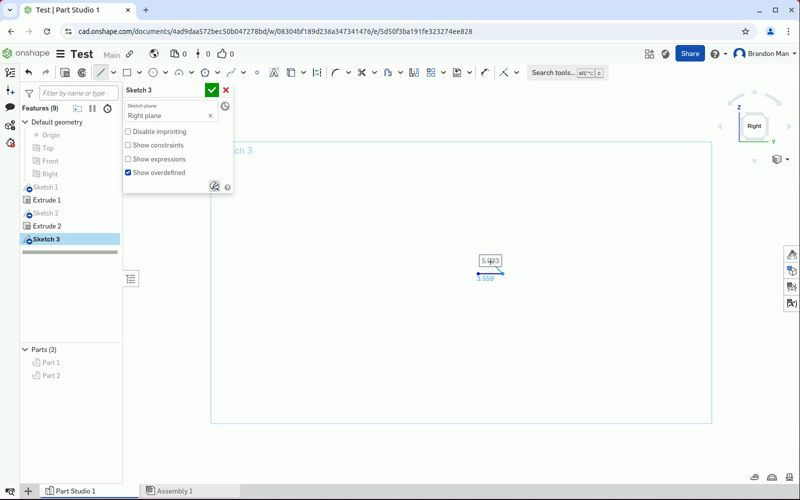
click(490, 261)
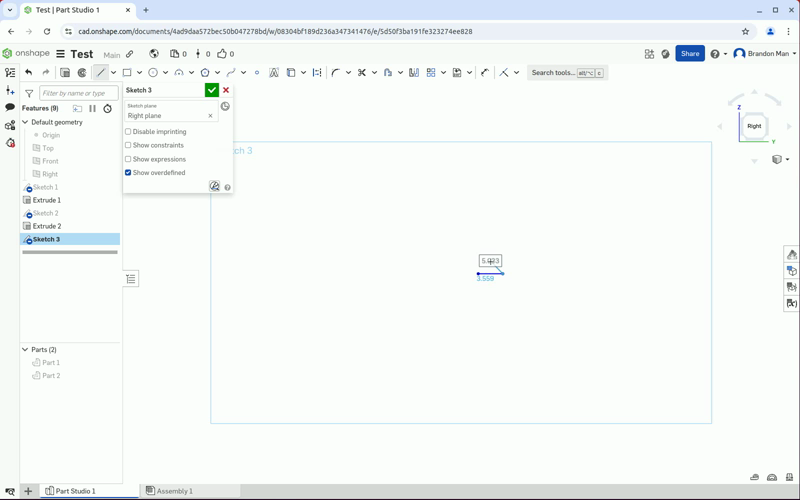
key_up(shift)
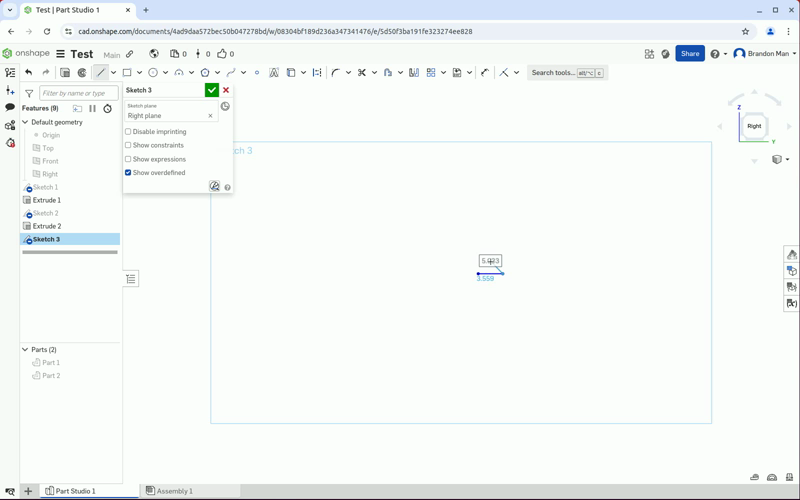
mouse_move(520, 261)
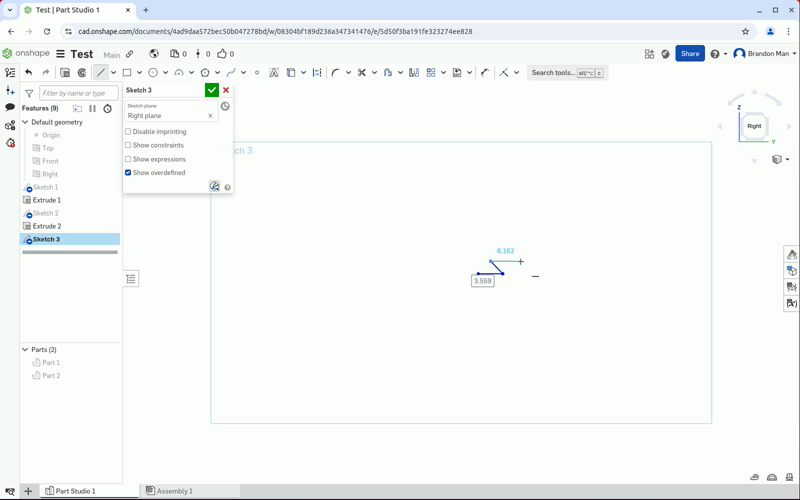
key_down(shift)
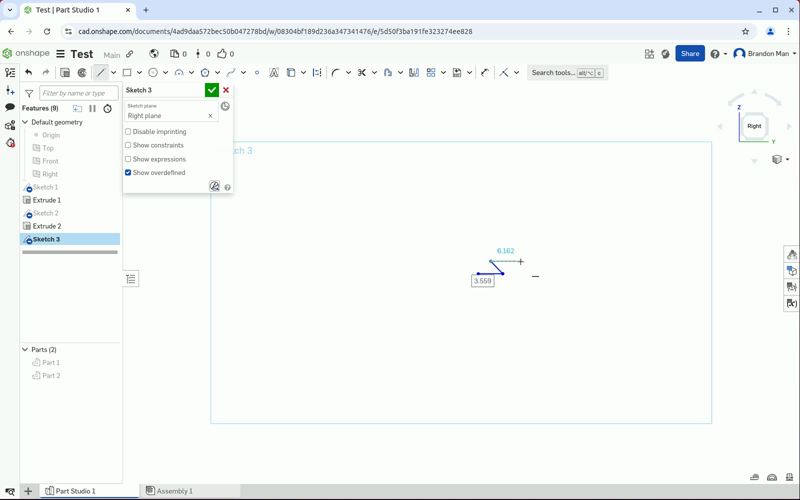
mouse_move(478, 273)
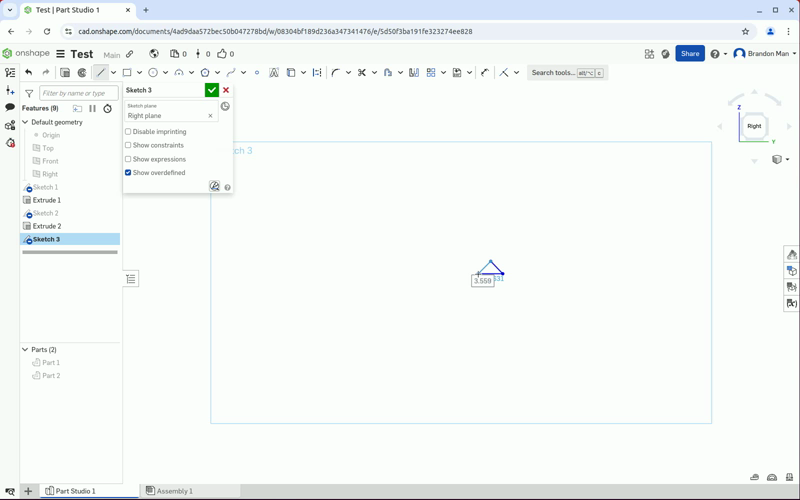
key_up(shift)
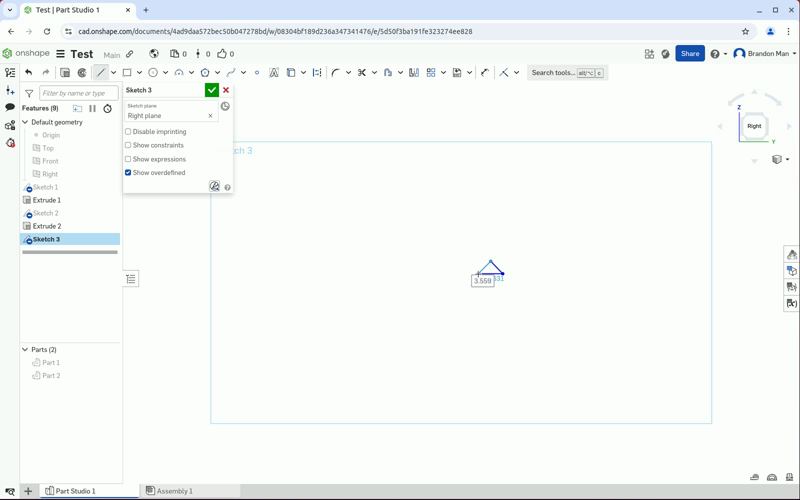
click(478, 273)
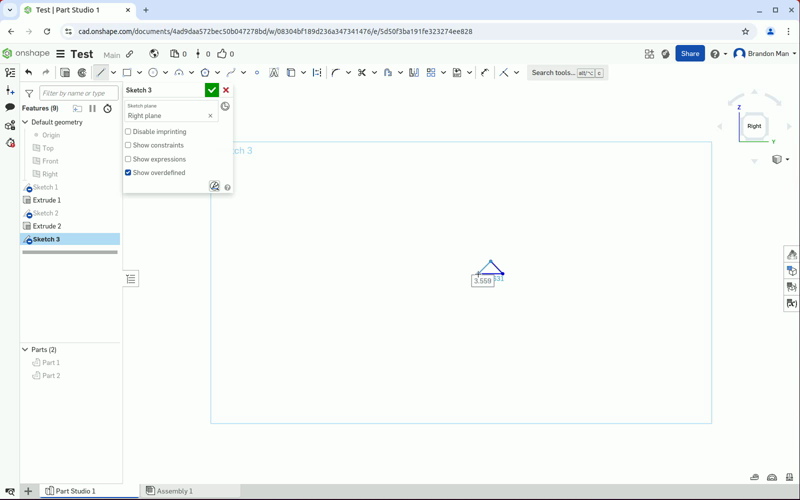
key(esc)
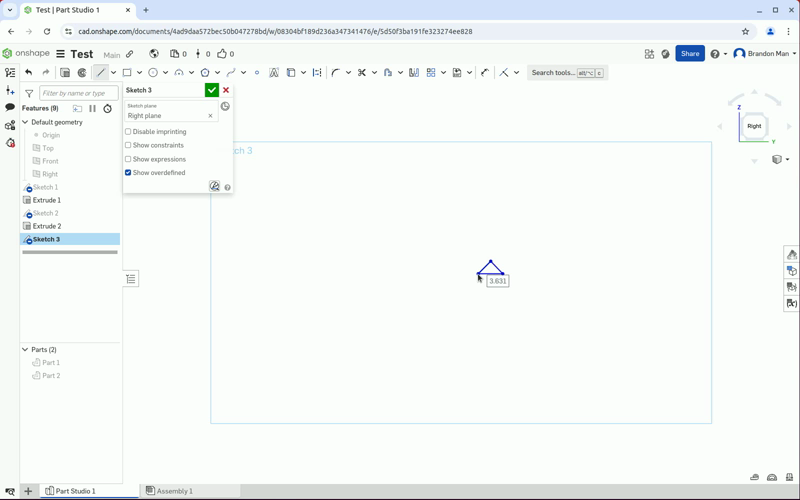
mouse_move(490, 269)
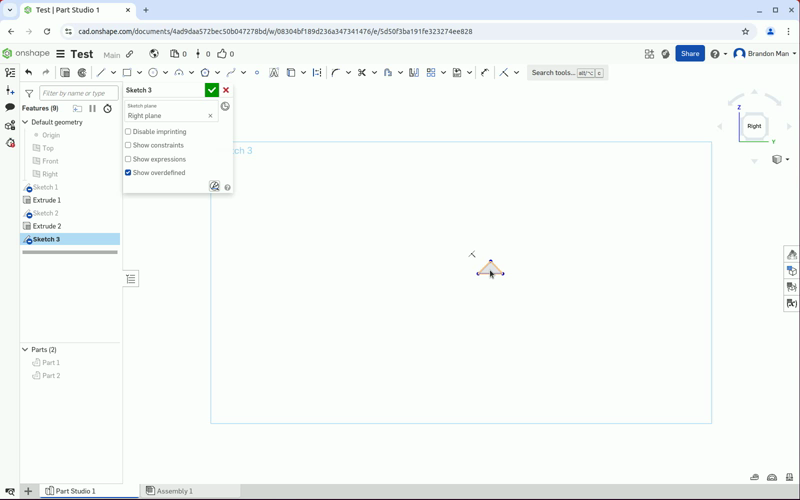
scroll(6)
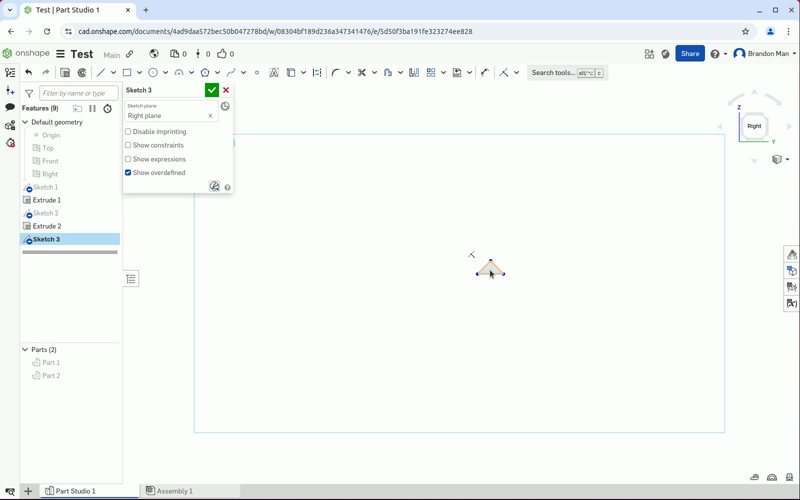
scroll(6)
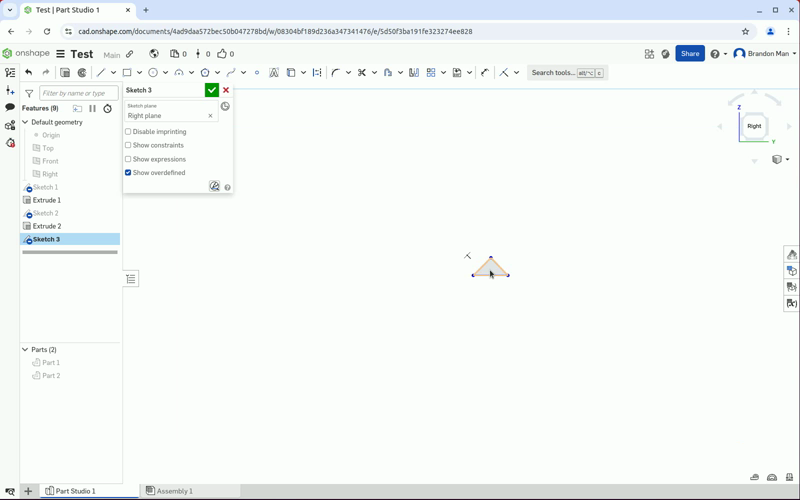
scroll(6)
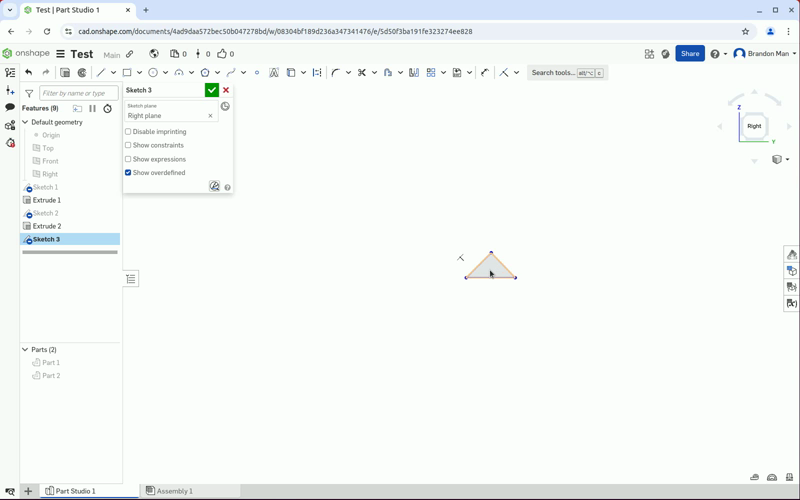
scroll(6)
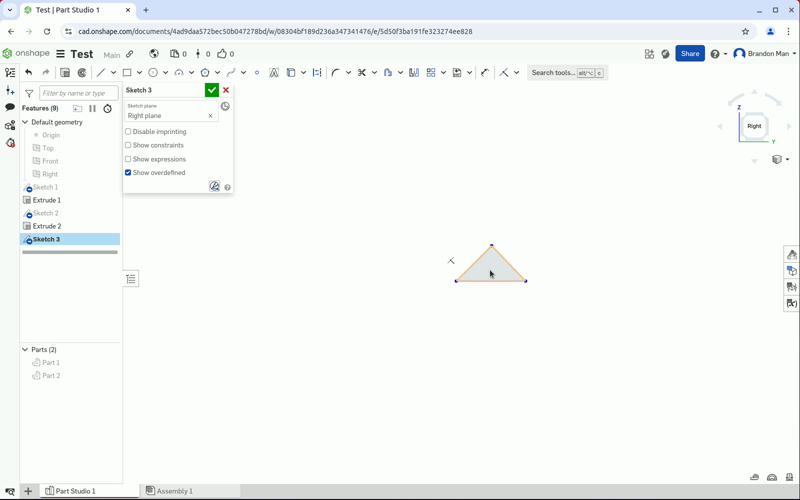
scroll(6)
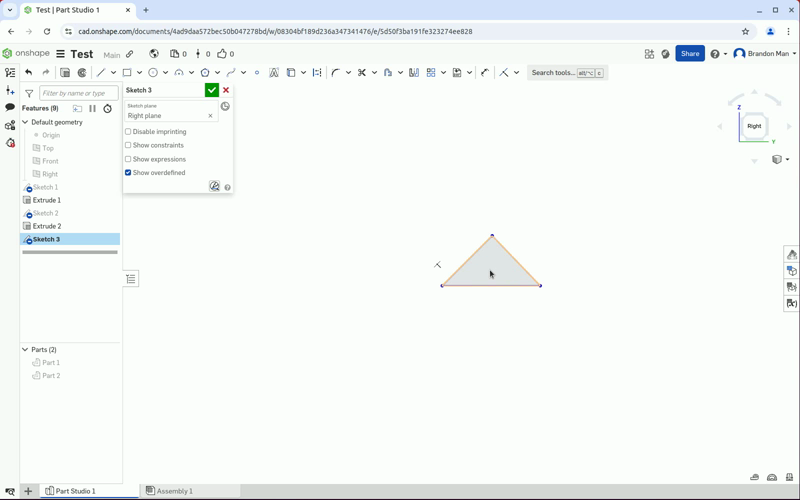
scroll(6)
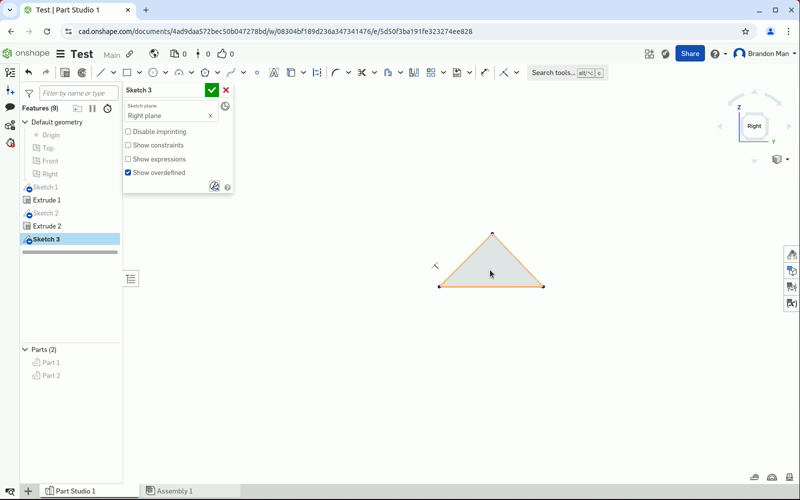
scroll(6)
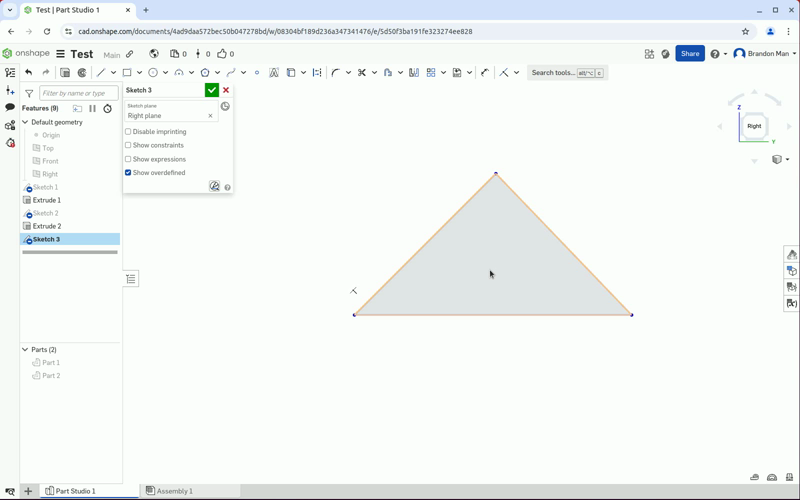
click(490, 269)
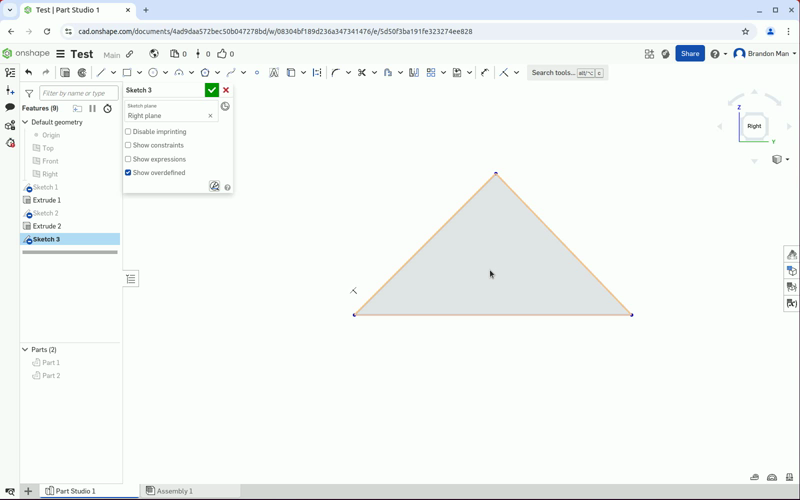
scroll(-6)
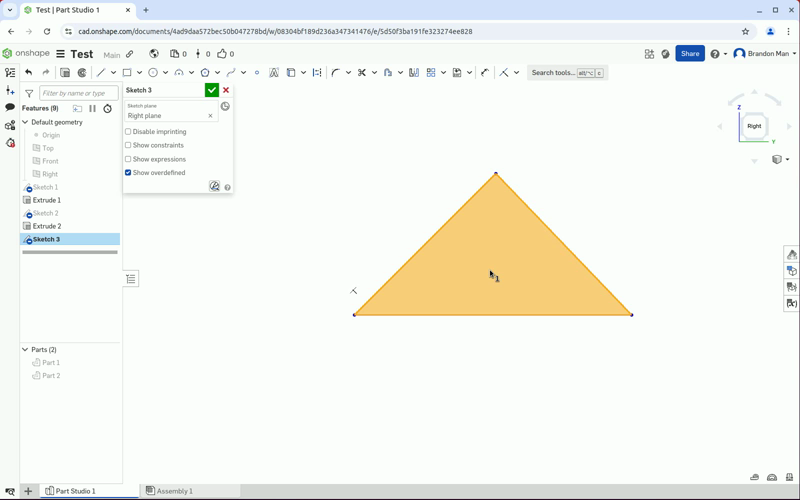
scroll(-6)
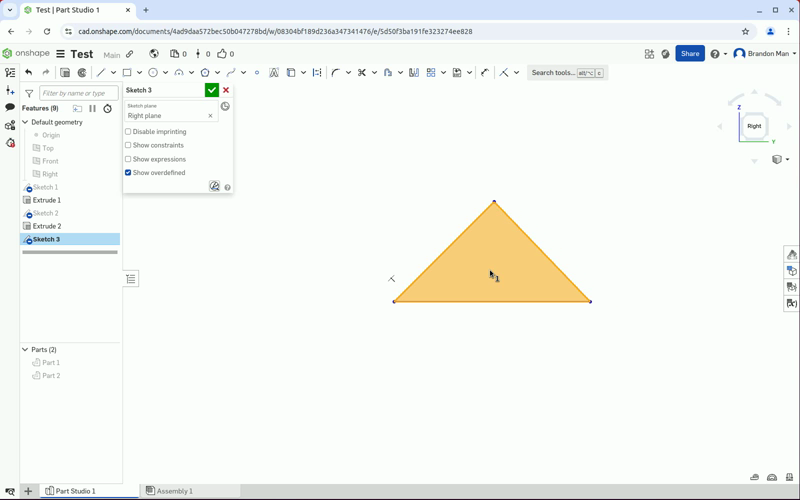
scroll(-6)
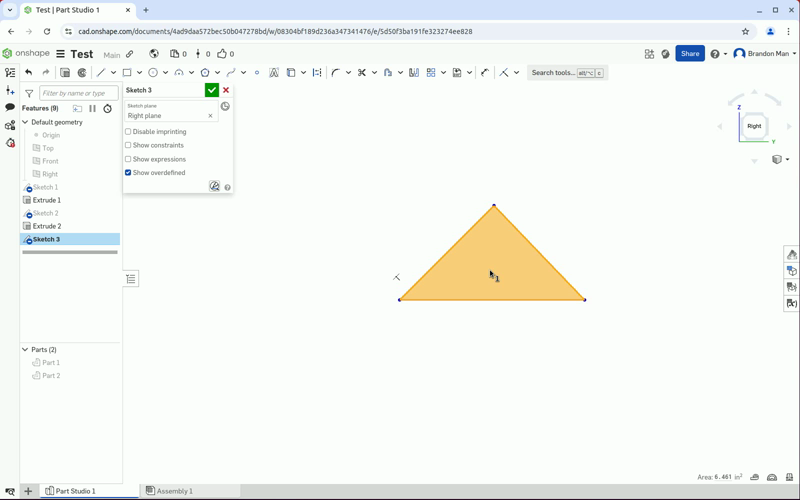
scroll(-6)
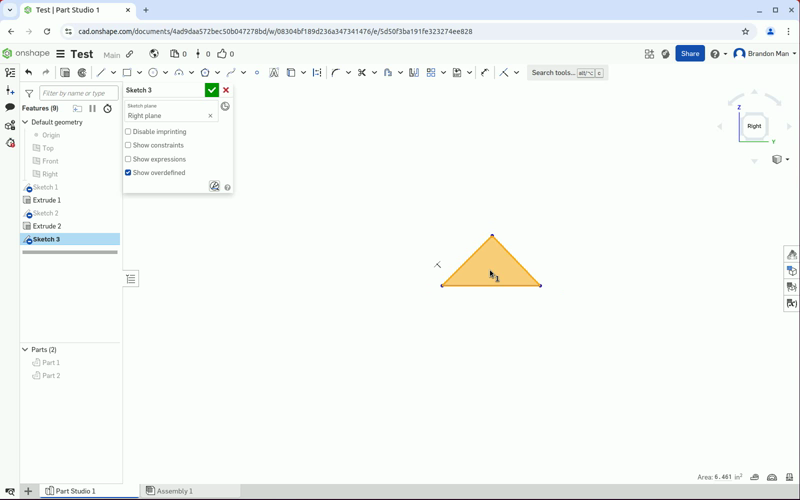
scroll(-6)
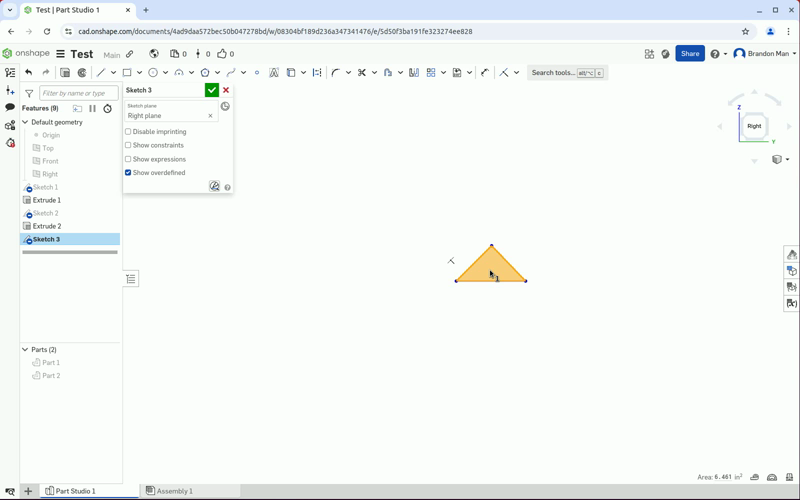
scroll(-6)
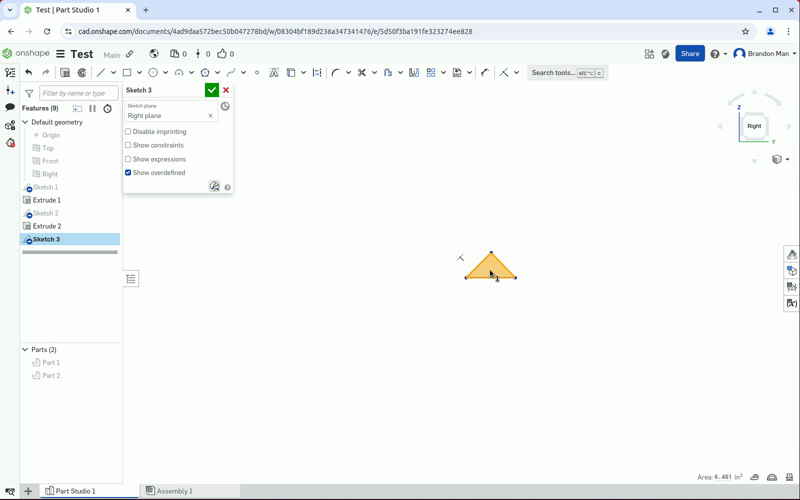
scroll(-6)
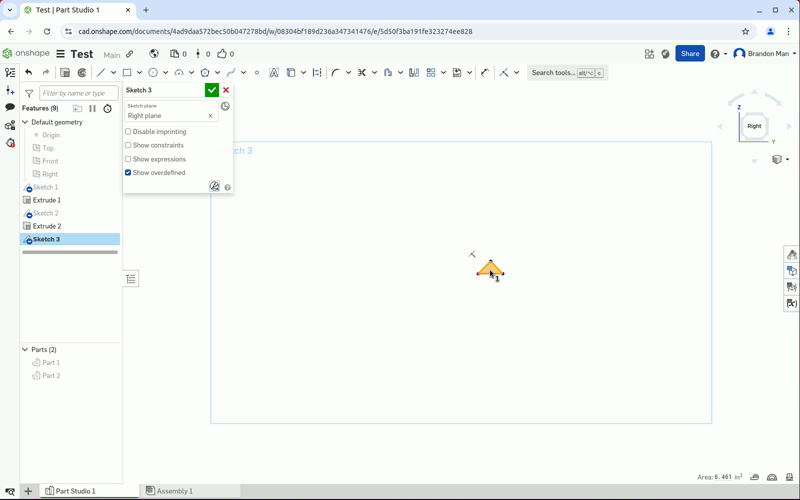
mouse_move(73, 352)
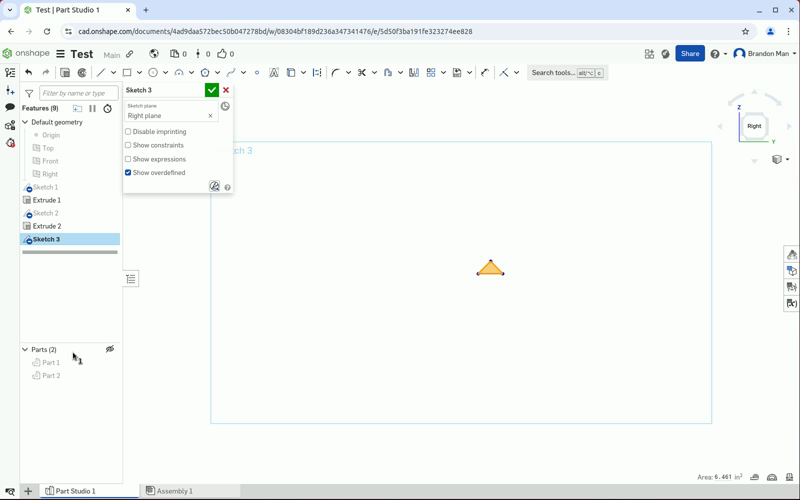
key(shift+y)
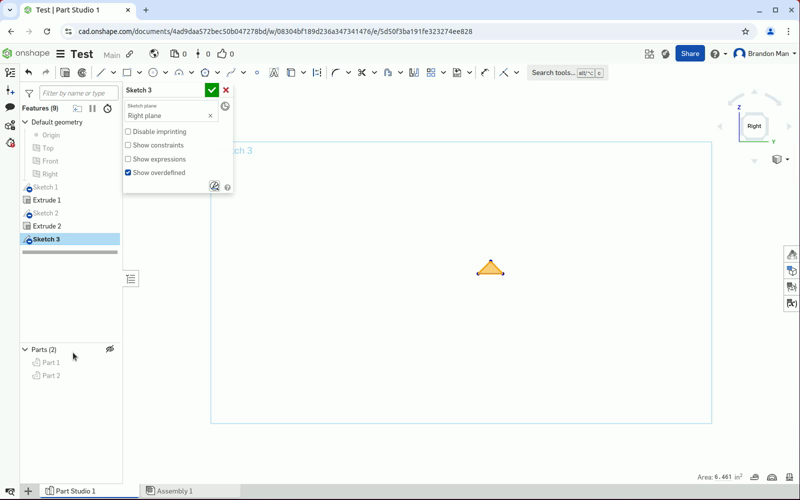
key(shift+e)
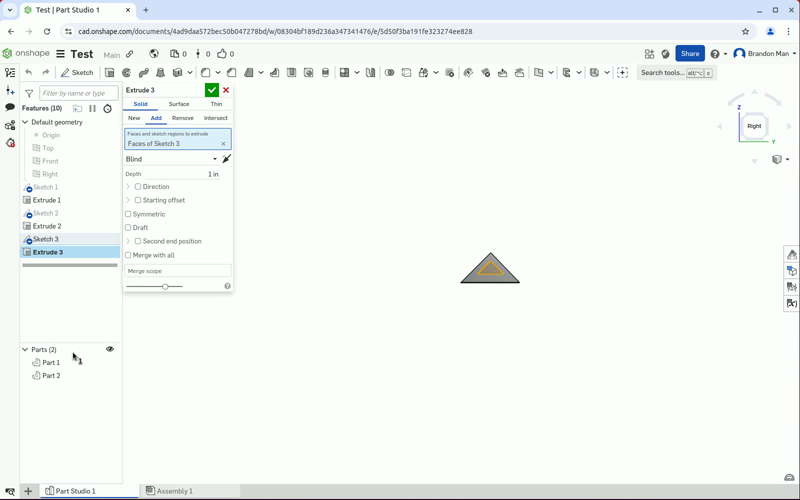
mouse_move(143, 106)
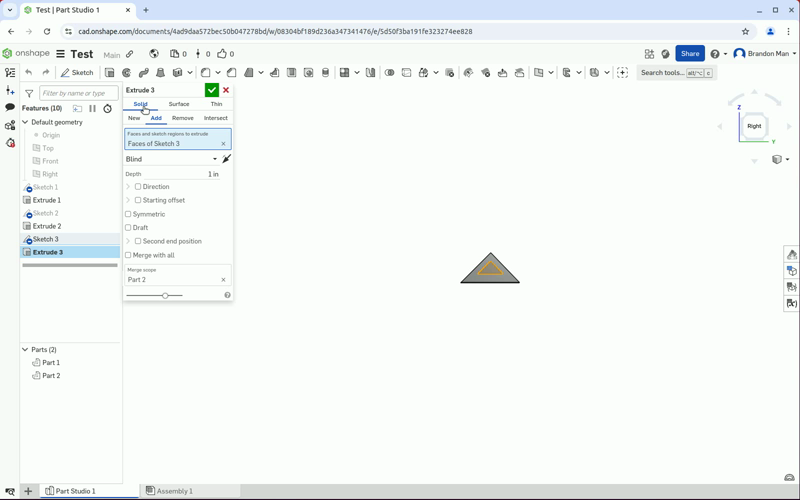
click(143, 106)
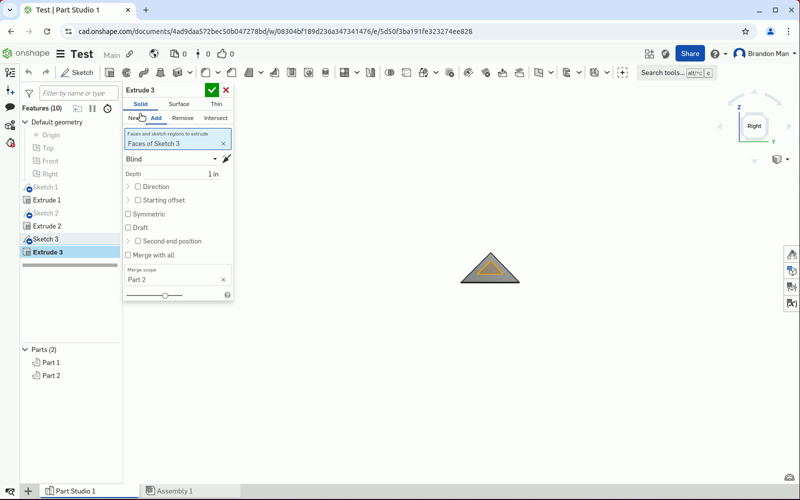
mouse_move(137, 120)
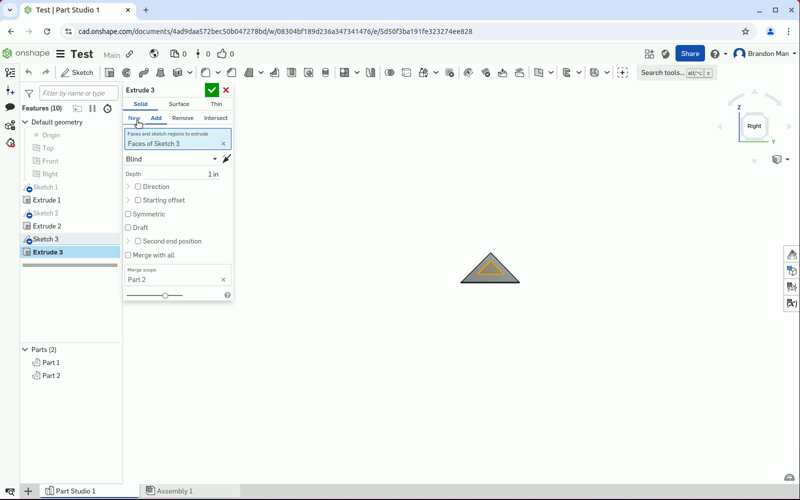
click(137, 120)
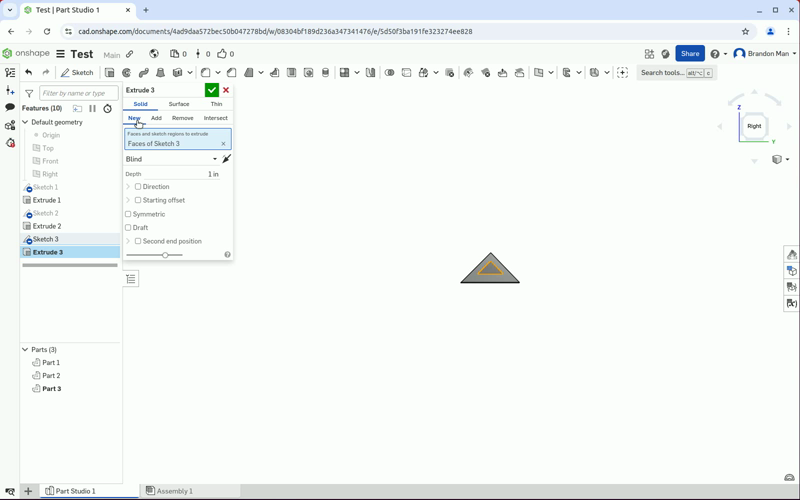
key(tab, 4)
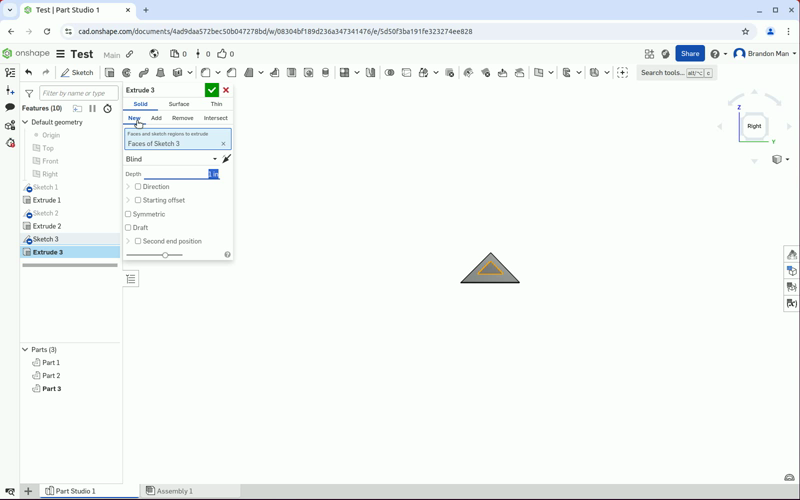
text(0.963)
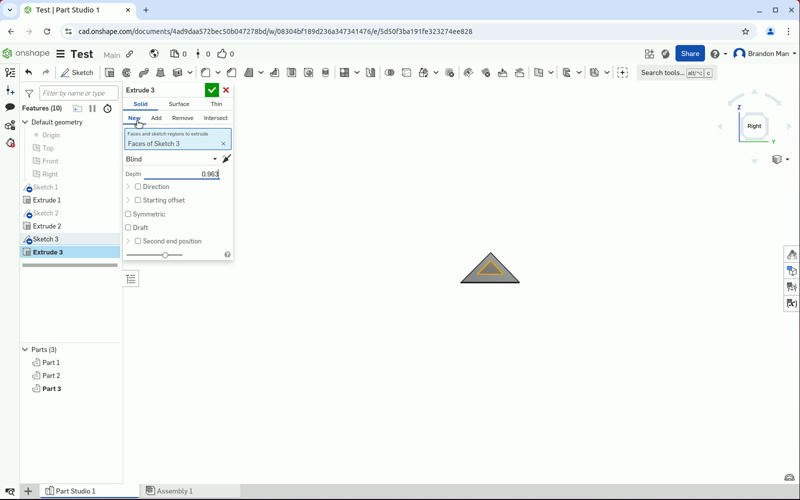
key(enter)
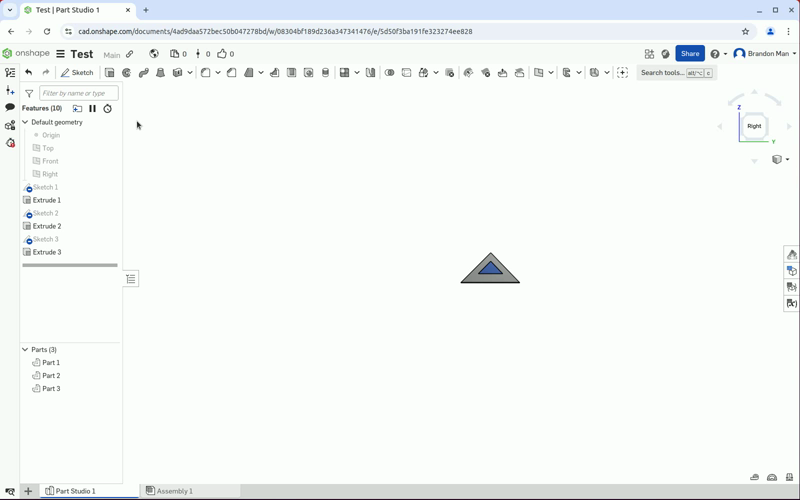
key(shift+h)
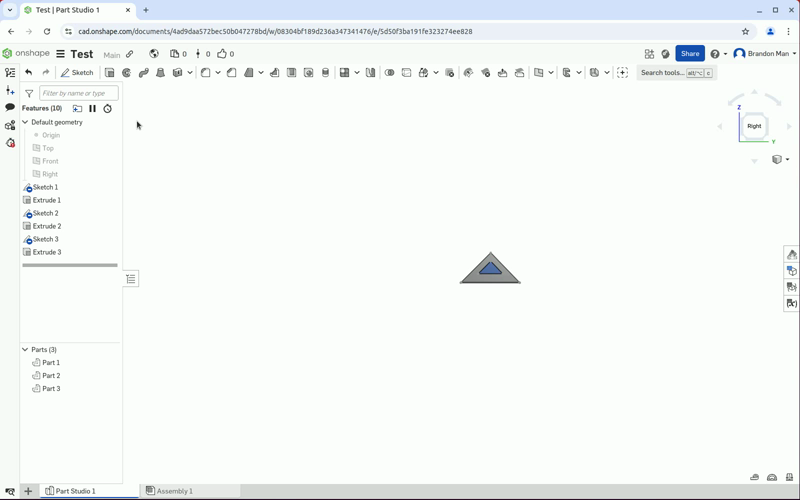
key(shift+h)
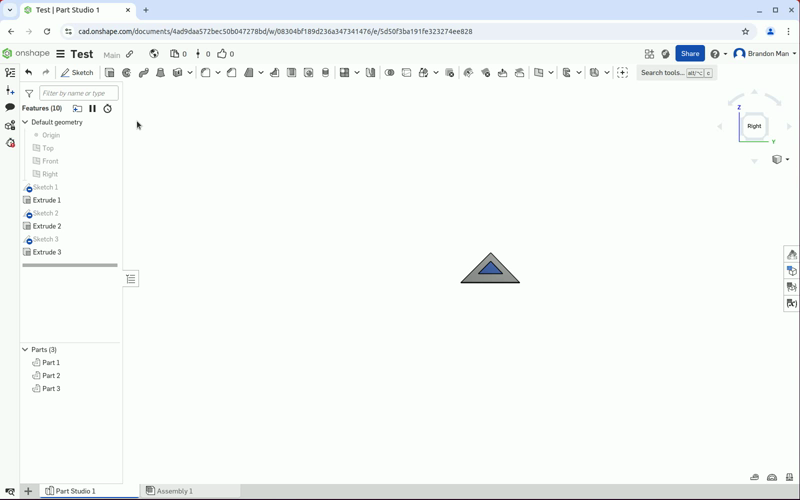
mouse_move(73, 189)
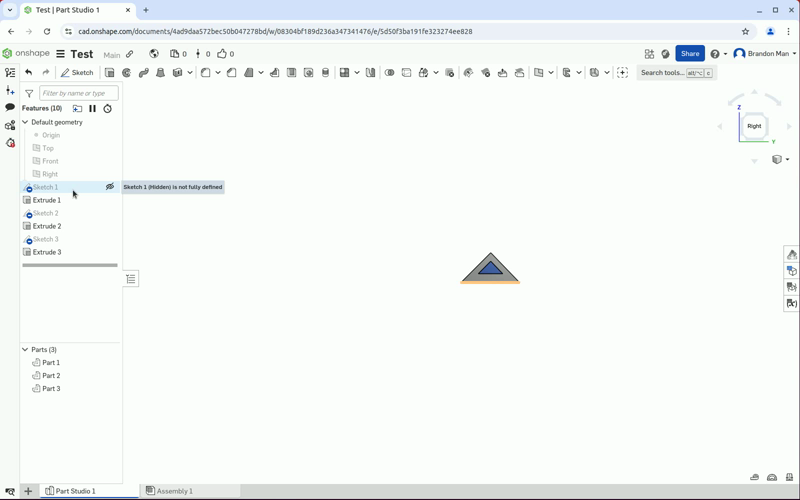
click(73, 189)
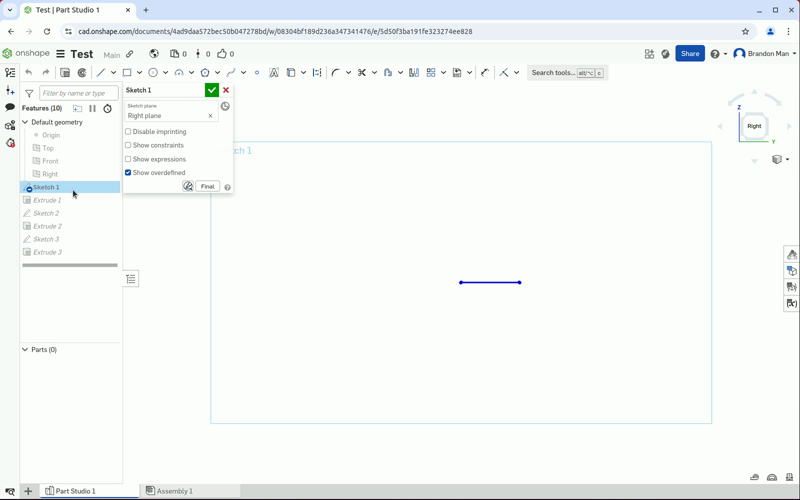
mouse_move(229, 92)
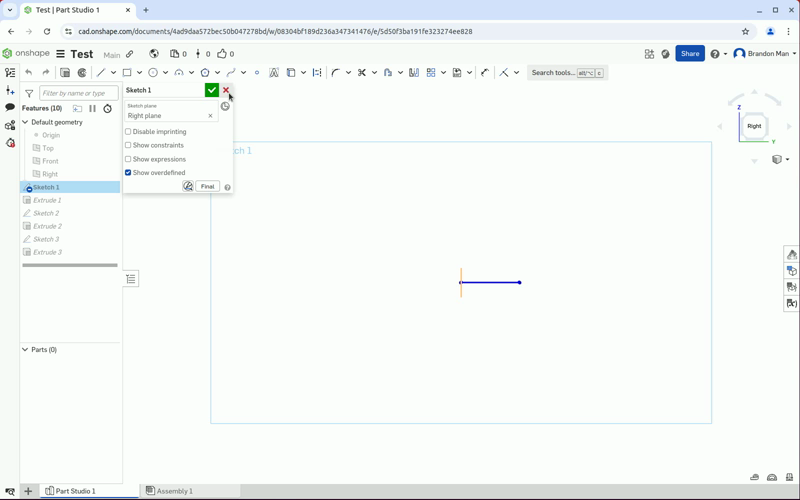
click(229, 92)
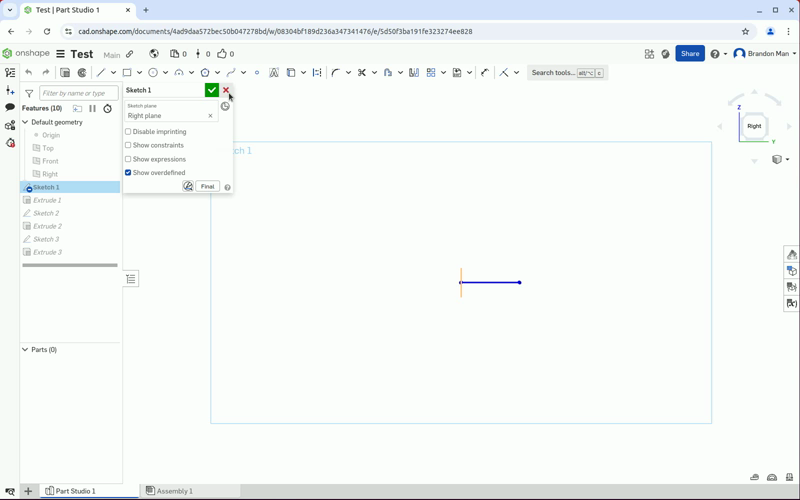
key(shift+s)
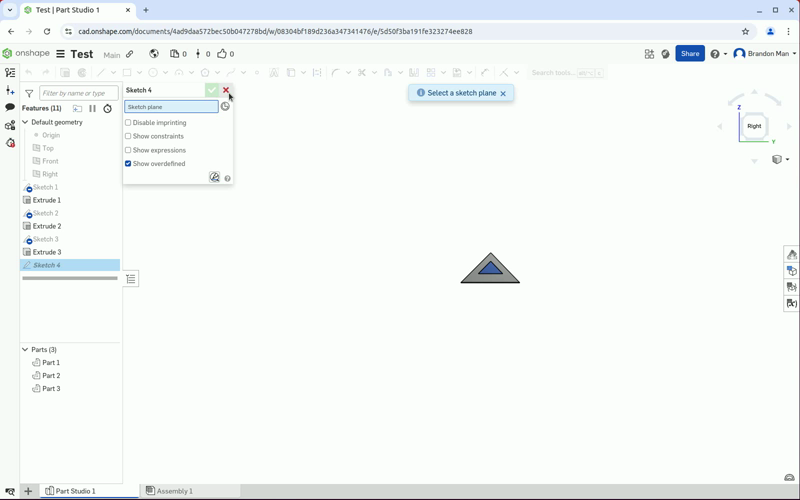
mouse_move(73, 176)
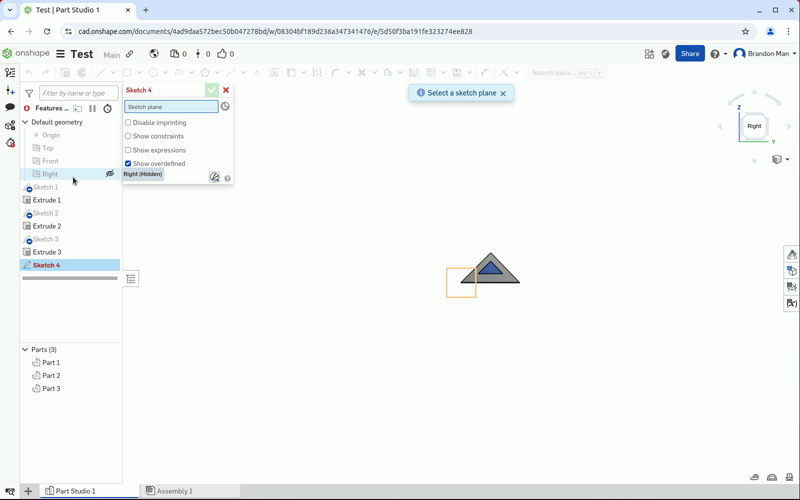
click(73, 176)
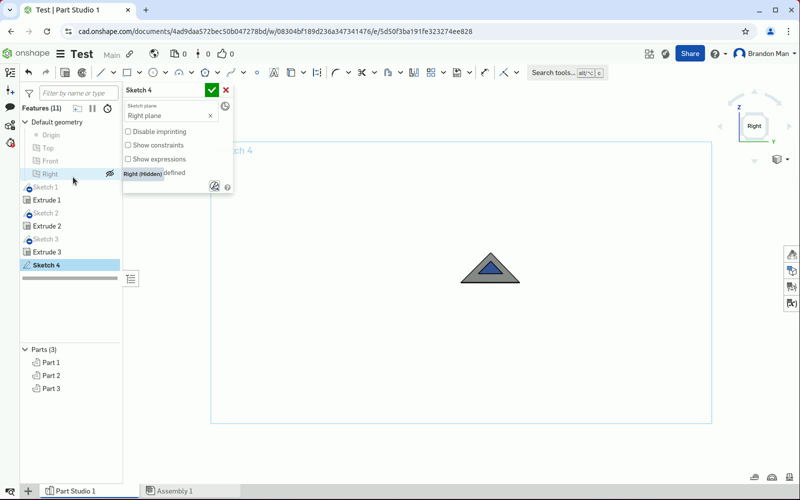
mouse_move(73, 352)
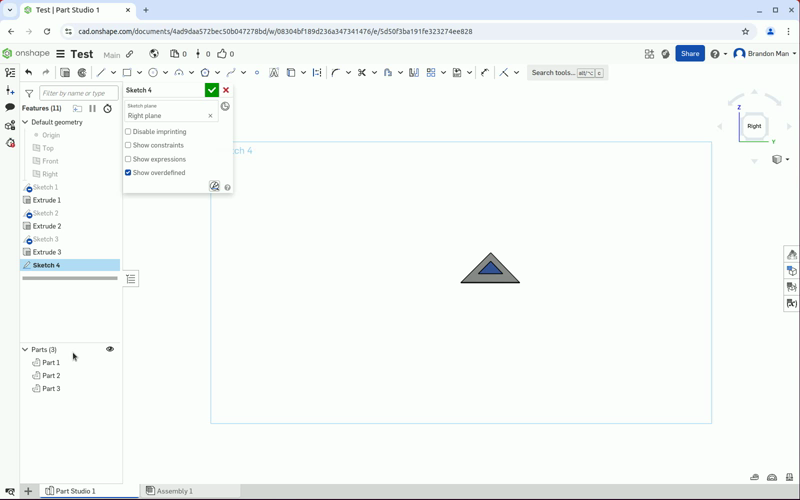
key(y)
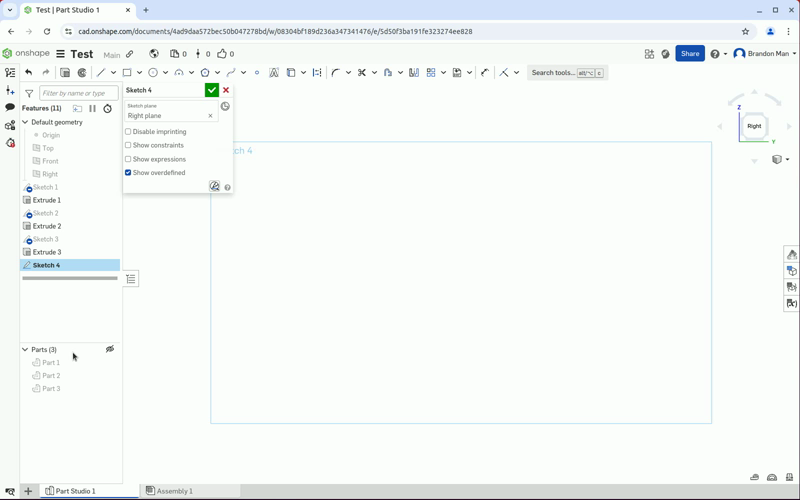
key(l)
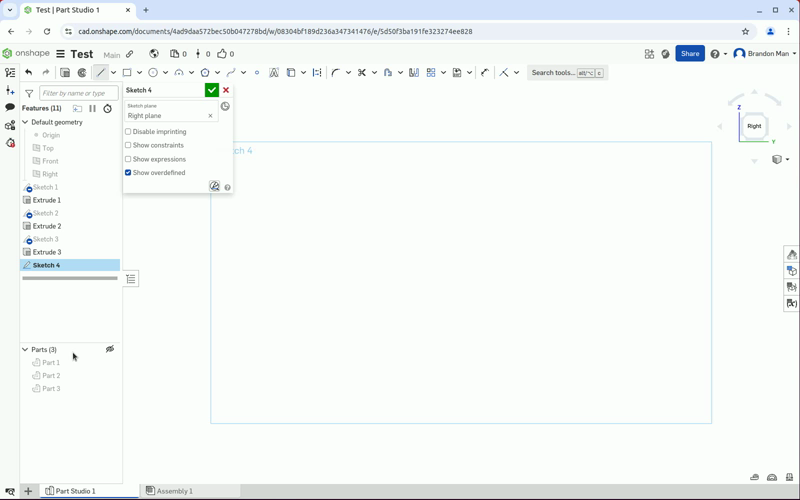
key_down(shift)
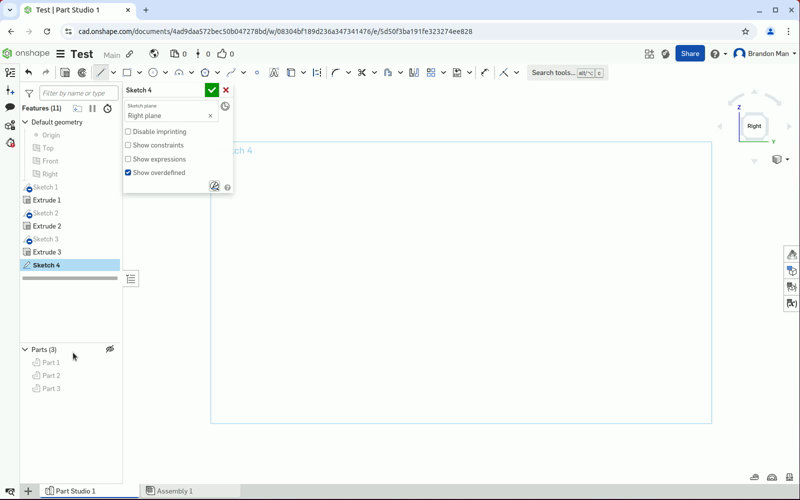
mouse_move(460, 282)
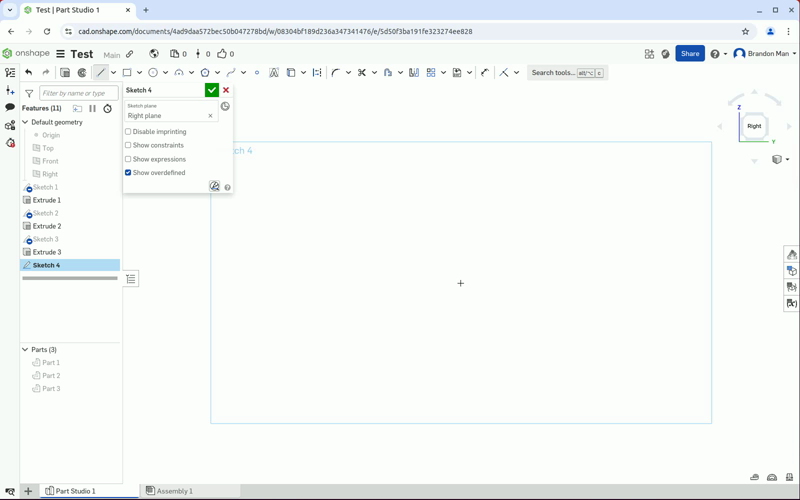
click(460, 282)
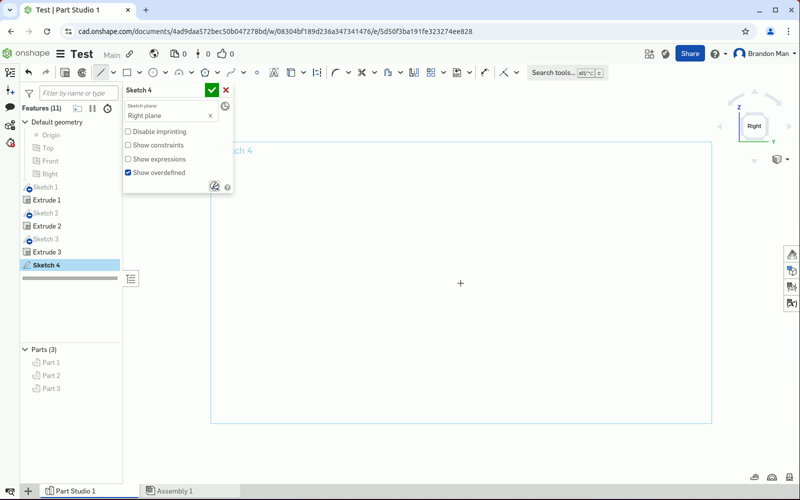
key_up(shift)
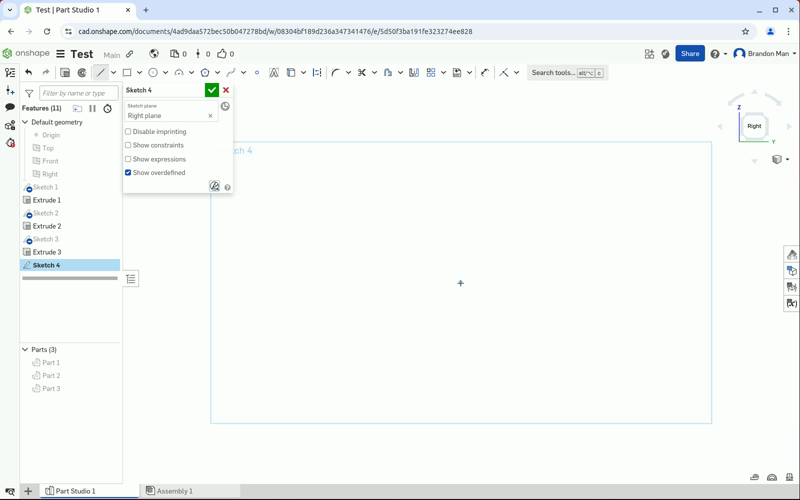
key_down(shift)
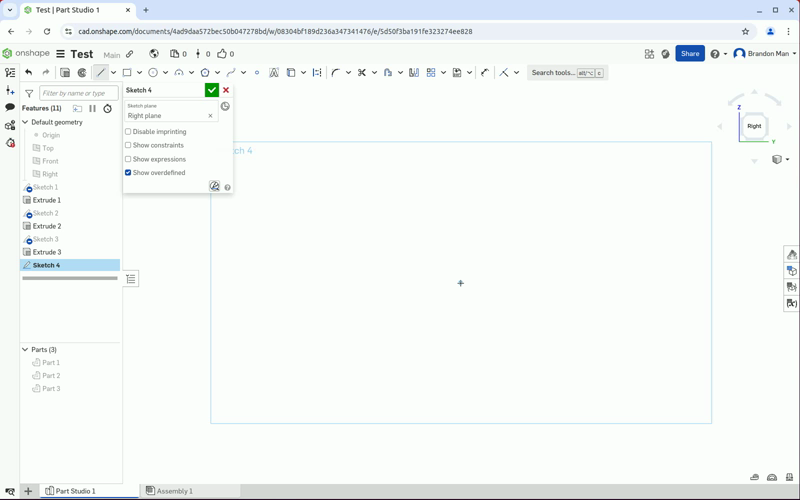
mouse_move(490, 282)
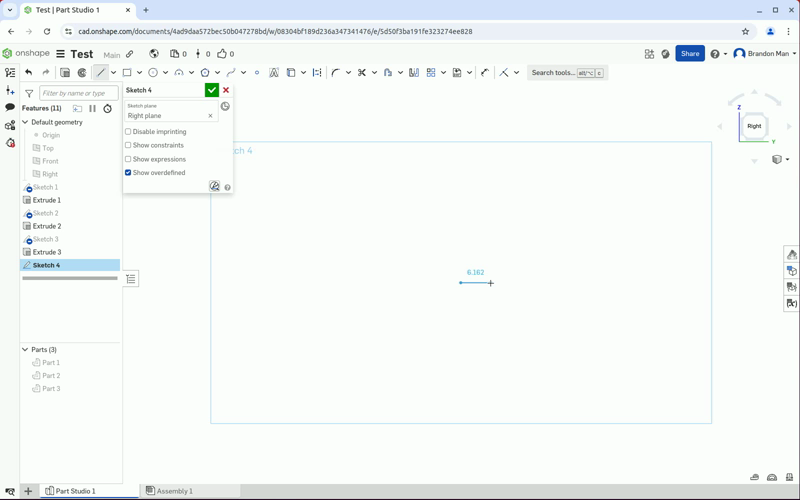
mouse_move(519, 282)
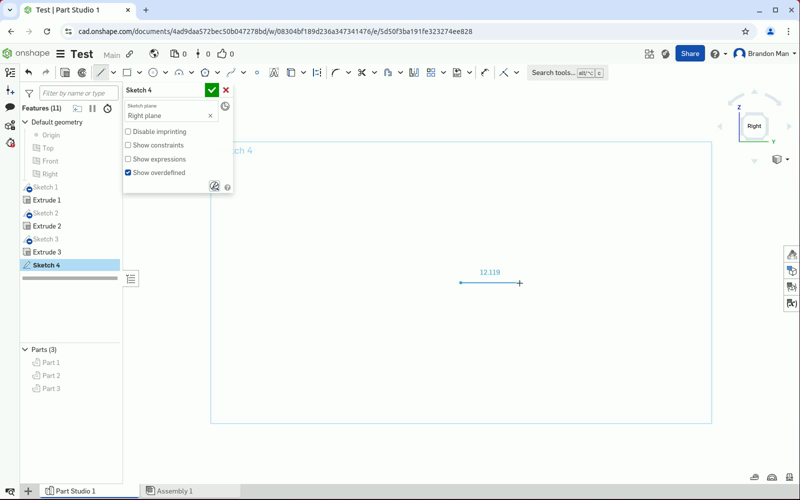
click(519, 282)
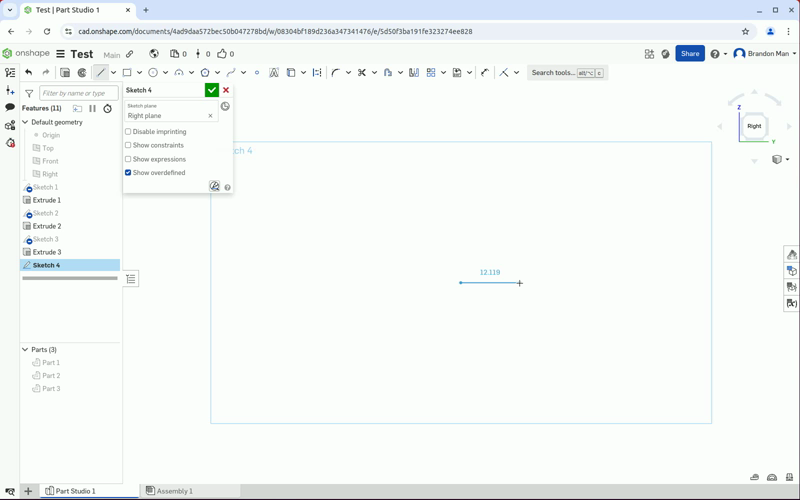
key_up(shift)
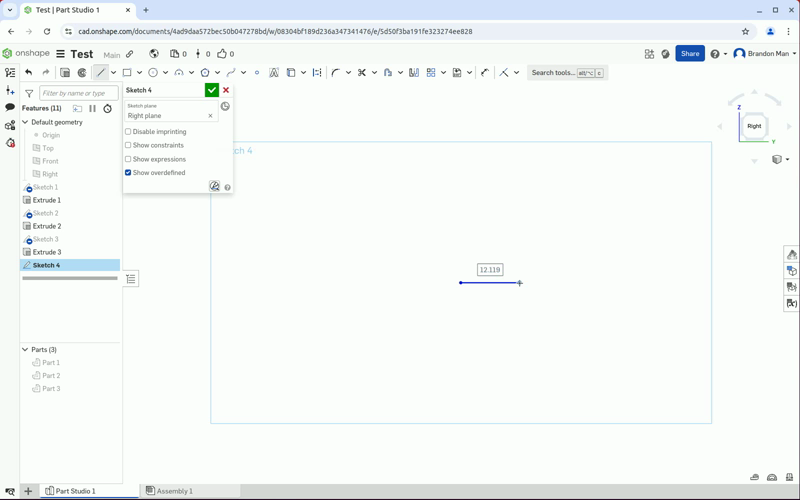
key_down(shift)
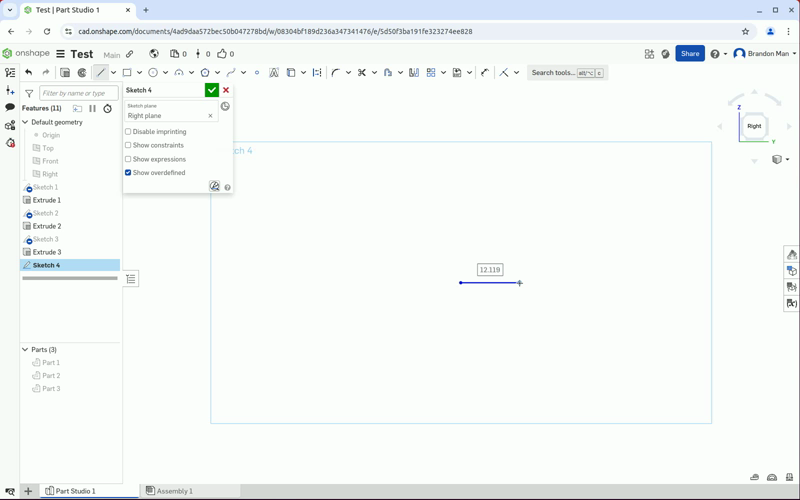
mouse_move(549, 282)
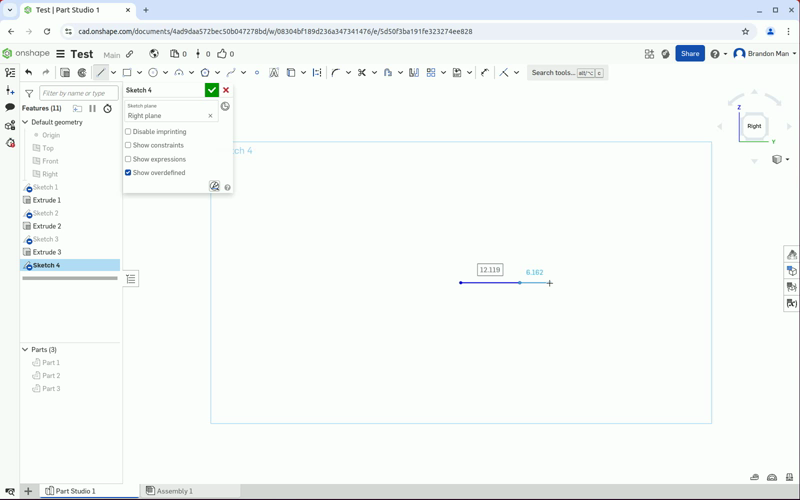
mouse_move(490, 252)
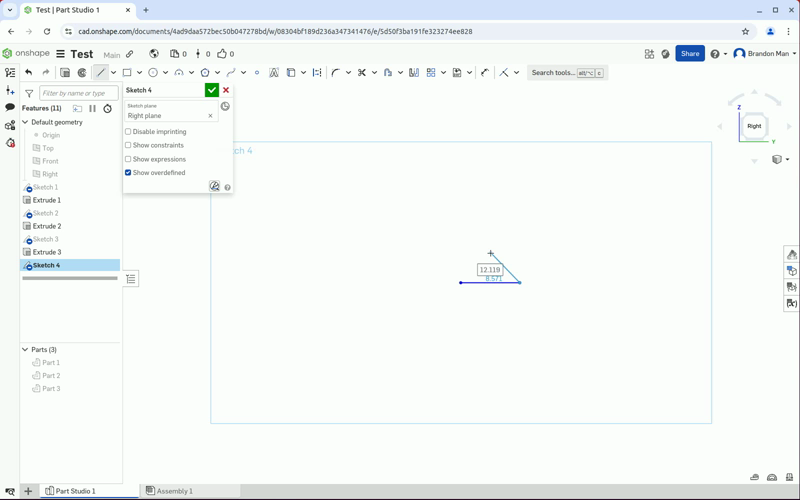
click(490, 252)
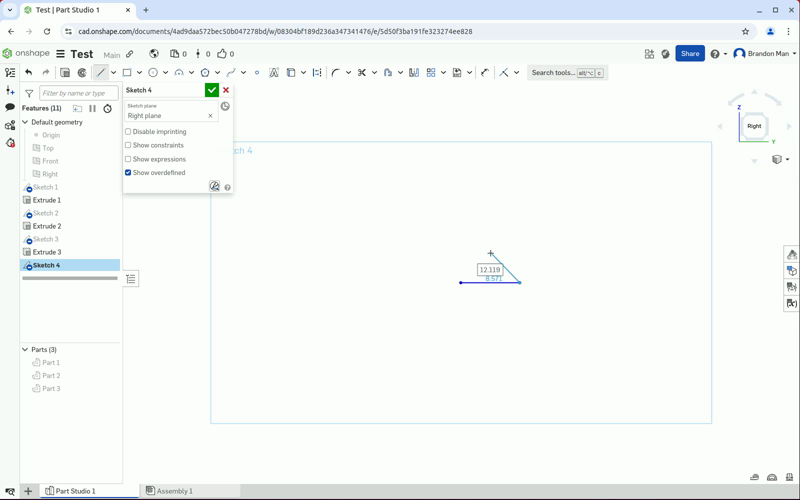
key_up(shift)
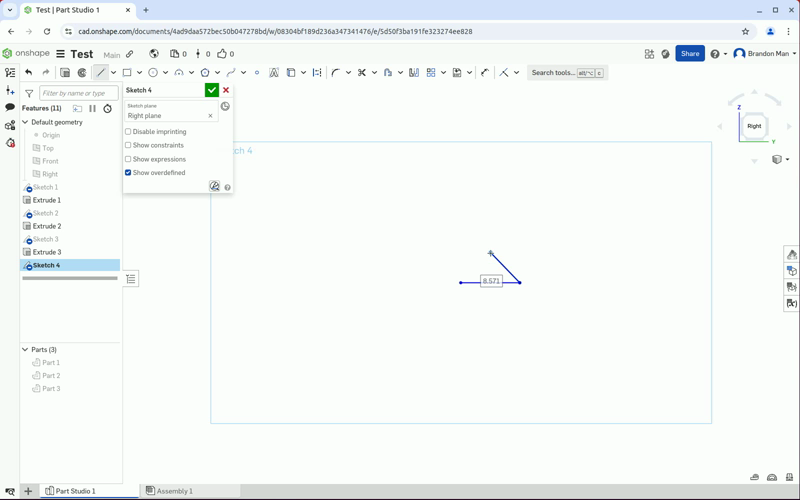
mouse_move(520, 252)
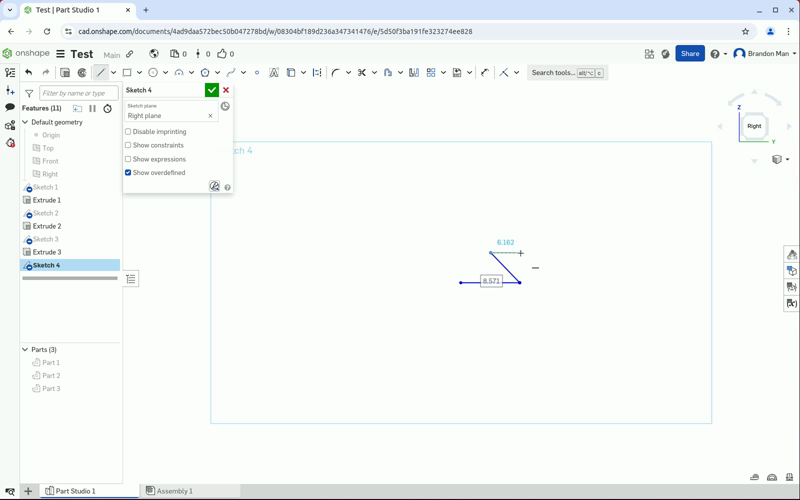
key_down(shift)
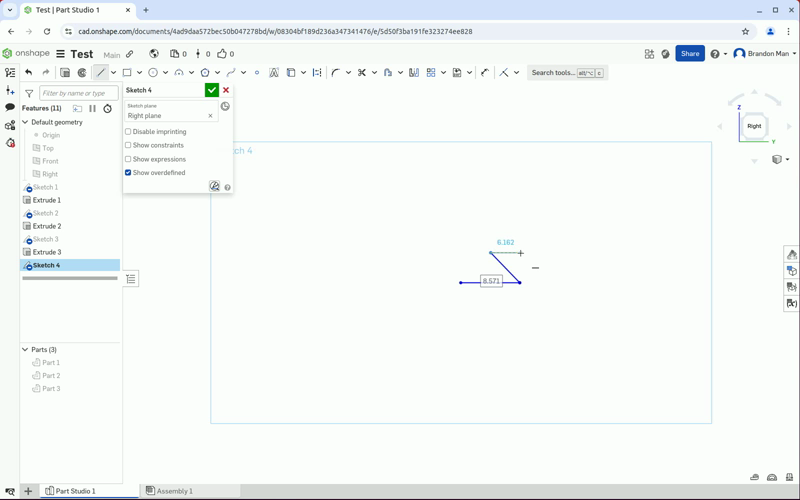
mouse_move(460, 282)
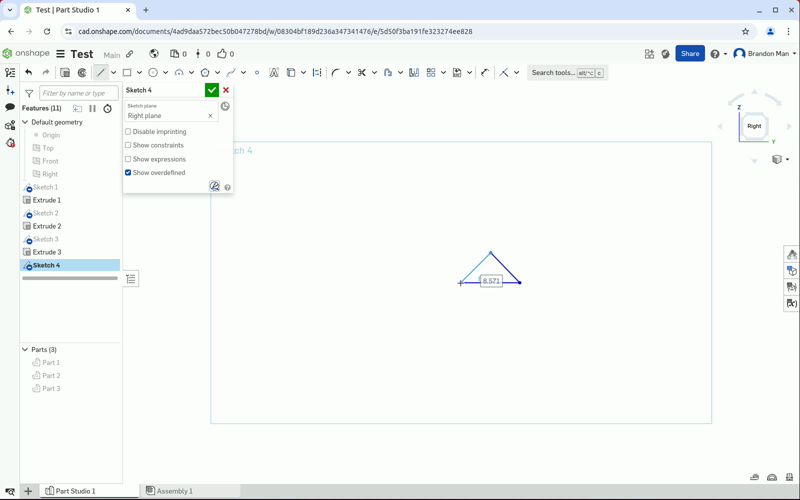
key_up(shift)
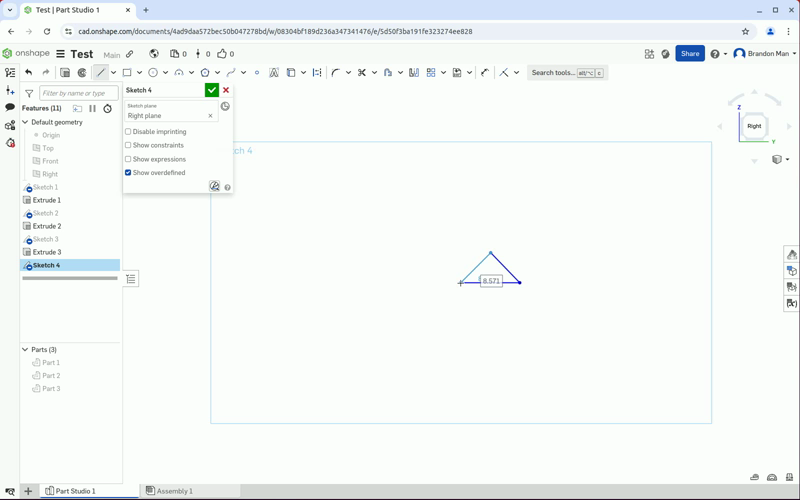
click(460, 282)
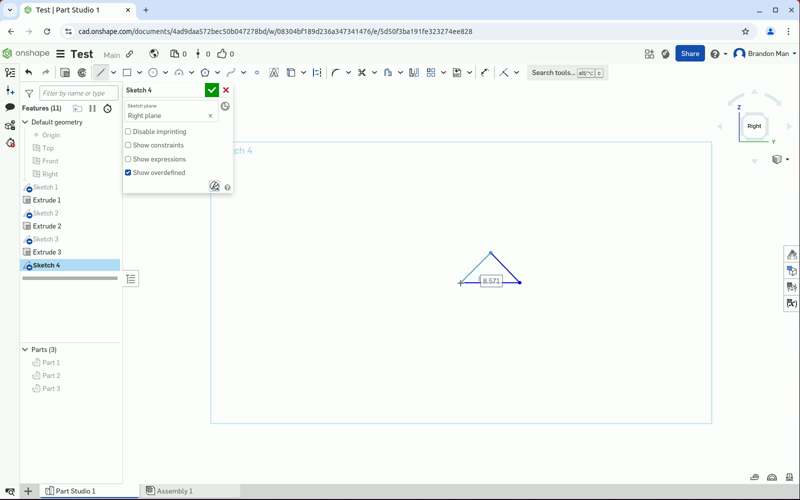
key(esc)
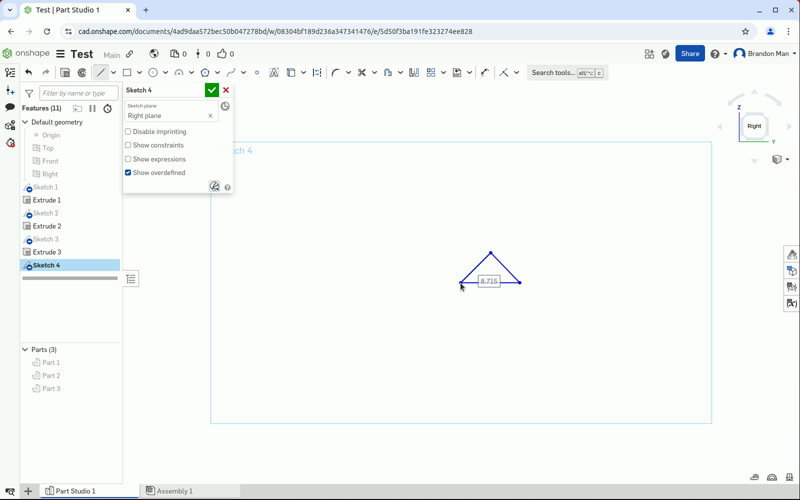
key(l)
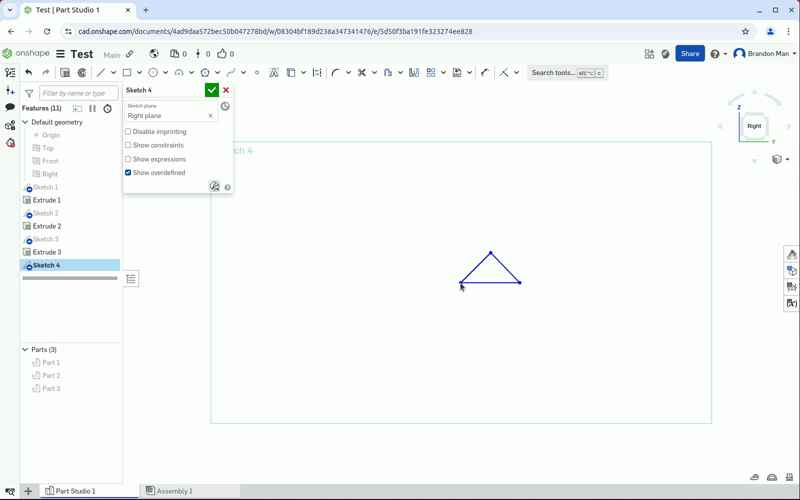
key_down(shift)
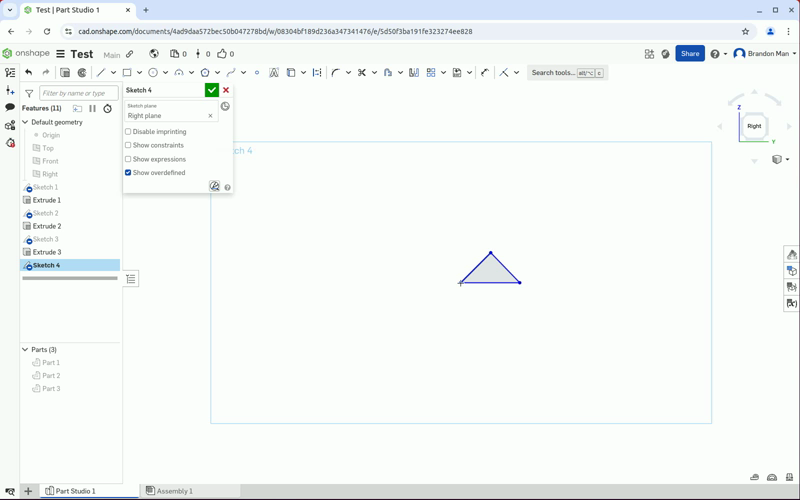
mouse_move(478, 273)
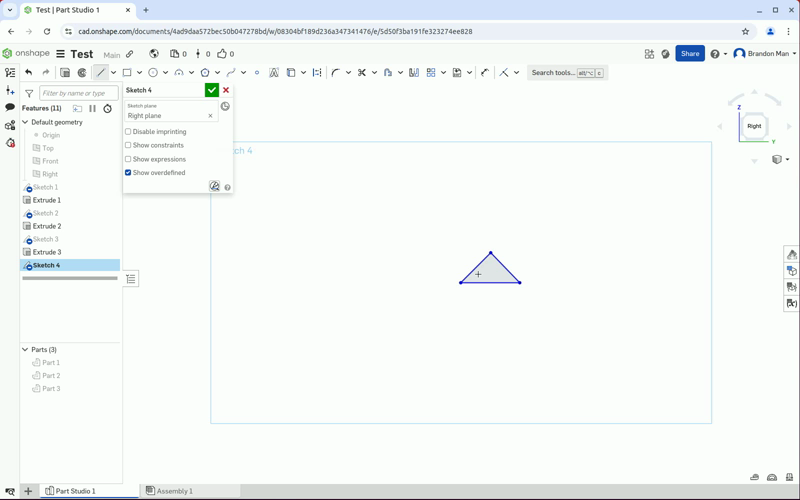
click(478, 273)
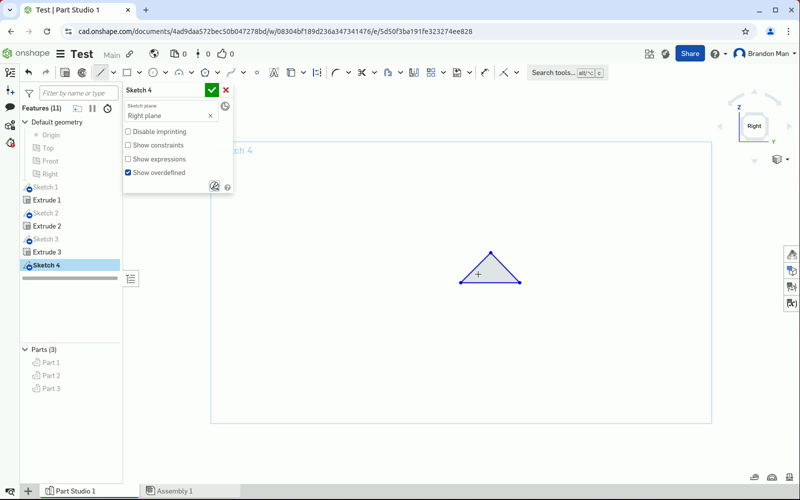
key_up(shift)
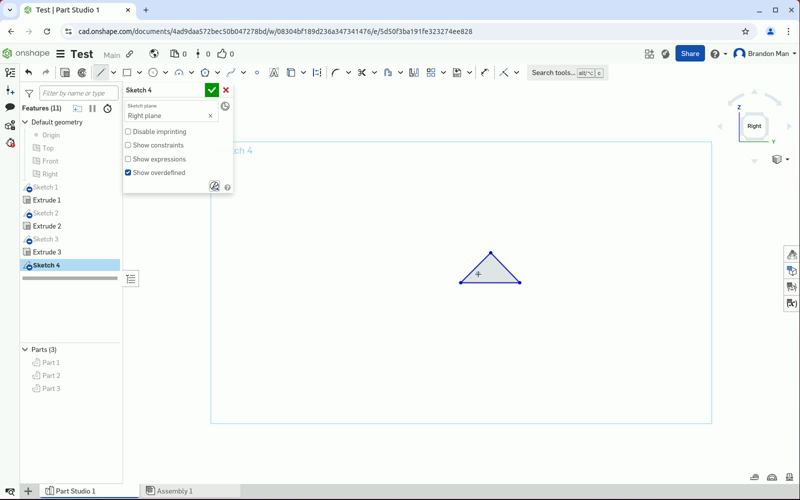
key_down(shift)
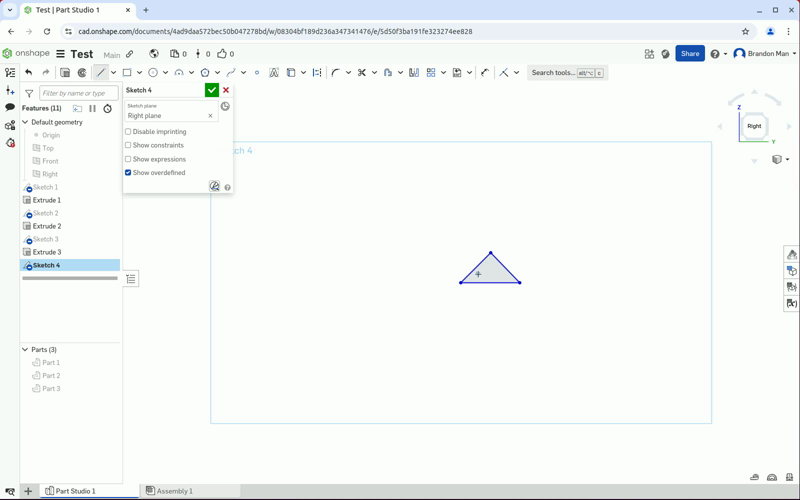
mouse_move(508, 273)
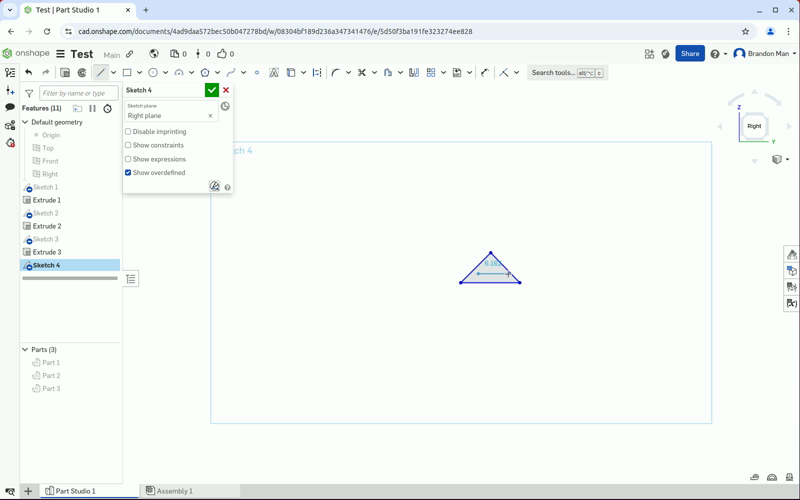
mouse_move(502, 273)
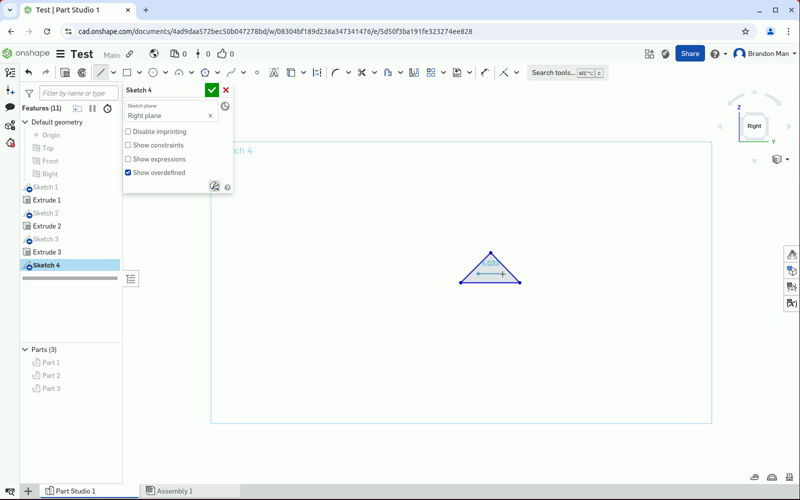
click(502, 273)
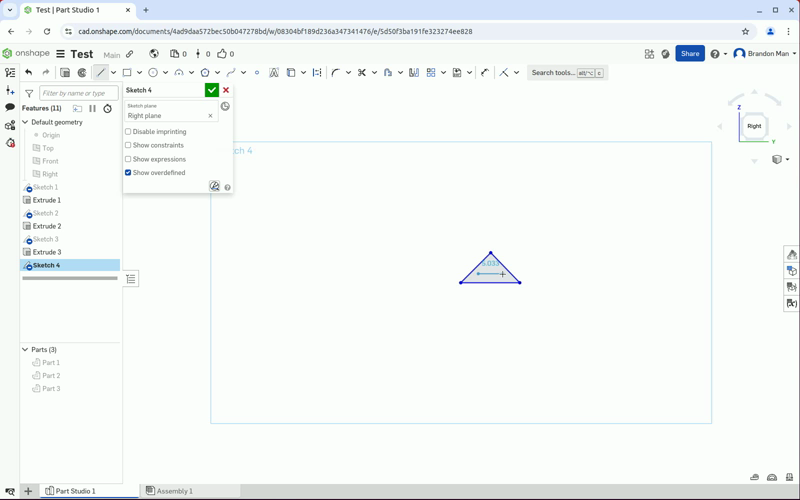
key_up(shift)
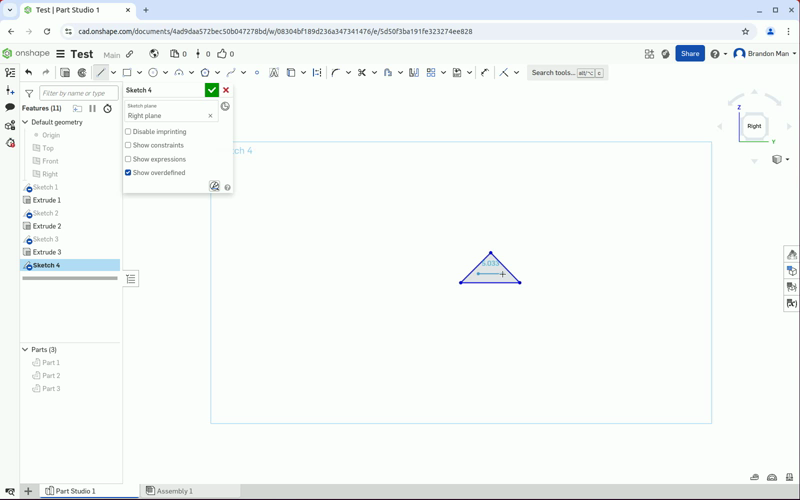
key_down(shift)
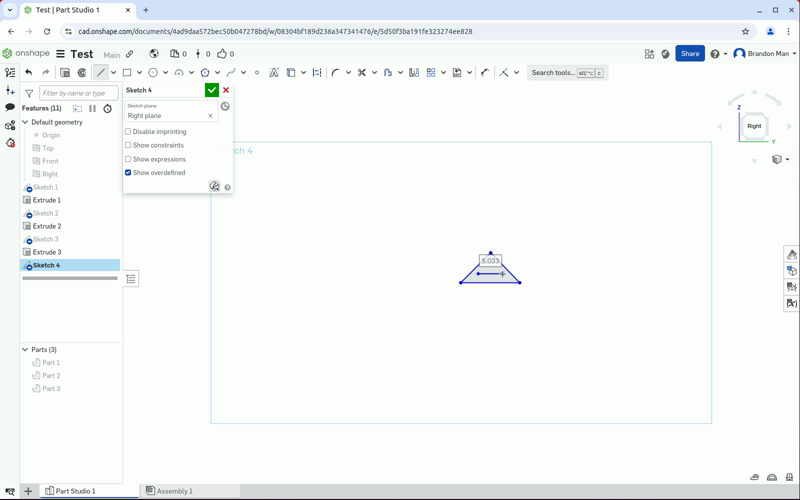
mouse_move(532, 273)
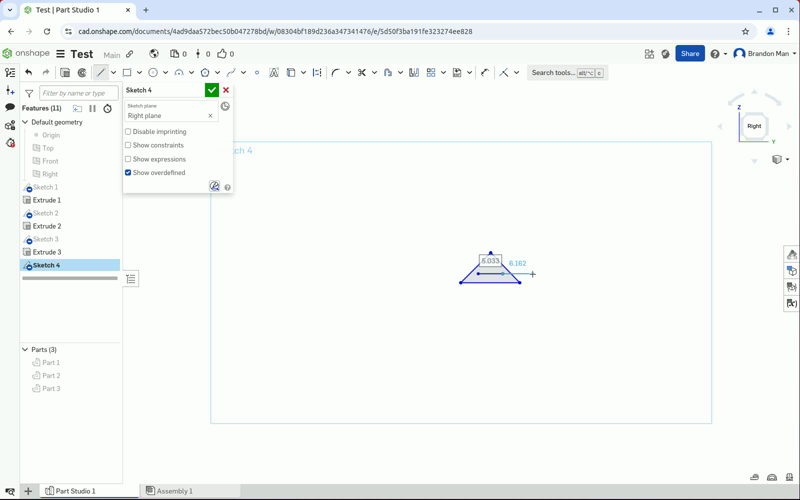
mouse_move(490, 261)
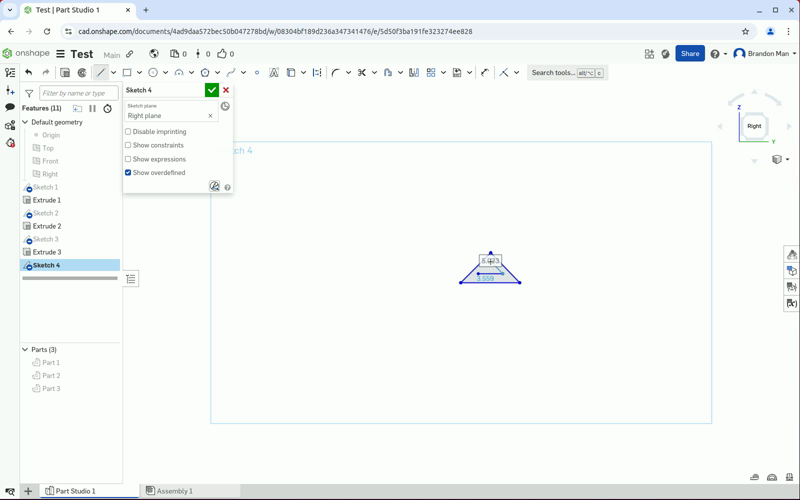
click(490, 261)
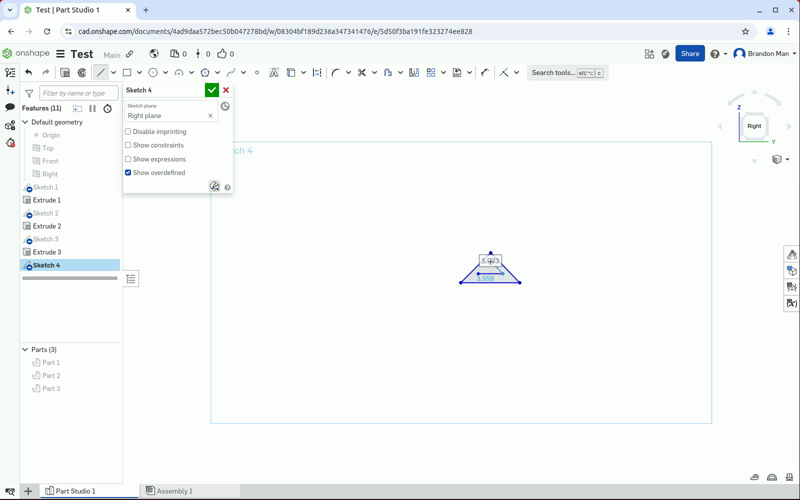
key_up(shift)
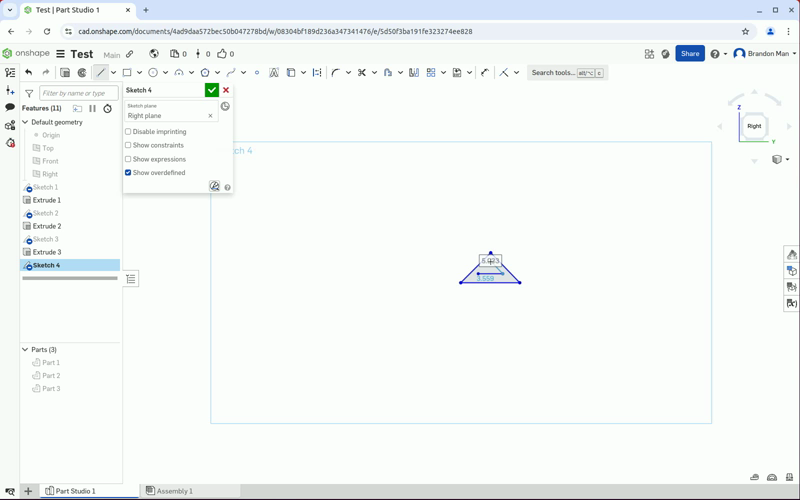
mouse_move(520, 261)
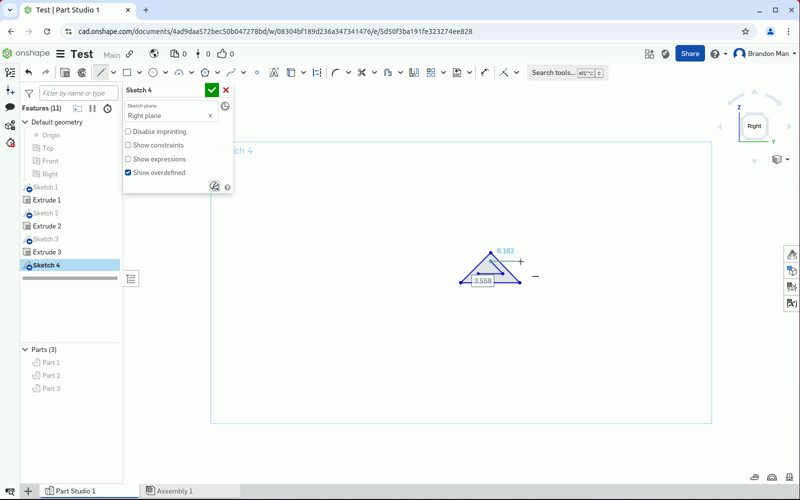
key_down(shift)
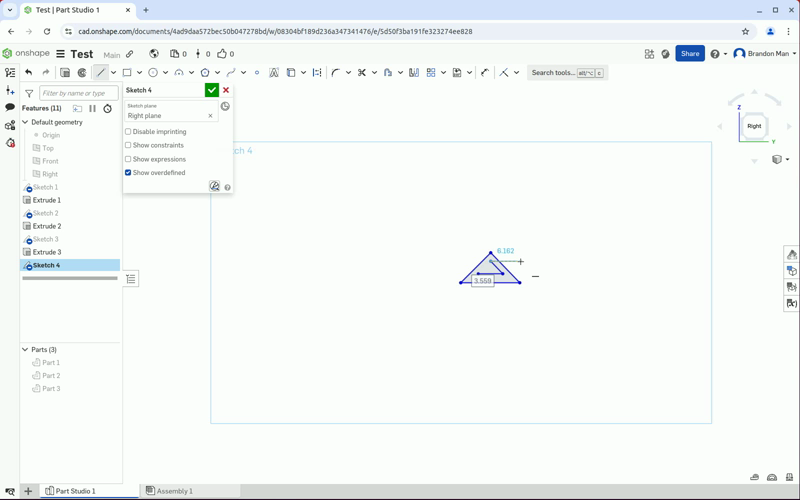
mouse_move(478, 273)
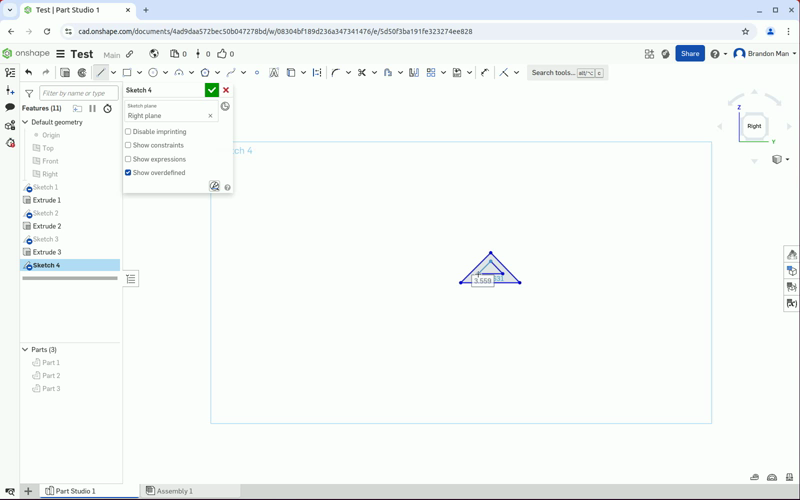
key_up(shift)
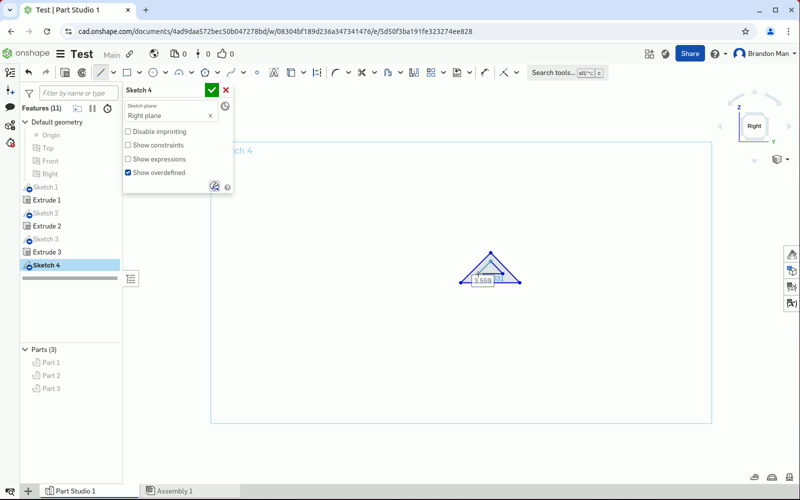
click(478, 273)
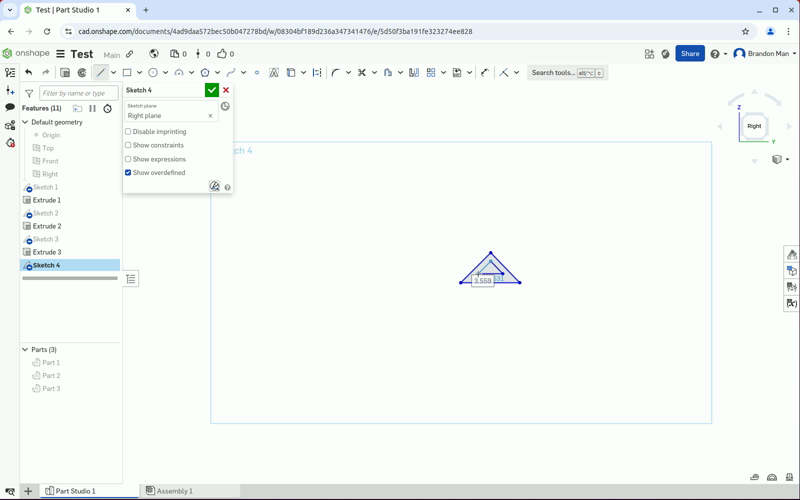
key(esc)
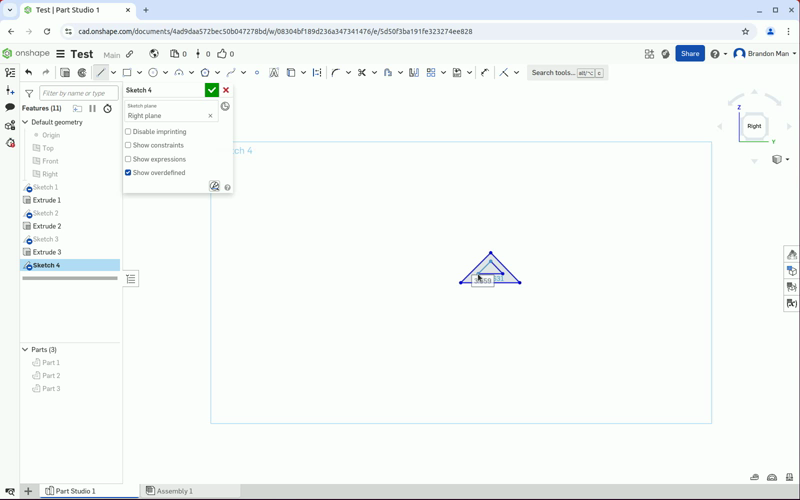
mouse_move(509, 275)
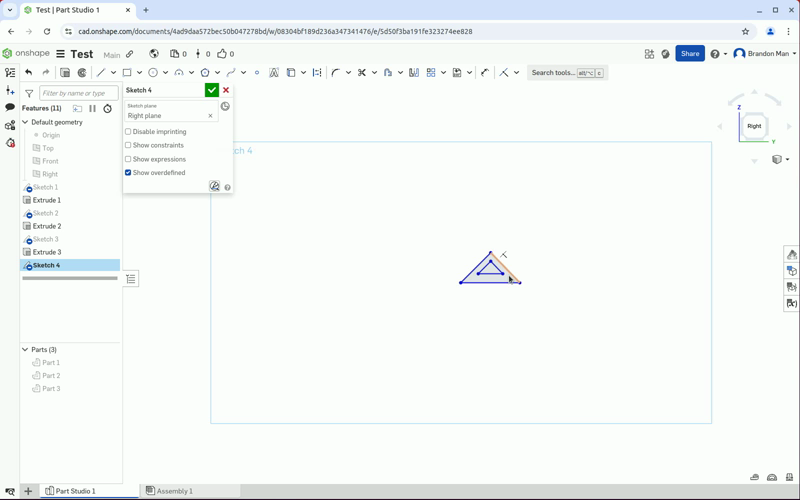
scroll(6)
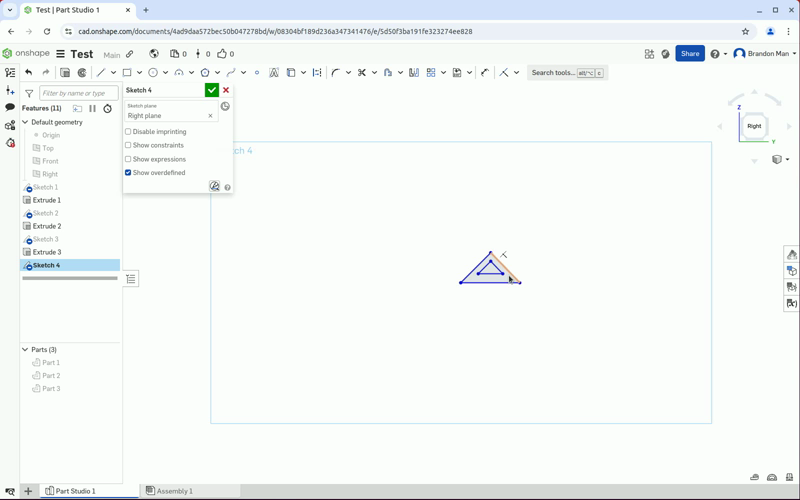
scroll(6)
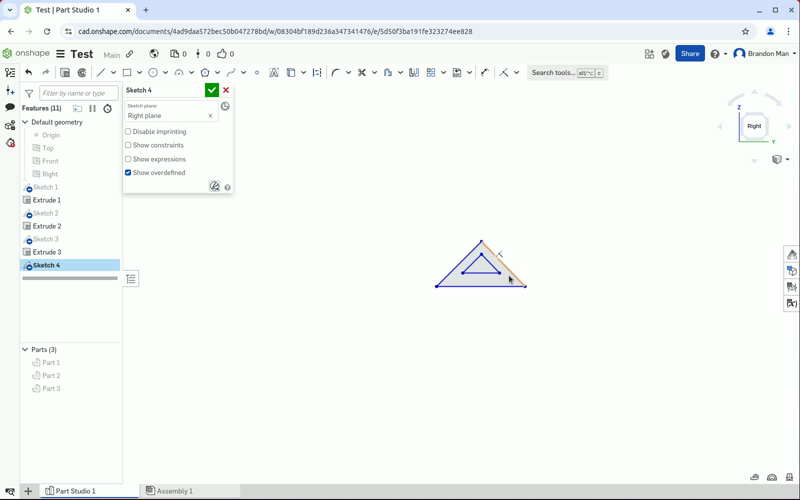
scroll(6)
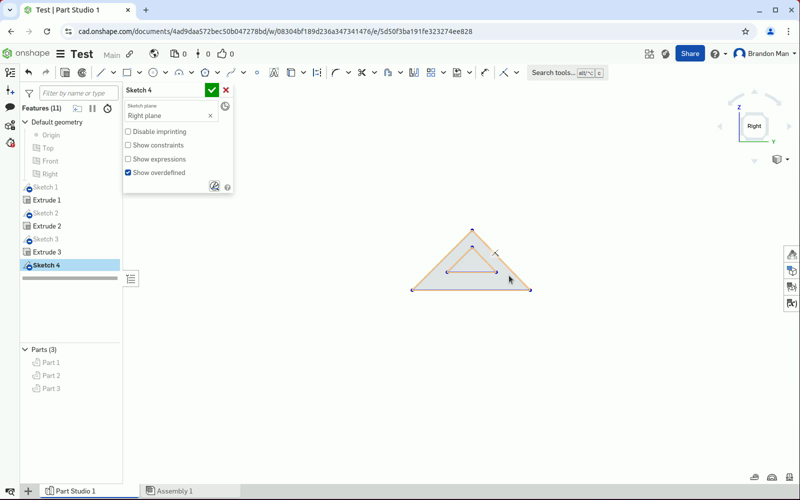
scroll(6)
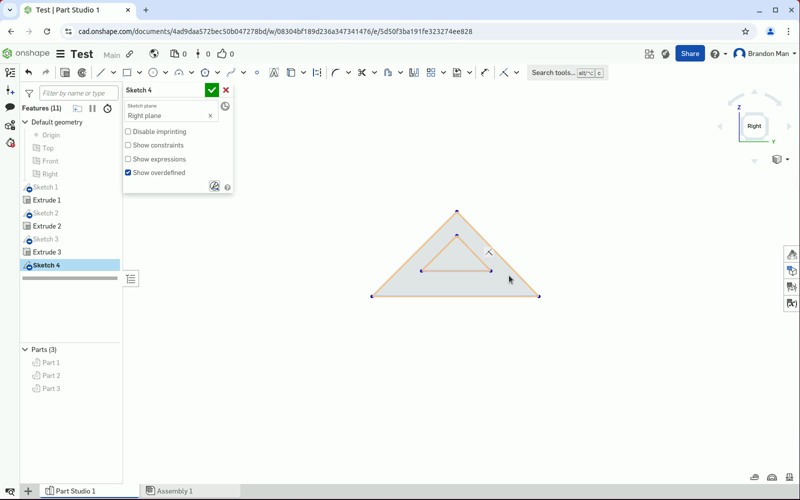
scroll(6)
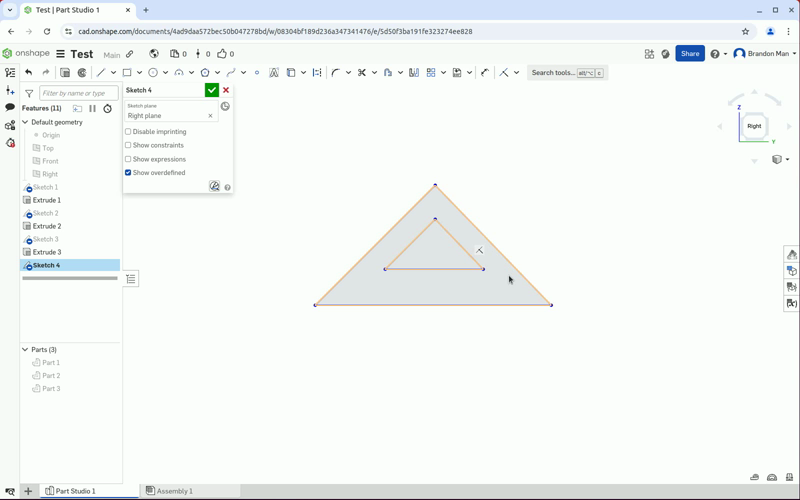
scroll(6)
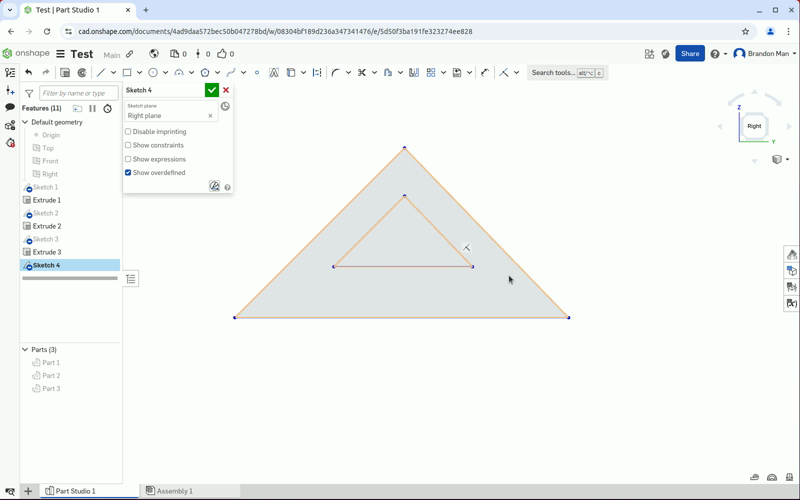
scroll(6)
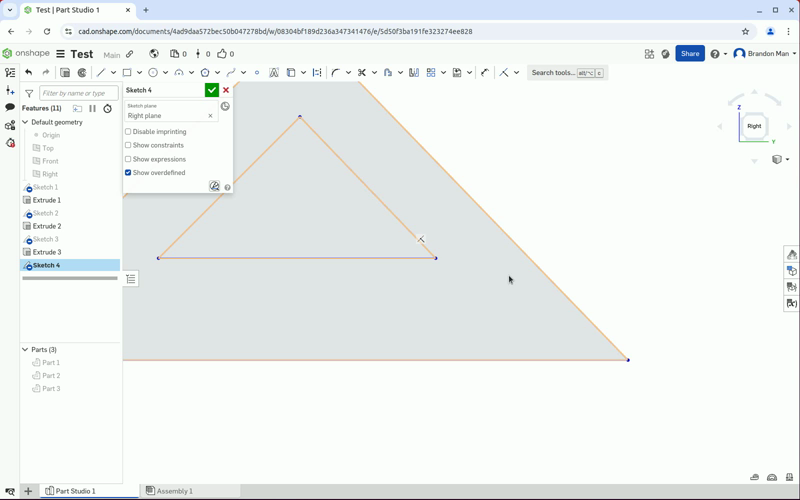
click(509, 275)
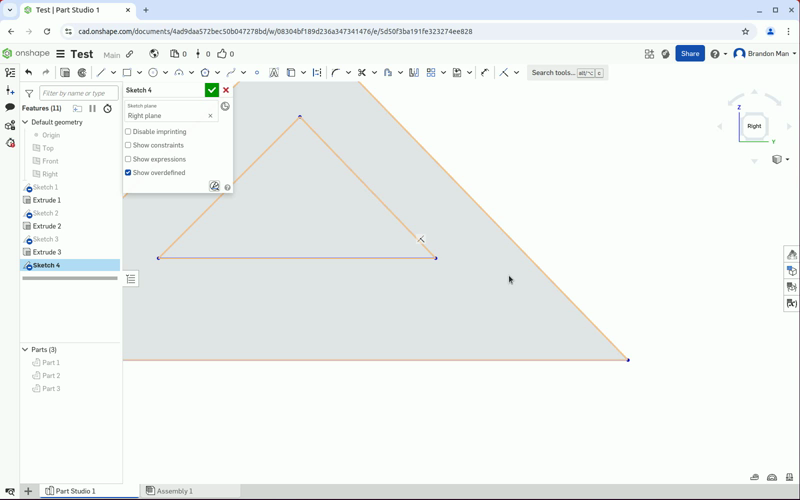
scroll(-6)
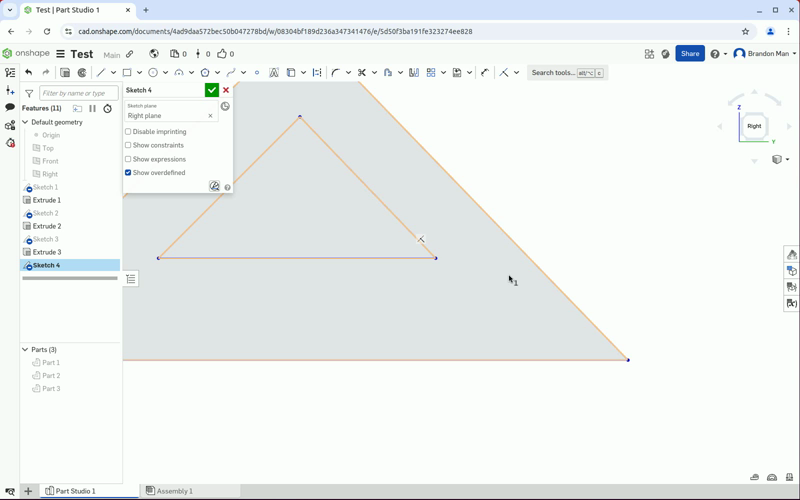
scroll(-6)
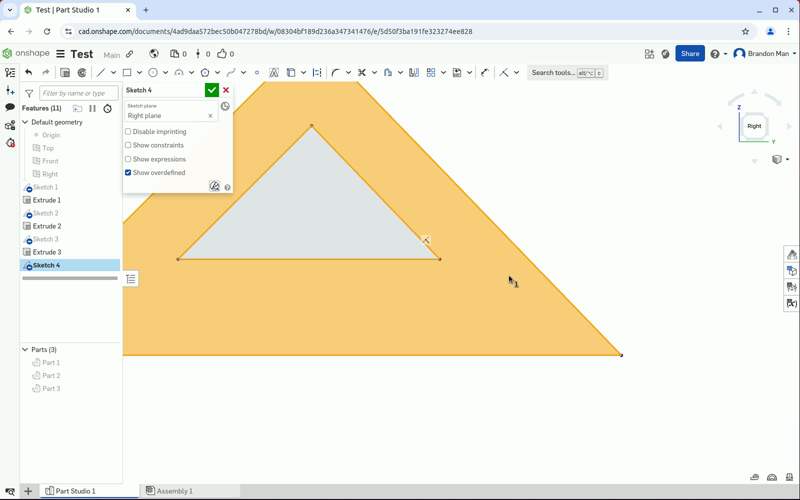
scroll(-6)
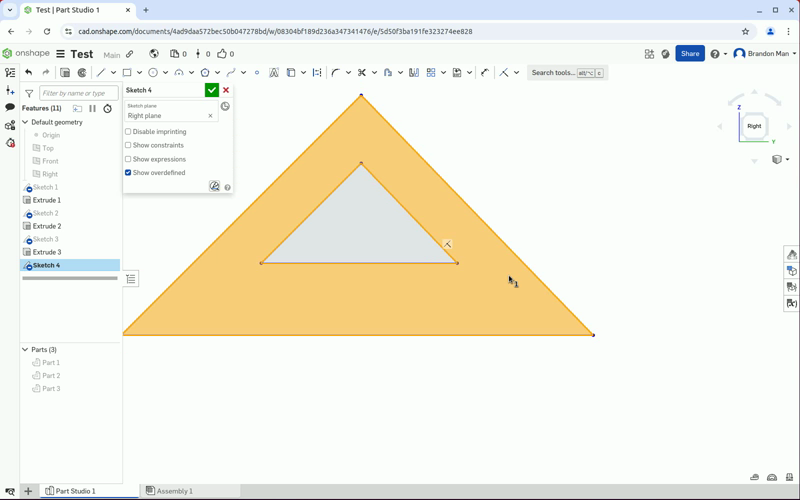
scroll(-6)
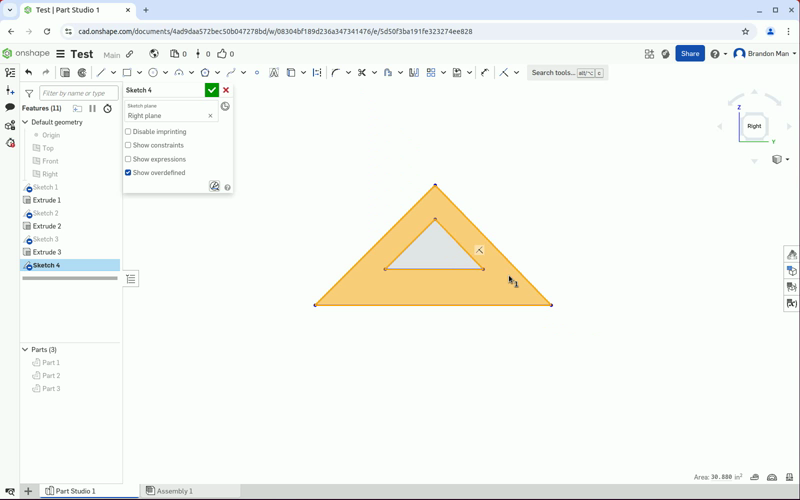
scroll(-6)
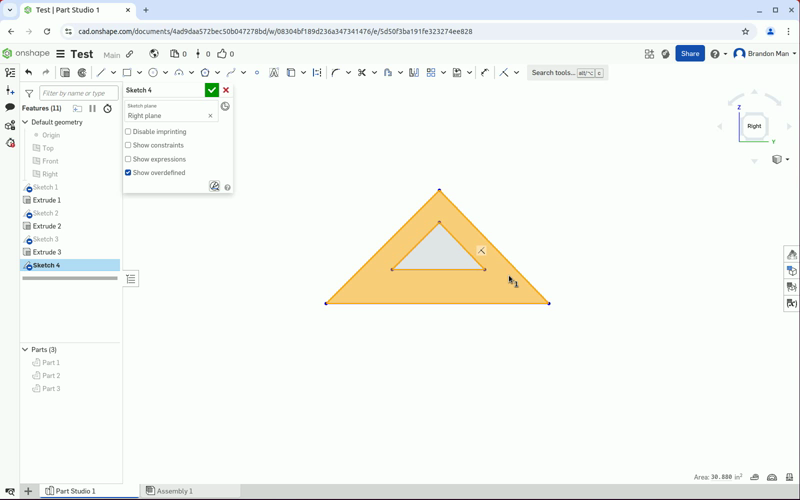
scroll(-6)
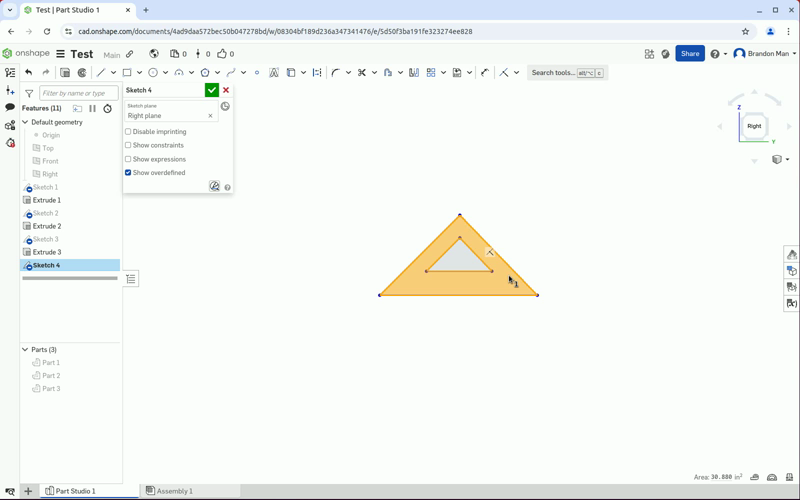
scroll(-6)
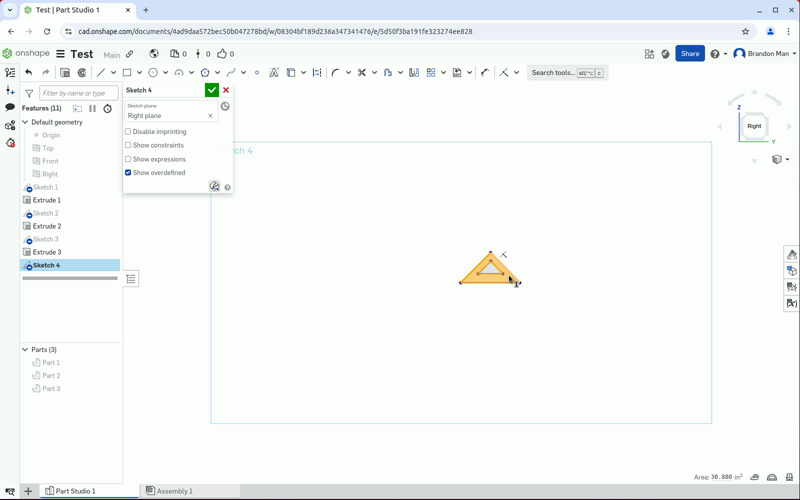
mouse_move(73, 352)
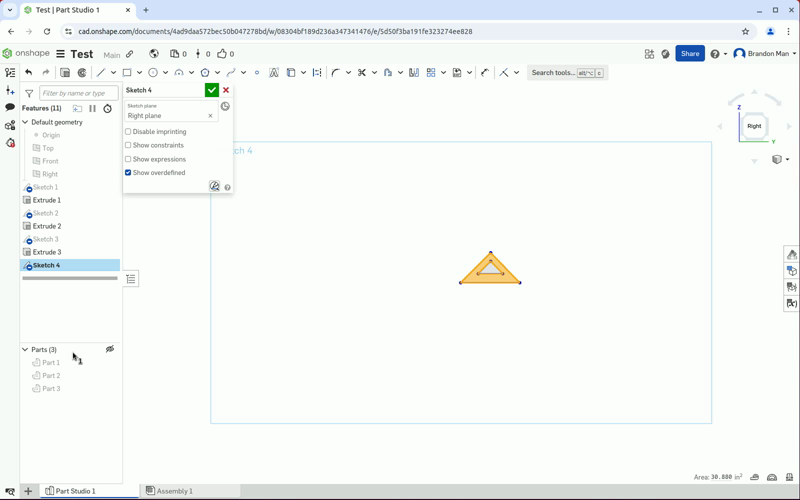
key(shift+y)
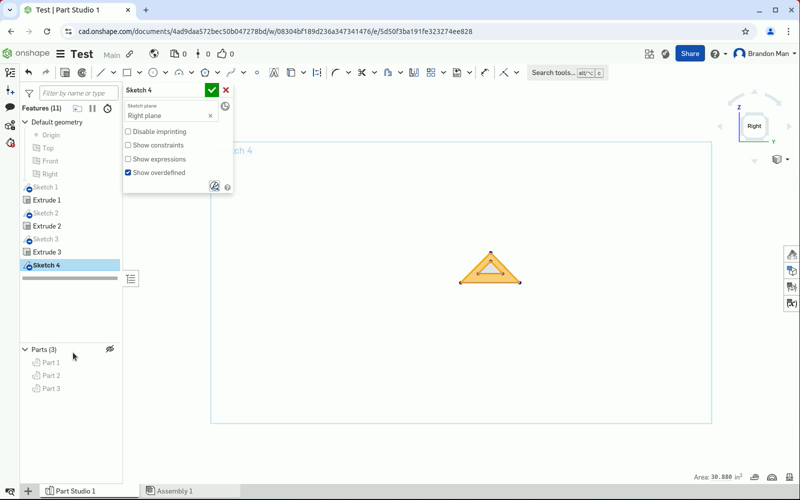
key(shift+e)
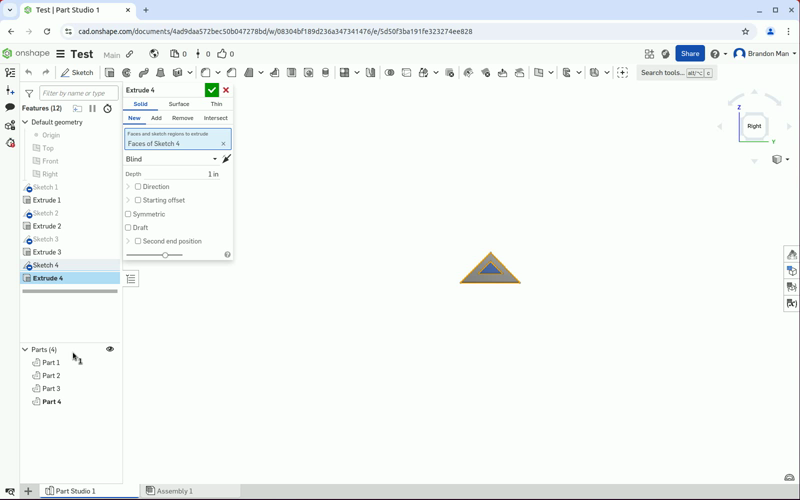
mouse_move(143, 106)
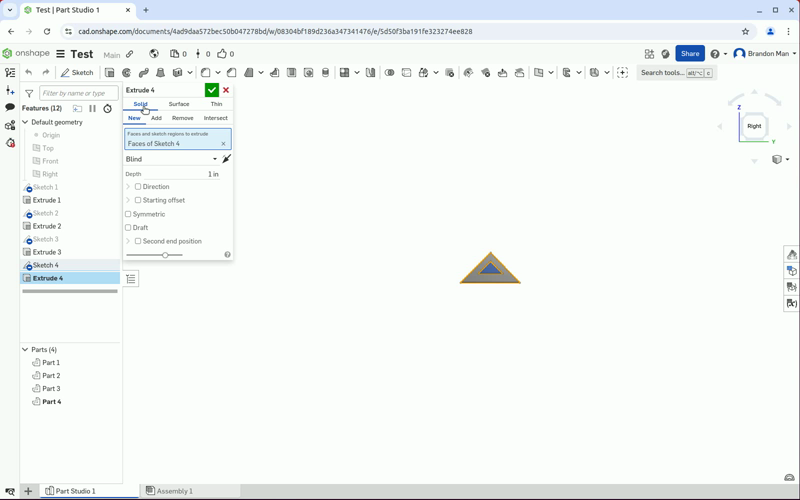
click(143, 106)
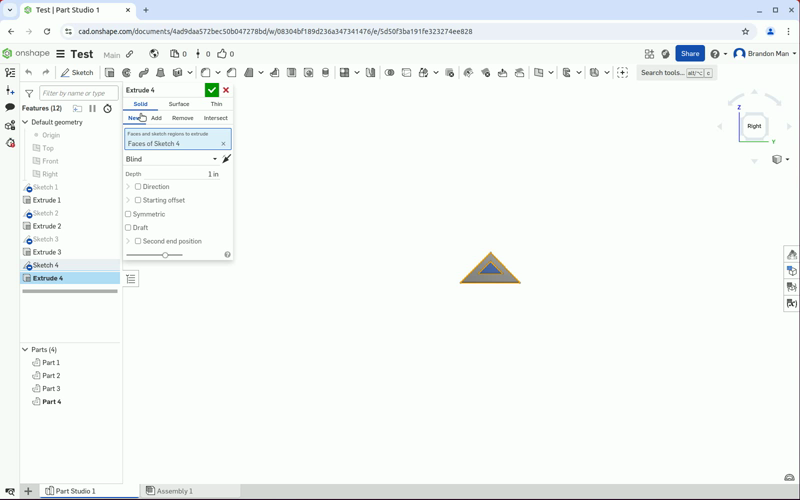
mouse_move(137, 120)
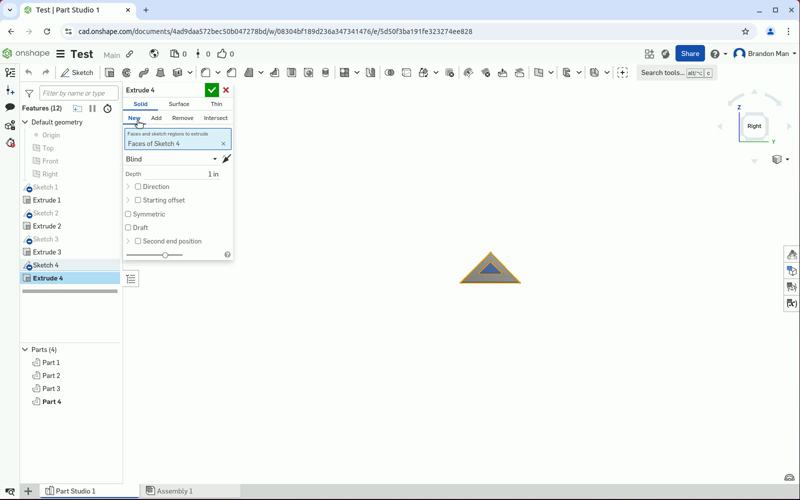
click(137, 120)
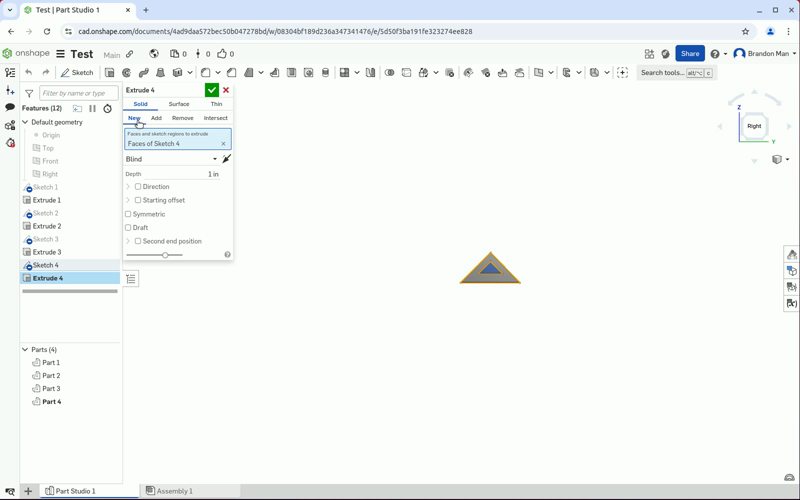
key(tab, 4)
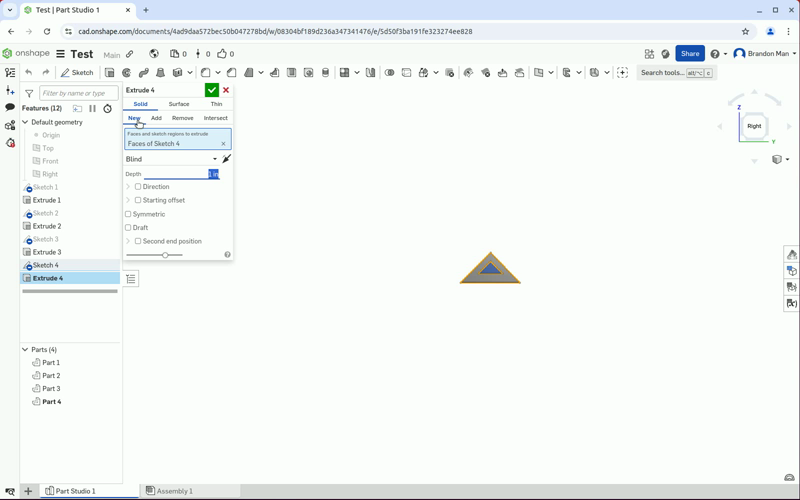
text(0.963)
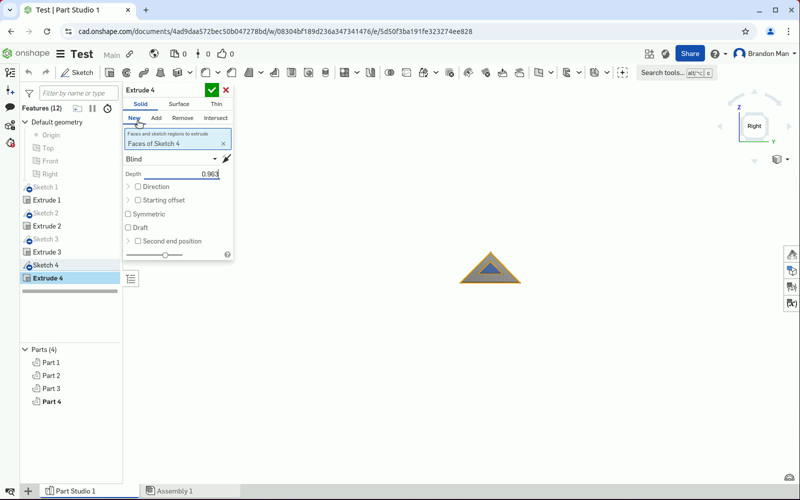
key(enter)
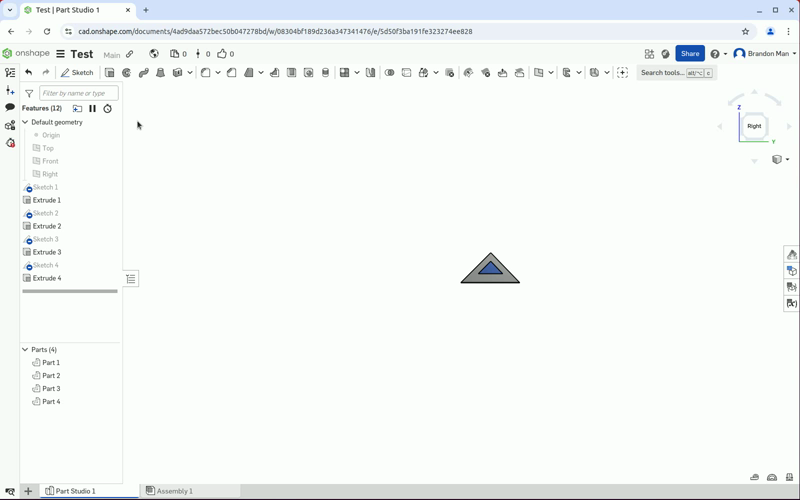
key(shift+h)
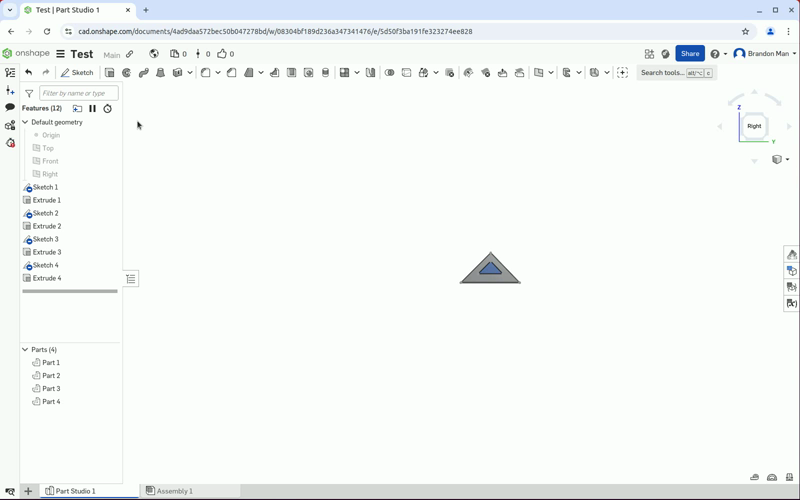
key(shift+h)
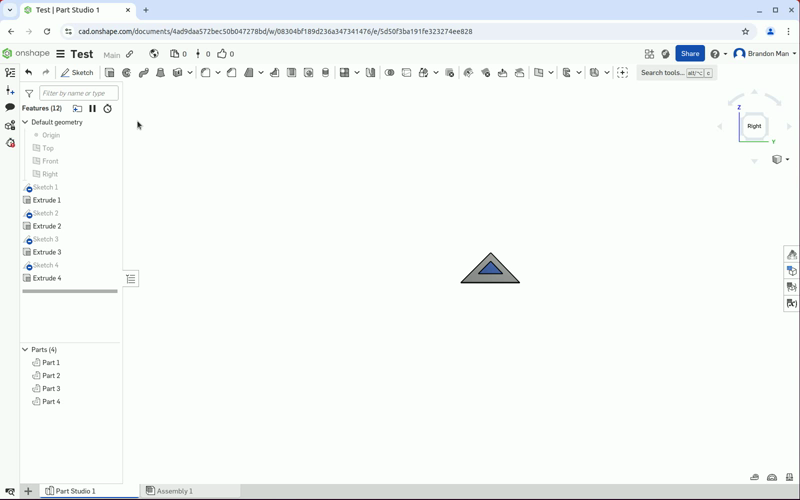
mouse_move(73, 189)
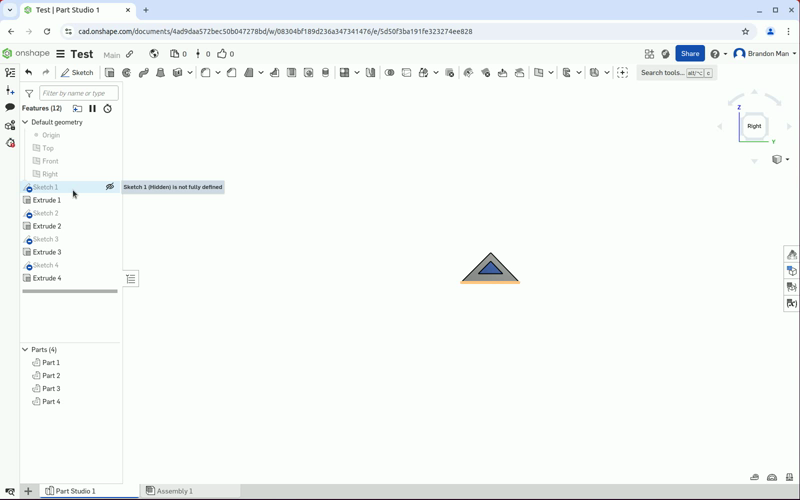
click(73, 189)
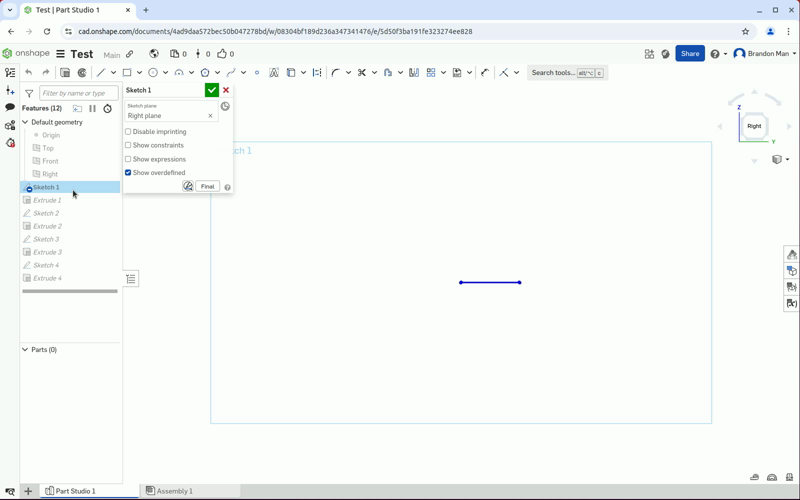
mouse_move(229, 92)
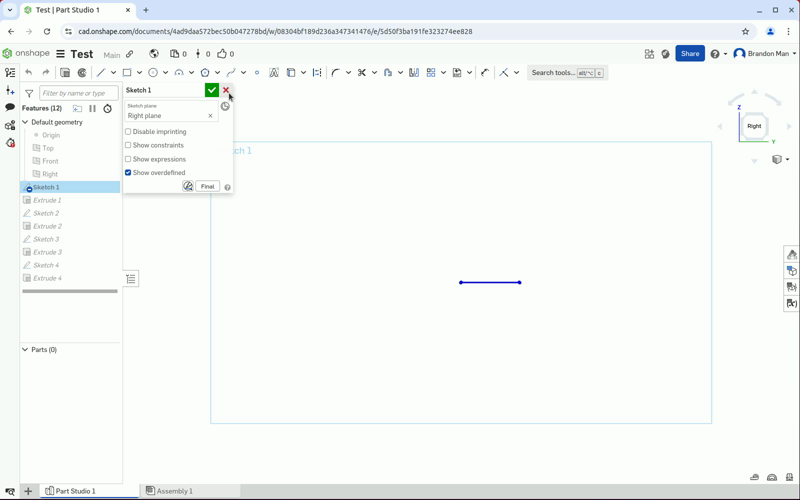
click(229, 92)
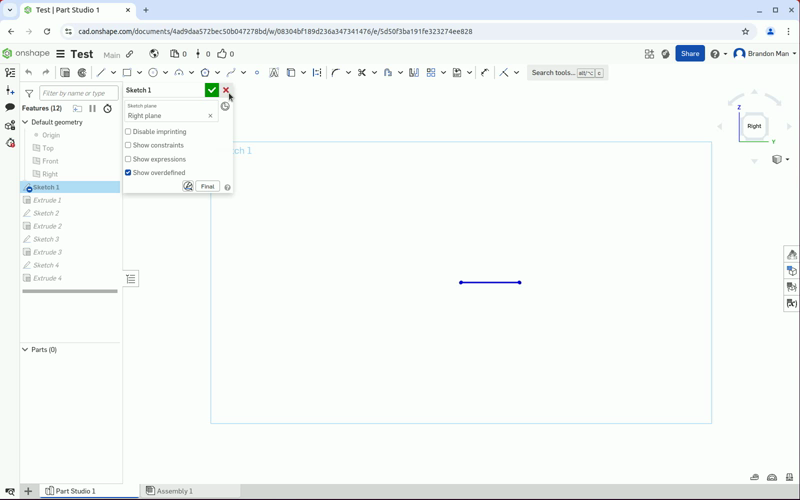
key(shift+s)
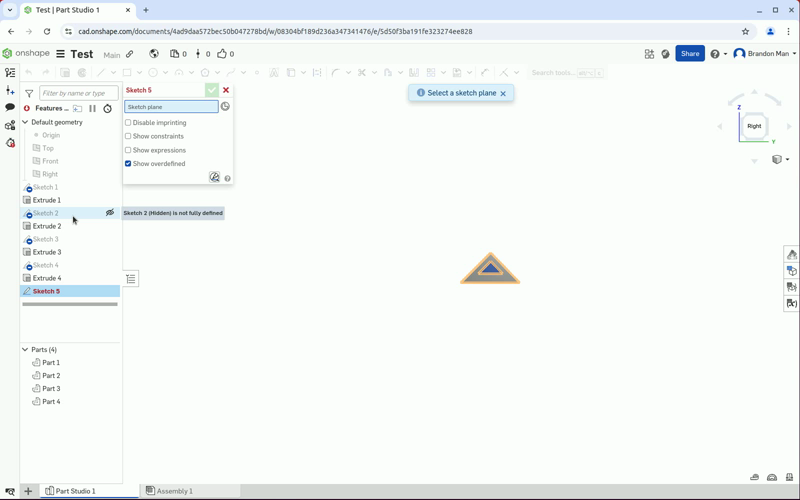
scroll(3)
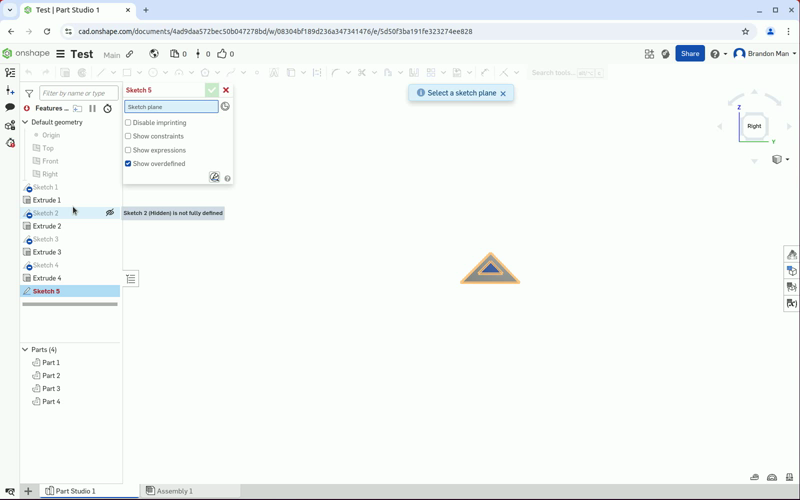
mouse_move(73, 176)
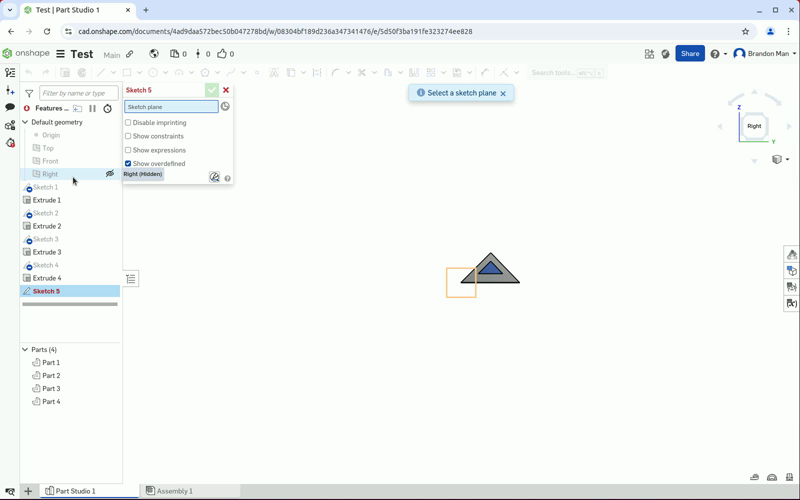
click(73, 176)
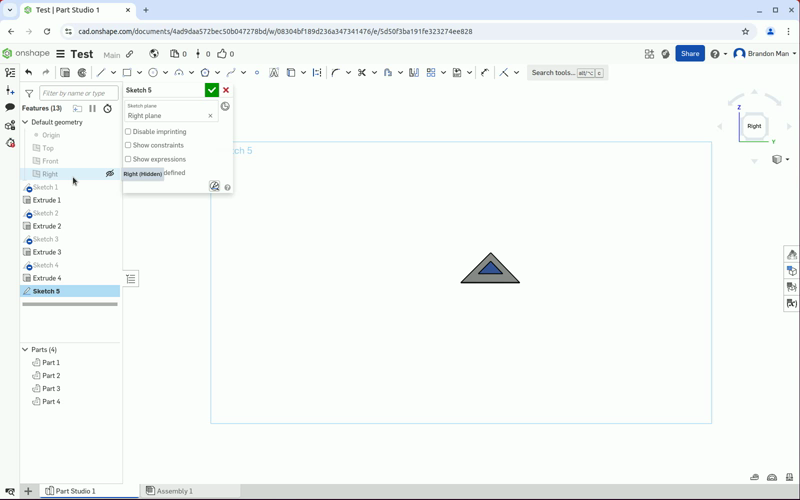
mouse_move(73, 352)
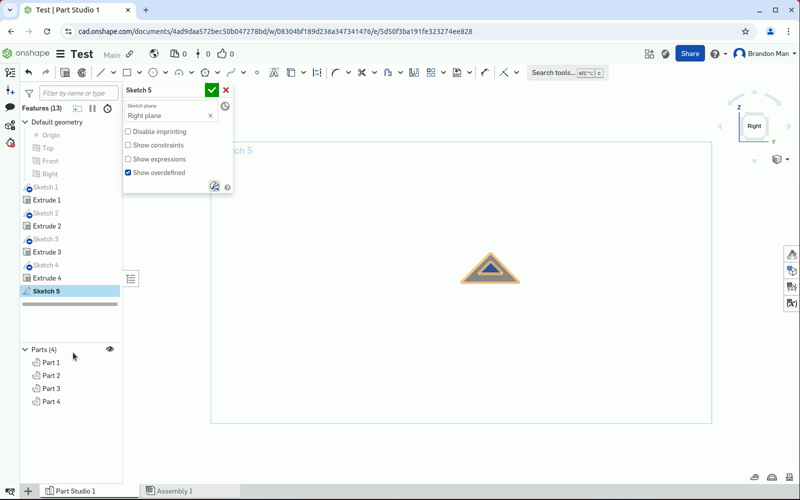
key(y)
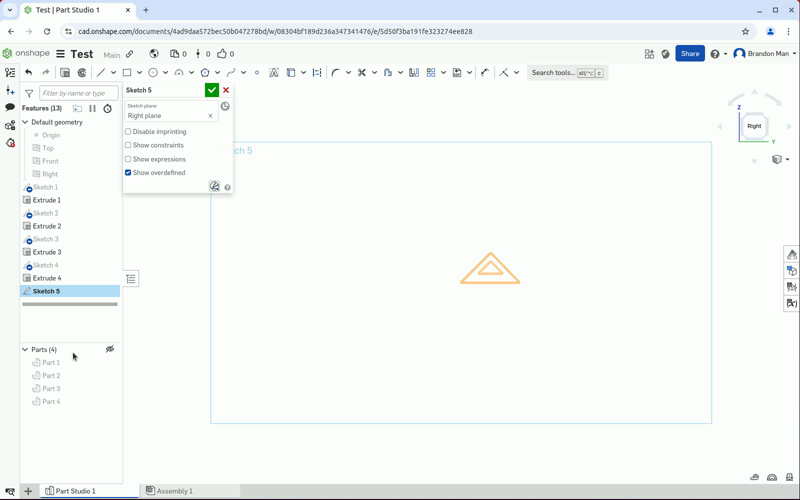
key(l)
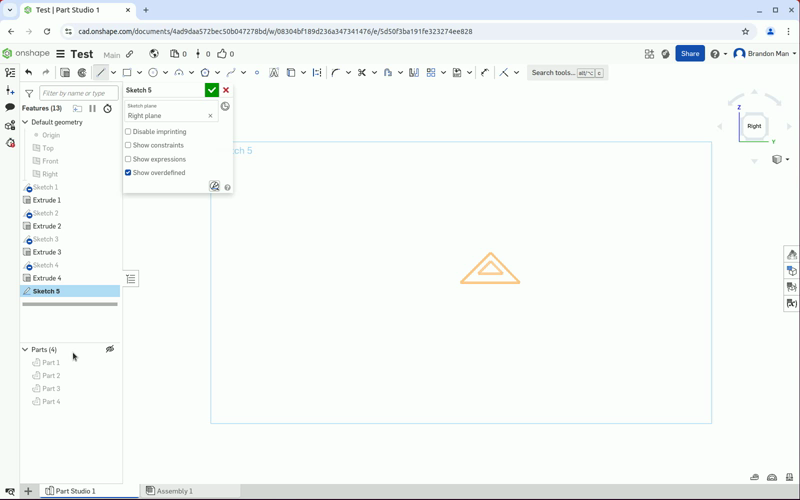
key_down(shift)
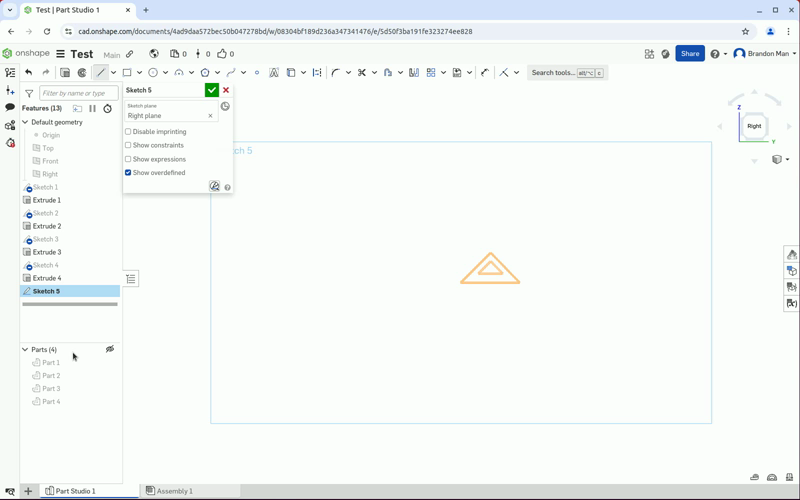
mouse_move(478, 273)
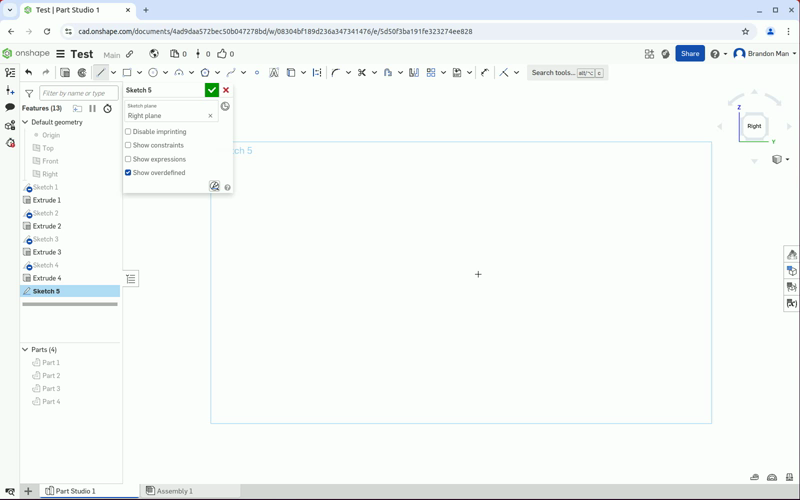
click(478, 273)
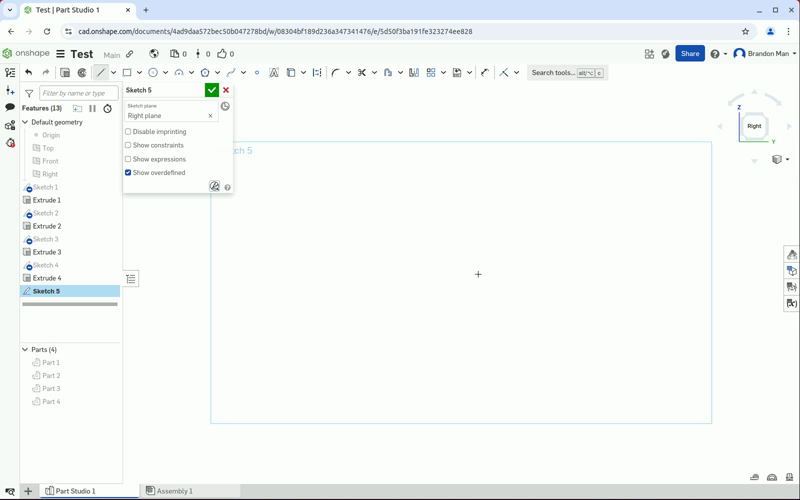
key_up(shift)
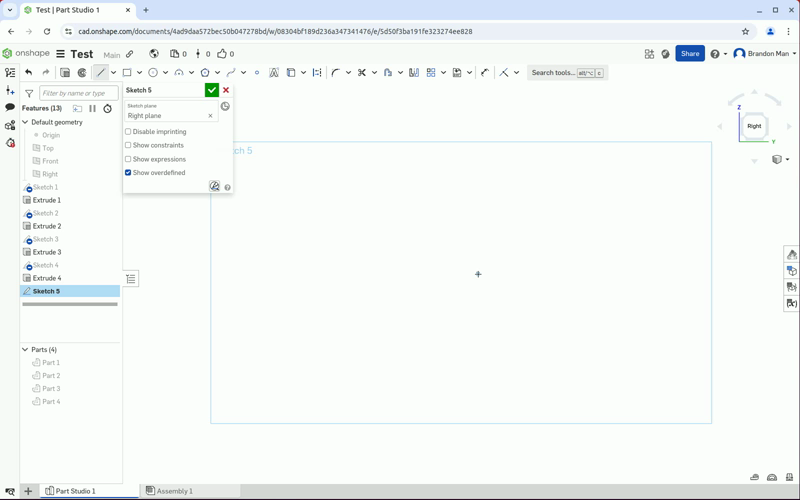
key_down(shift)
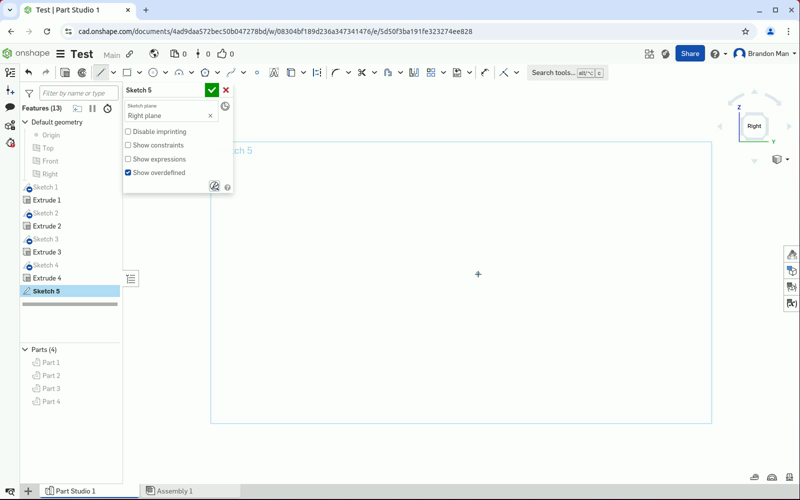
mouse_move(508, 273)
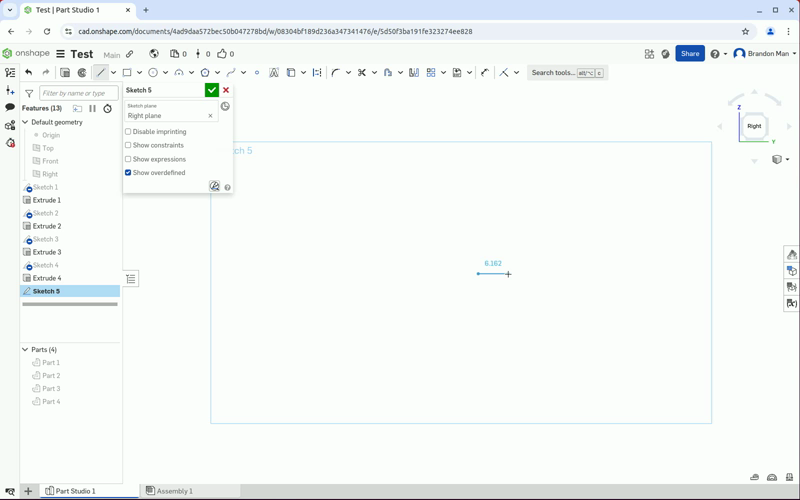
mouse_move(502, 273)
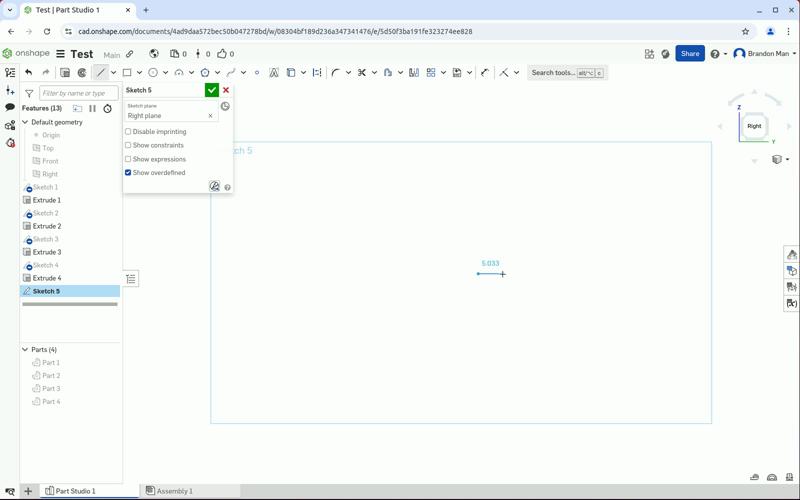
click(502, 273)
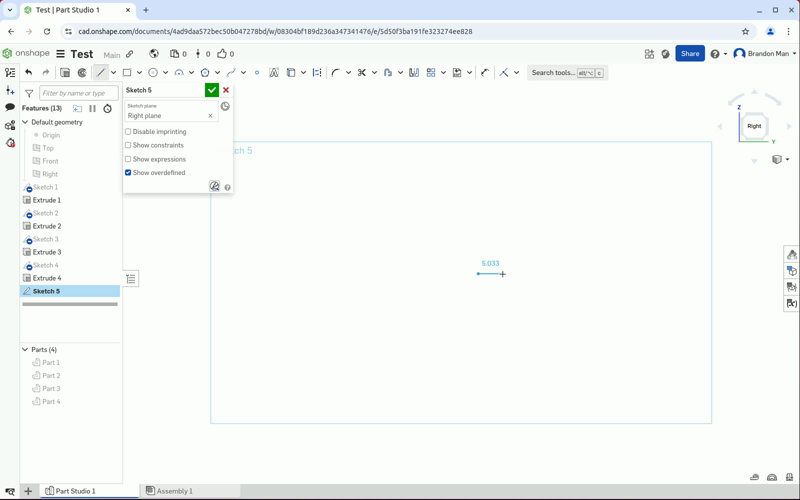
key_up(shift)
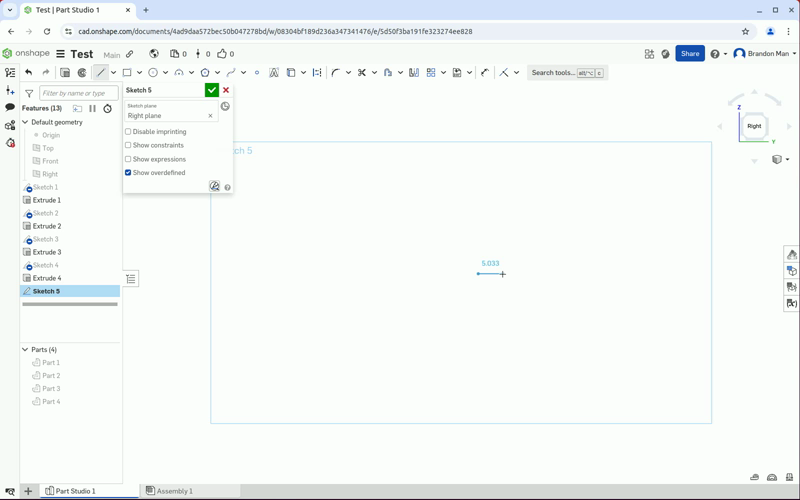
key_down(shift)
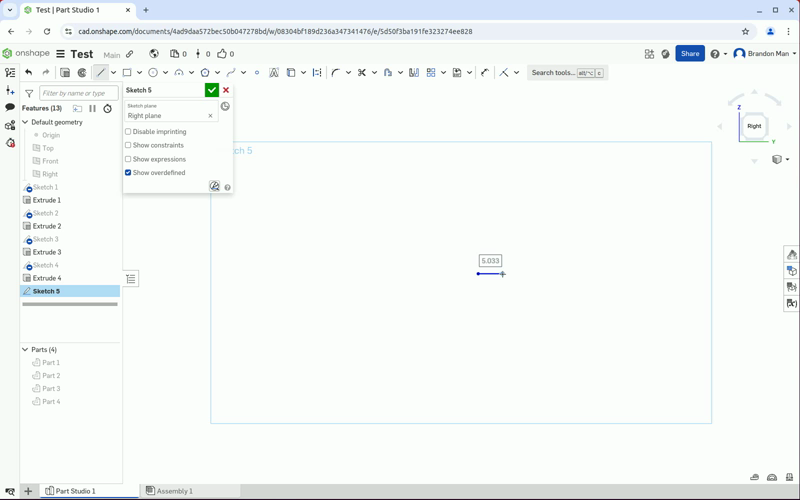
mouse_move(532, 273)
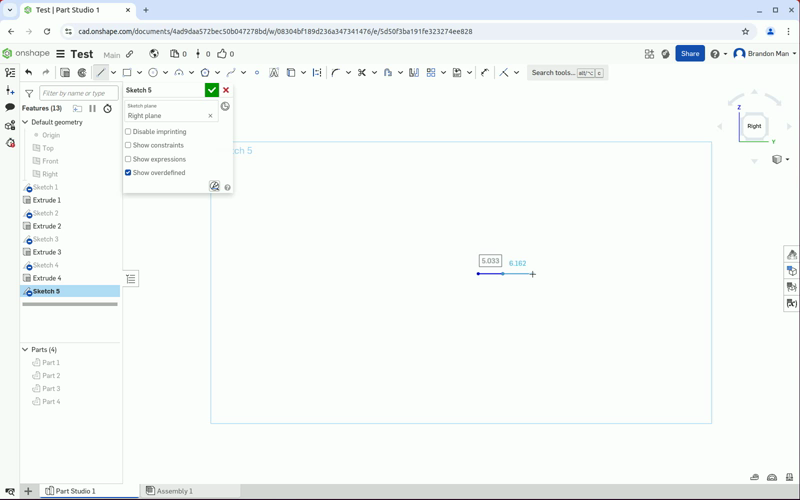
mouse_move(490, 261)
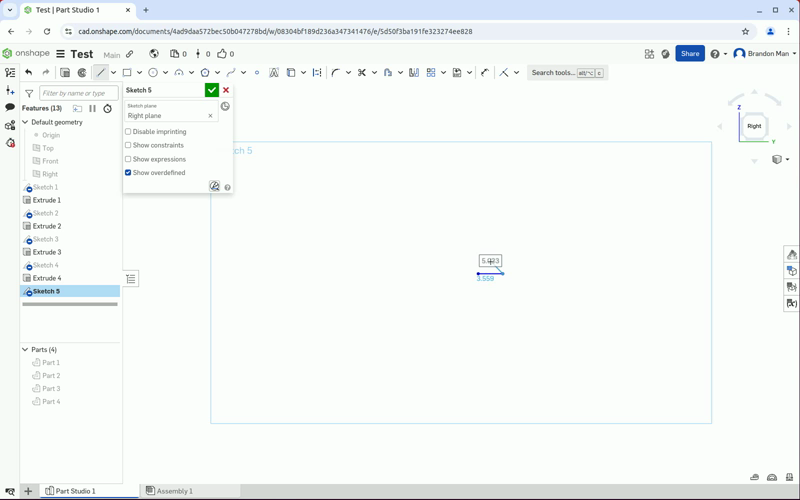
click(490, 261)
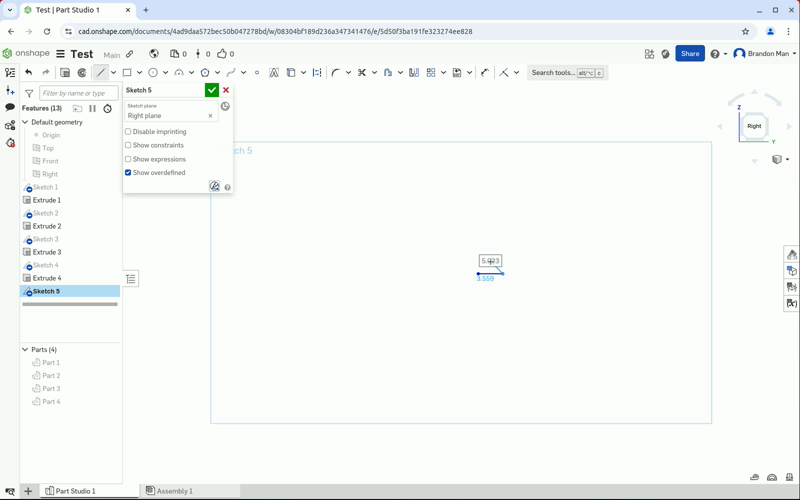
key_up(shift)
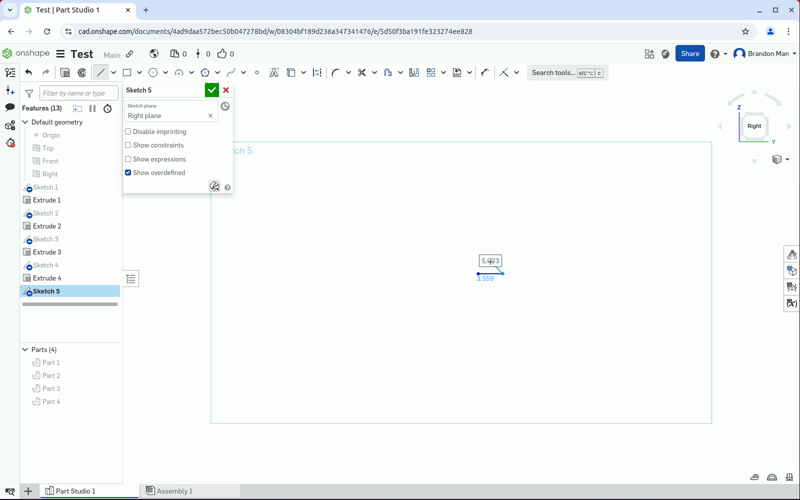
mouse_move(520, 261)
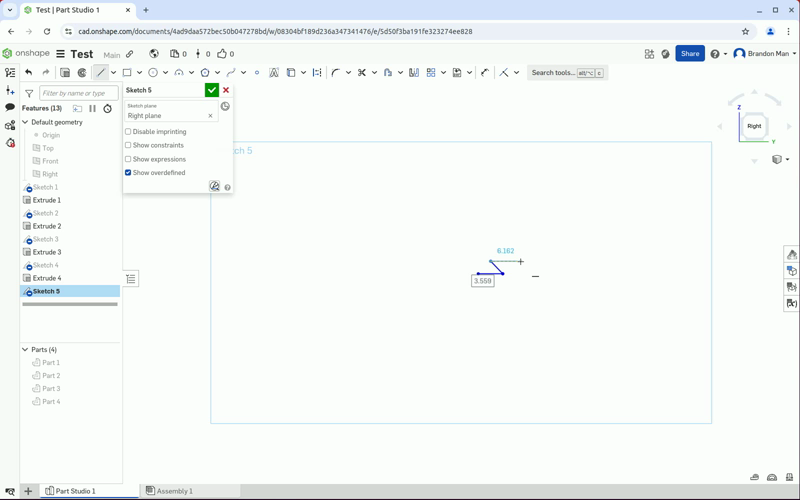
key_down(shift)
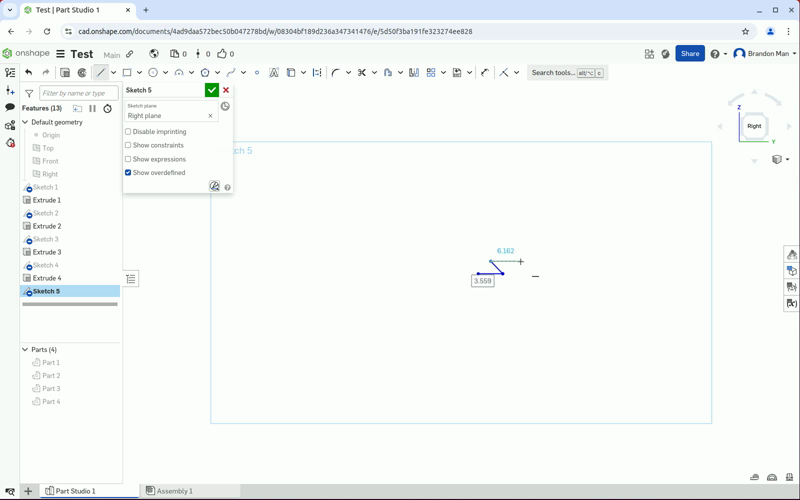
mouse_move(478, 273)
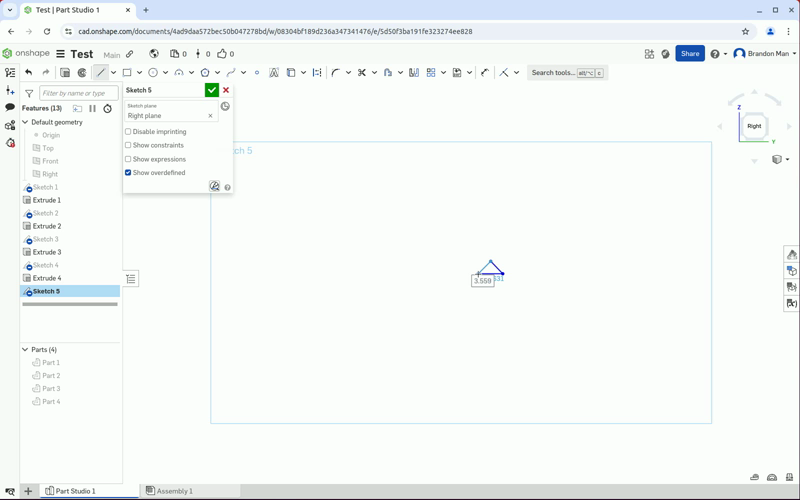
key_up(shift)
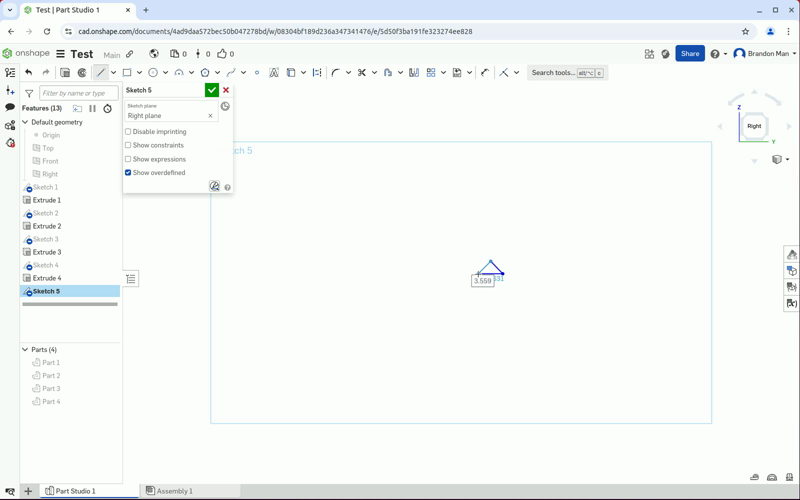
click(478, 273)
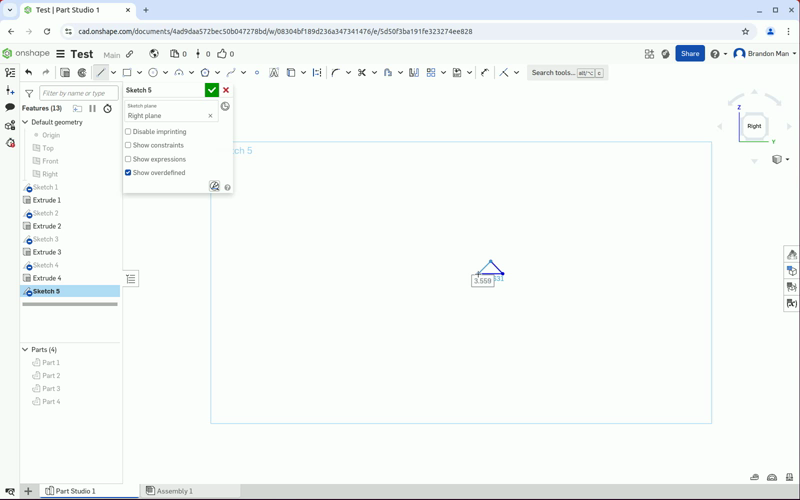
key(esc)
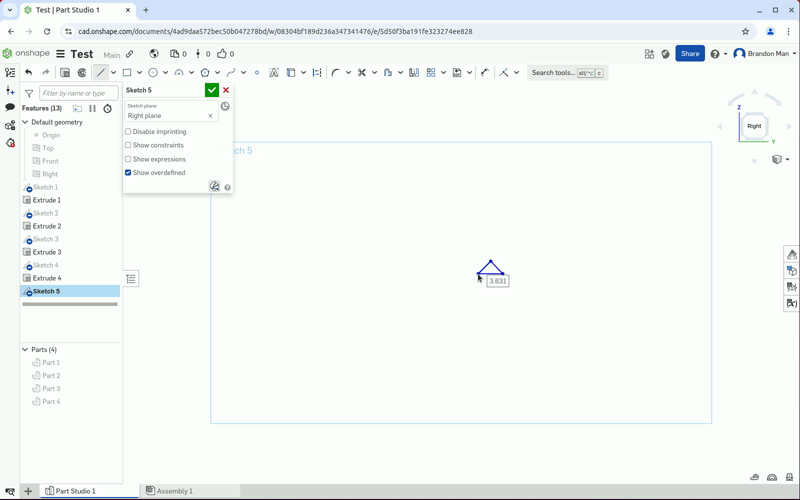
mouse_move(480, 271)
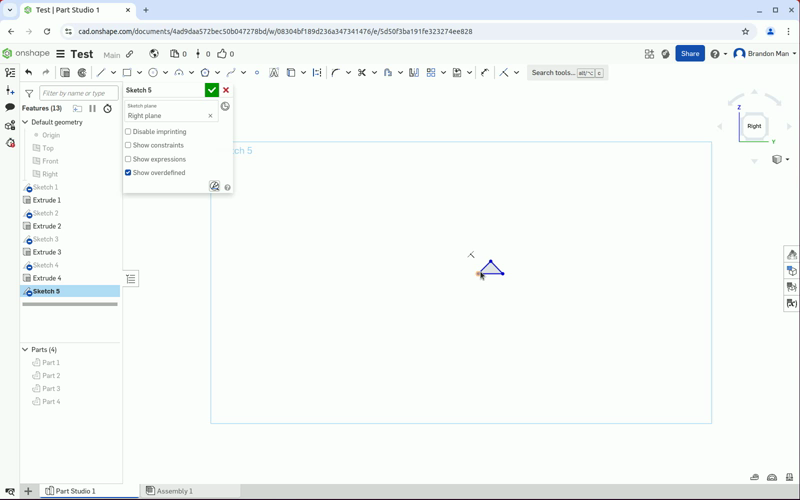
scroll(6)
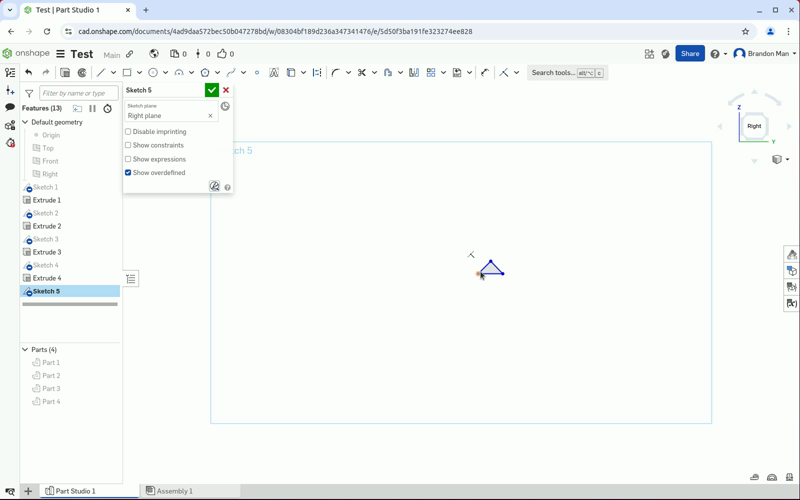
scroll(6)
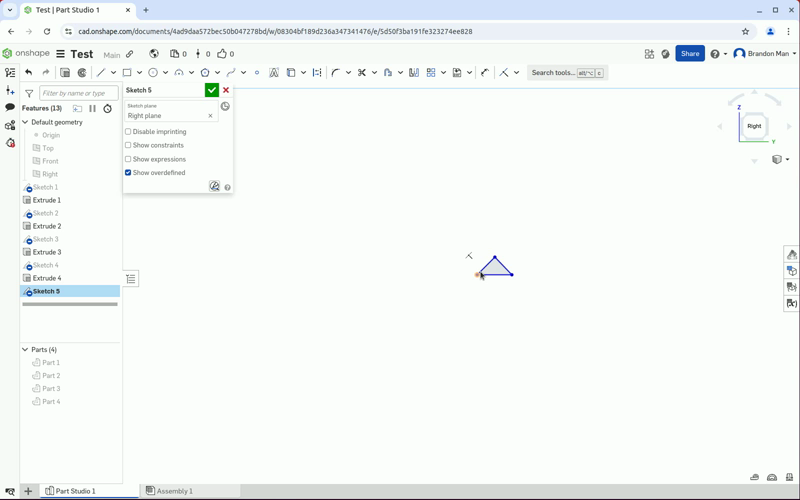
scroll(6)
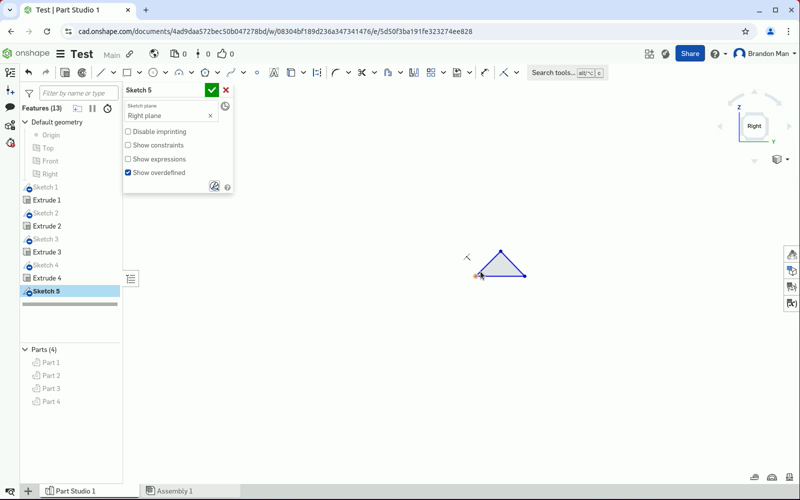
scroll(6)
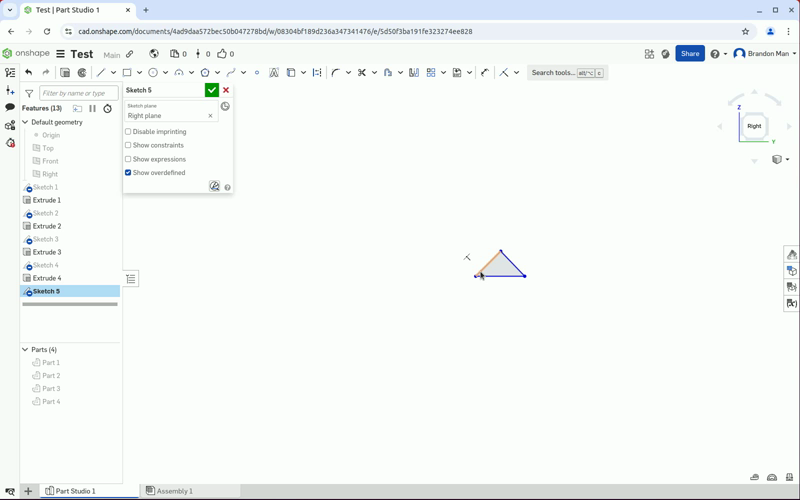
scroll(6)
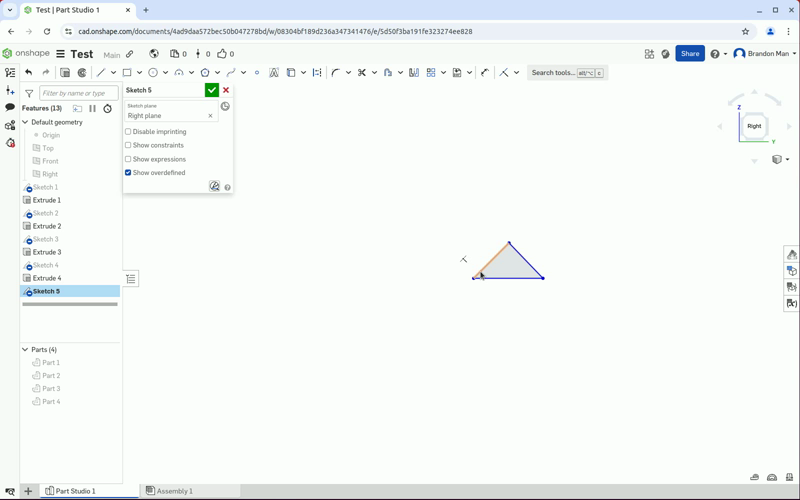
scroll(6)
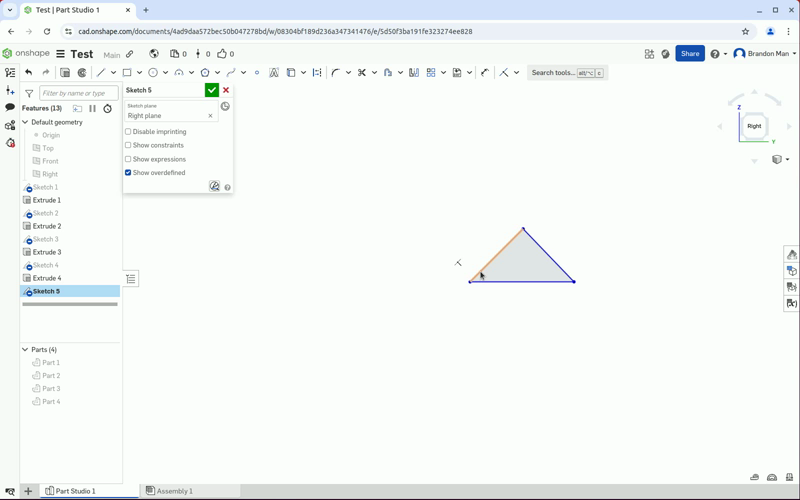
scroll(6)
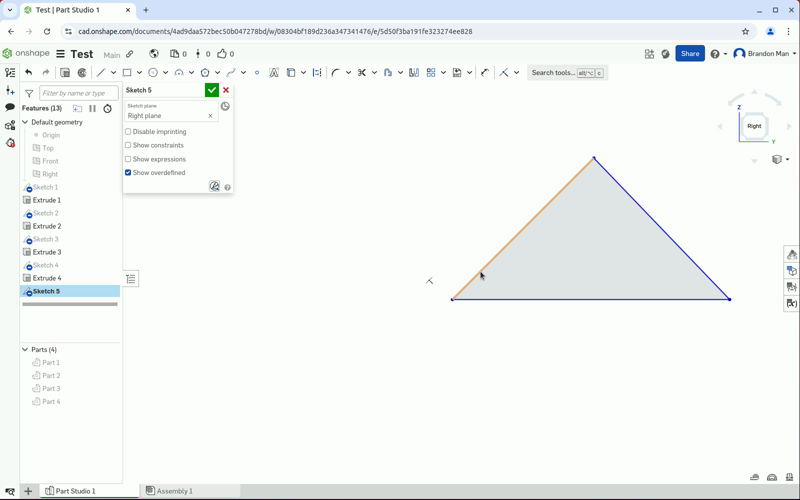
click(480, 271)
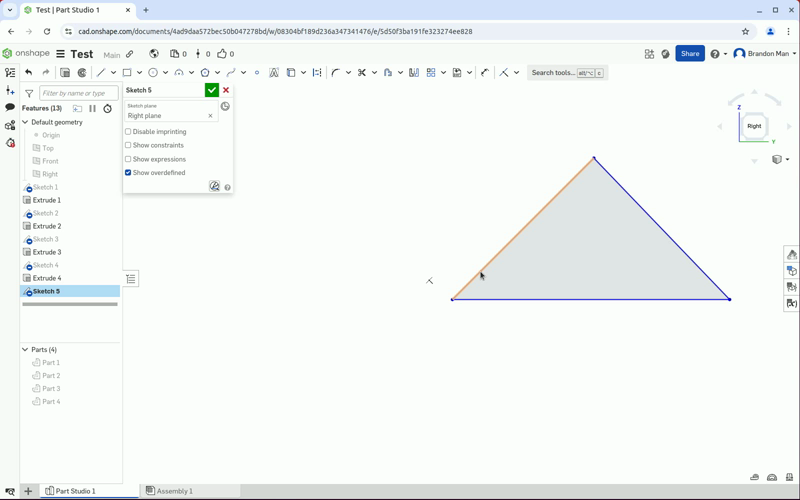
scroll(-6)
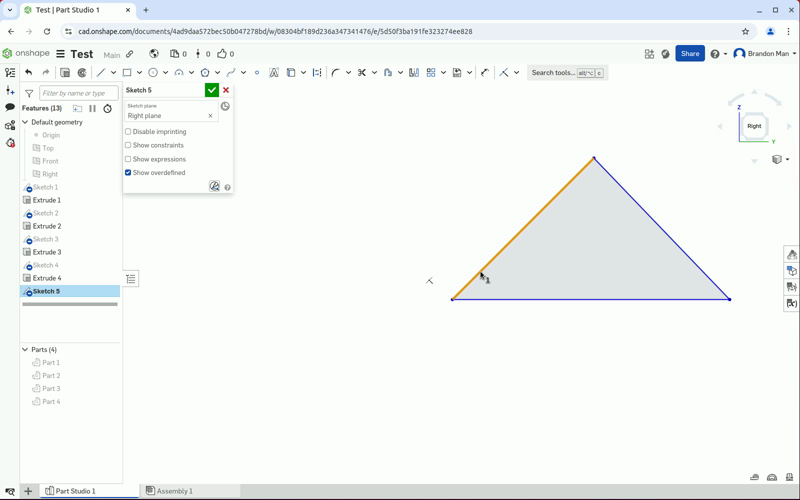
scroll(-6)
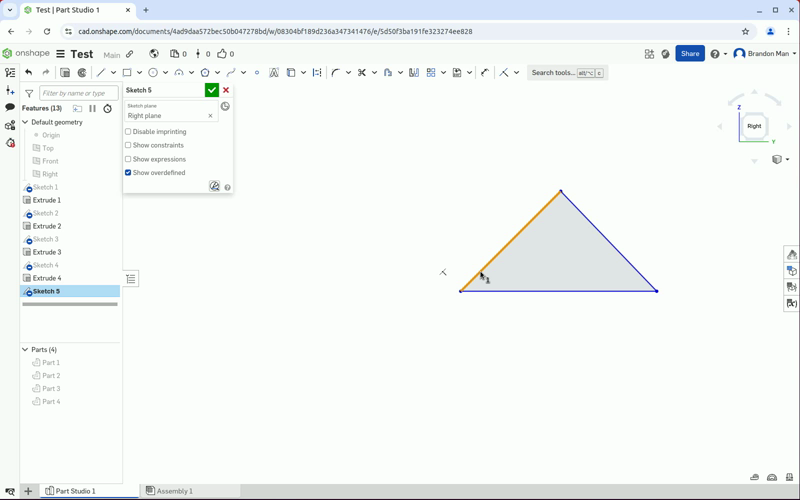
scroll(-6)
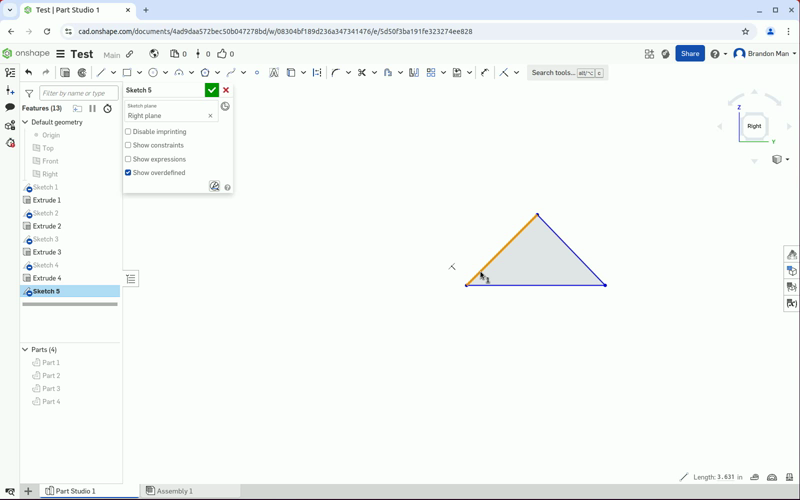
scroll(-6)
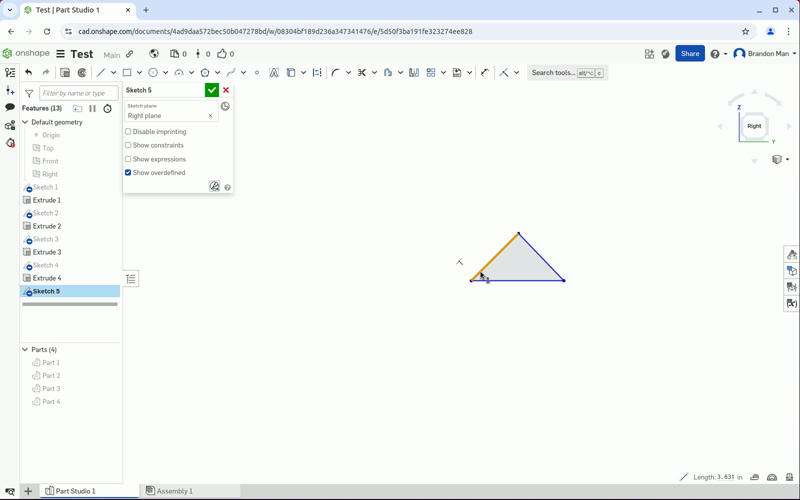
scroll(-6)
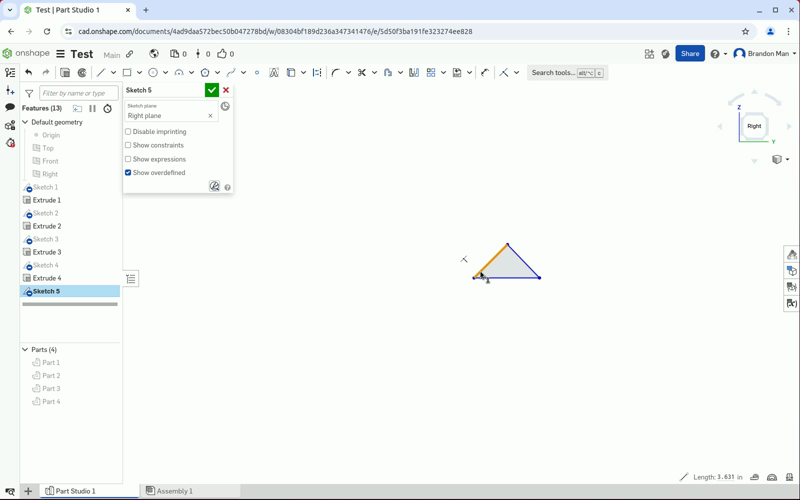
scroll(-6)
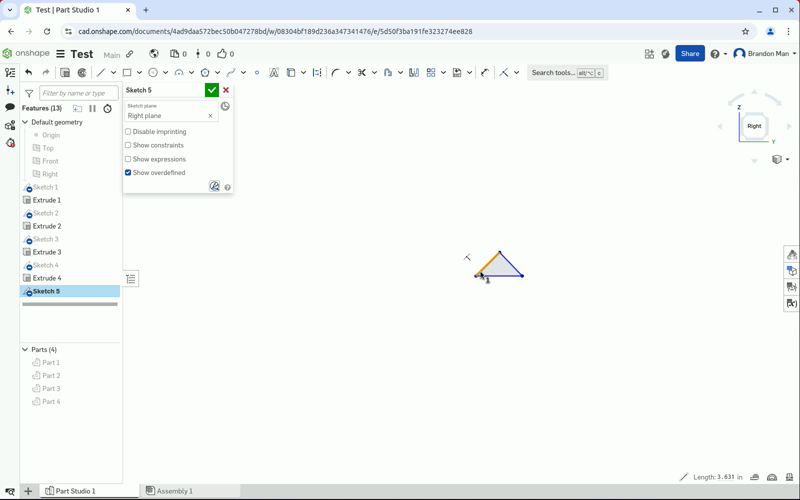
scroll(-6)
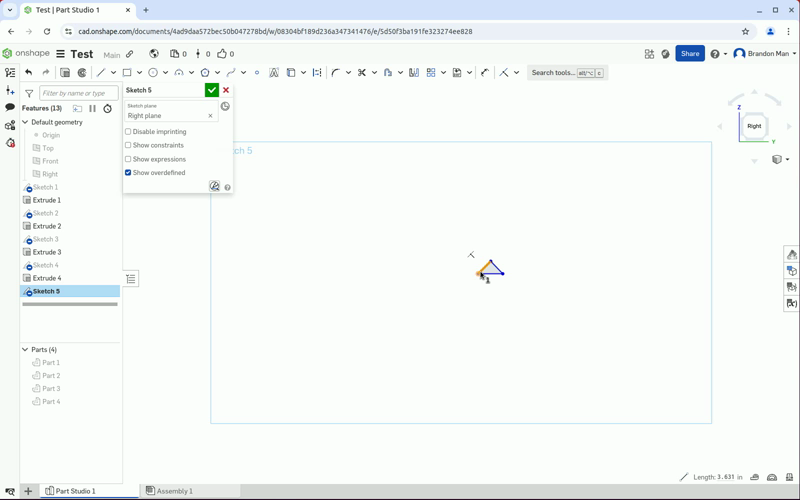
mouse_move(73, 352)
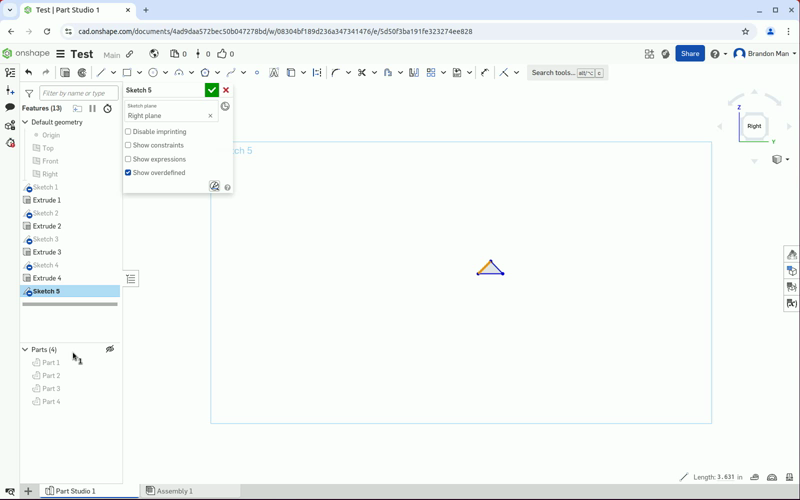
key(shift+y)
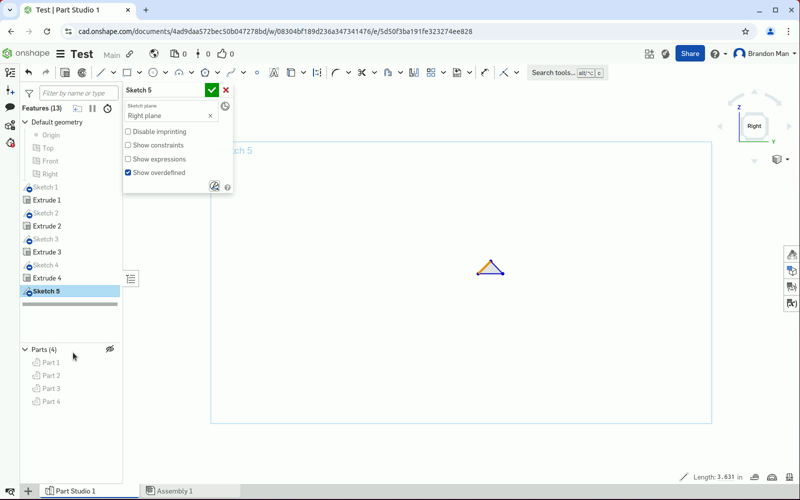
key(shift+e)
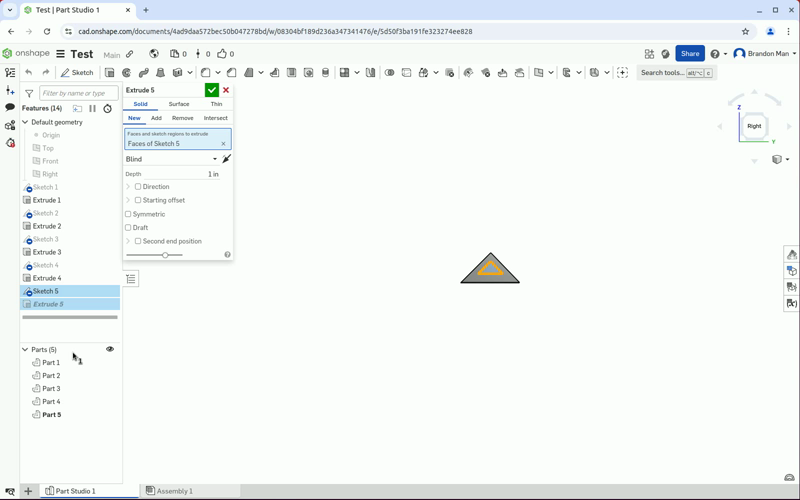
mouse_move(143, 106)
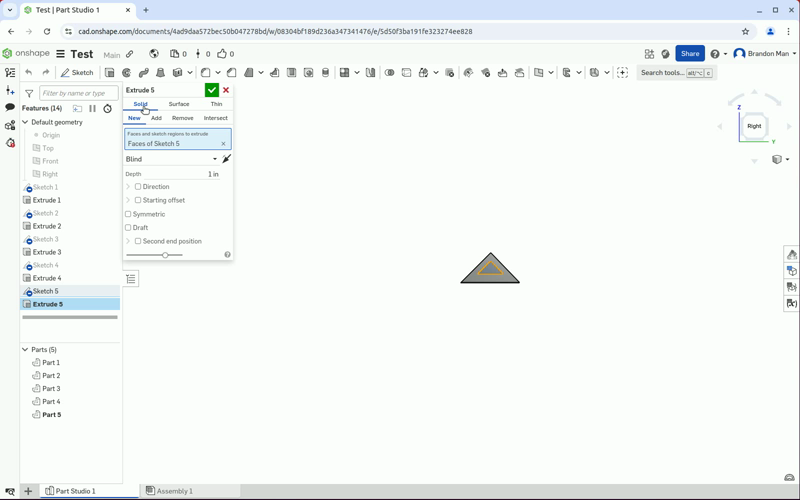
click(143, 106)
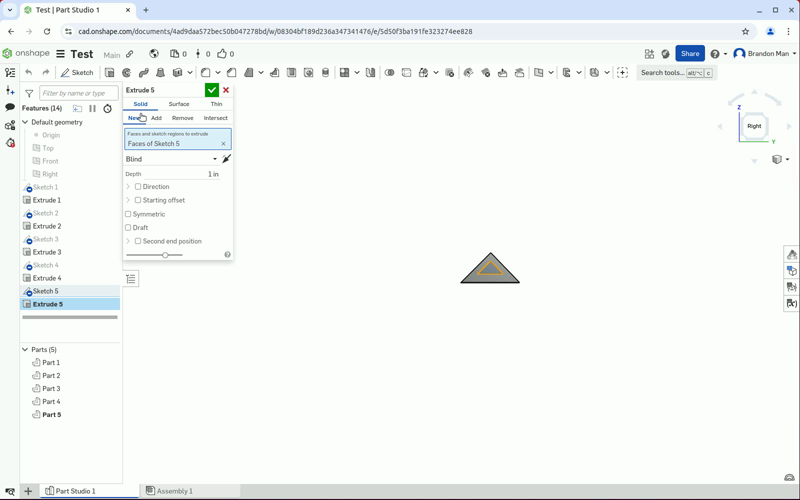
mouse_move(137, 120)
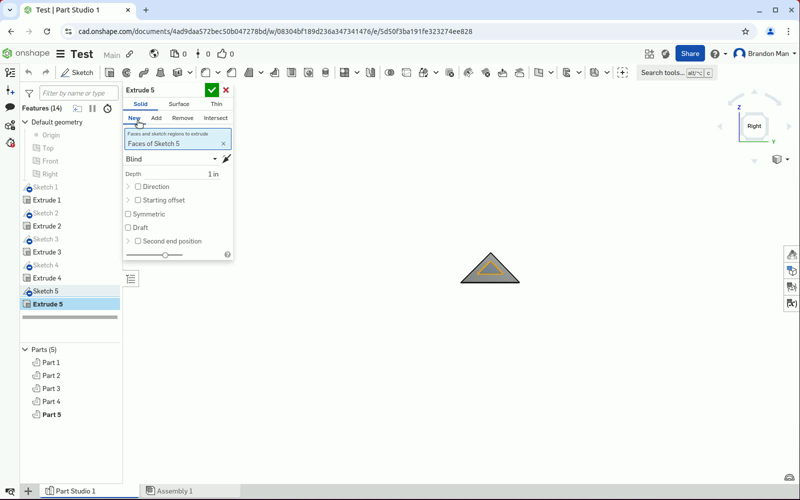
click(137, 120)
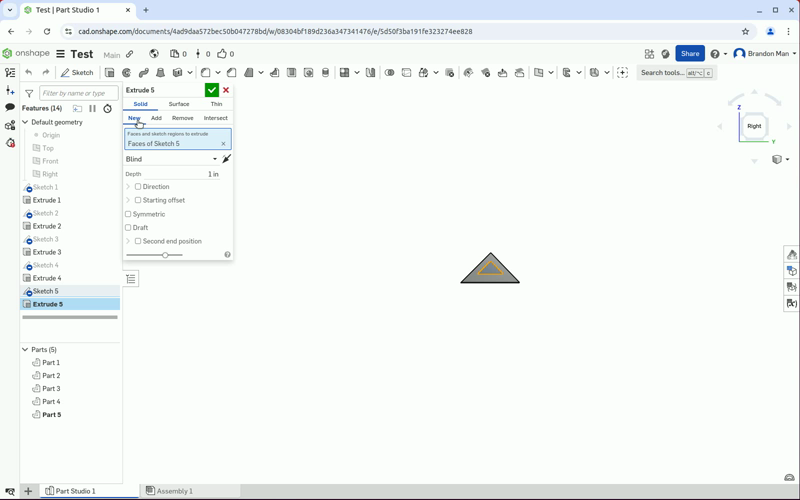
key(tab, 4)
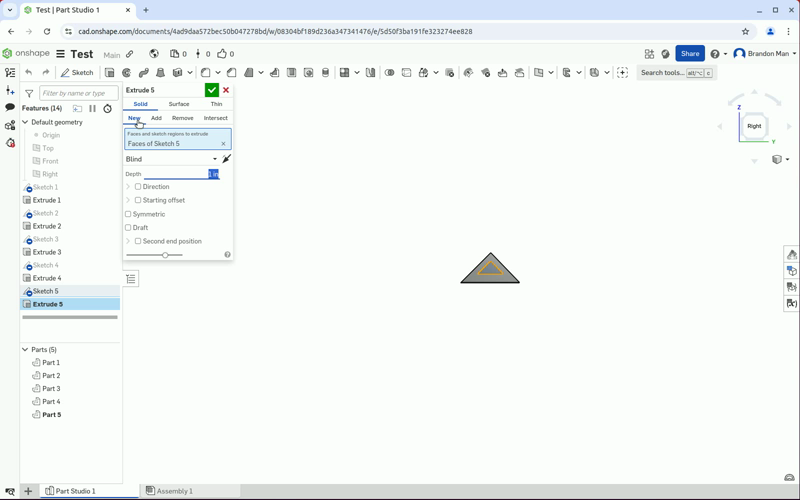
text(0.963)
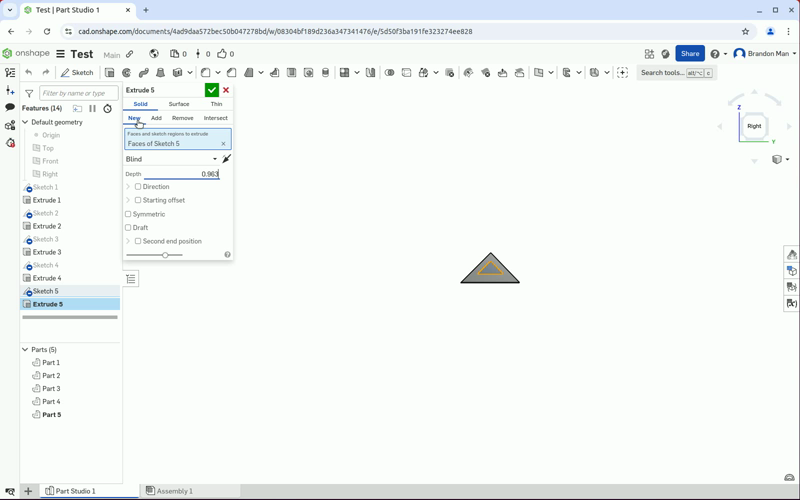
key(enter)
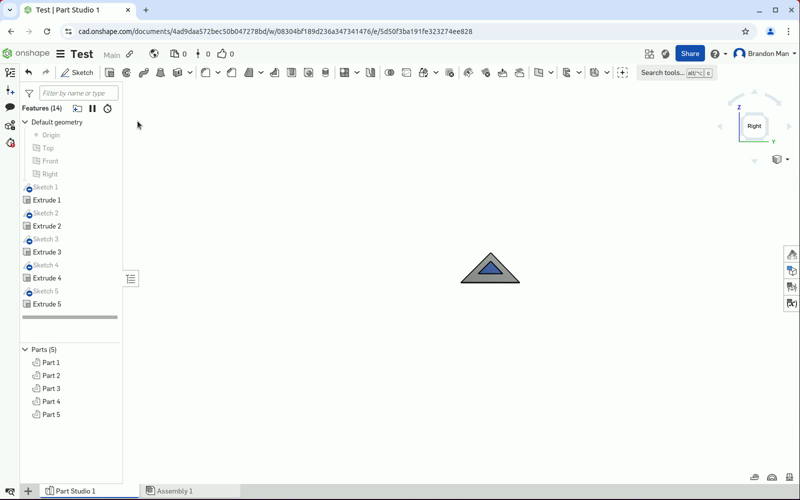
key(shift+h)
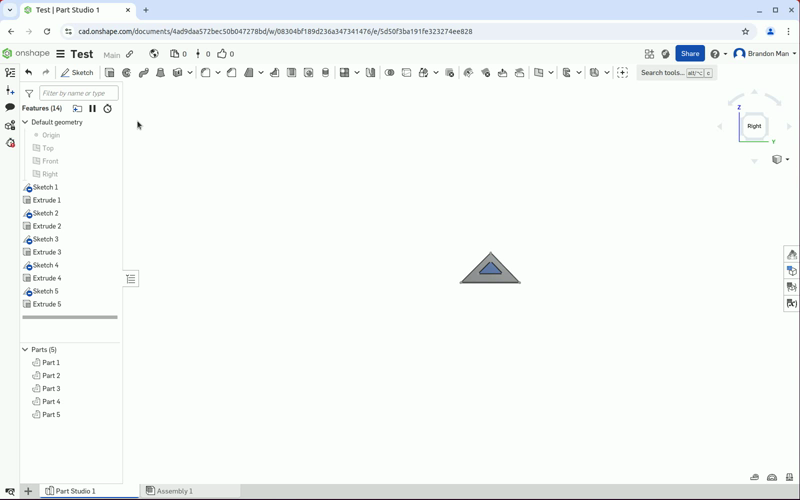
key(shift+h)
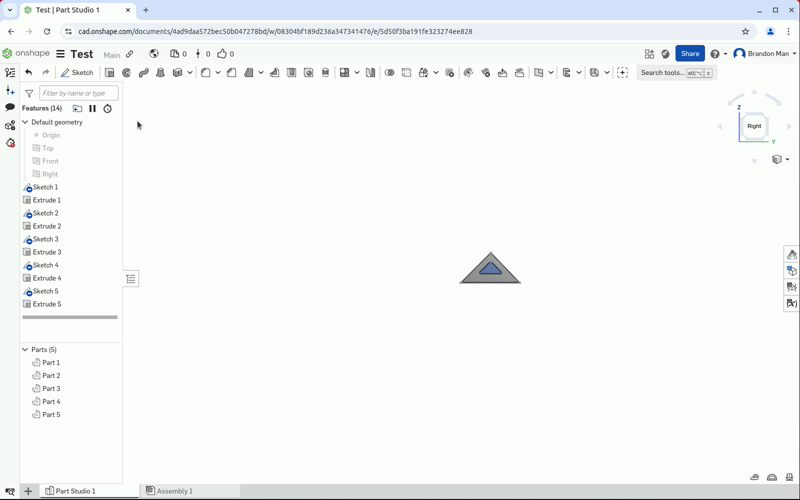
key(shift+7)
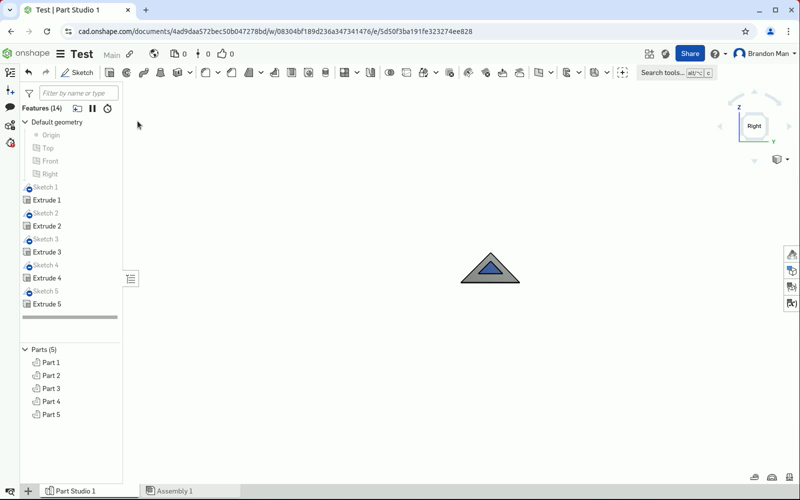
key(right, 2)
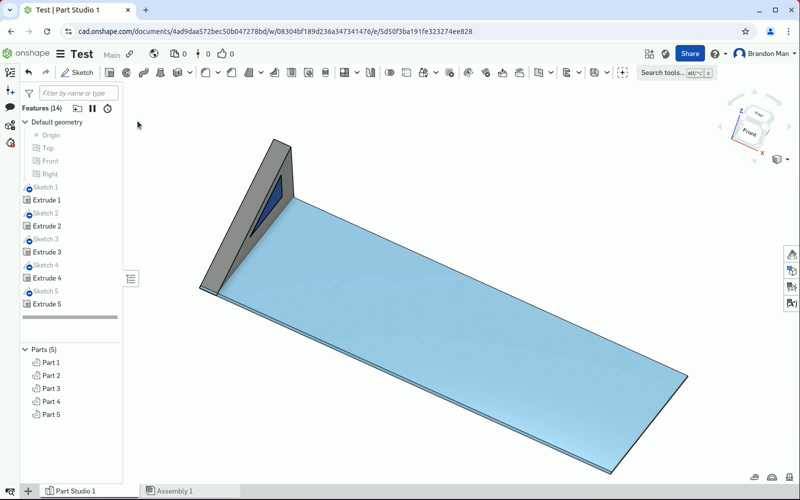
key(down, 2)
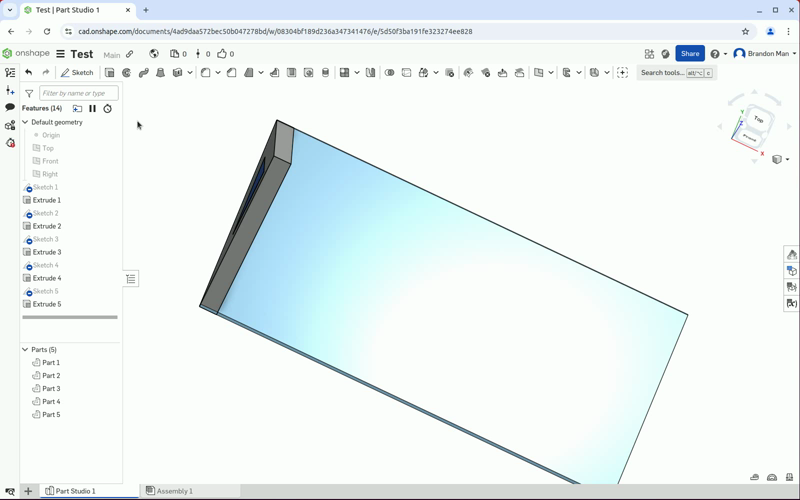
key(up, 2)
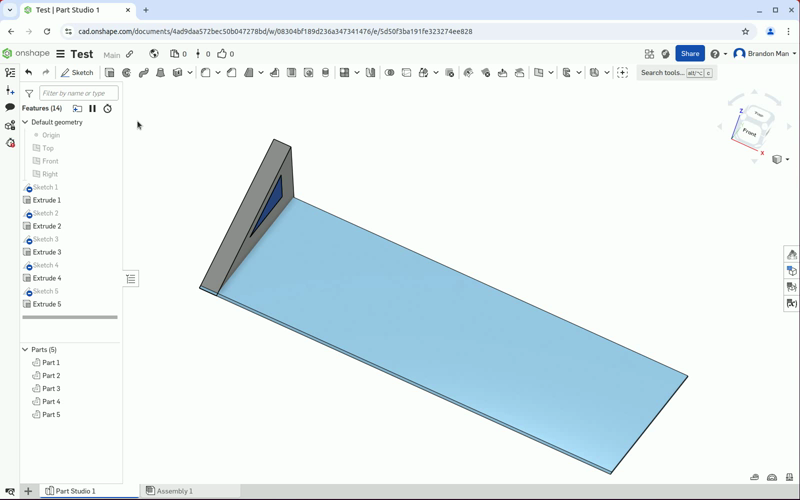
key(left, 2)
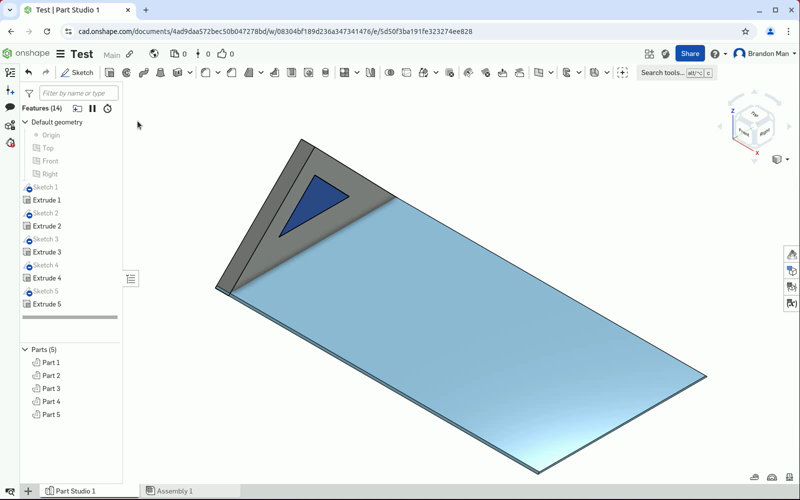
mouse_move(73, 189)
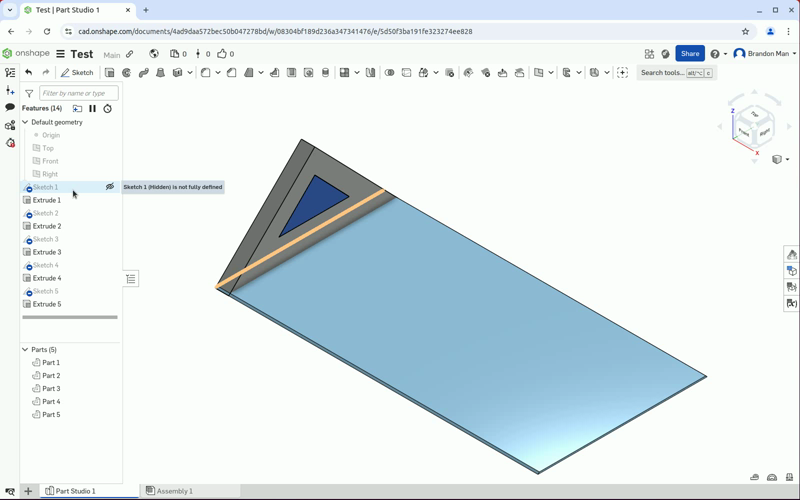
click(73, 189)